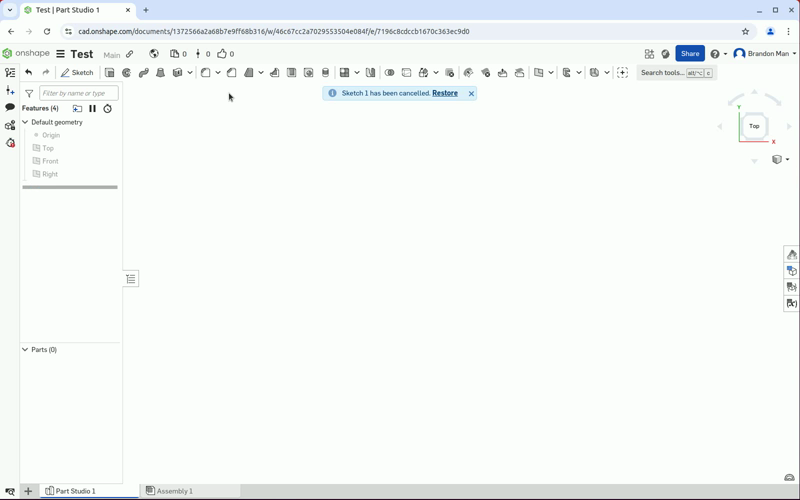
key(shift+h)
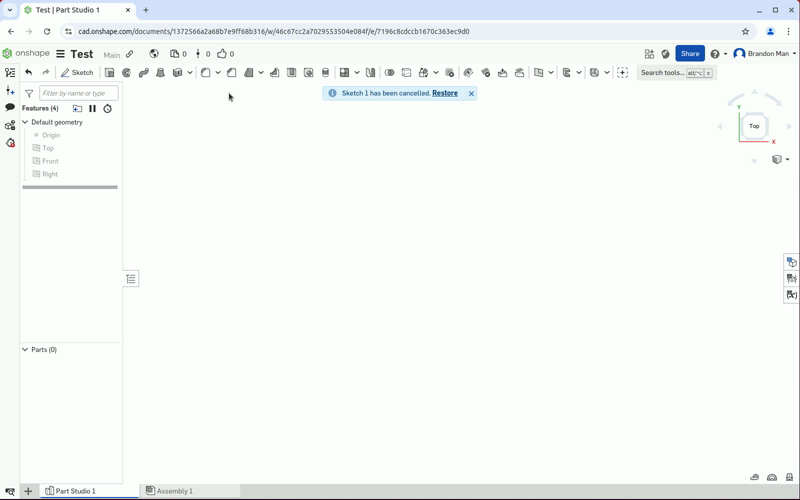
mouse_move(73, 352)
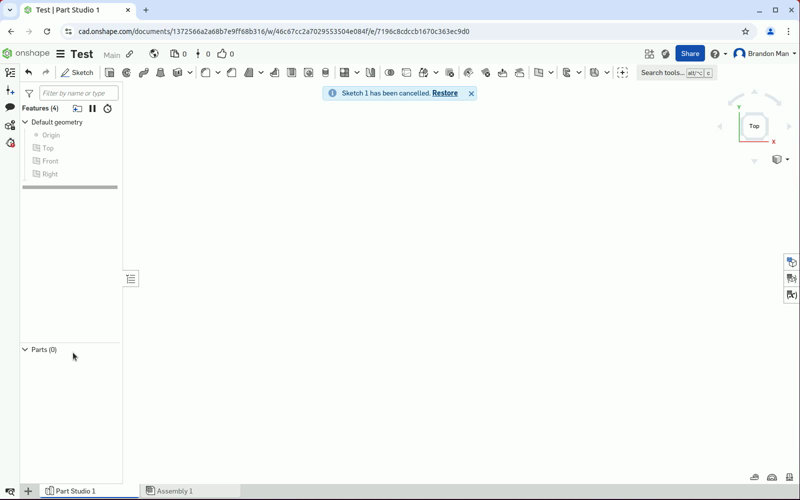
key(y)
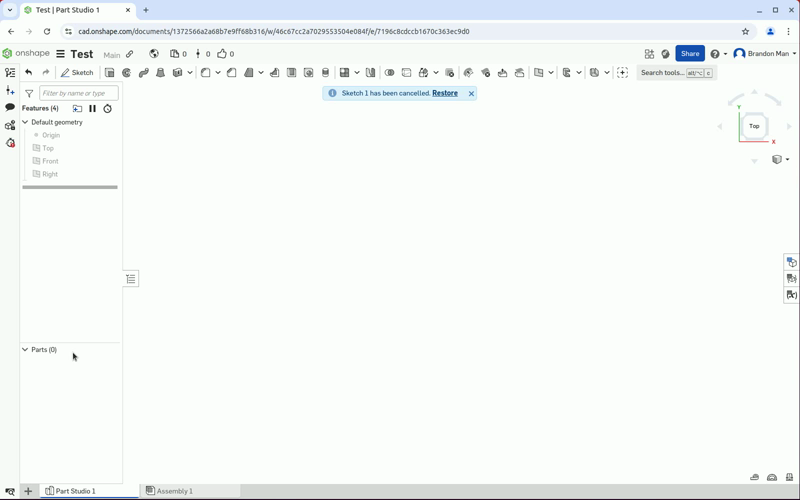
key(shift+p)
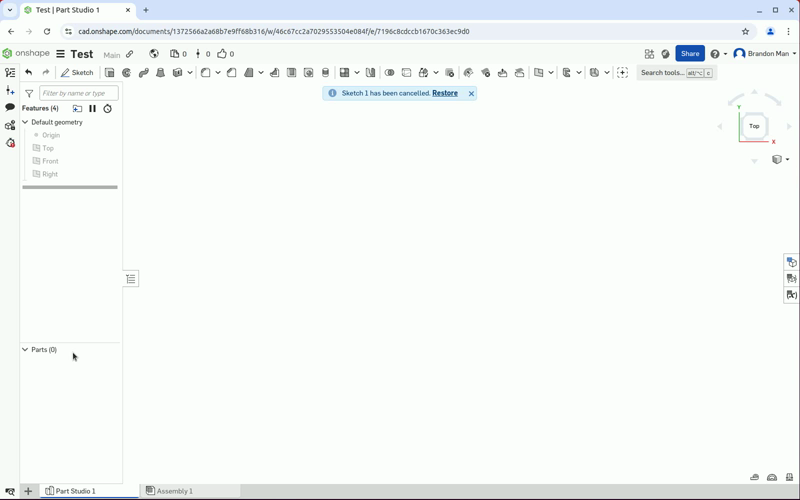
key(space)
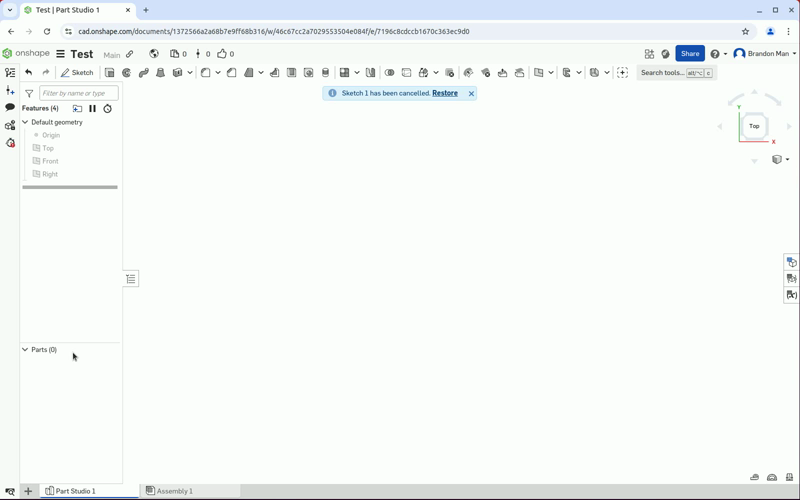
key_down(shift)
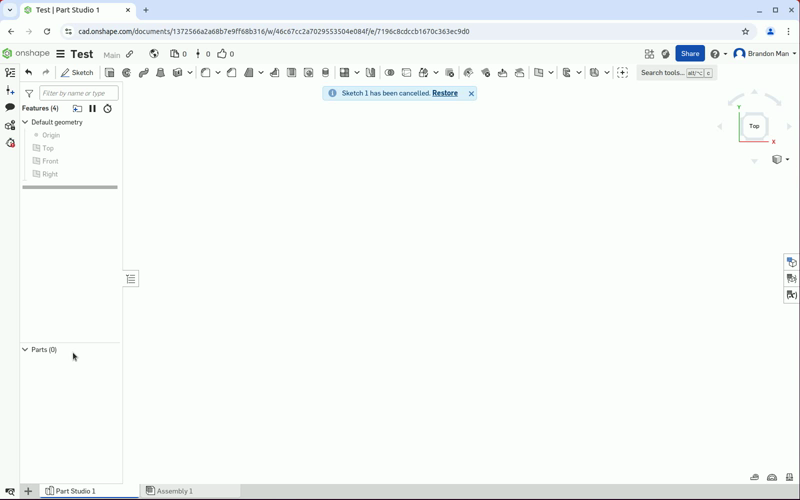
key(up)
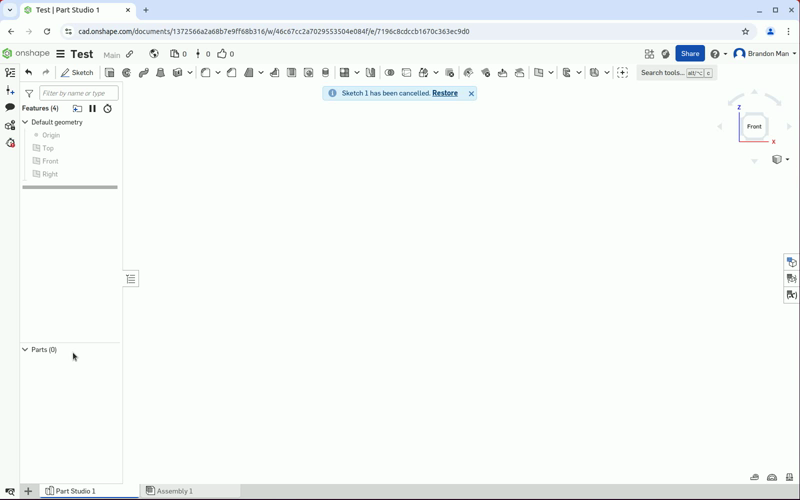
key_up(shift)
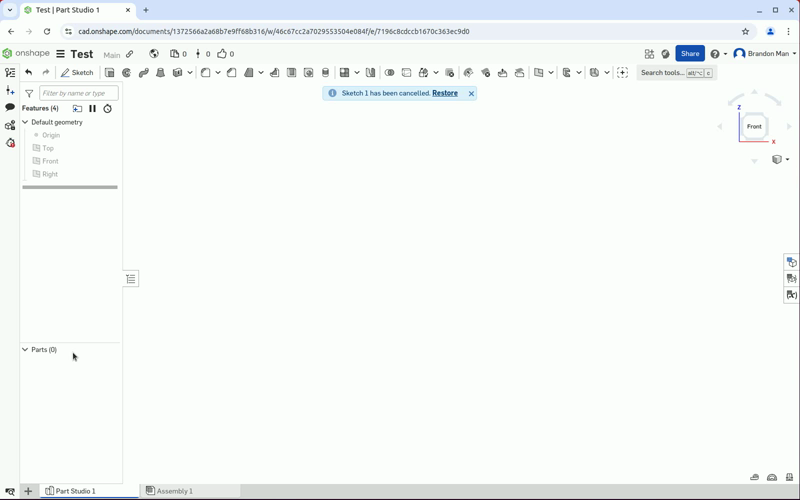
mouse_move(73, 352)
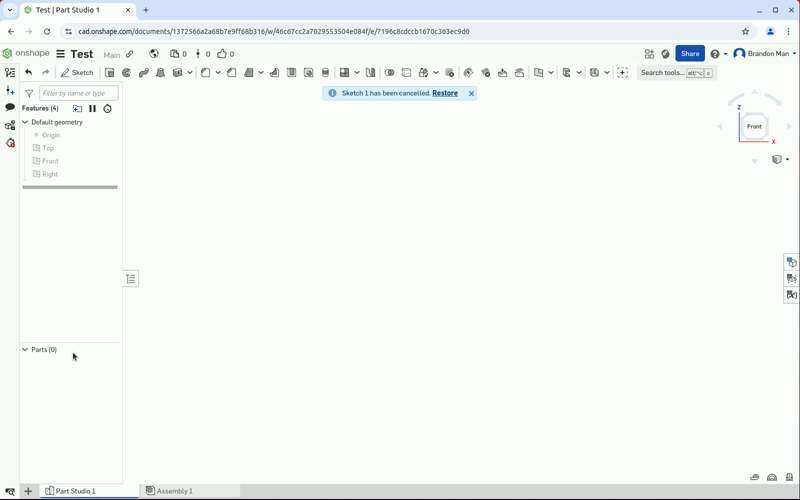
key(shift+y)
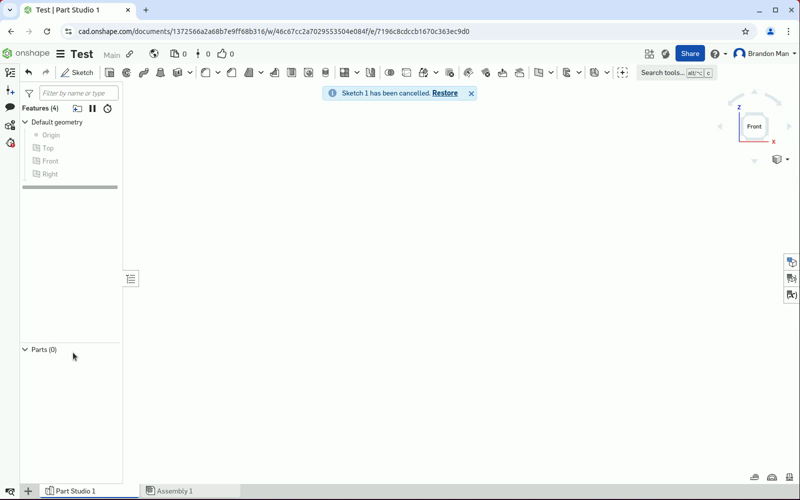
key(shift+s)
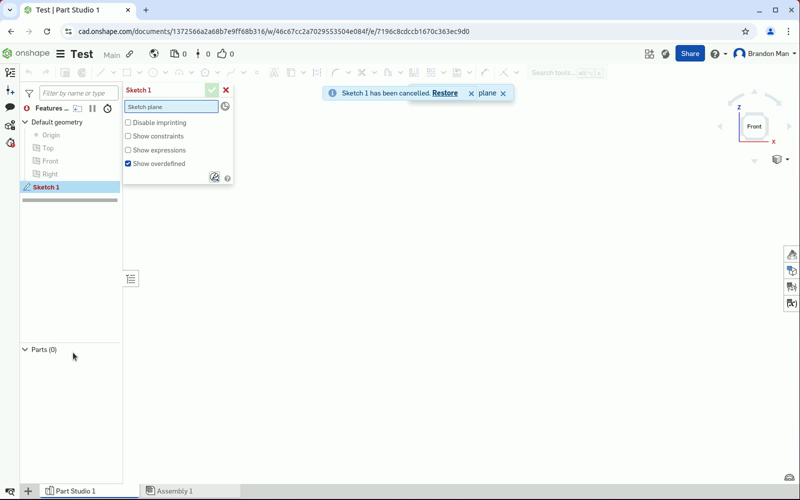
mouse_move(73, 163)
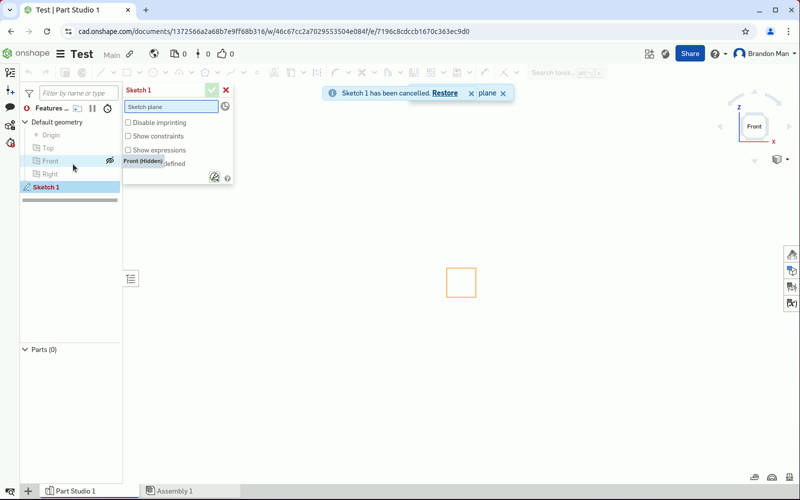
click(73, 163)
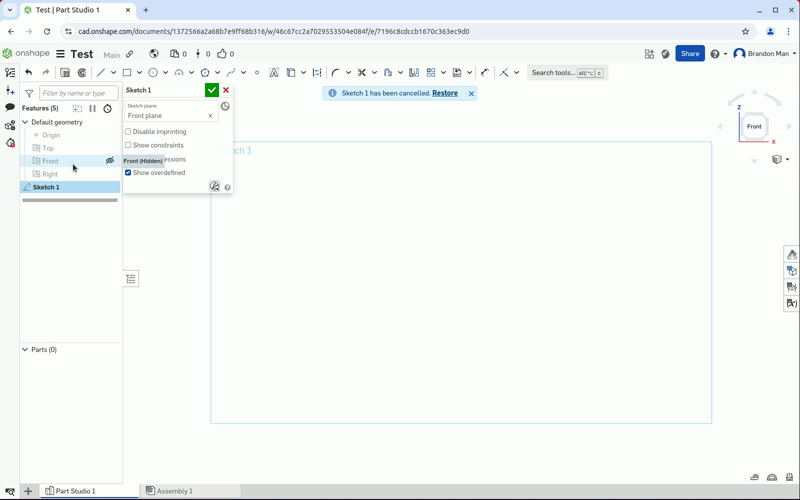
mouse_move(73, 352)
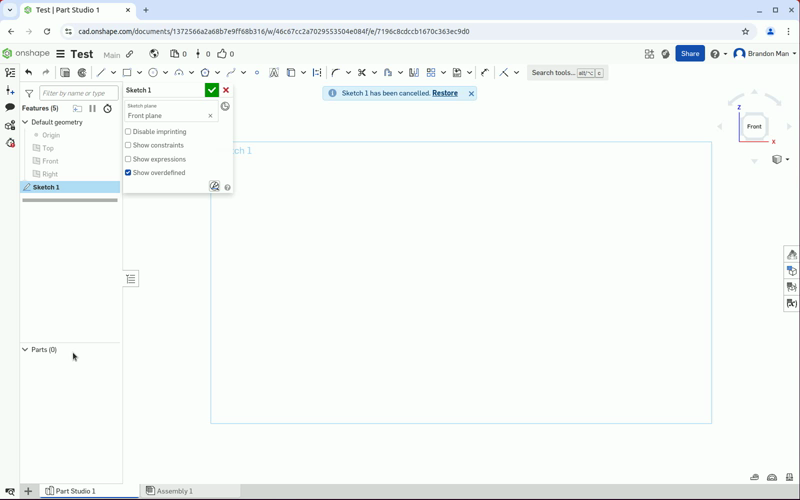
key(y)
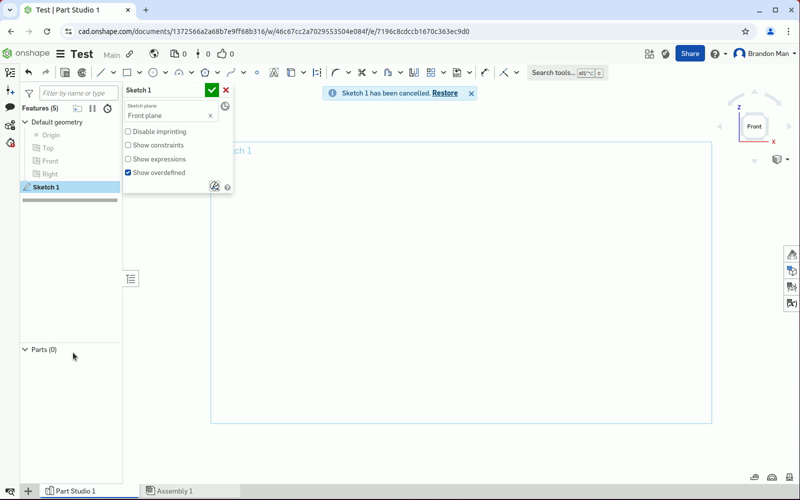
key(l)
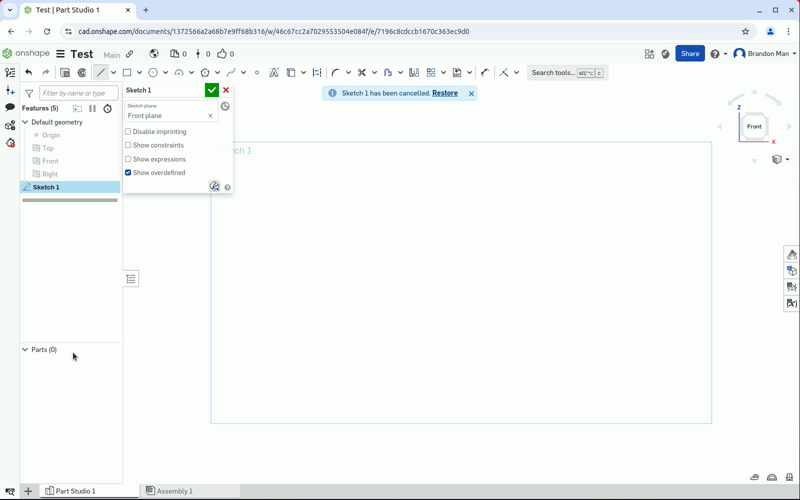
key_down(shift)
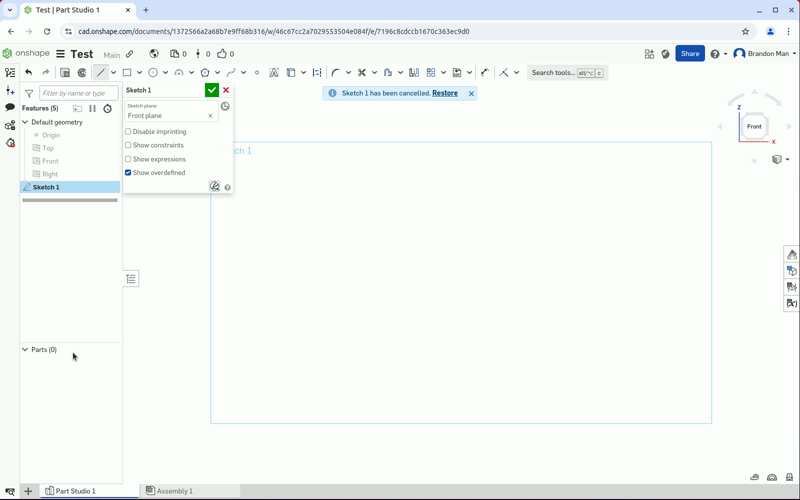
mouse_move(492, 290)
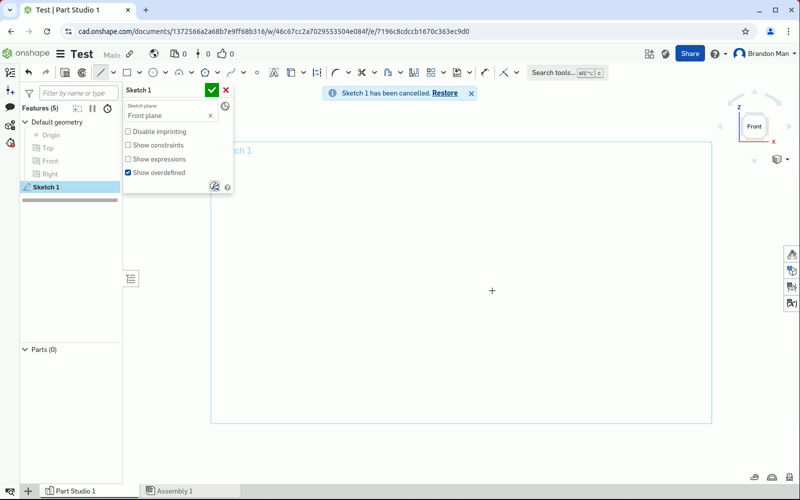
click(492, 290)
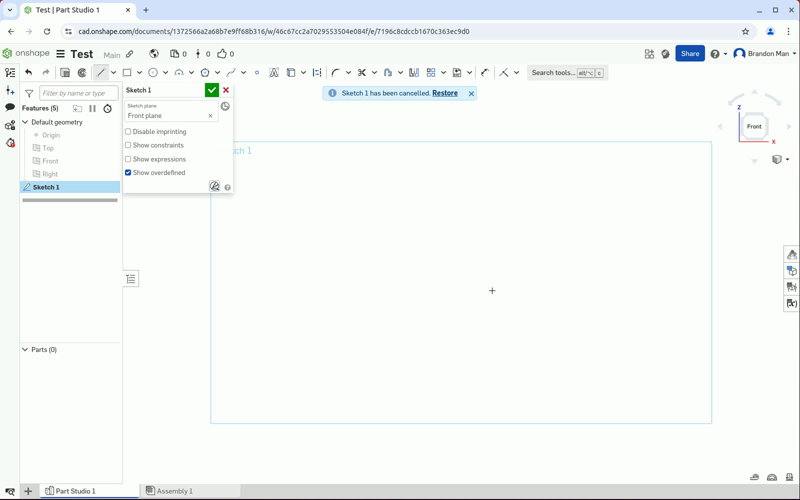
key_up(shift)
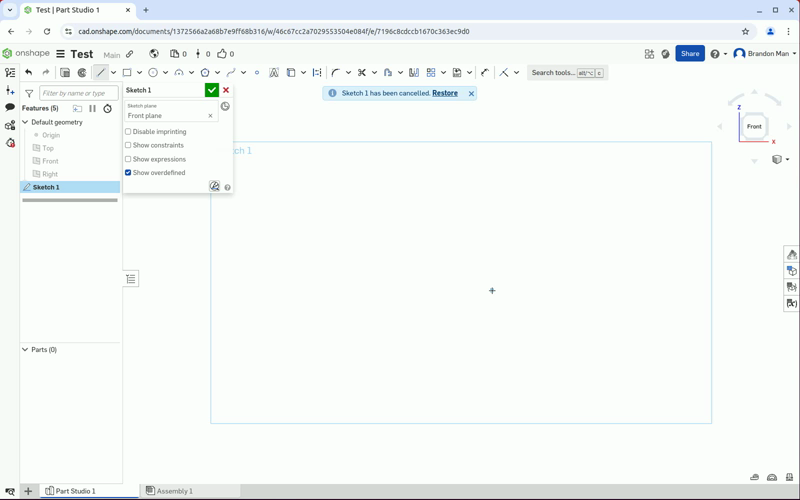
key_down(shift)
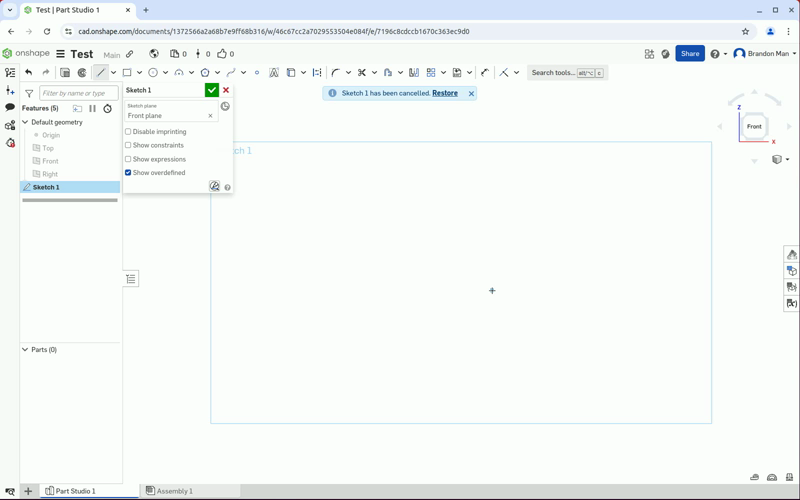
mouse_move(522, 290)
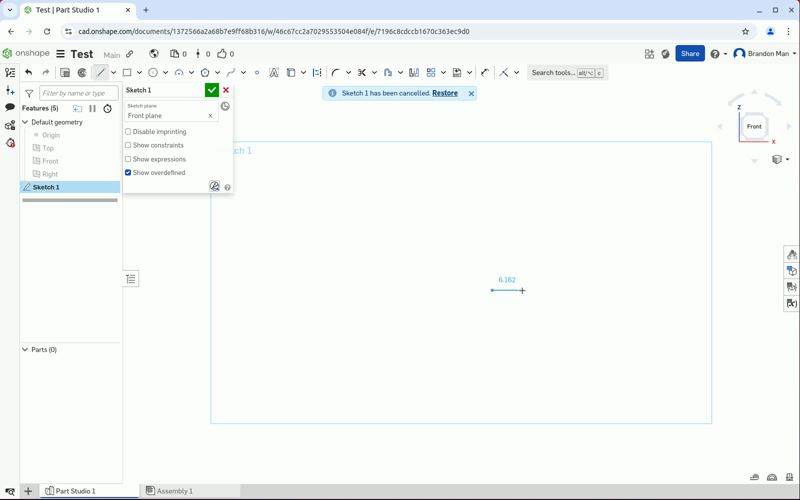
mouse_move(525, 290)
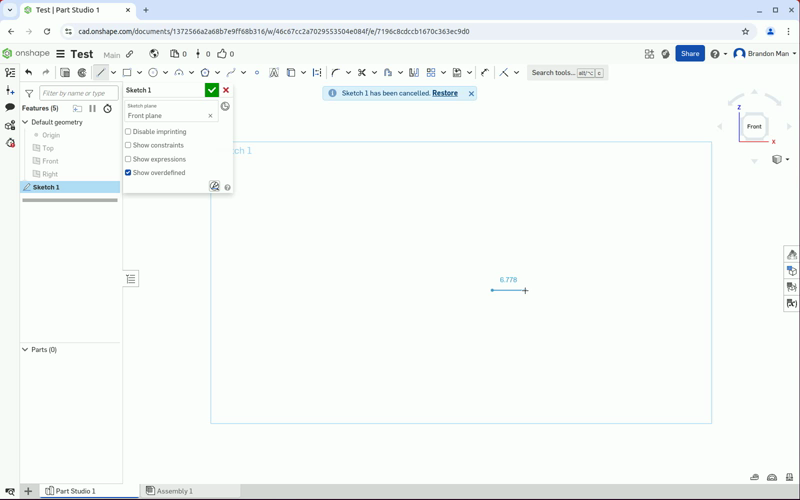
click(525, 290)
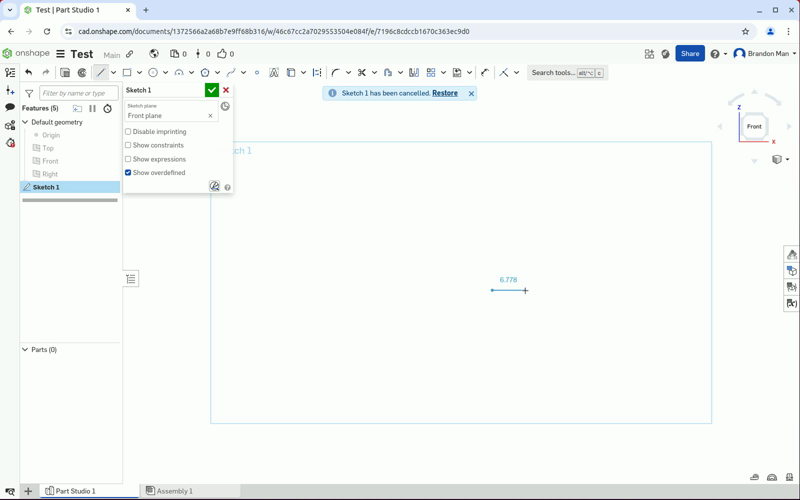
key_up(shift)
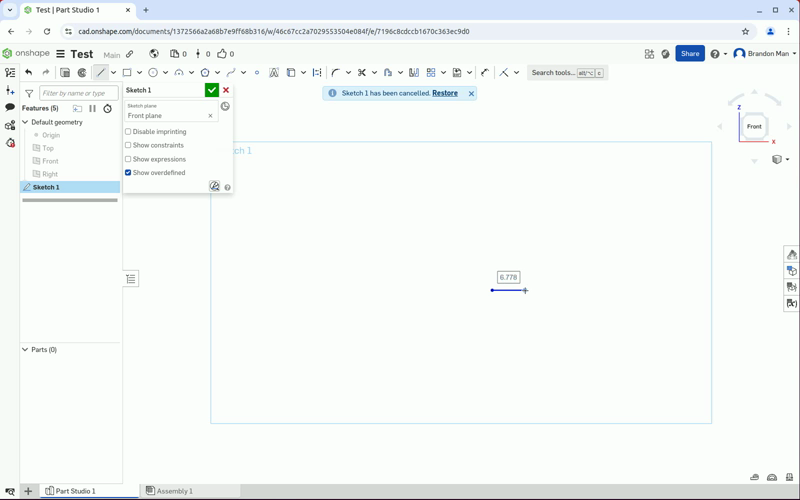
key_down(shift)
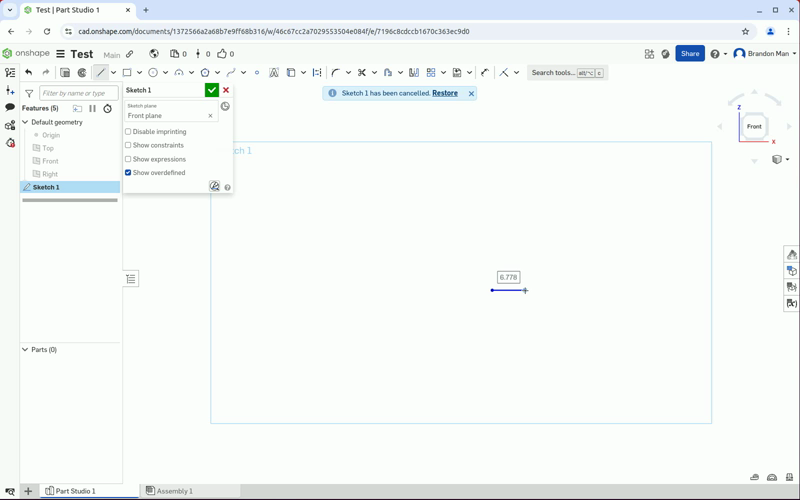
mouse_move(555, 290)
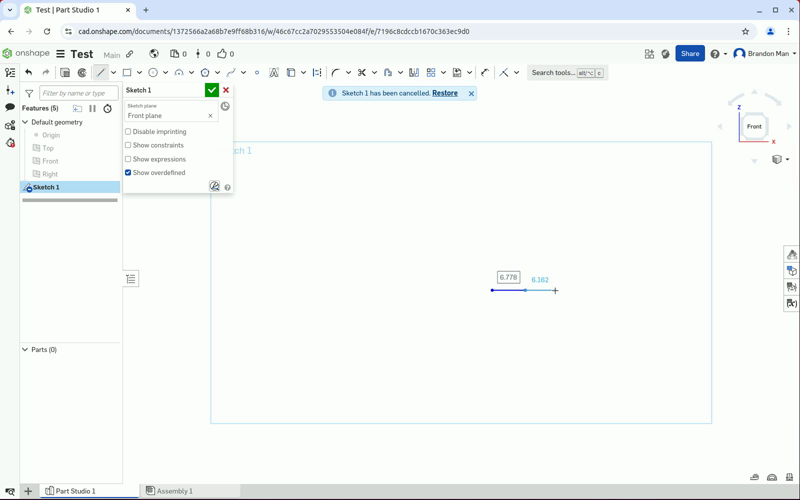
mouse_move(525, 276)
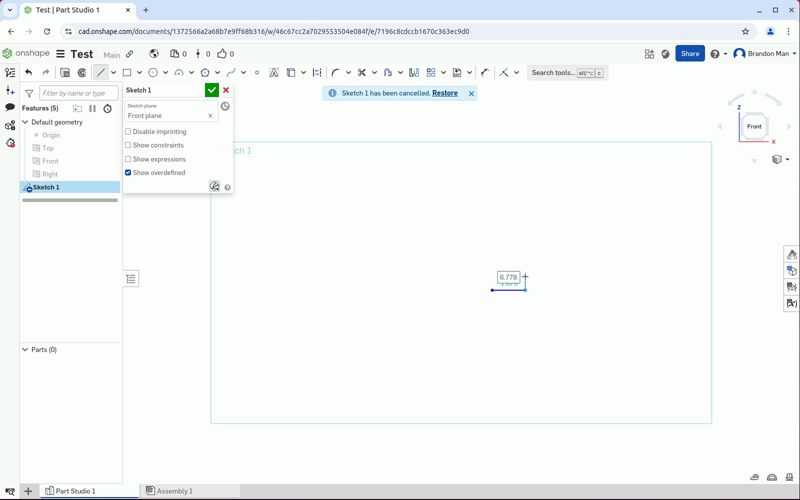
click(525, 276)
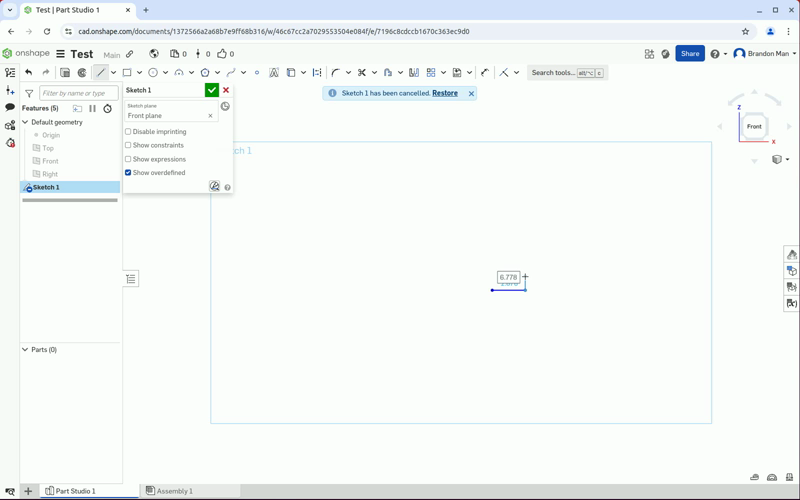
key_up(shift)
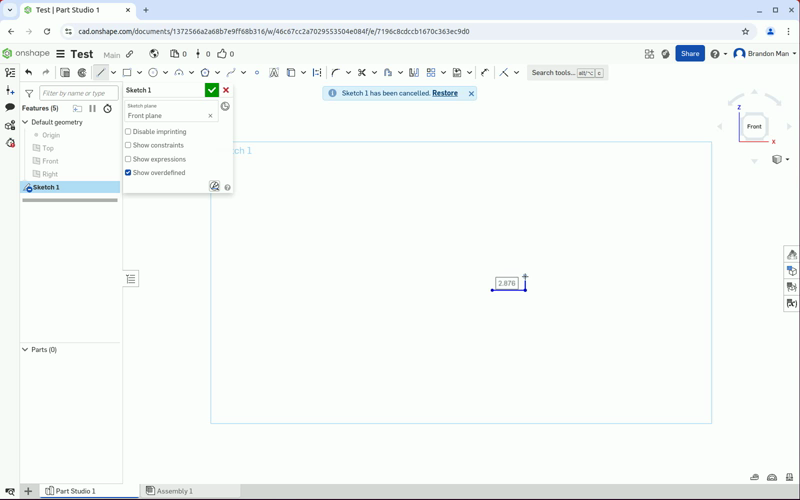
key_down(shift)
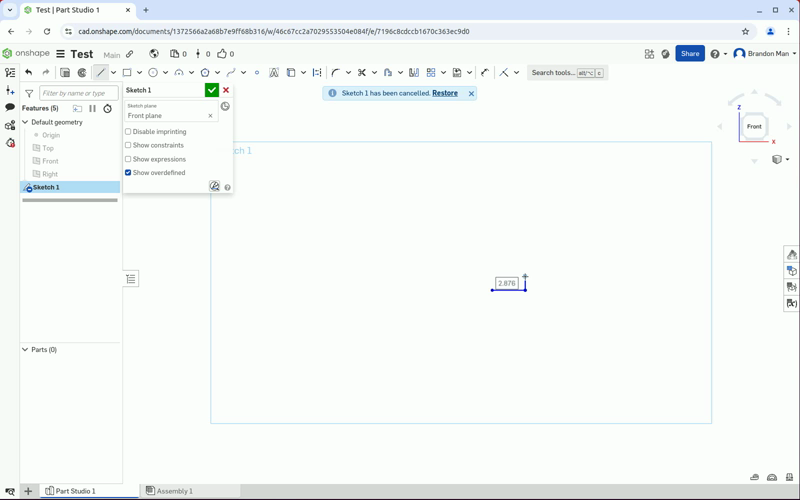
mouse_move(555, 276)
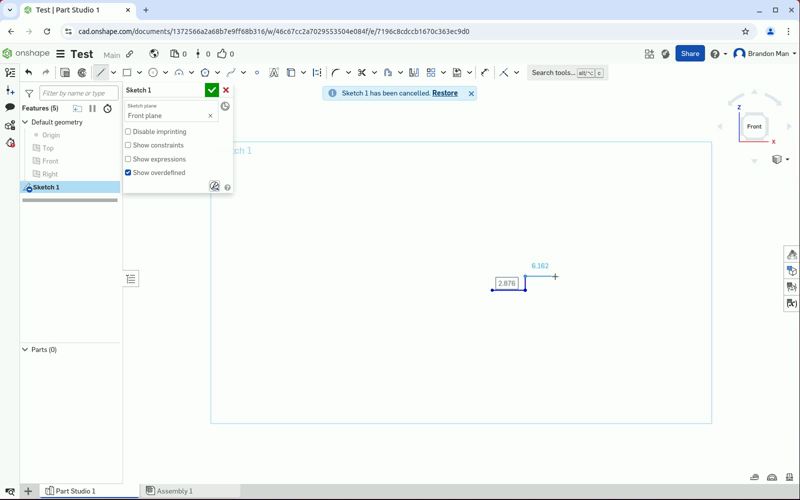
mouse_move(492, 276)
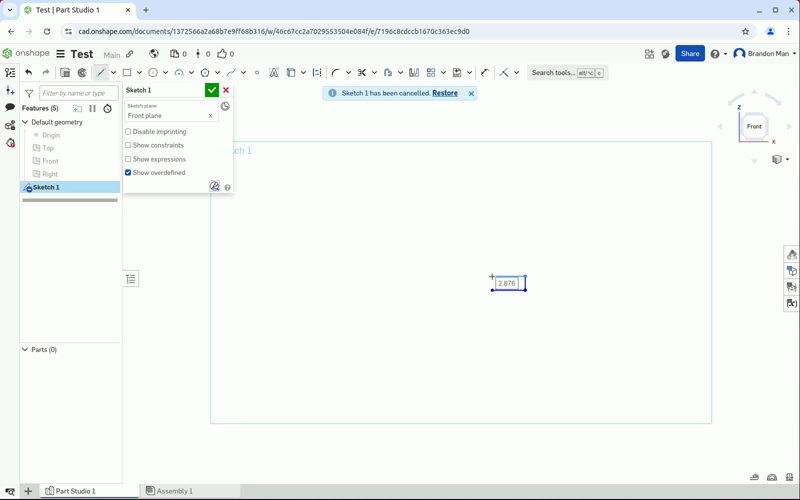
click(492, 276)
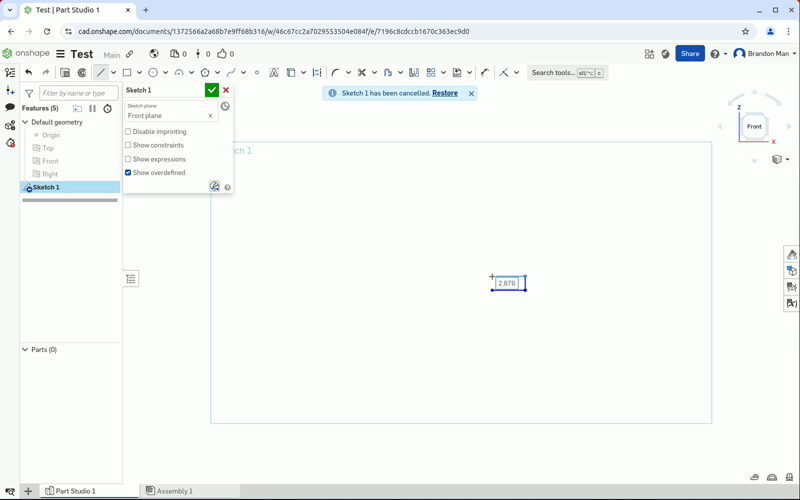
key_up(shift)
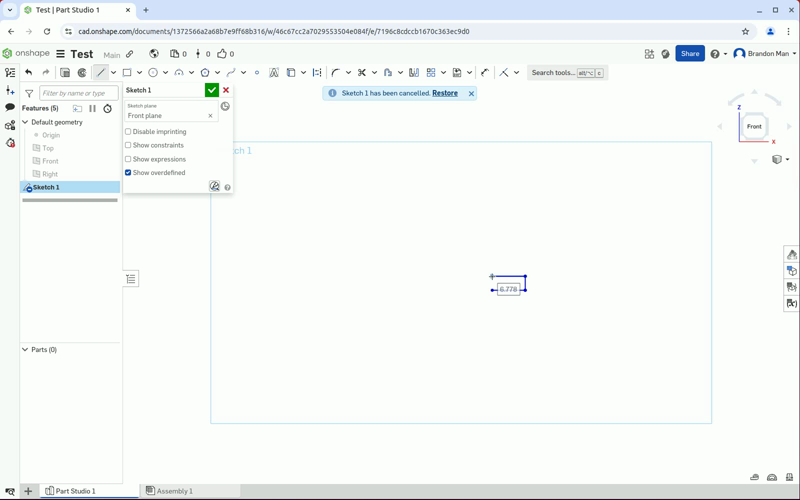
mouse_move(522, 276)
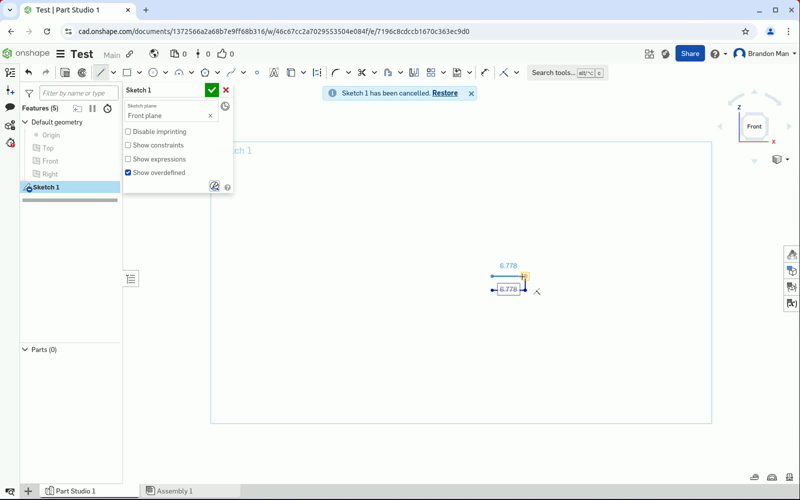
key_down(shift)
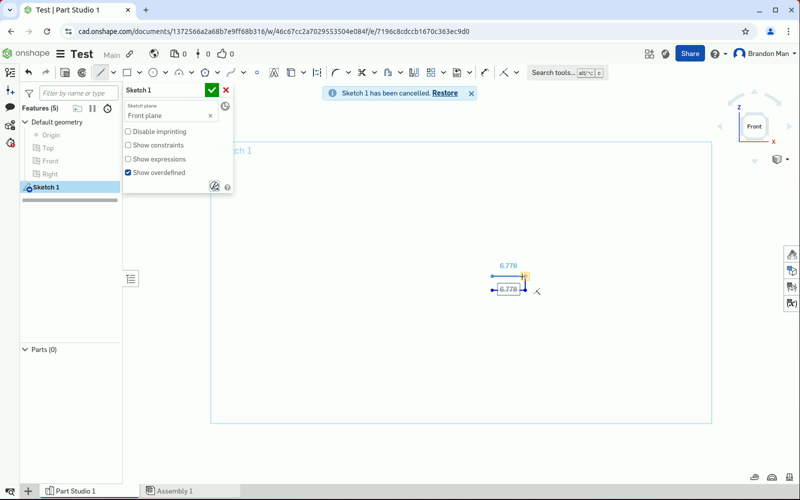
mouse_move(492, 290)
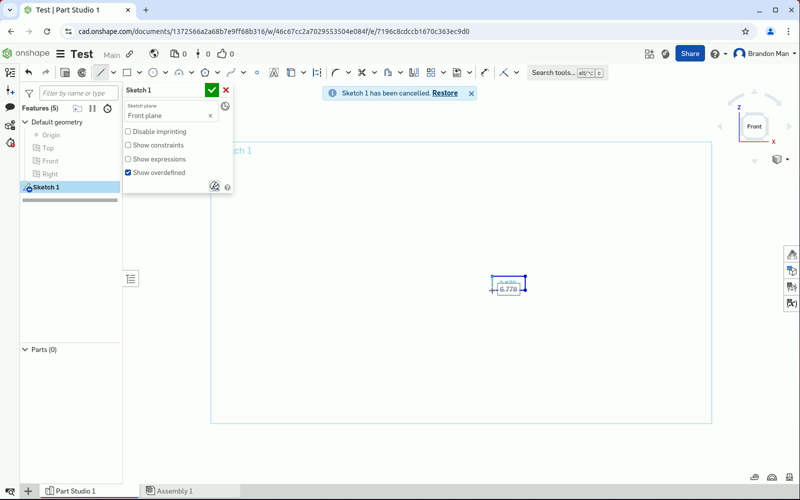
key_up(shift)
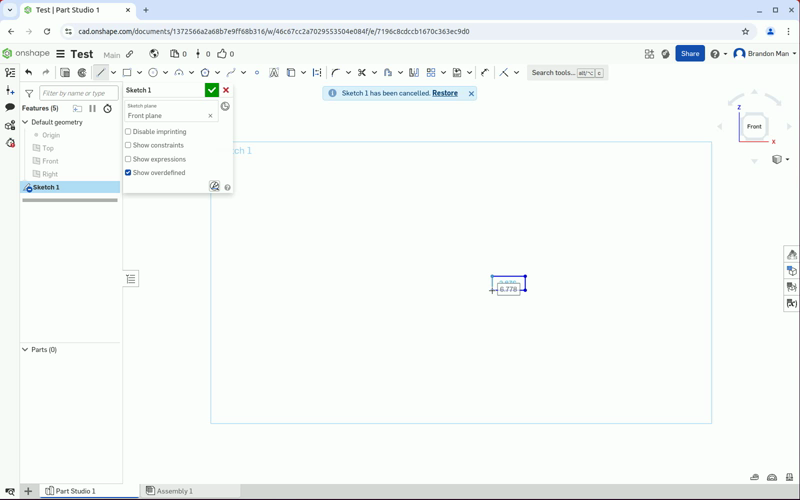
click(492, 290)
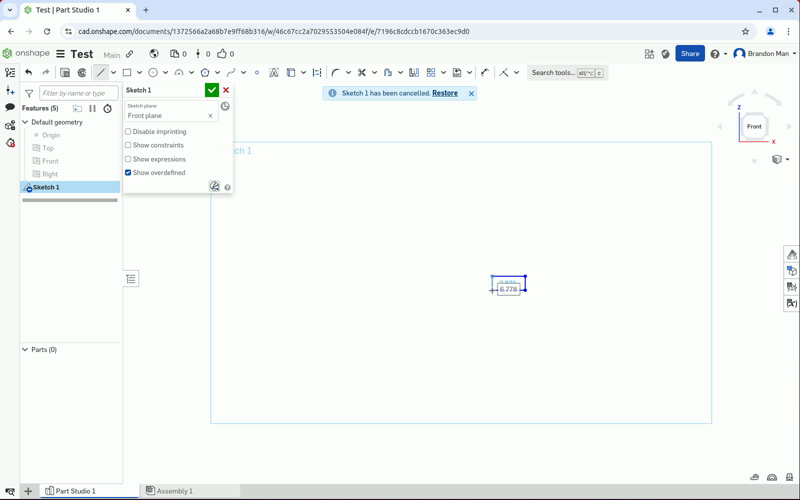
key(esc)
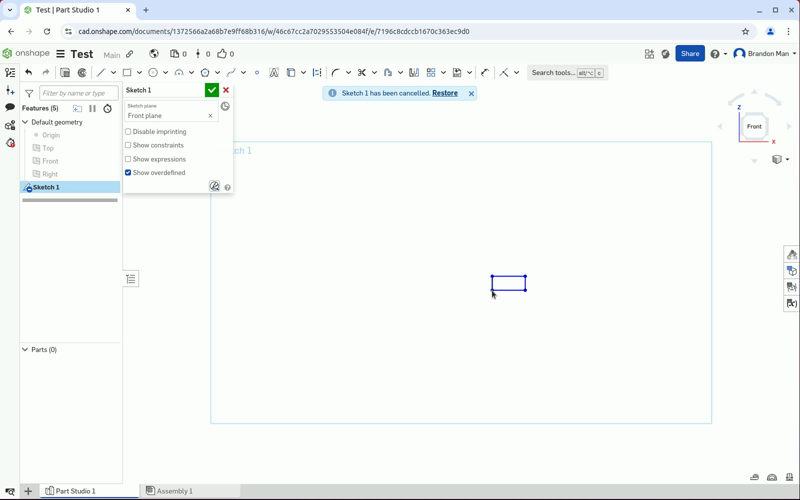
mouse_move(502, 280)
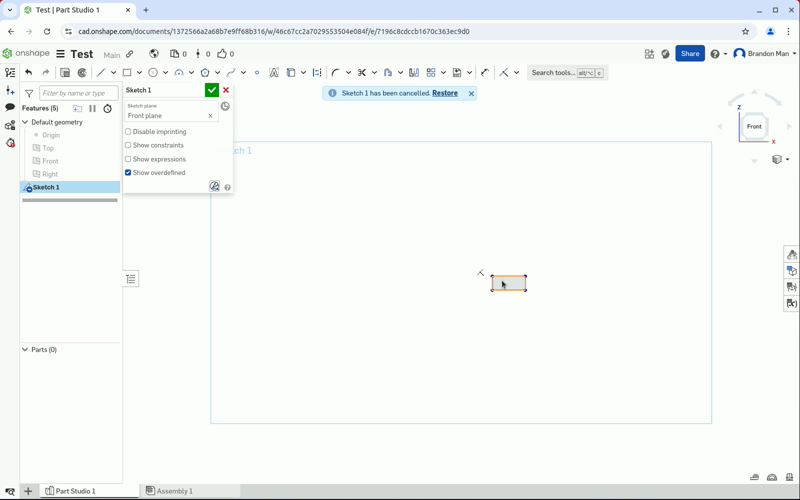
scroll(6)
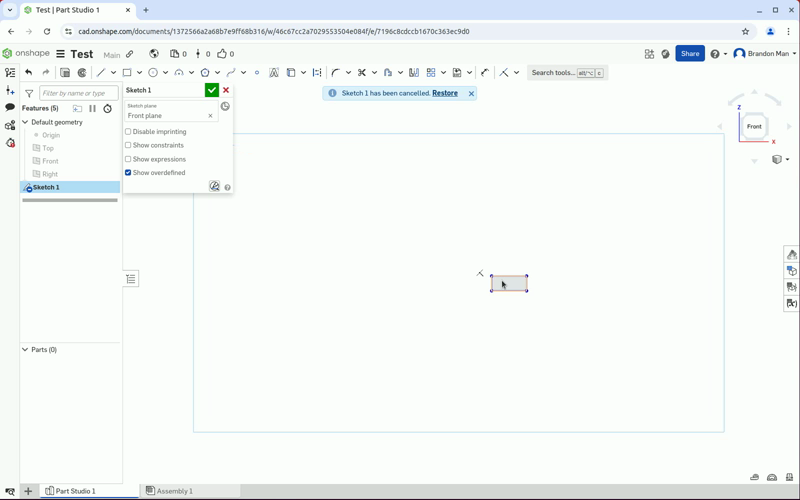
scroll(6)
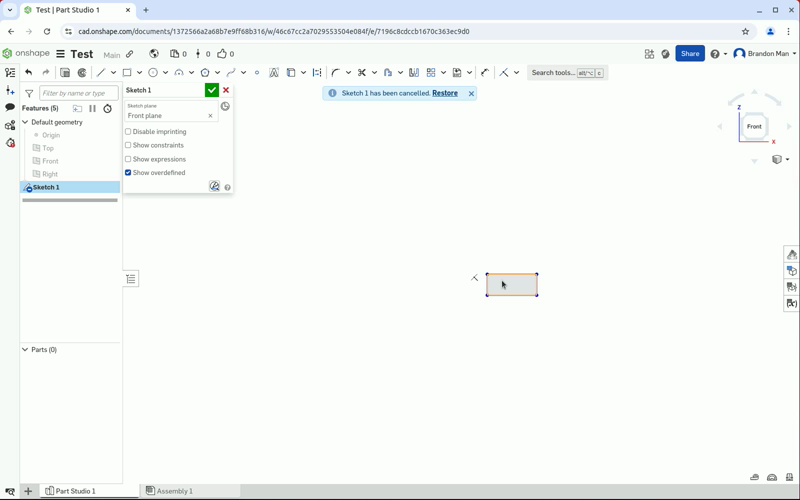
scroll(6)
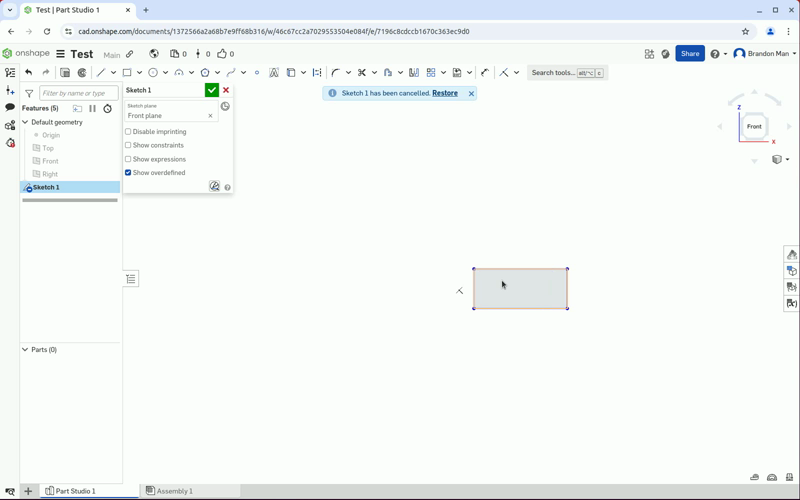
scroll(6)
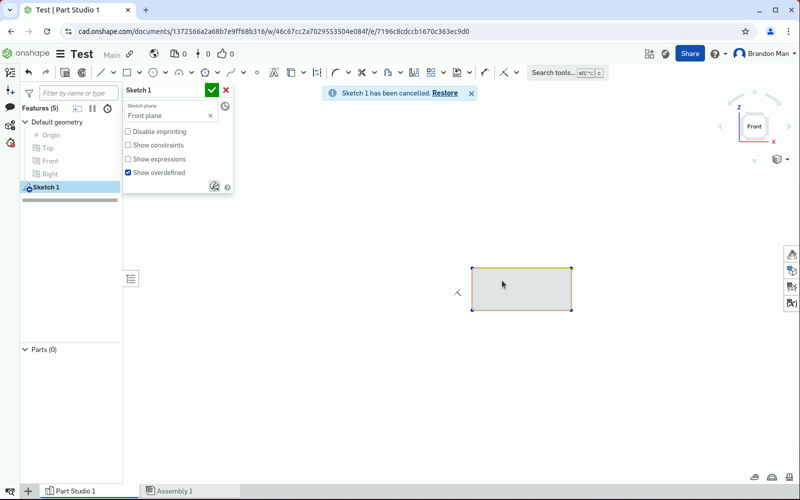
scroll(6)
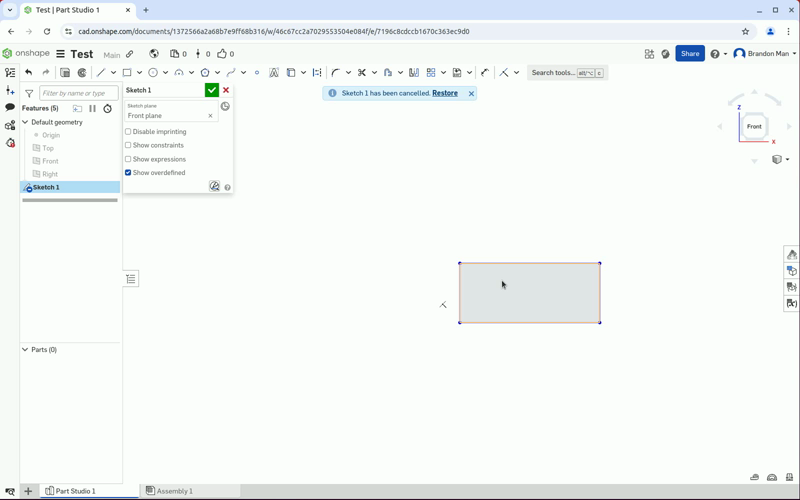
scroll(6)
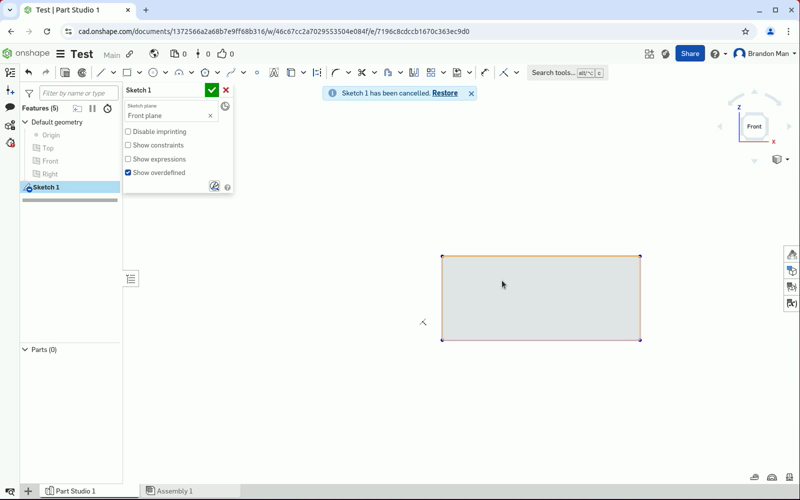
scroll(6)
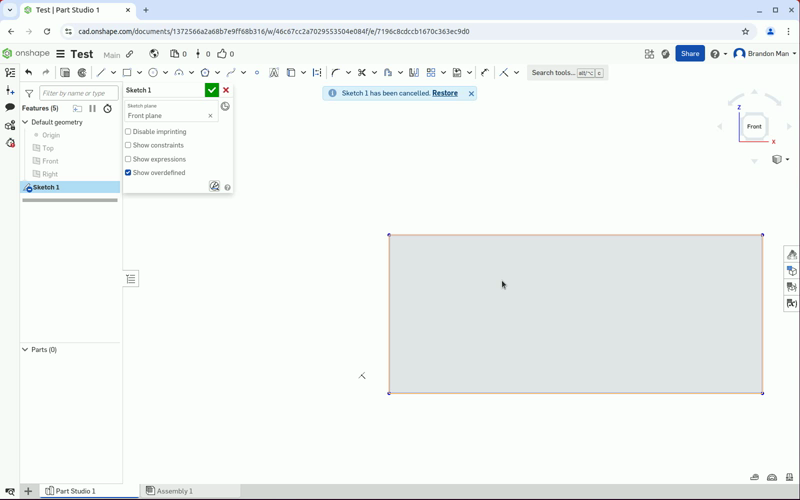
click(502, 280)
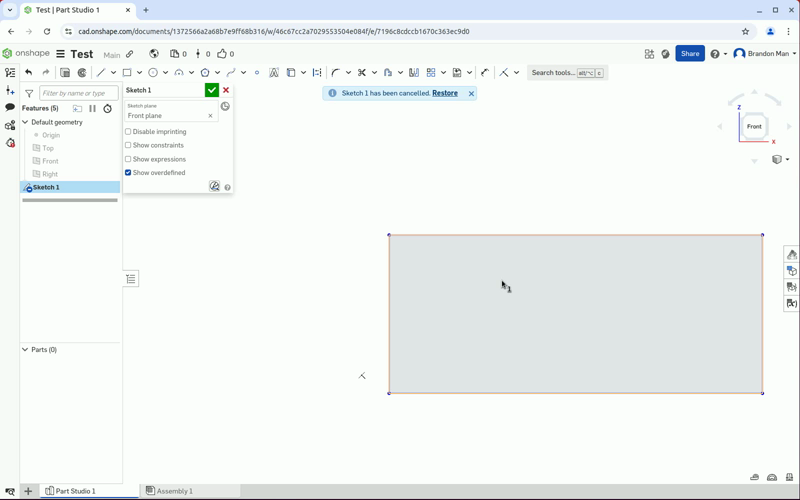
scroll(-6)
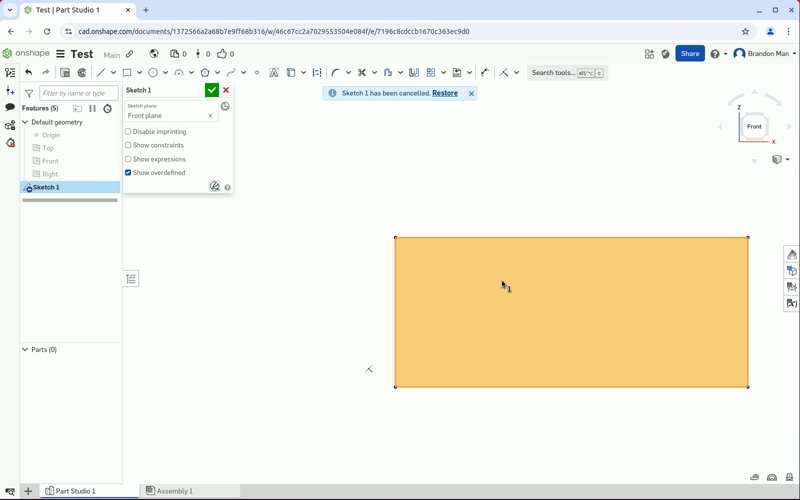
scroll(-6)
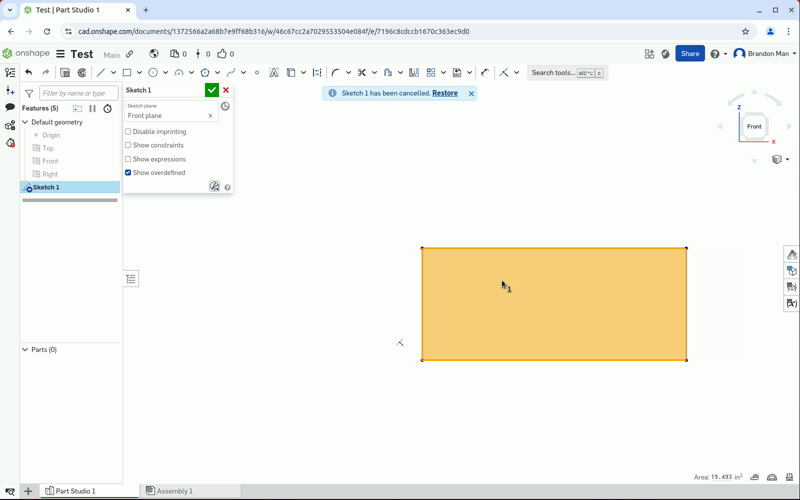
scroll(-6)
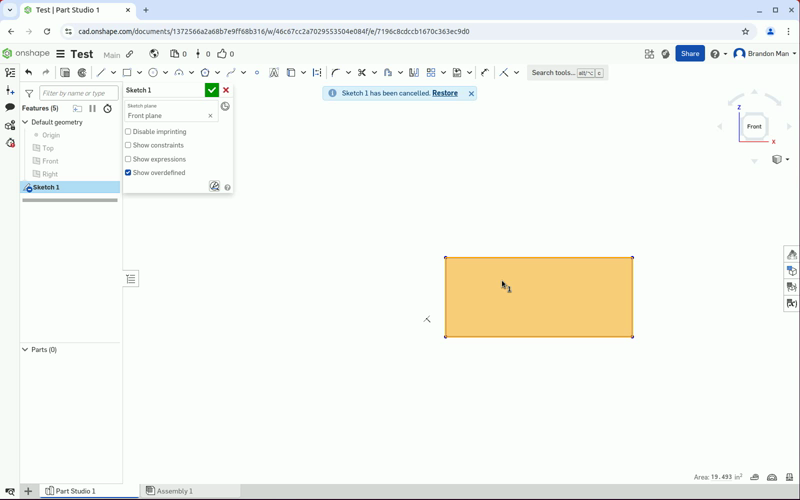
scroll(-6)
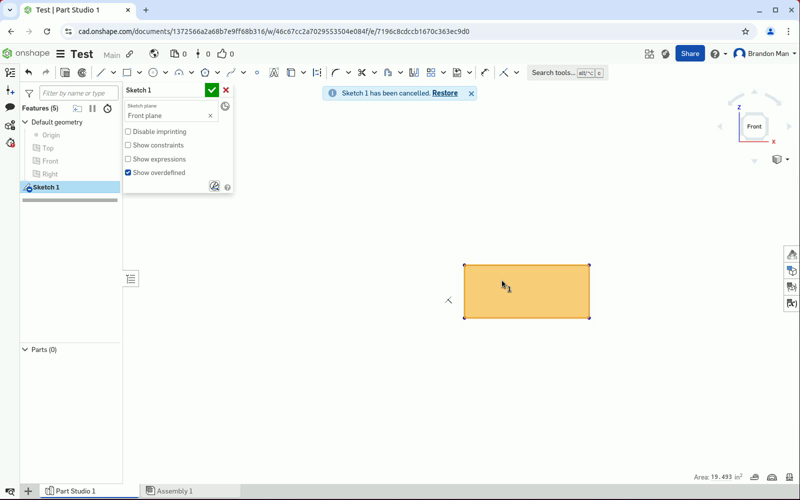
scroll(-6)
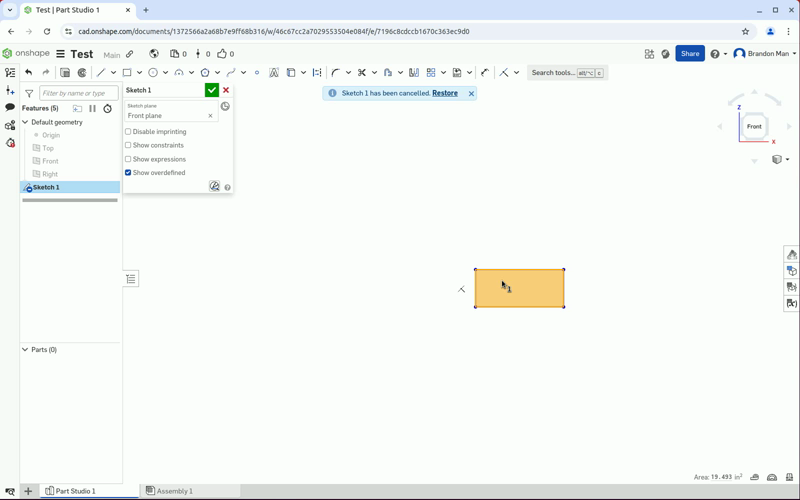
scroll(-6)
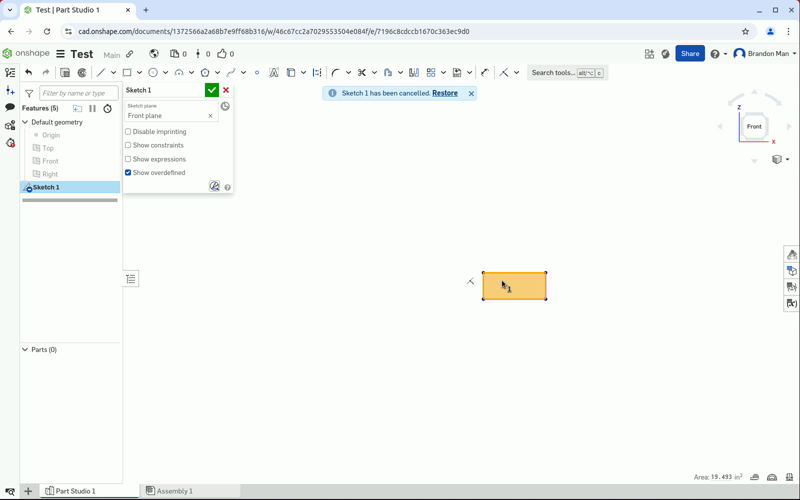
scroll(-6)
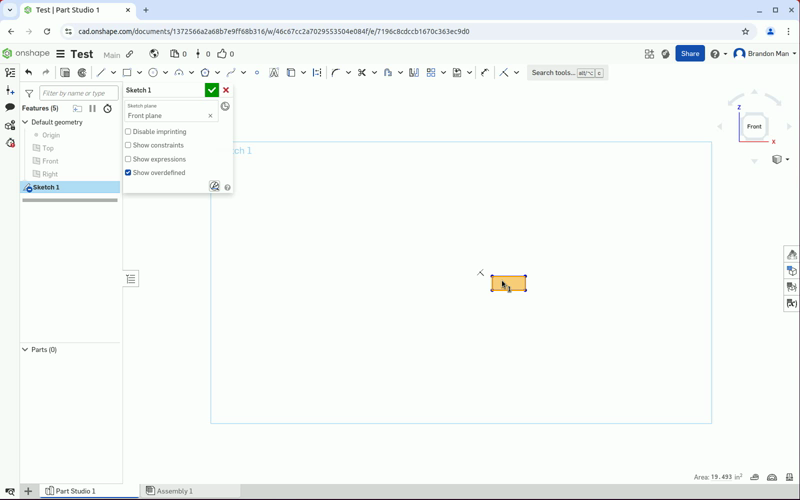
mouse_move(73, 352)
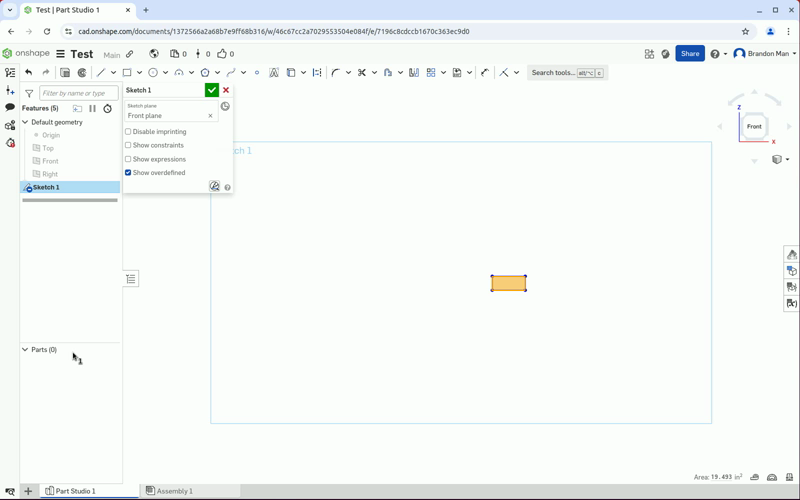
key(shift+y)
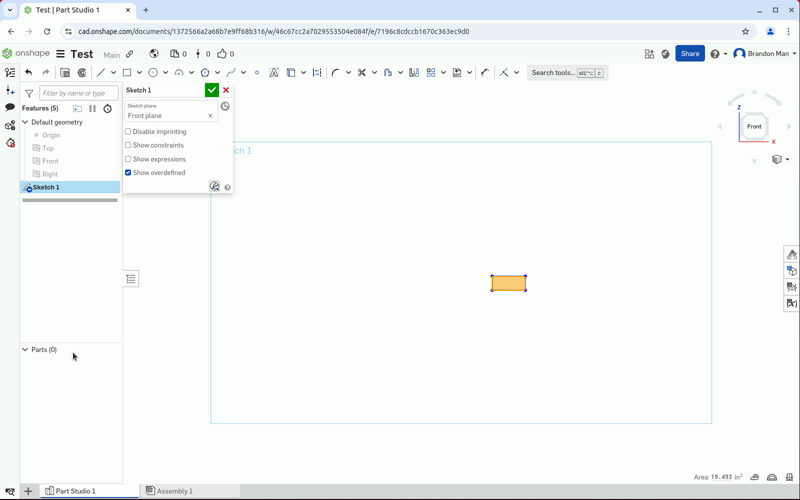
key(shift+e)
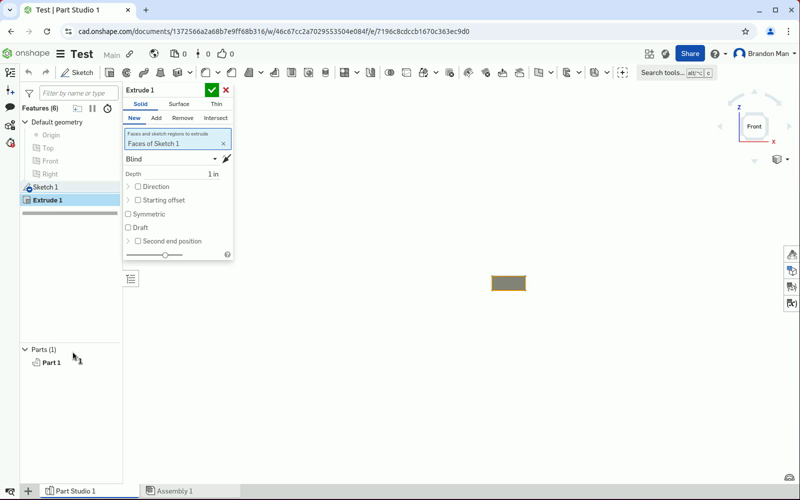
mouse_move(143, 106)
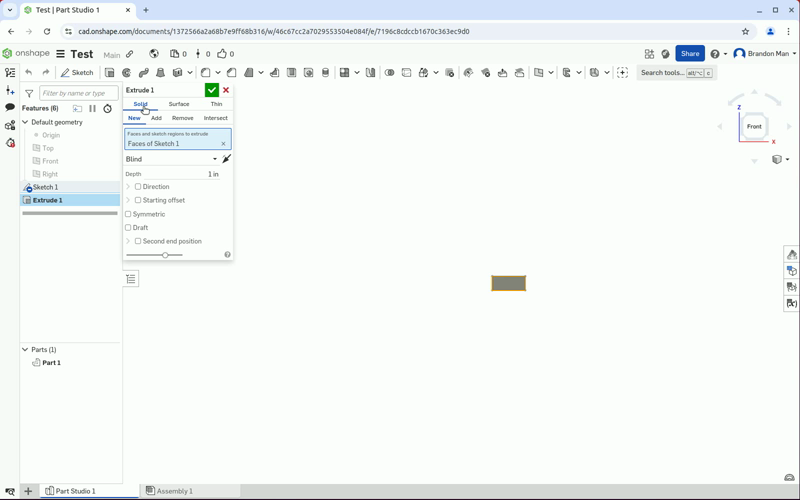
click(143, 106)
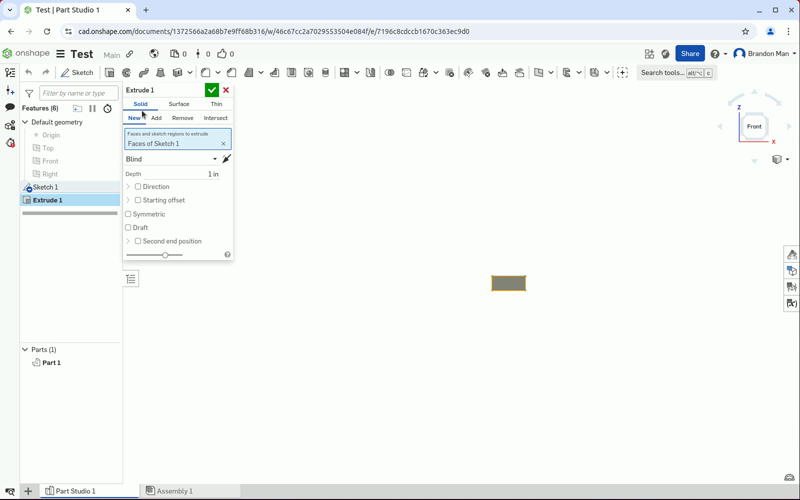
mouse_move(137, 120)
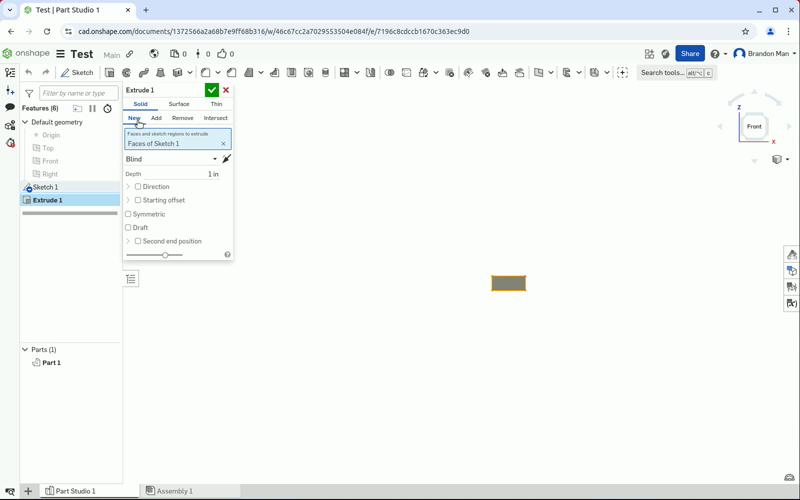
click(137, 120)
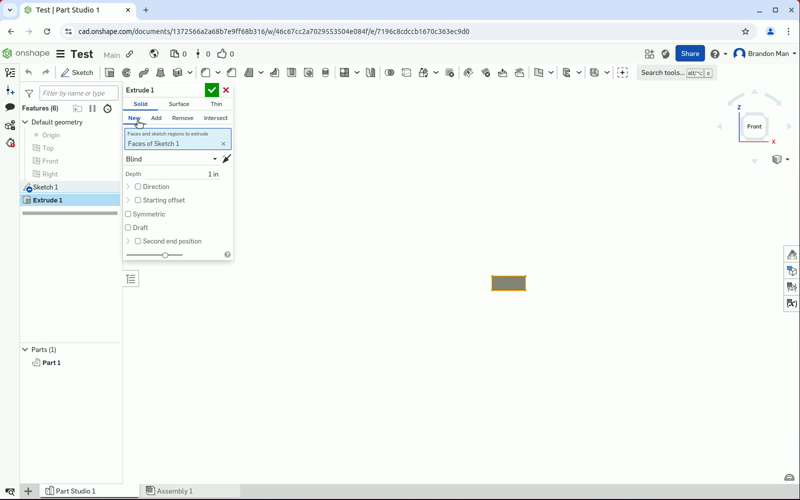
key(tab, 4)
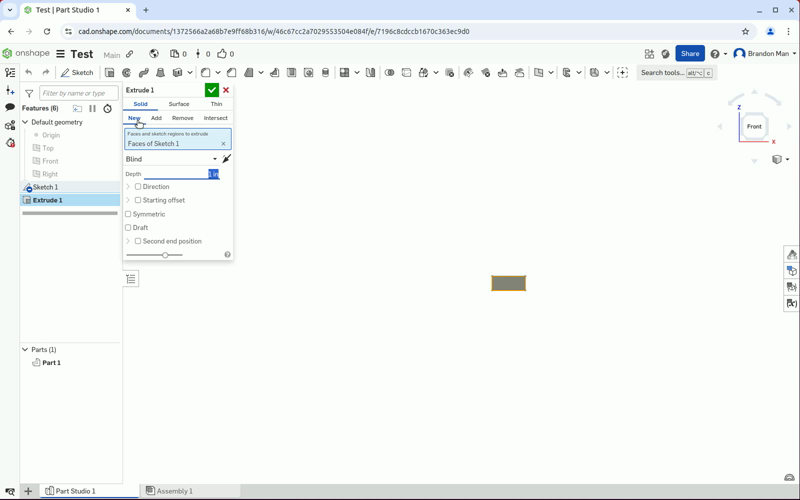
text(3.37)
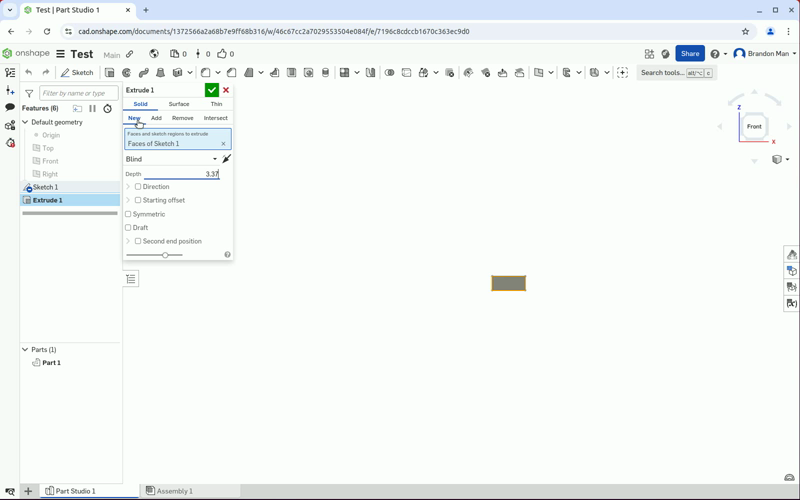
key(enter)
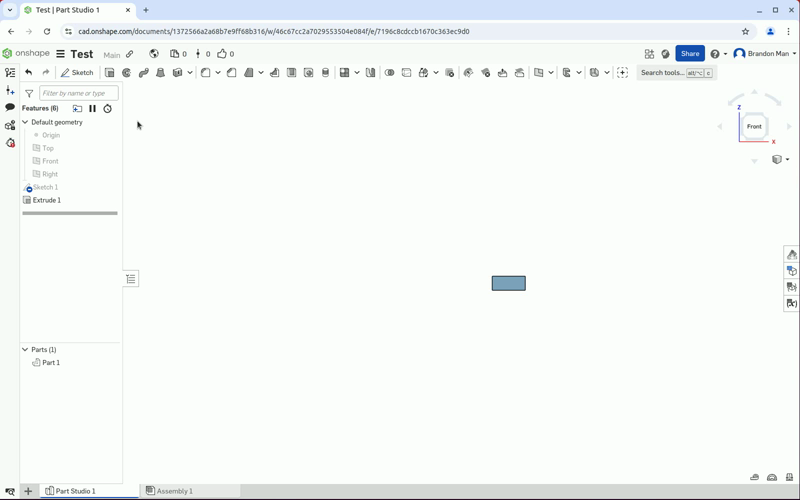
key(shift+h)
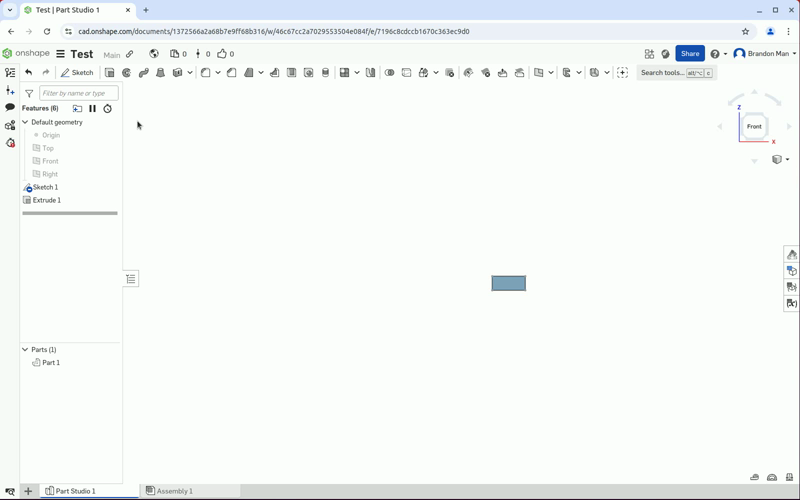
key(shift+h)
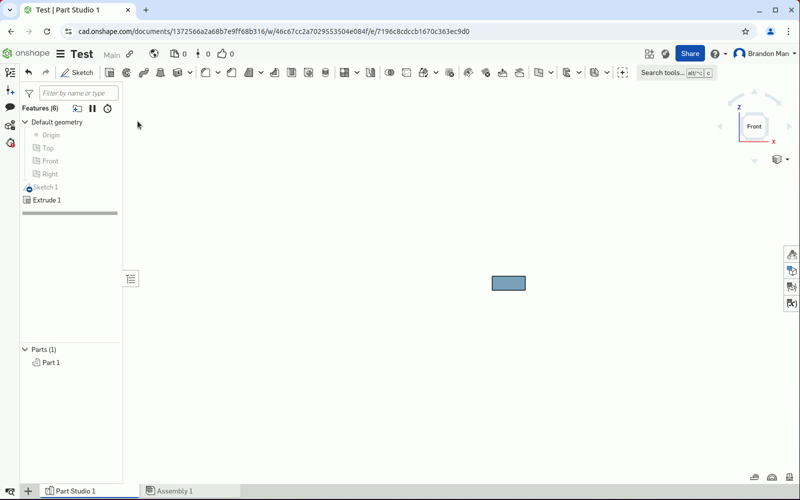
mouse_move(73, 189)
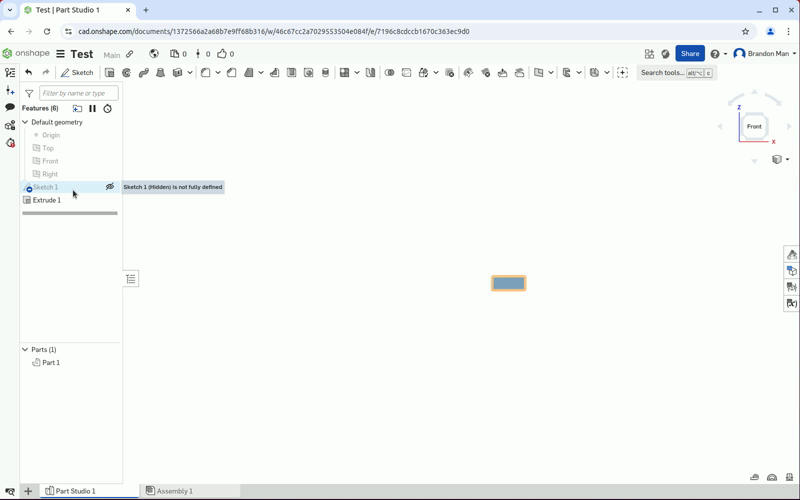
click(73, 189)
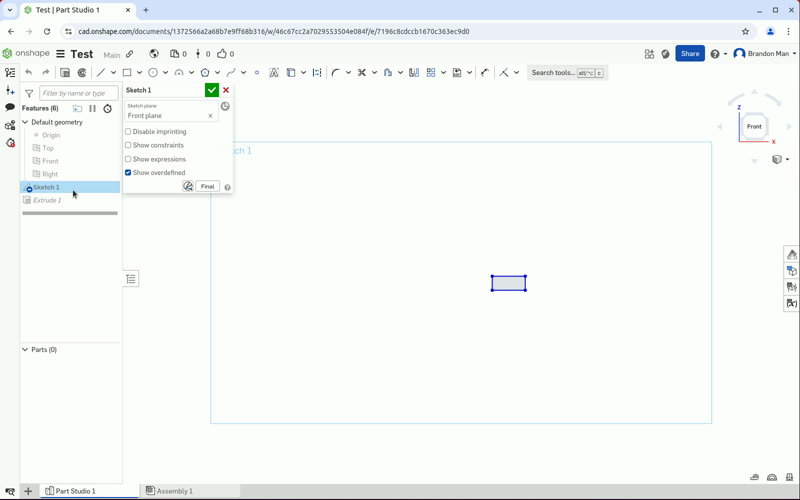
mouse_move(229, 92)
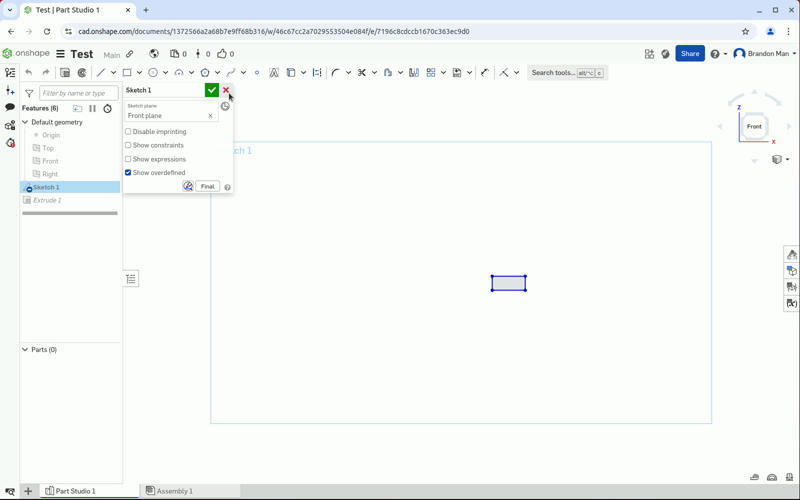
click(229, 92)
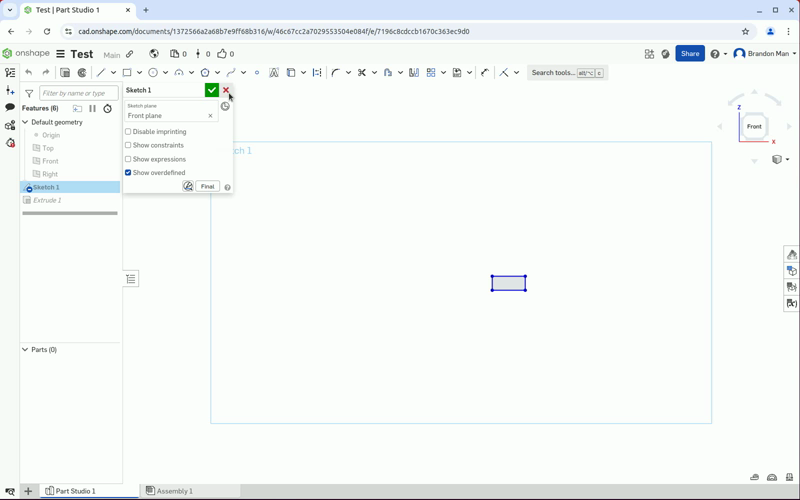
key(shift+s)
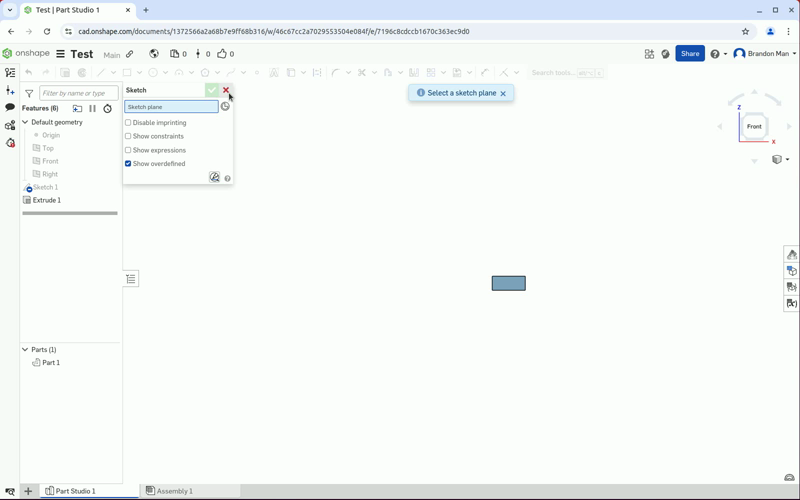
mouse_move(73, 163)
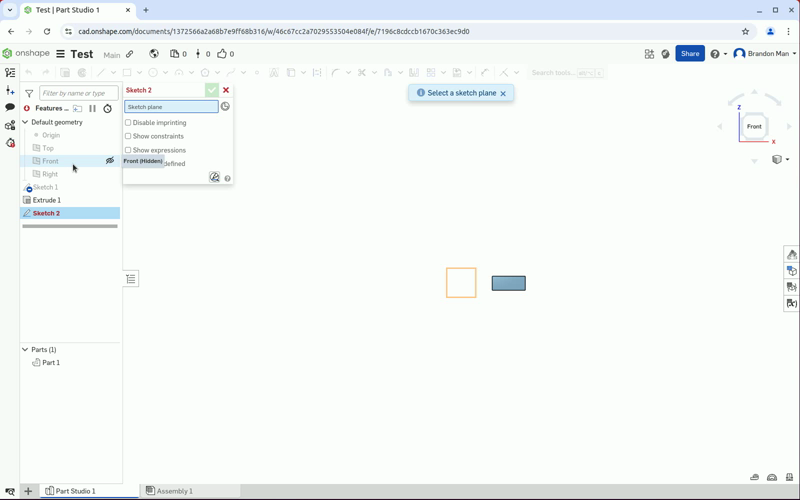
click(73, 163)
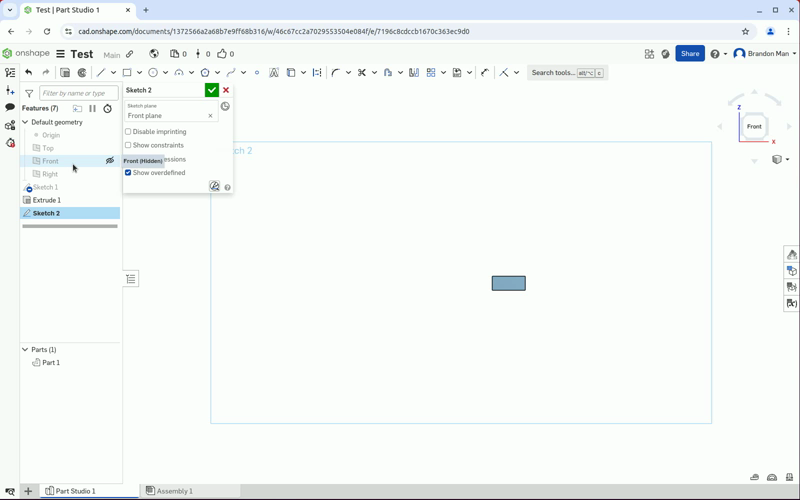
mouse_move(73, 352)
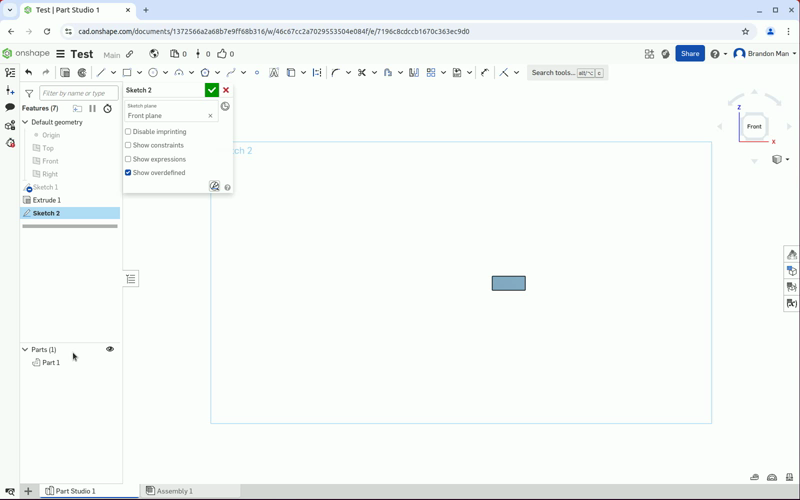
key(y)
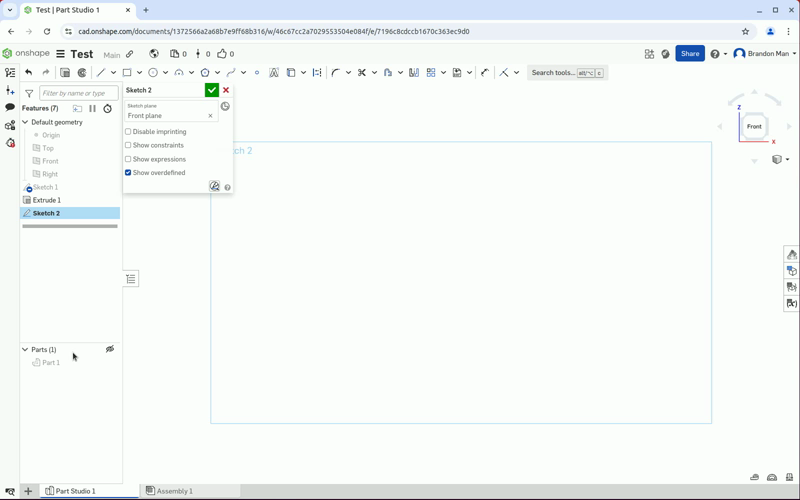
key(l)
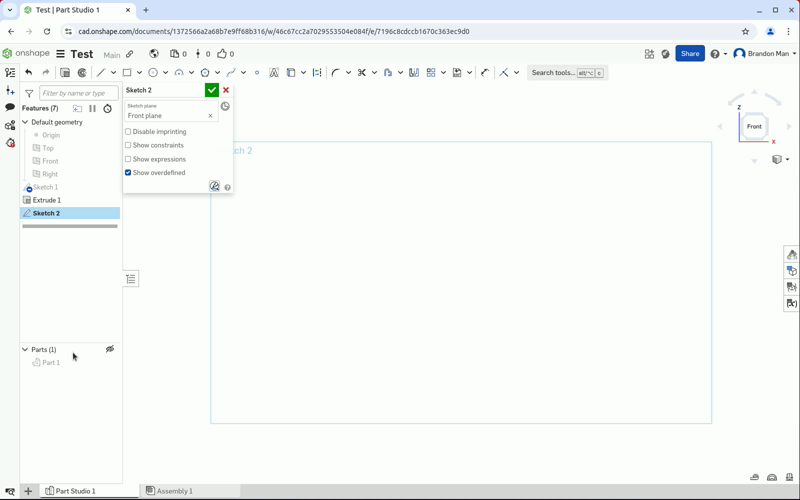
key_down(shift)
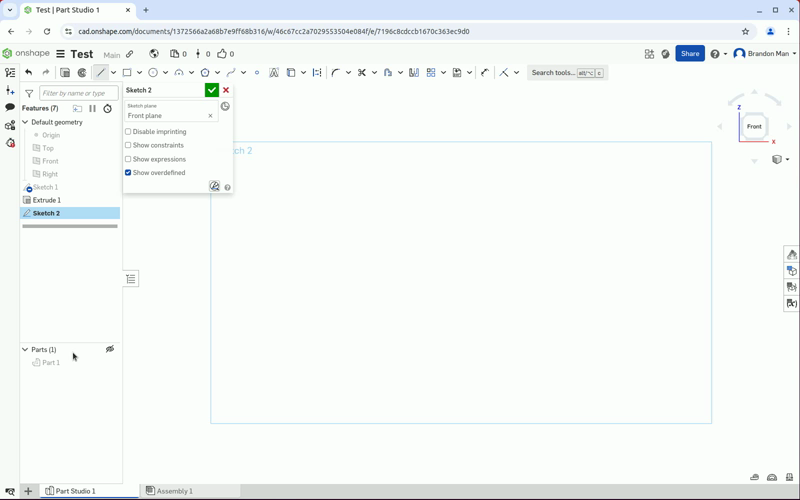
mouse_move(397, 290)
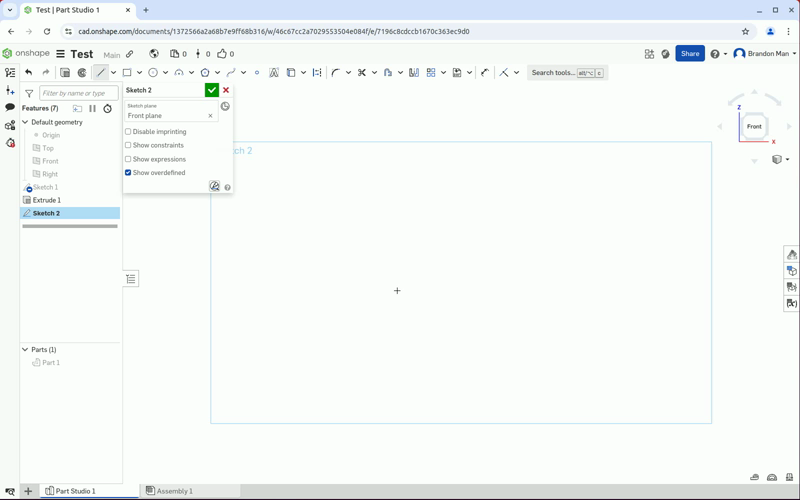
click(397, 290)
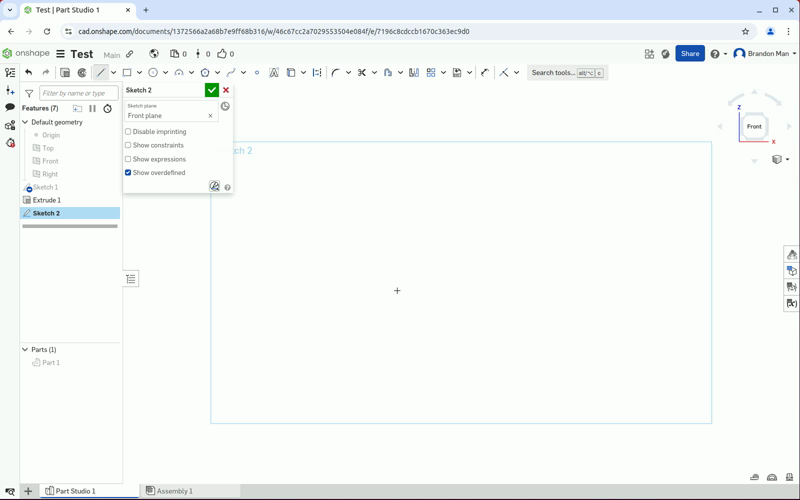
key_up(shift)
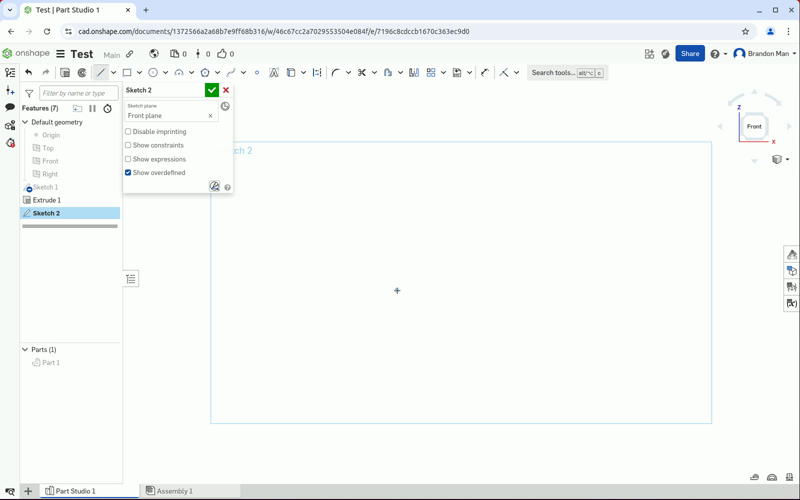
key_down(shift)
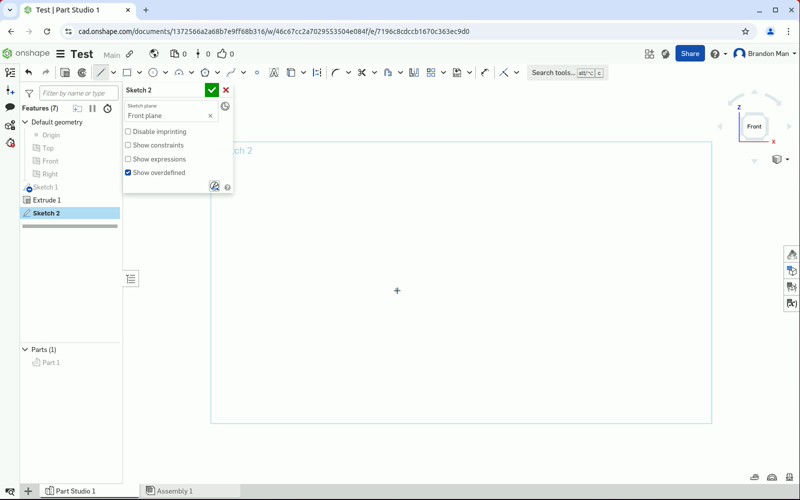
mouse_move(427, 290)
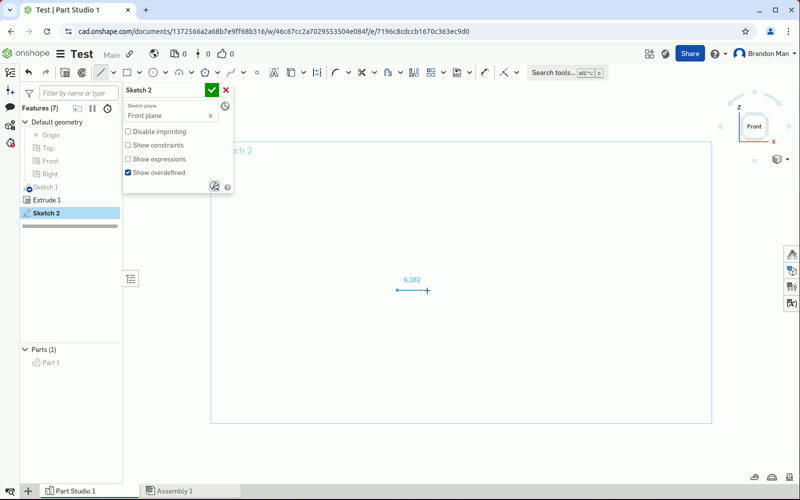
mouse_move(429, 290)
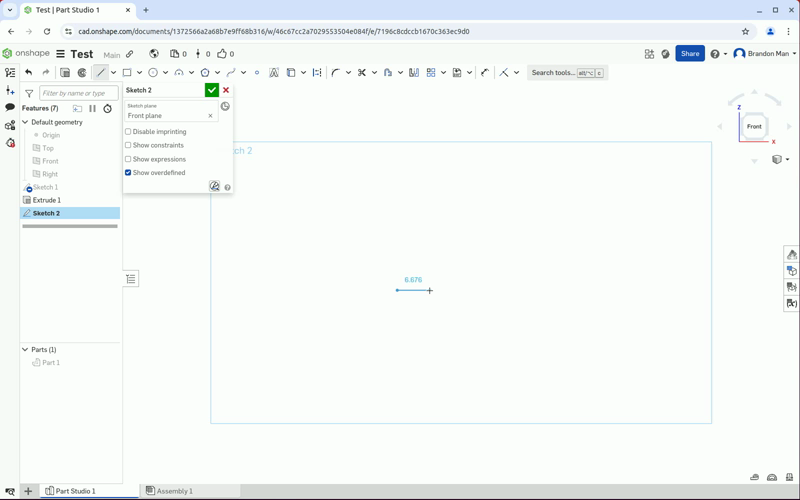
click(429, 290)
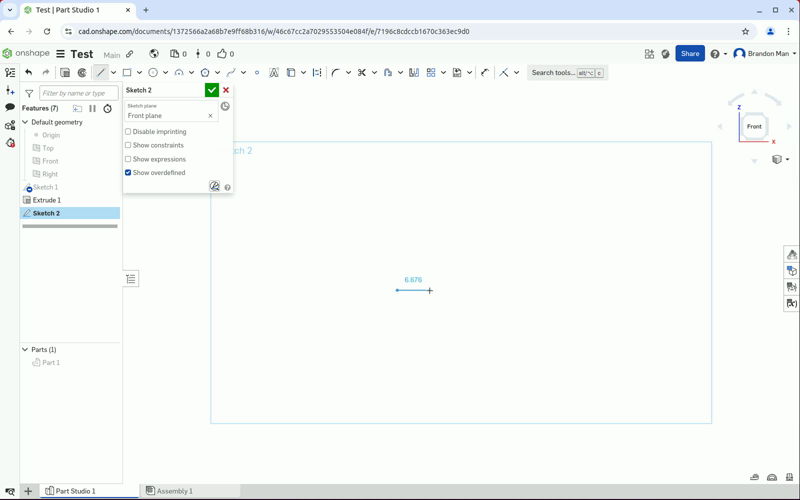
key_up(shift)
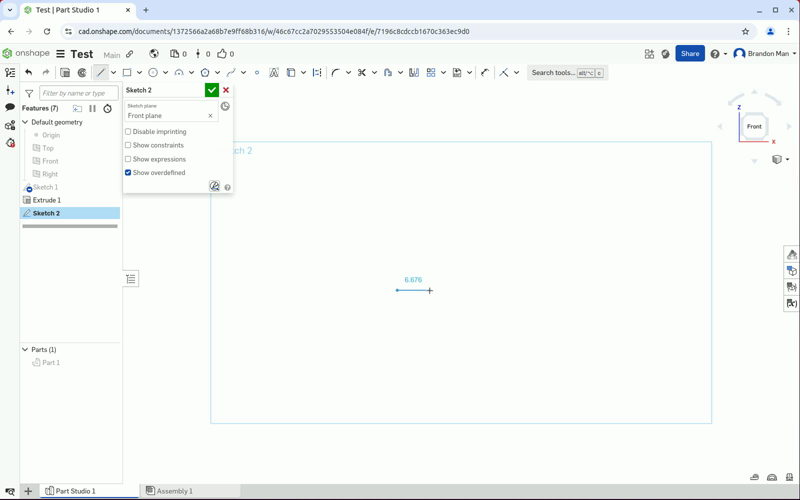
key_down(shift)
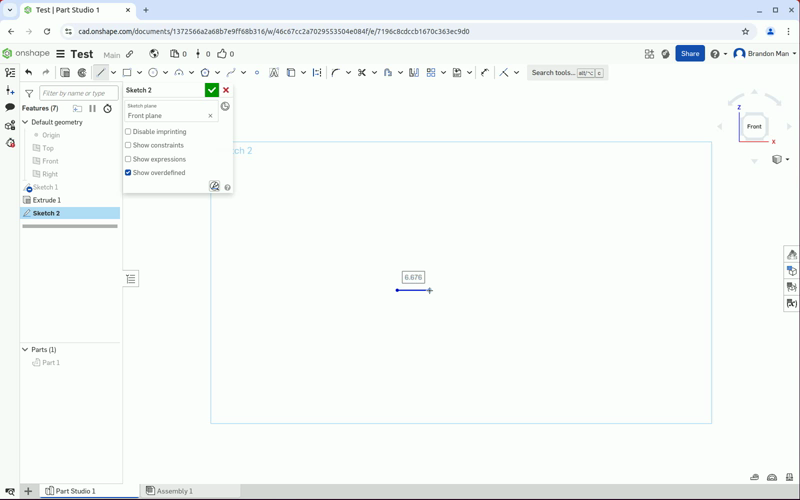
mouse_move(459, 290)
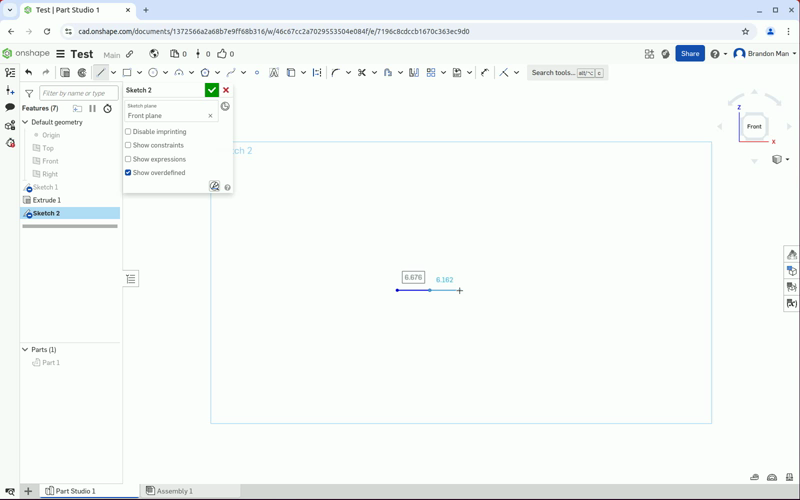
mouse_move(429, 276)
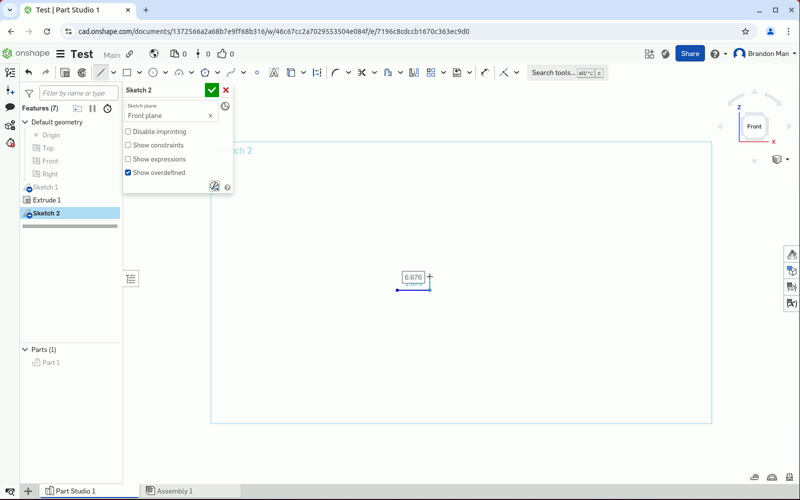
click(429, 276)
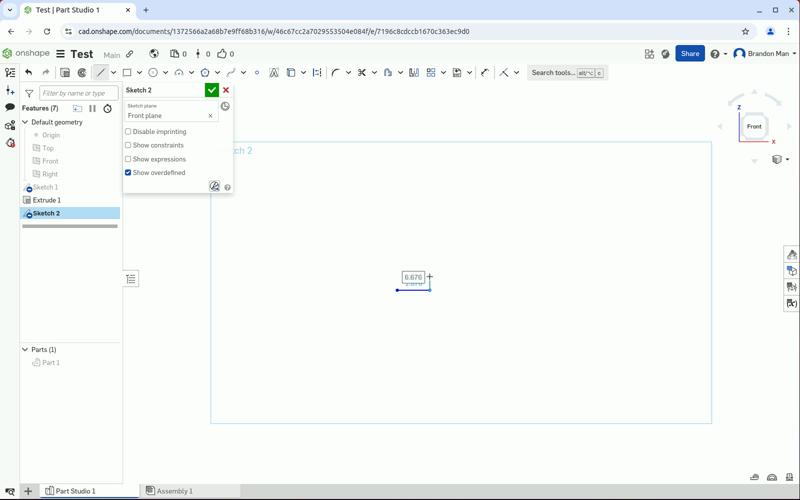
key_up(shift)
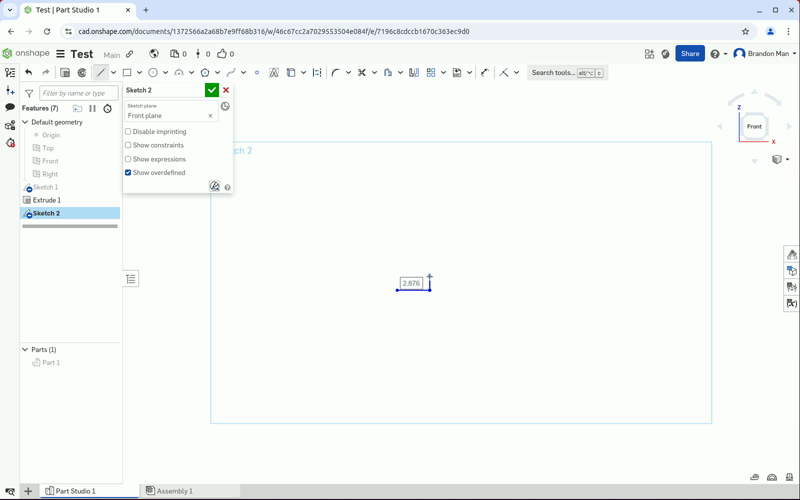
key_down(shift)
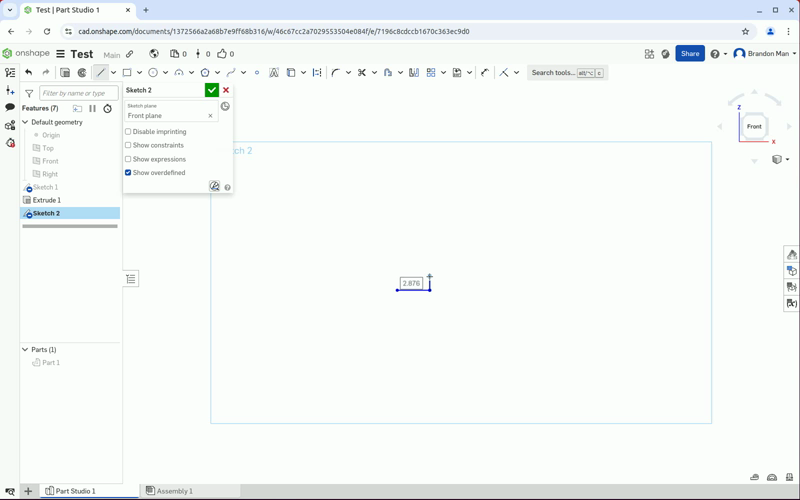
mouse_move(459, 276)
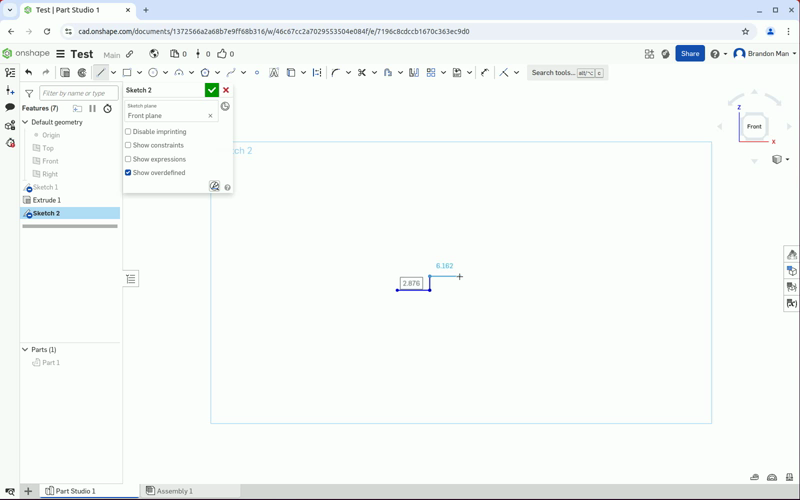
mouse_move(397, 276)
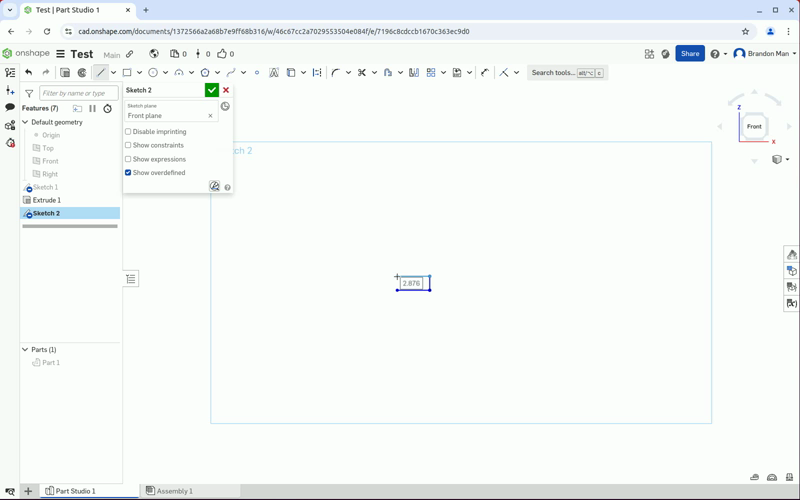
click(397, 276)
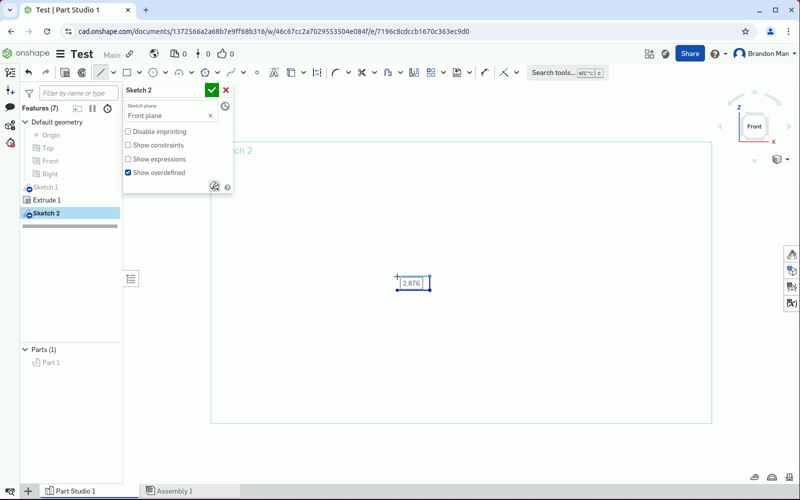
key_up(shift)
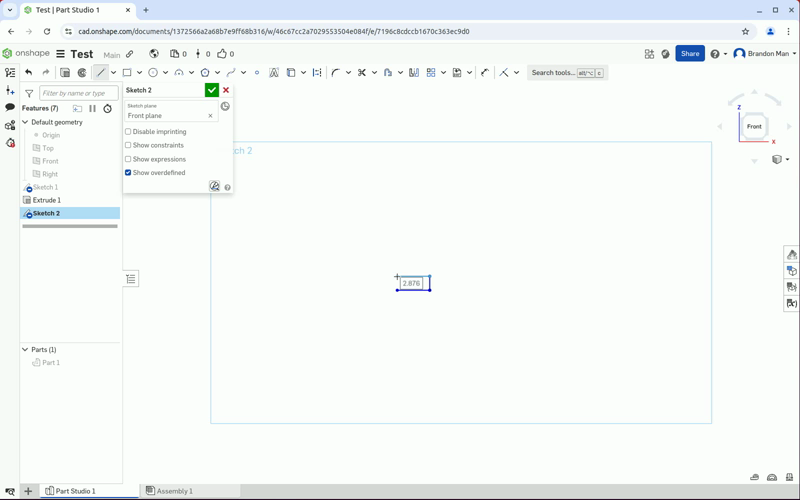
mouse_move(427, 276)
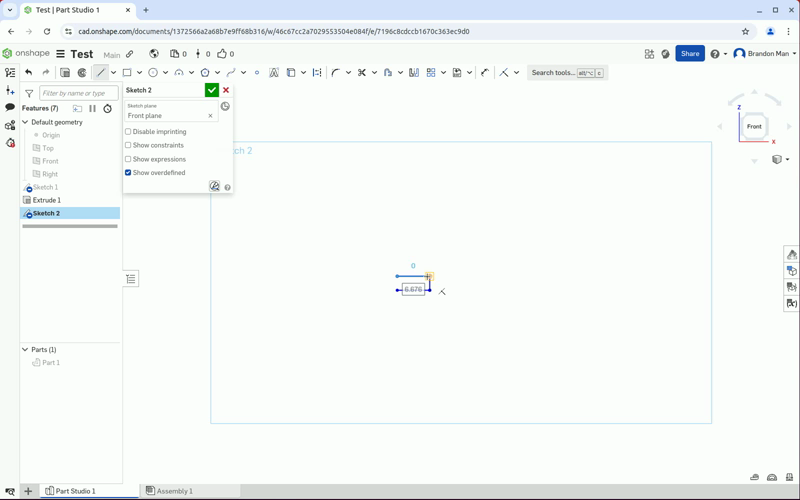
key_down(shift)
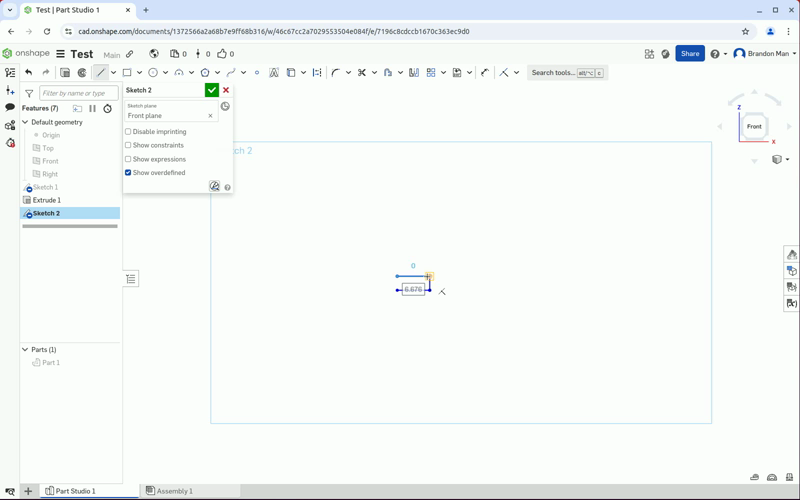
mouse_move(397, 290)
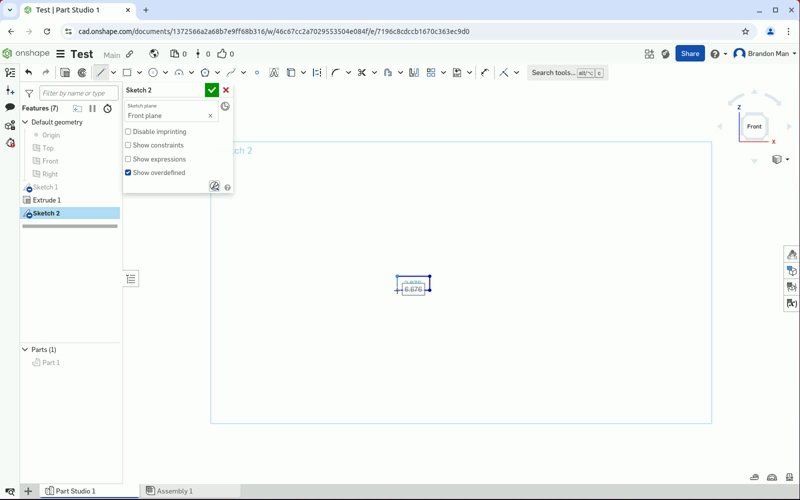
key_up(shift)
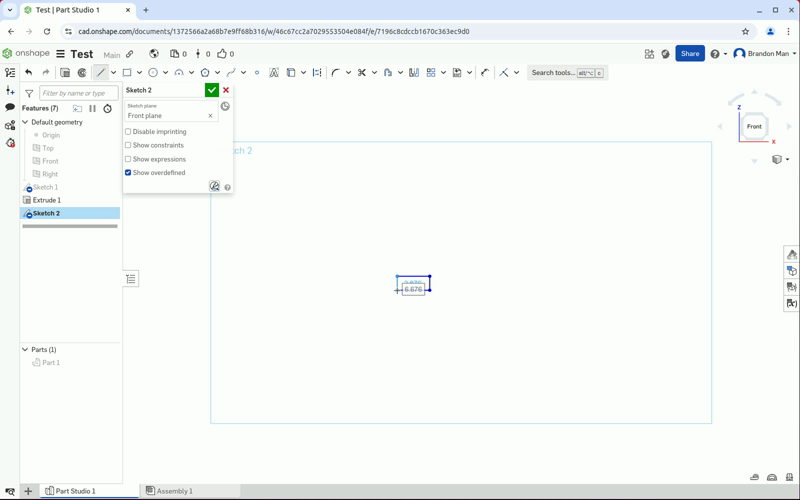
click(397, 290)
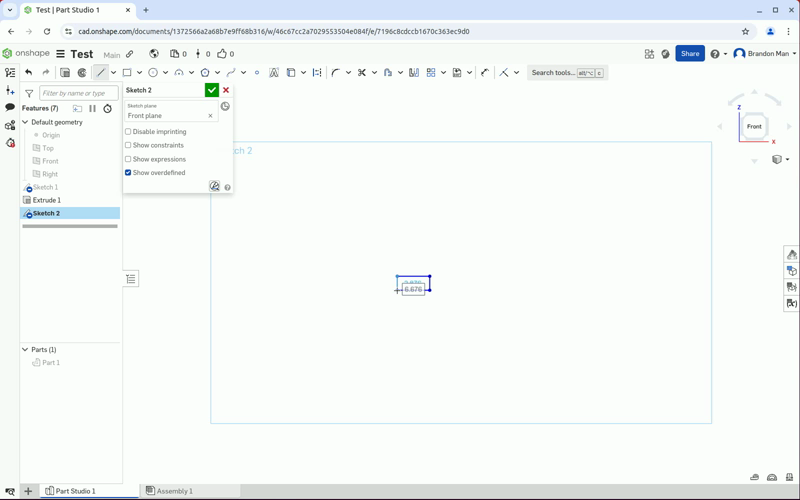
key(esc)
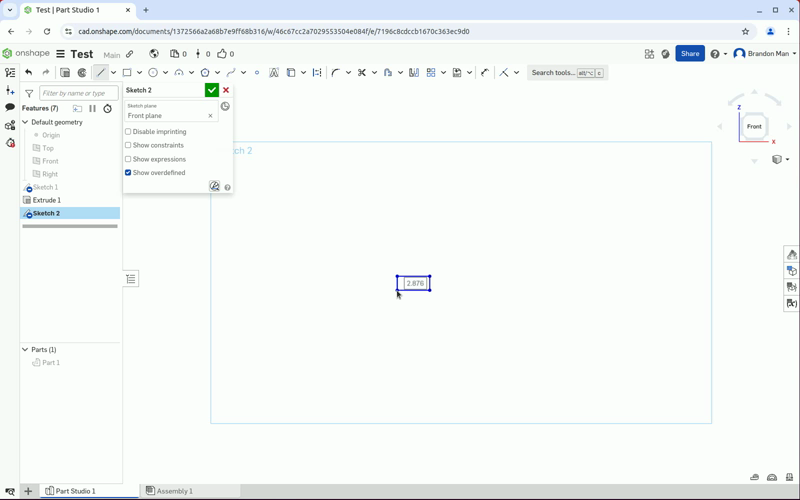
mouse_move(422, 279)
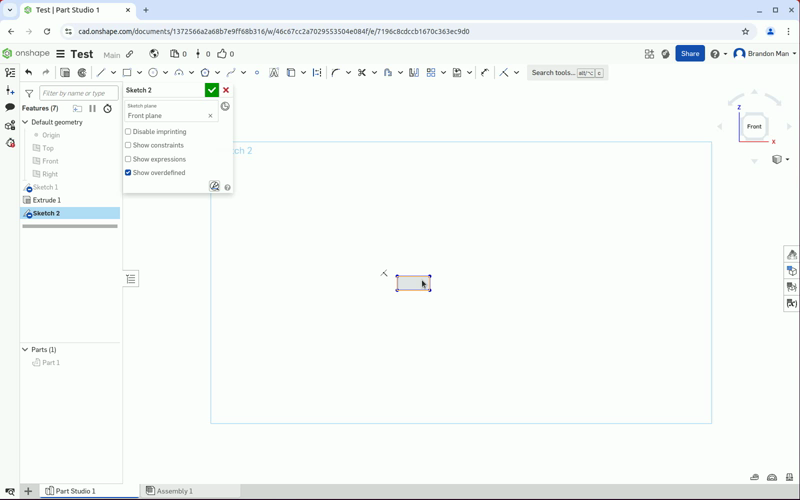
scroll(6)
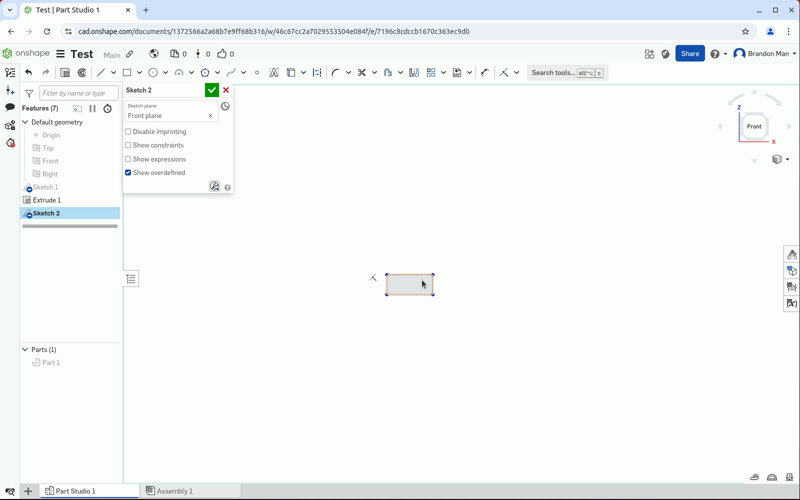
scroll(6)
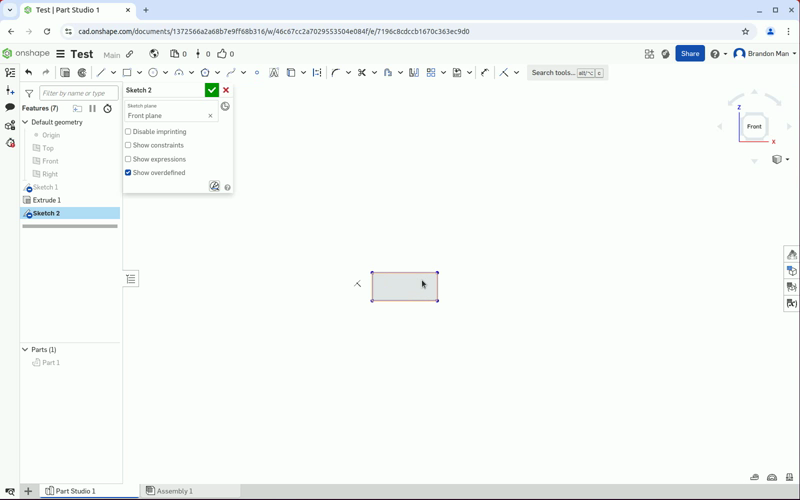
scroll(6)
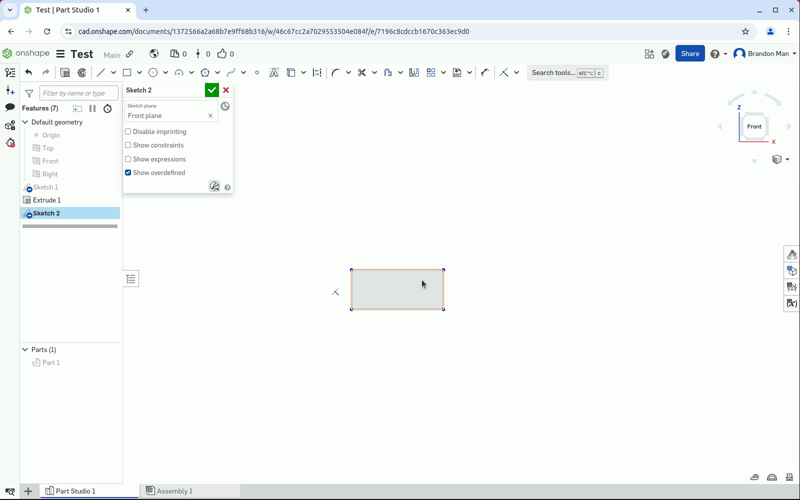
scroll(6)
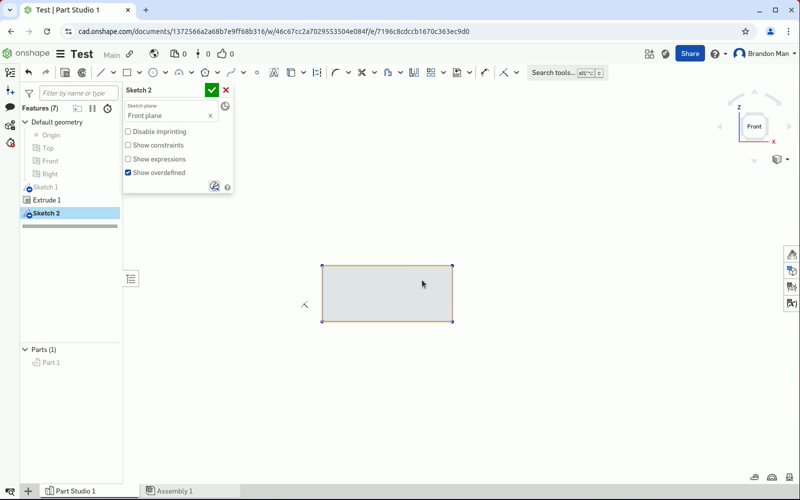
scroll(6)
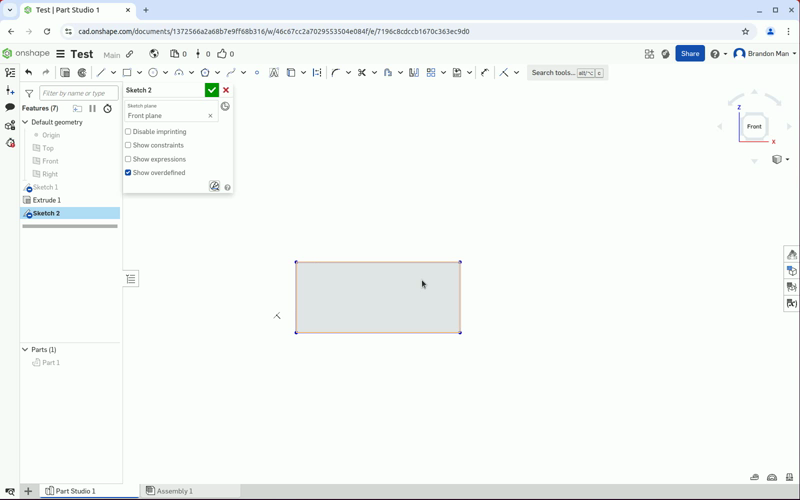
scroll(6)
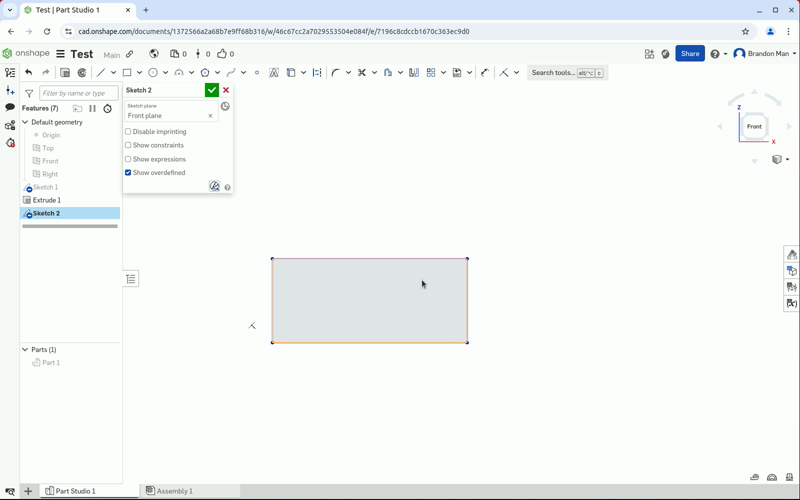
scroll(6)
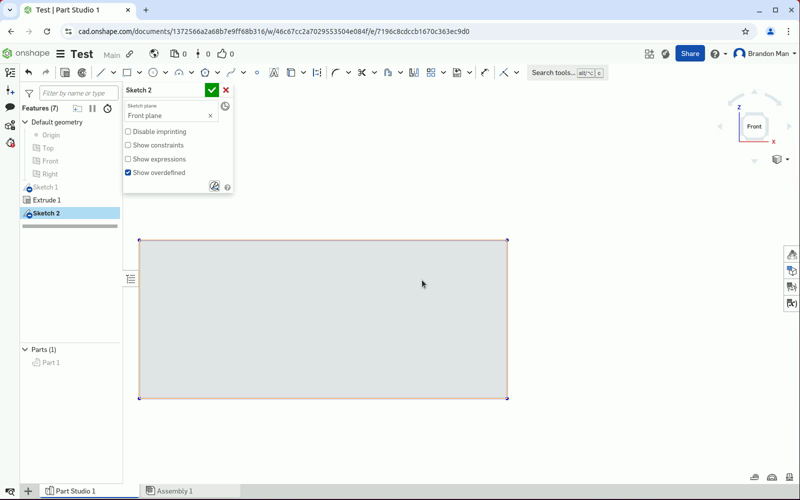
click(422, 279)
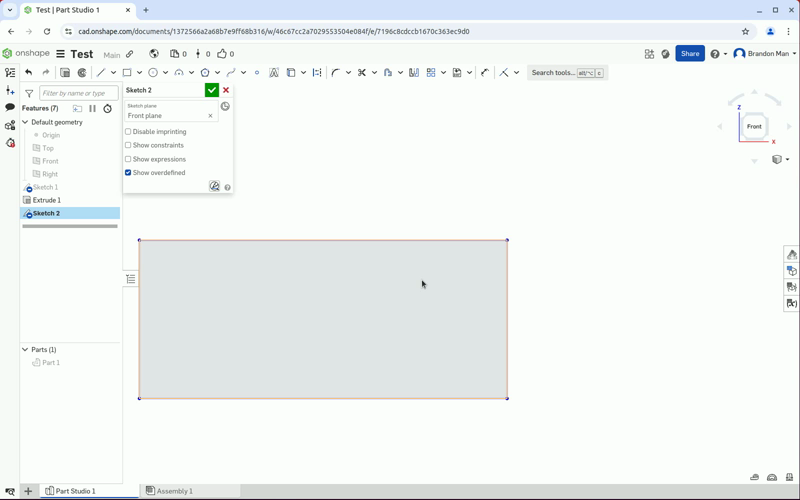
scroll(-6)
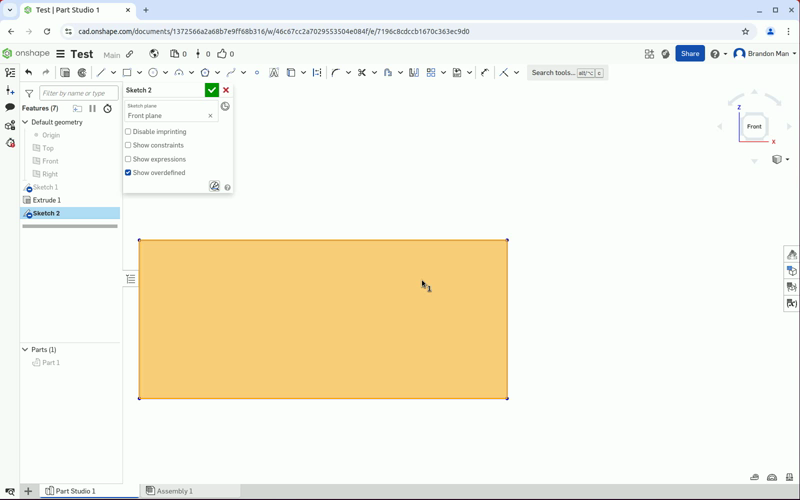
scroll(-6)
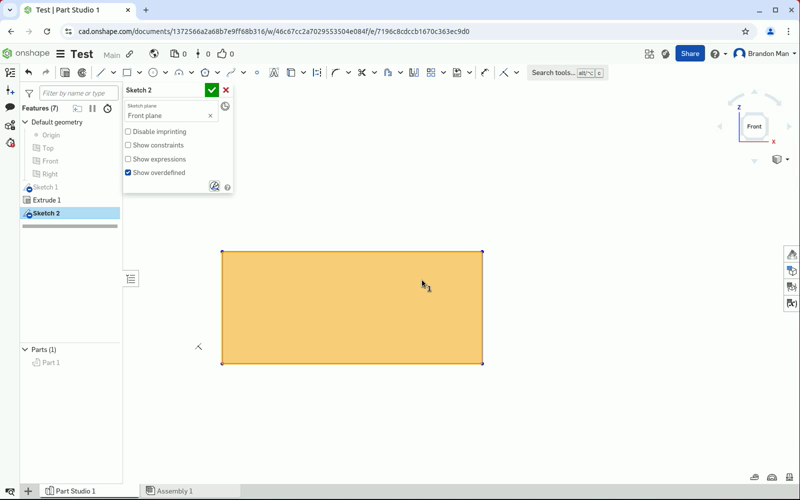
scroll(-6)
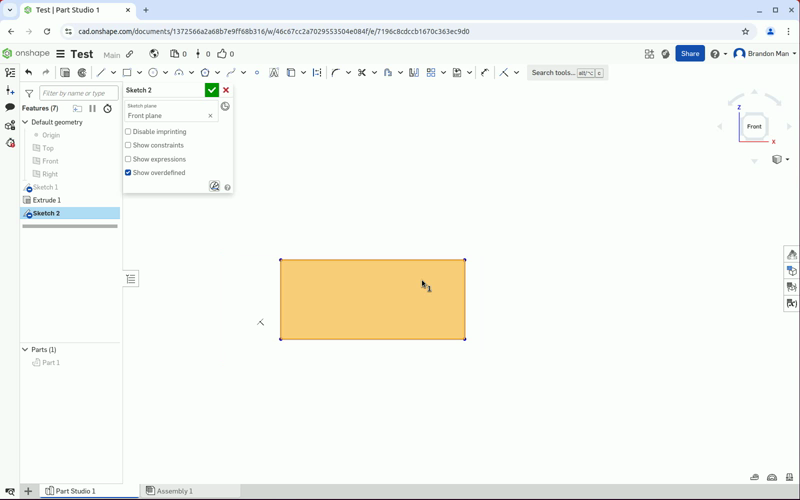
scroll(-6)
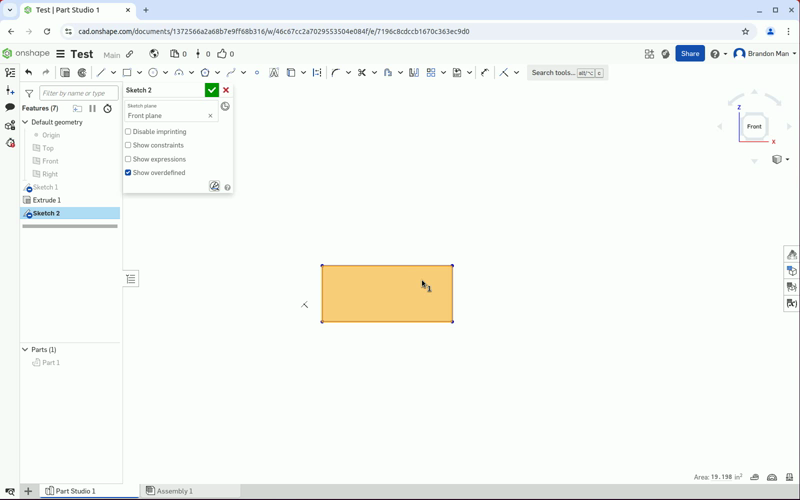
scroll(-6)
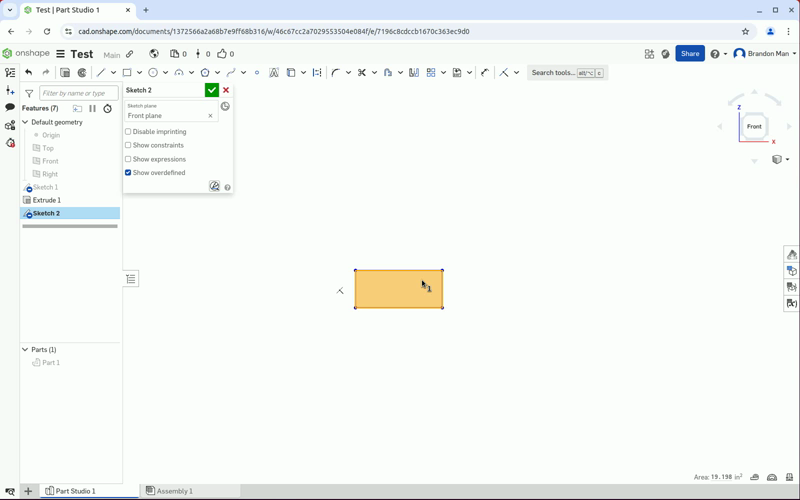
scroll(-6)
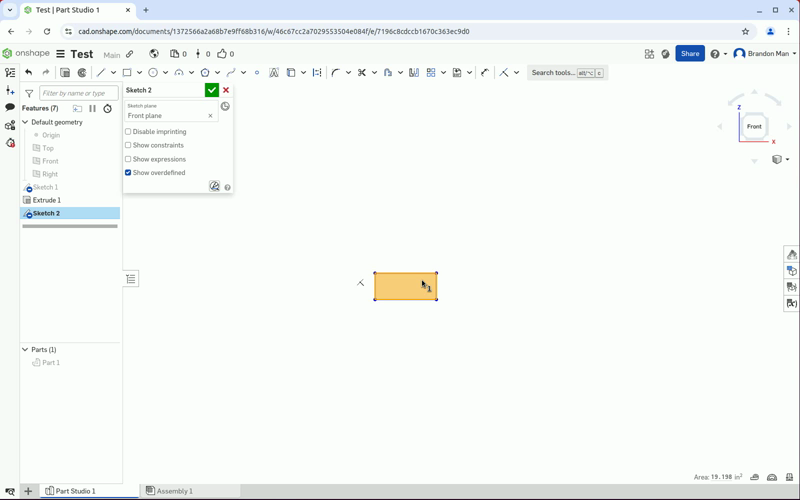
scroll(-6)
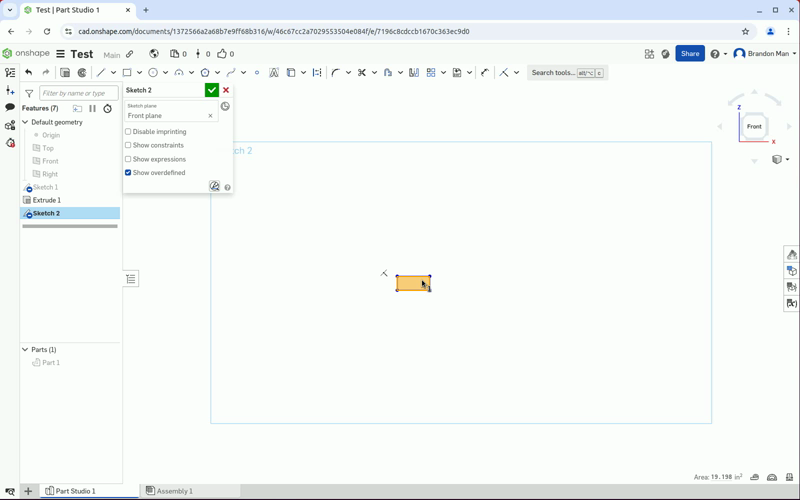
mouse_move(73, 352)
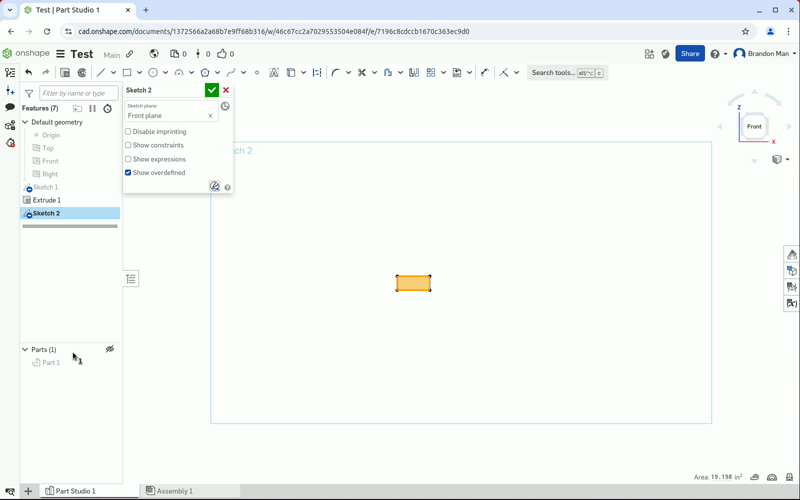
key(shift+y)
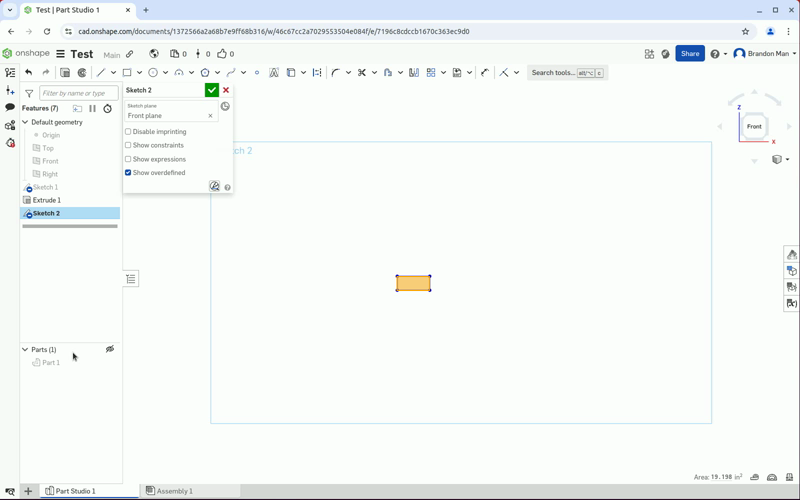
key(shift+e)
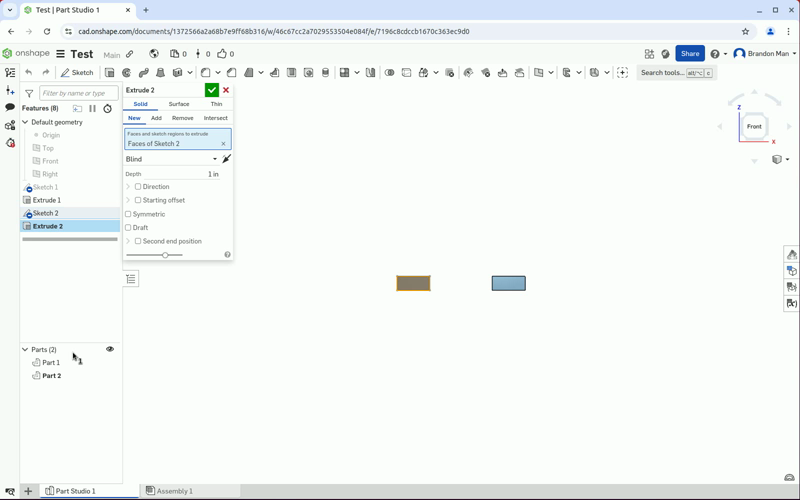
mouse_move(143, 106)
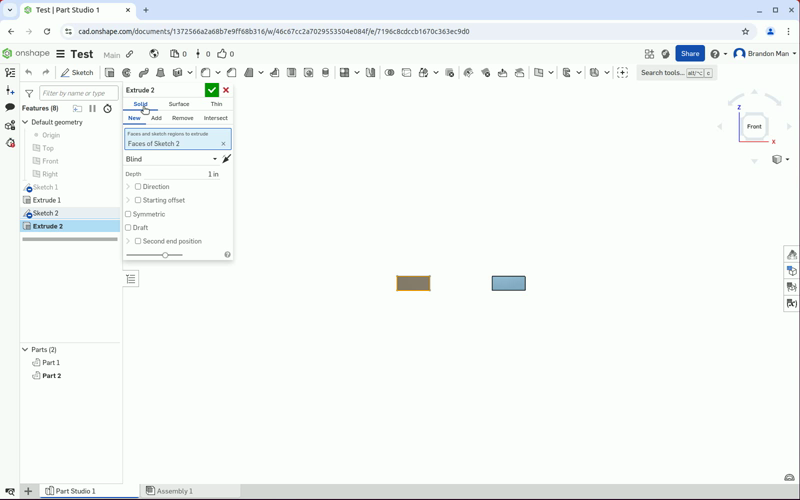
click(143, 106)
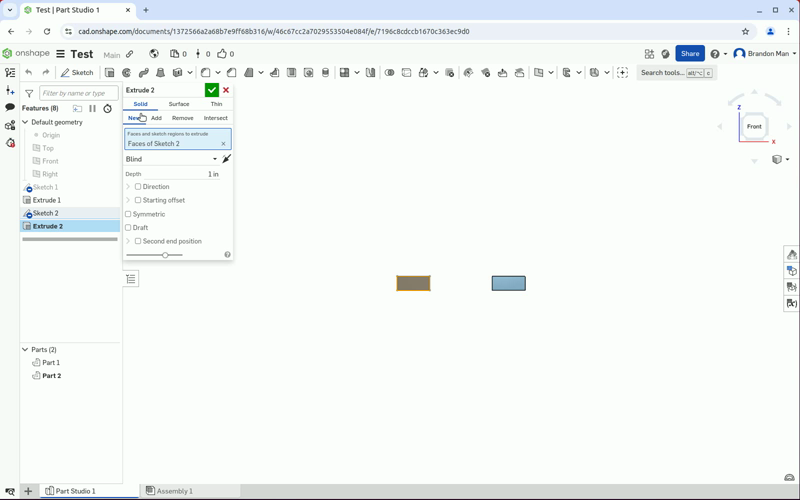
mouse_move(137, 120)
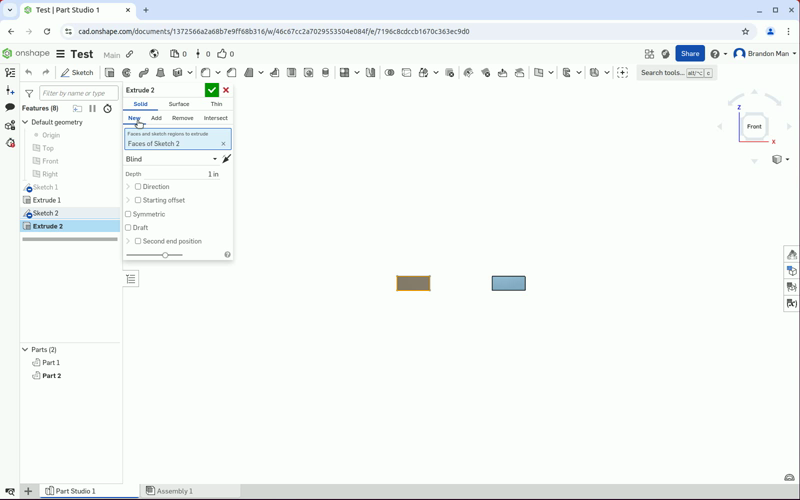
click(137, 120)
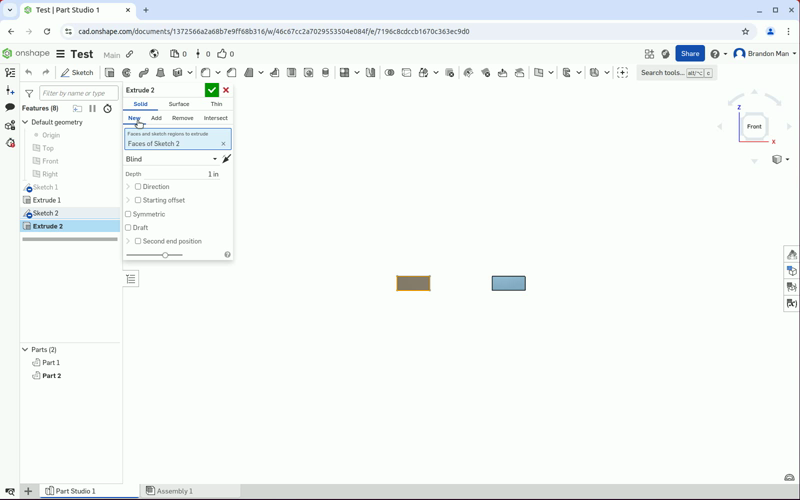
key(tab, 4)
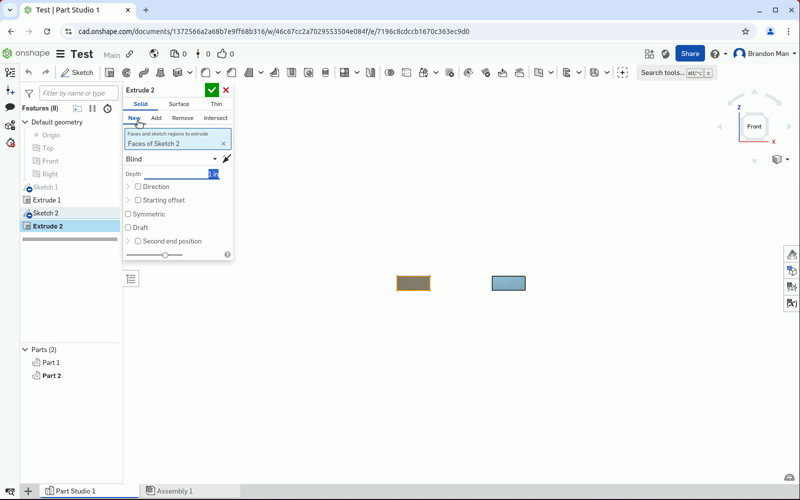
text(3.37)
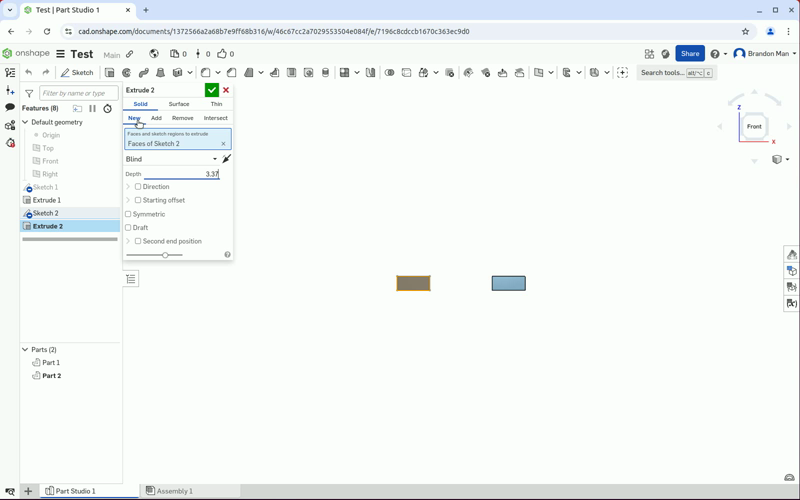
key(enter)
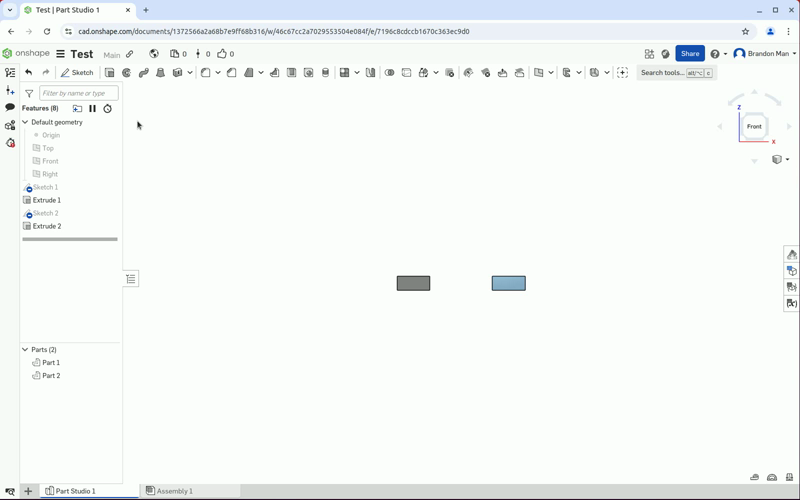
key(shift+h)
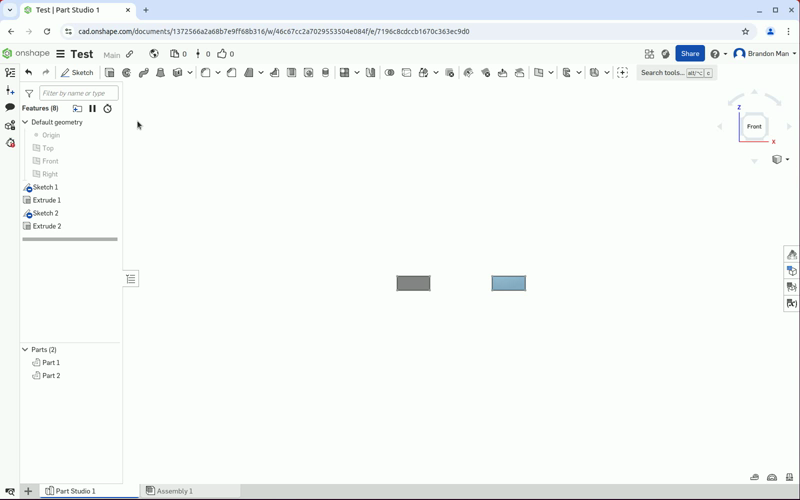
key(shift+h)
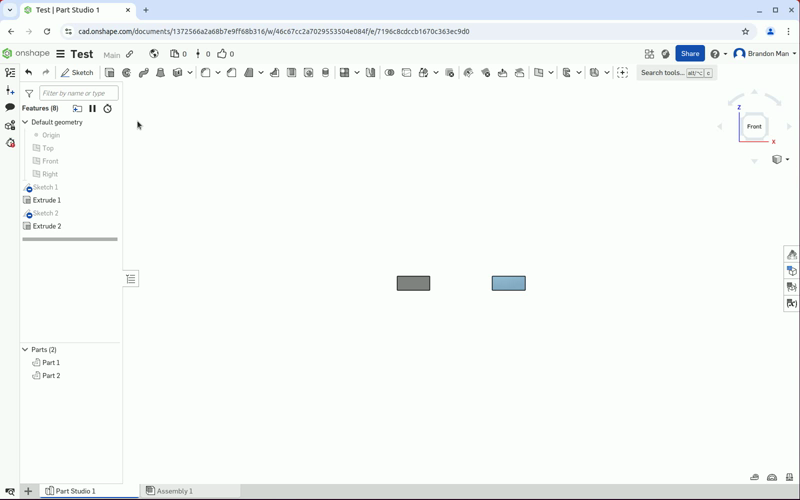
mouse_move(73, 189)
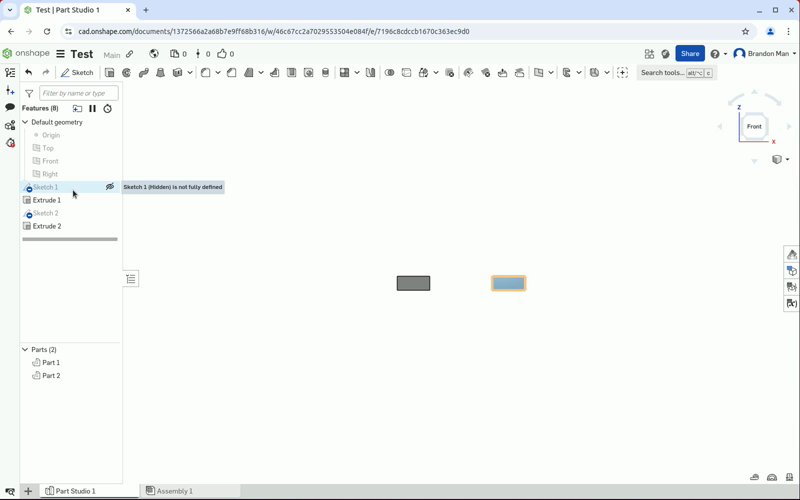
click(73, 189)
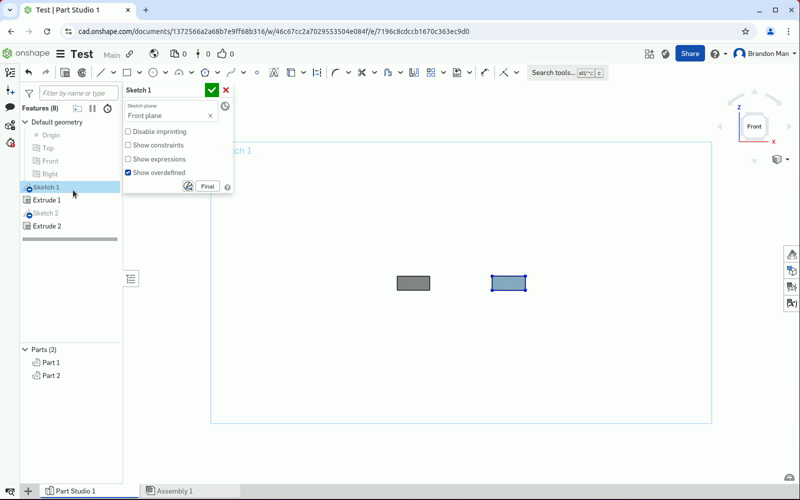
mouse_move(229, 92)
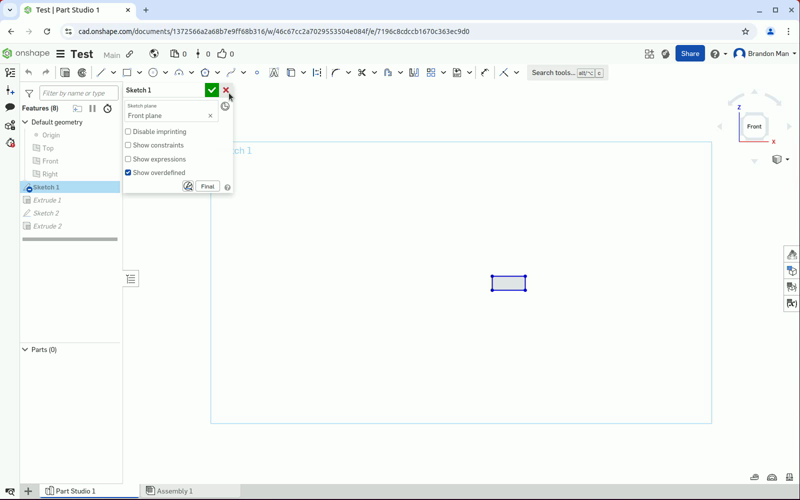
click(229, 92)
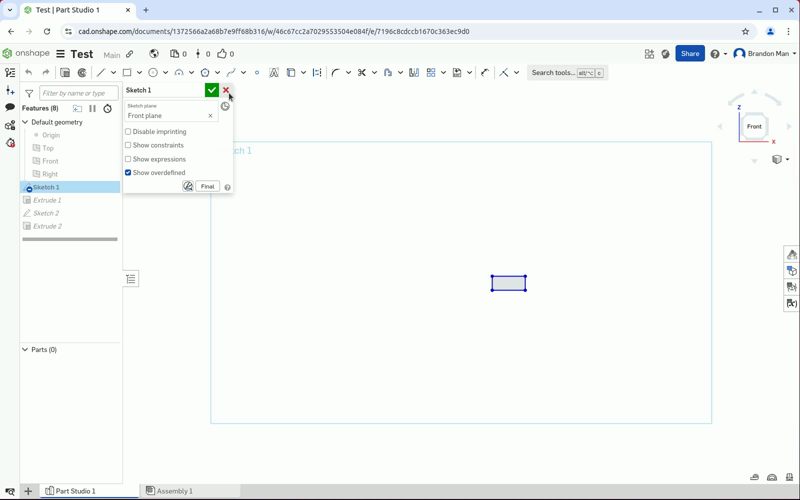
key(shift+s)
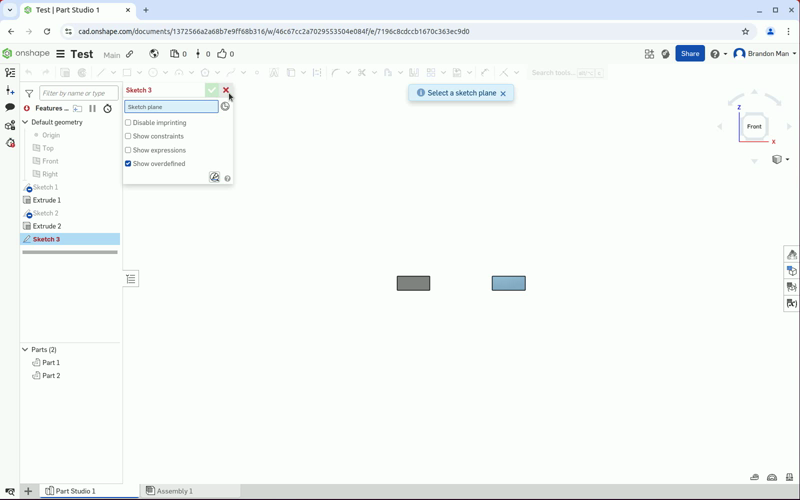
mouse_move(73, 163)
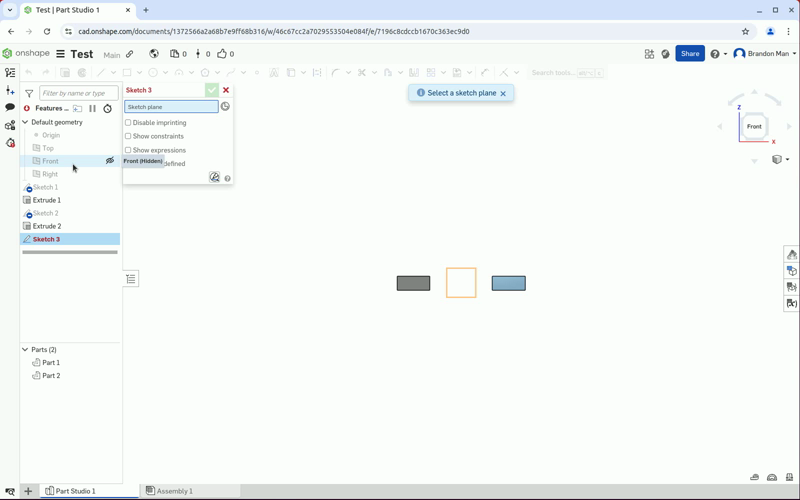
click(73, 163)
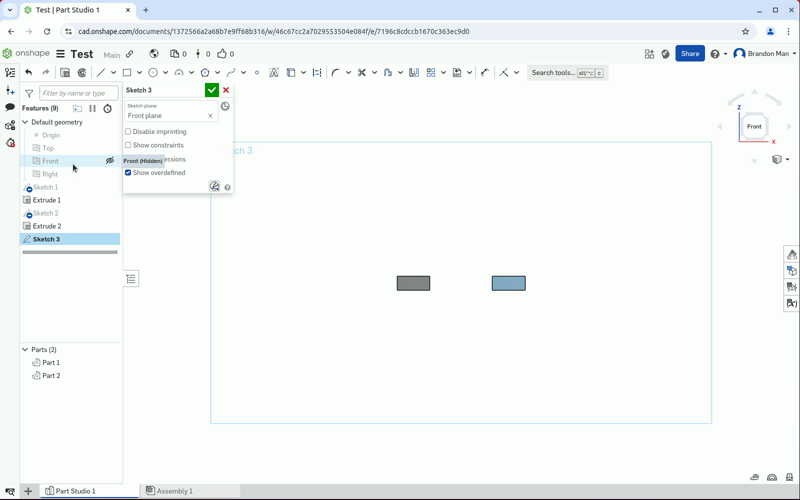
mouse_move(73, 352)
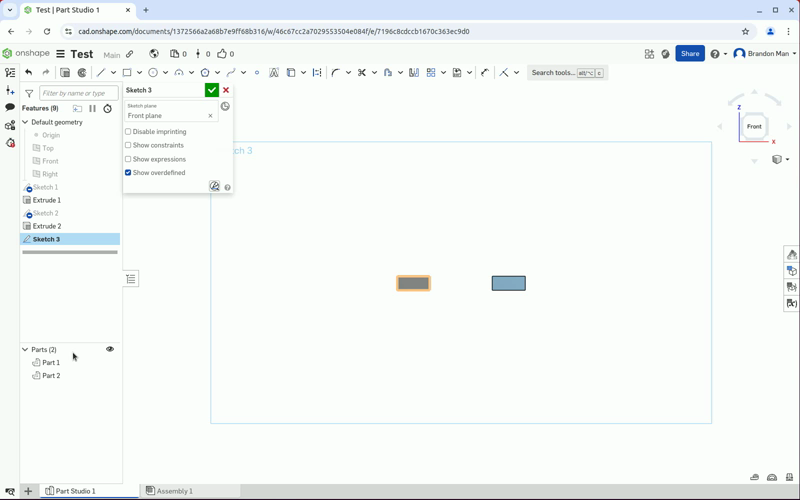
key(y)
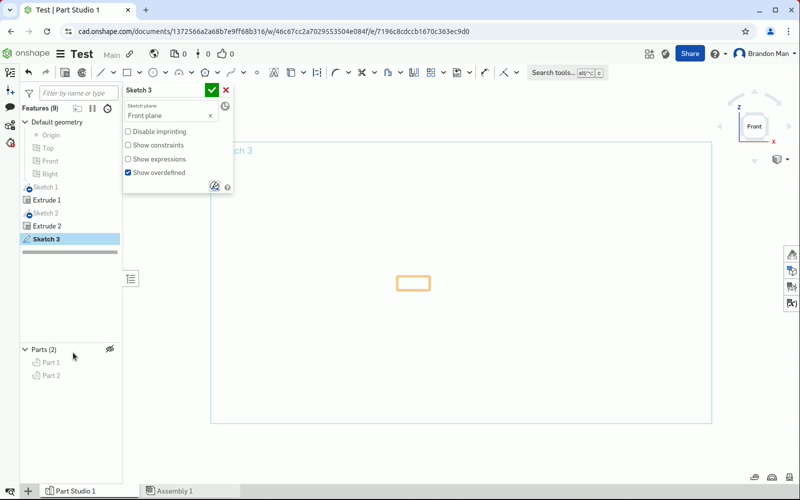
key(l)
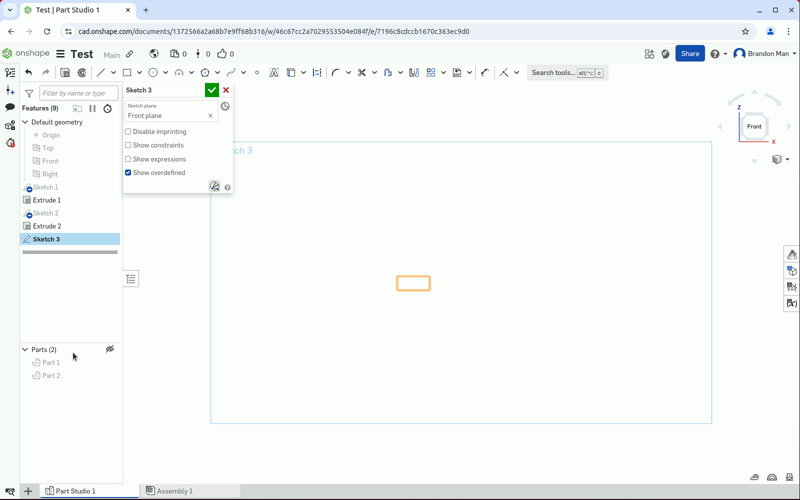
key_down(shift)
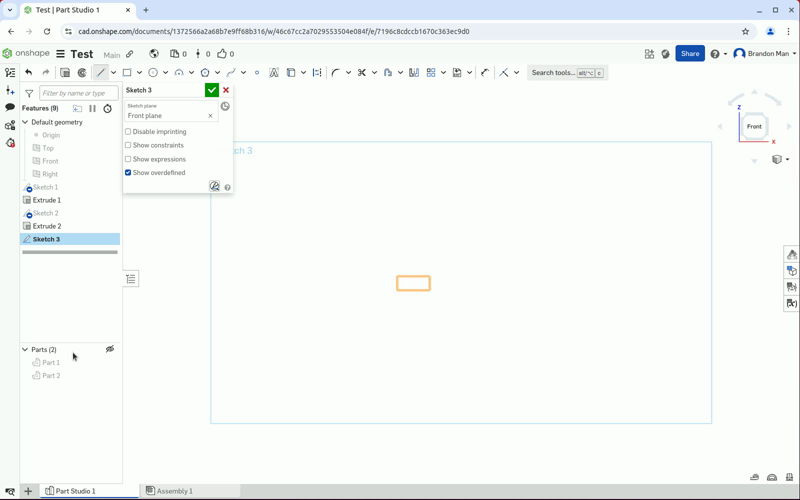
mouse_move(429, 260)
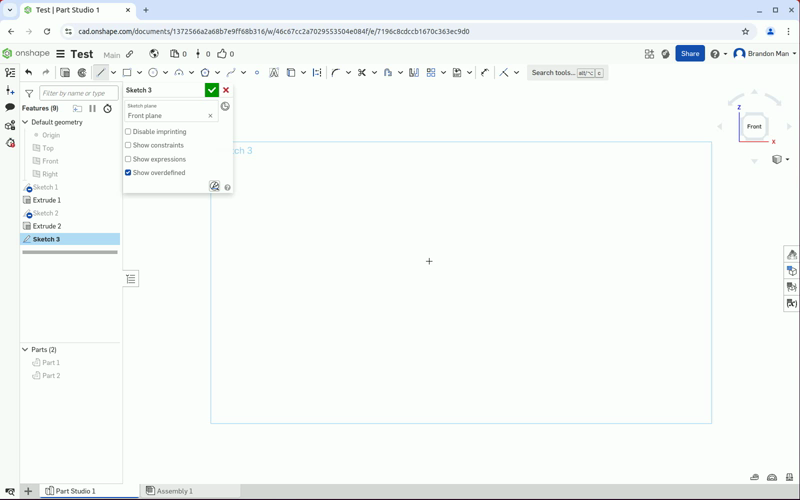
click(429, 260)
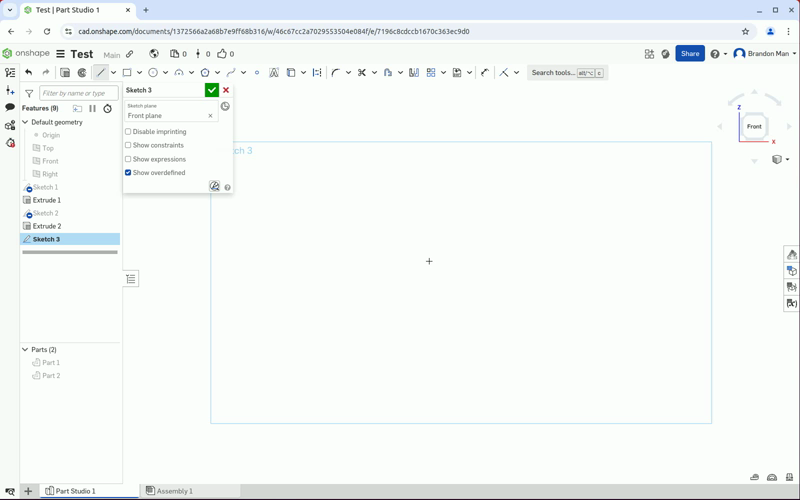
key_up(shift)
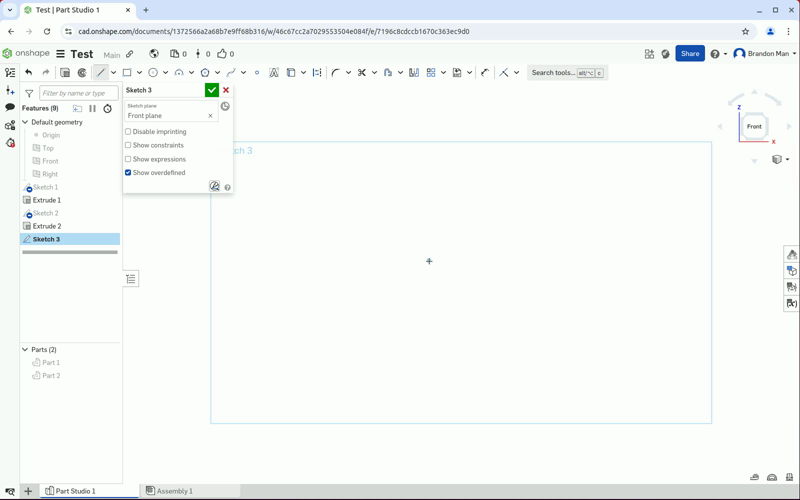
key_down(shift)
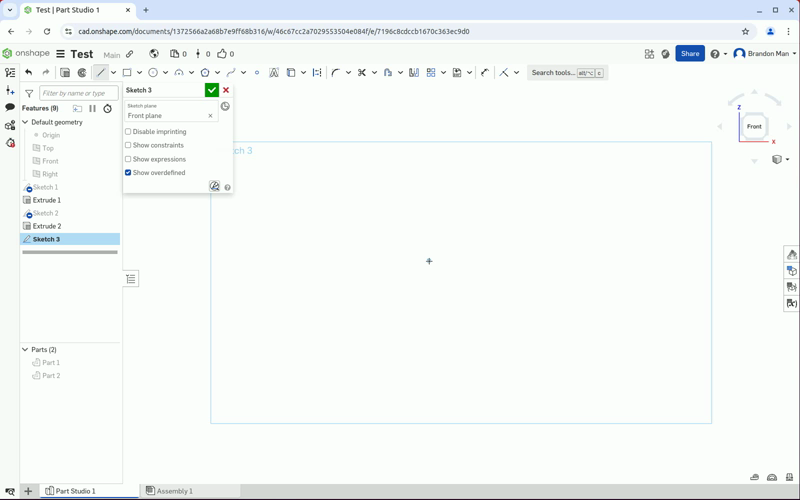
mouse_move(493, 260)
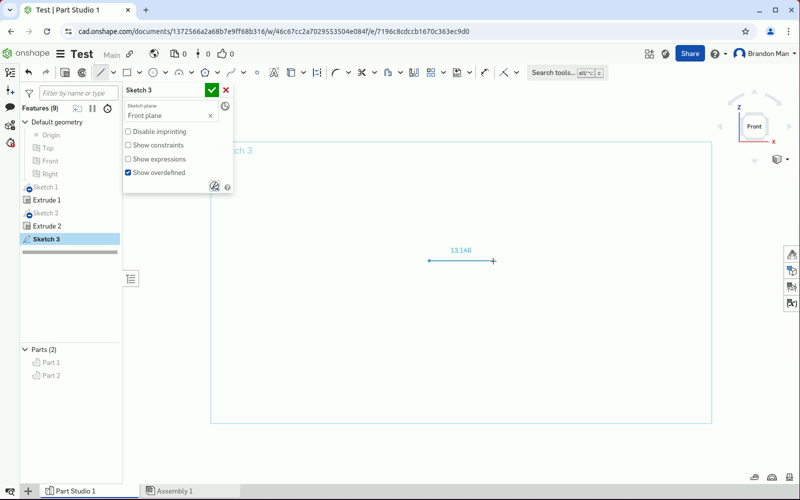
click(493, 260)
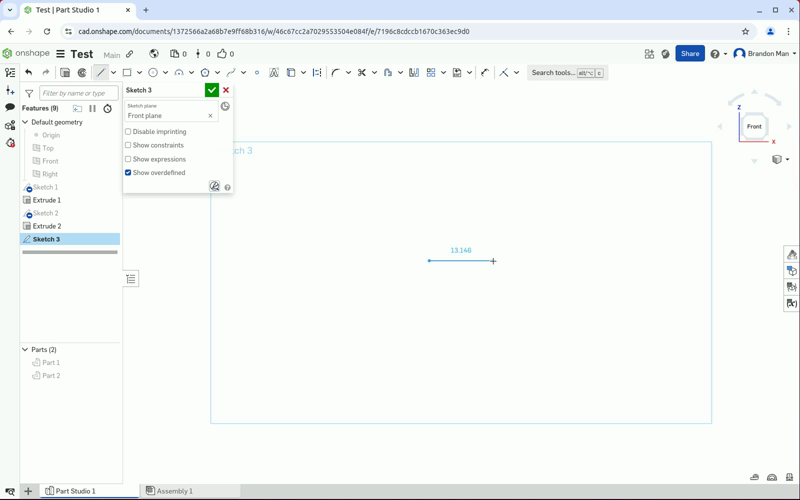
key_up(shift)
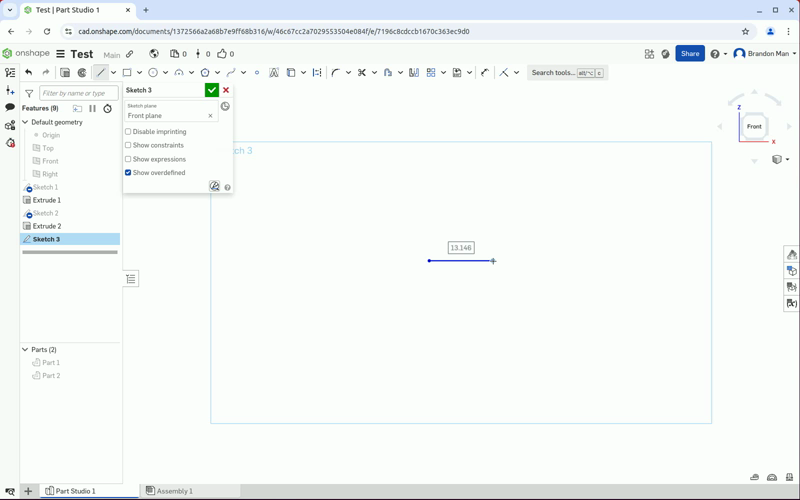
key_down(shift)
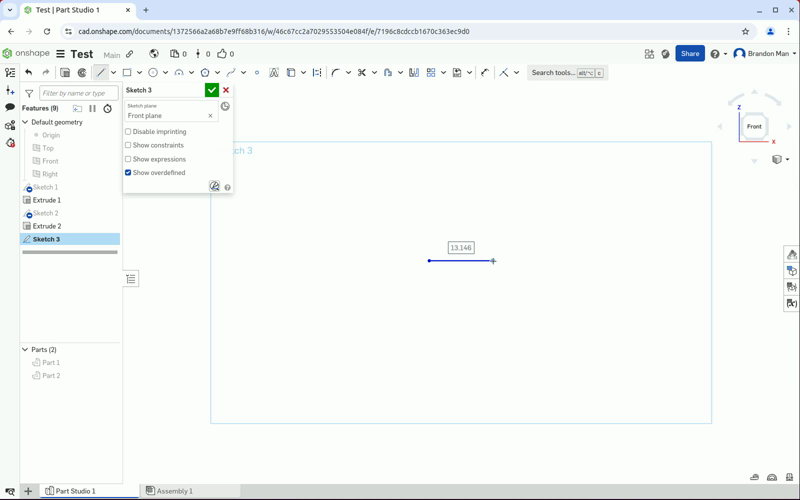
mouse_move(523, 260)
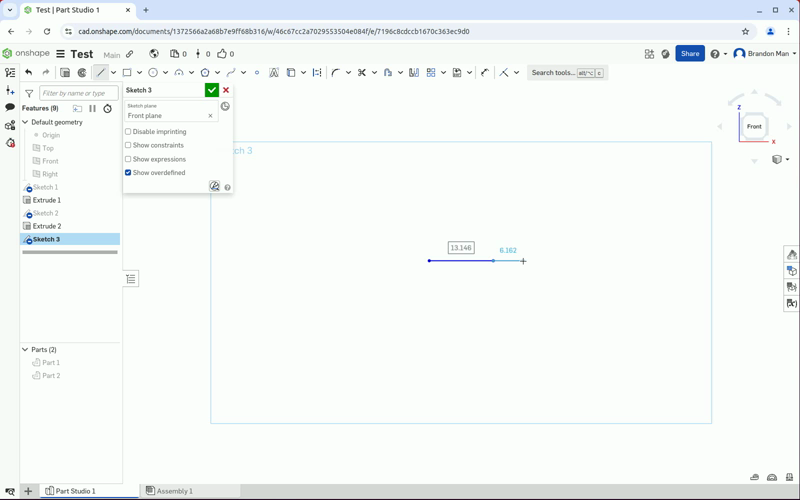
mouse_move(524, 221)
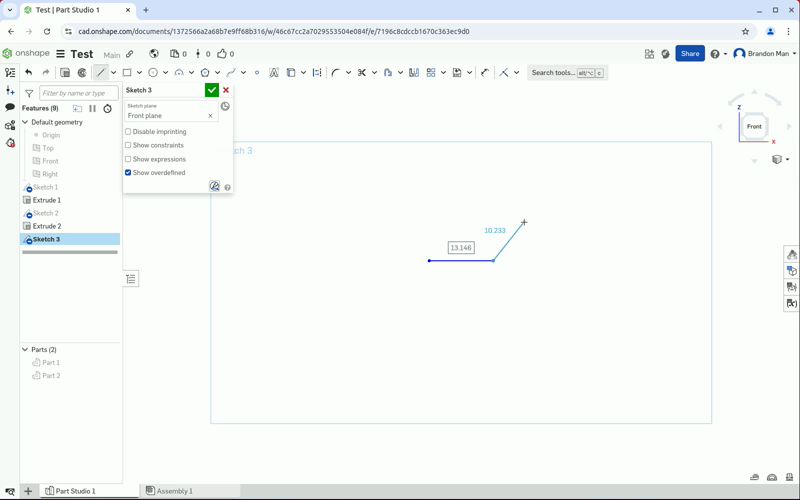
click(524, 221)
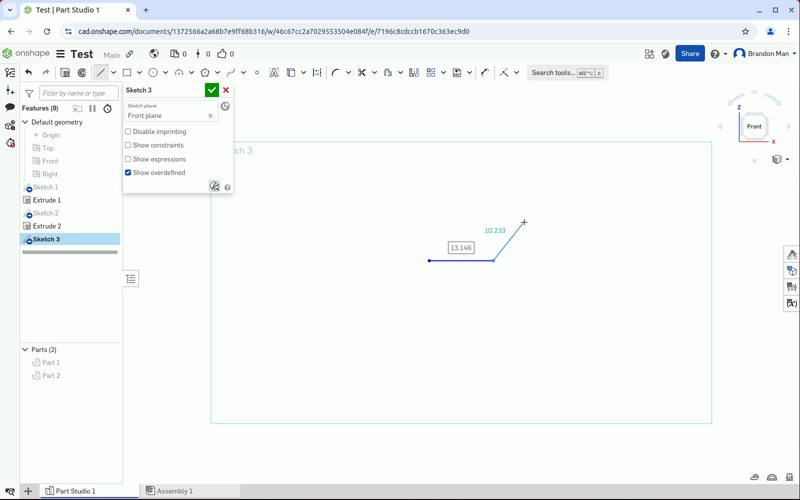
key_up(shift)
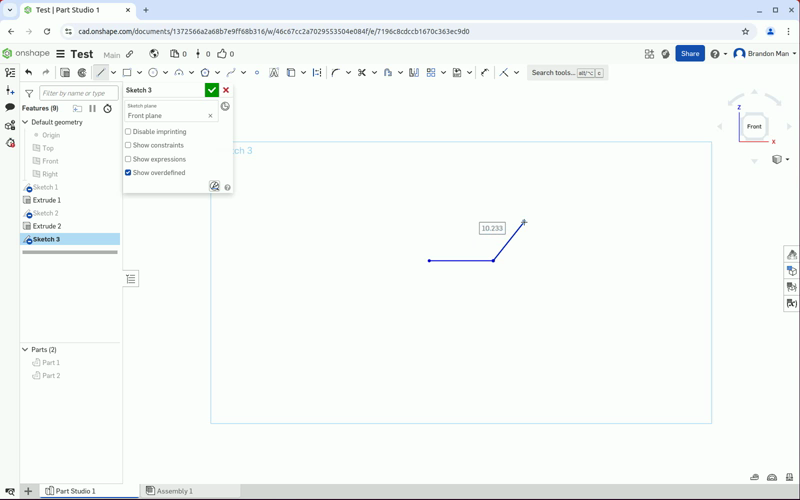
key(esc)
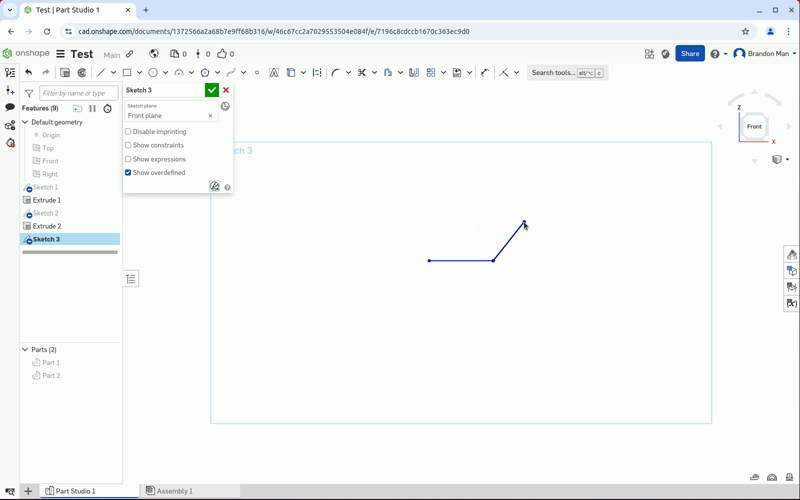
key(a)
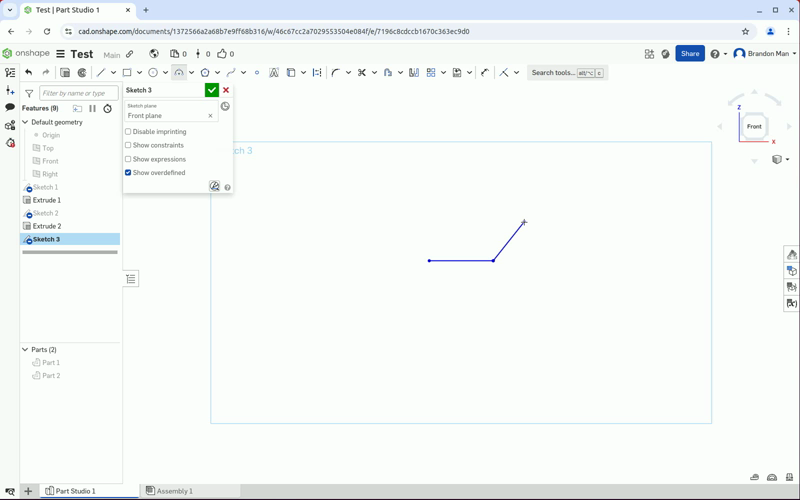
mouse_move(524, 221)
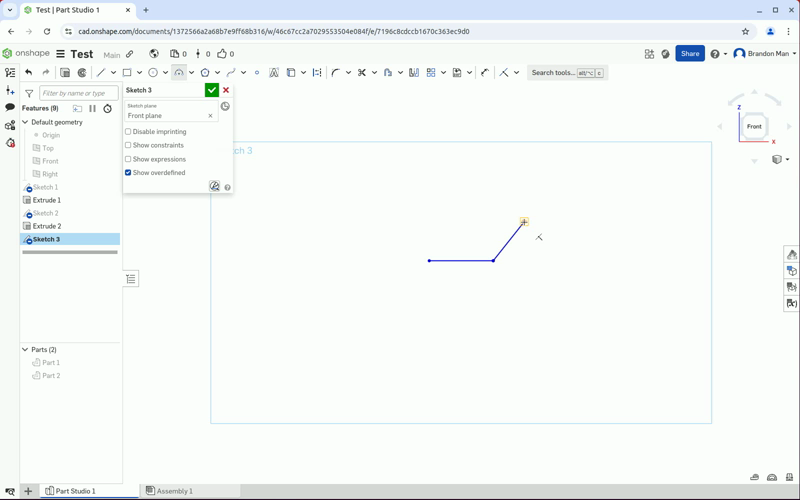
click(524, 221)
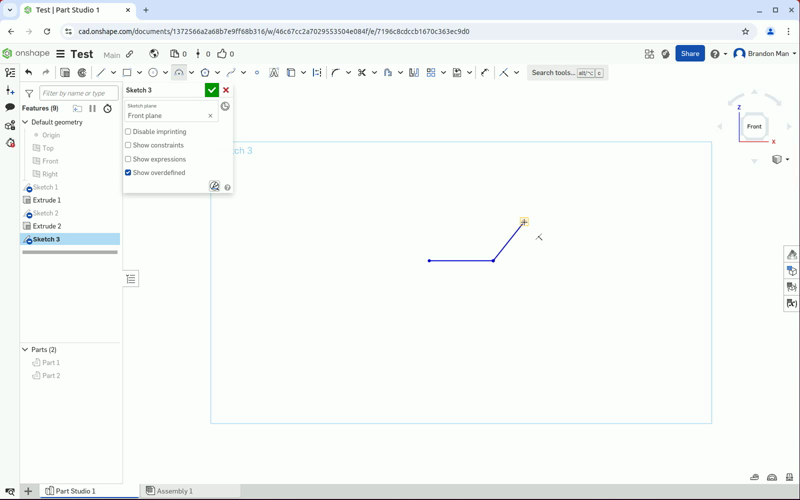
key_down(shift)
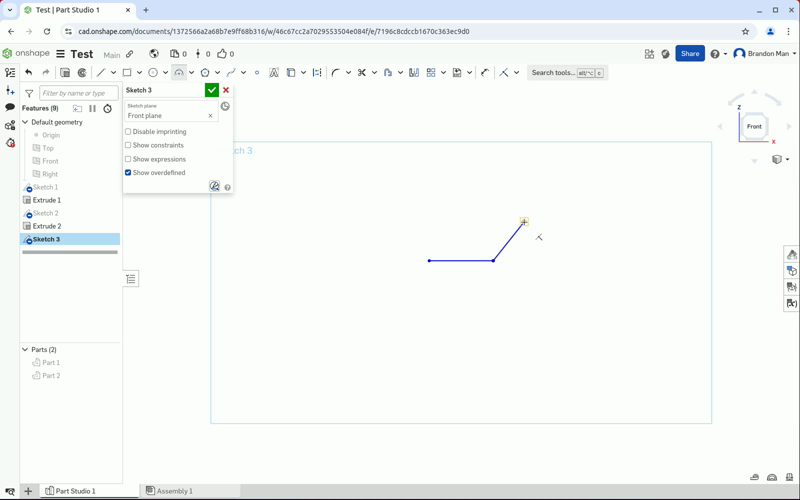
mouse_move(493, 180)
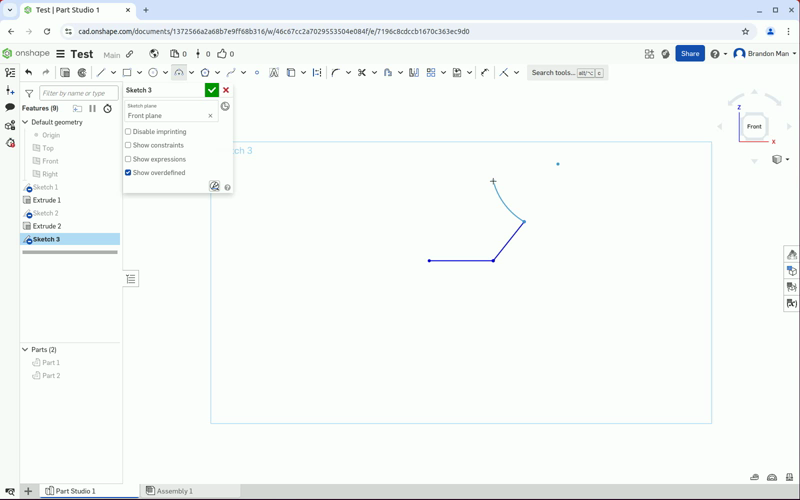
click(493, 180)
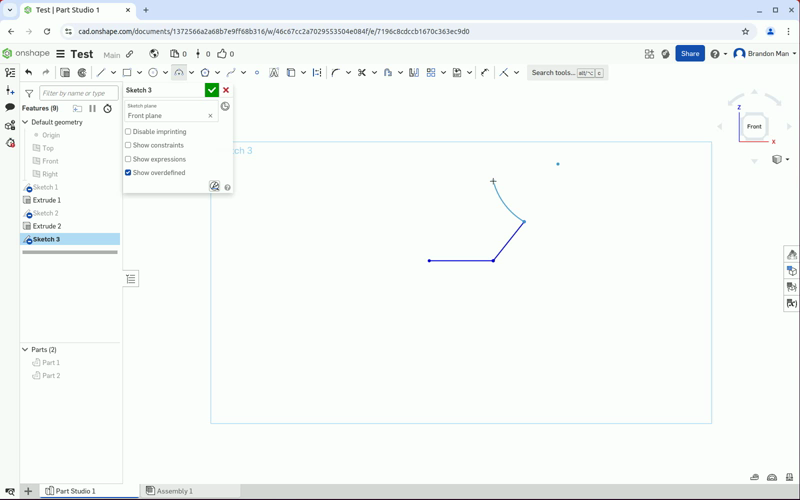
mouse_move(492, 213)
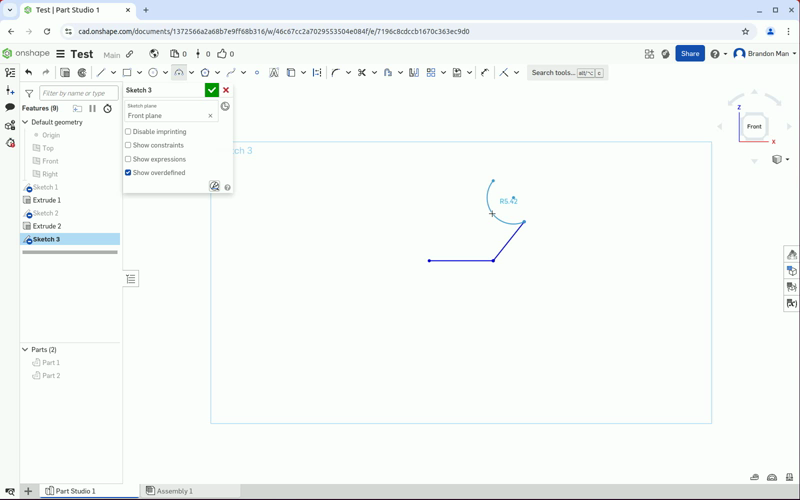
click(492, 213)
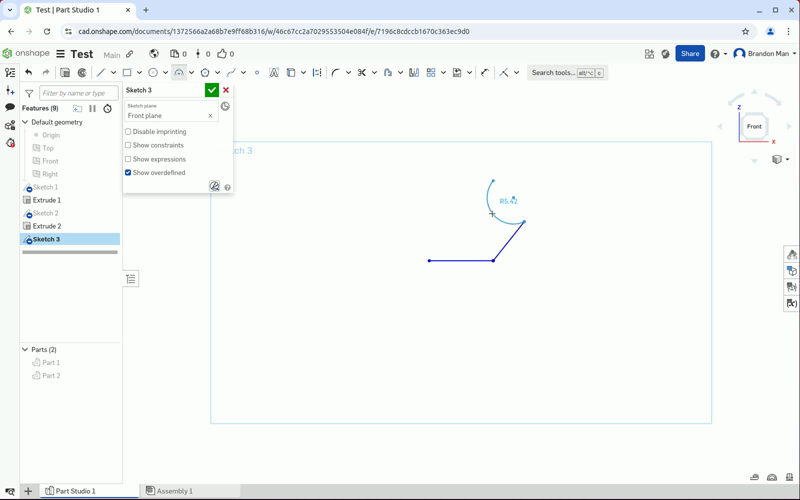
key_up(shift)
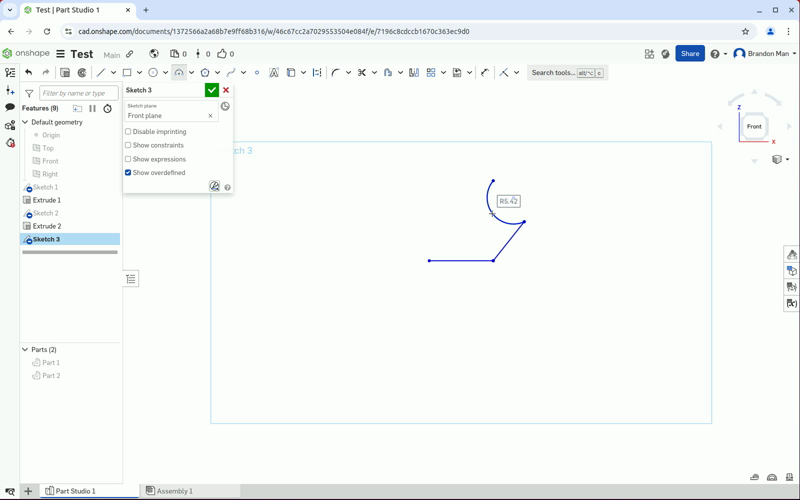
key(esc)
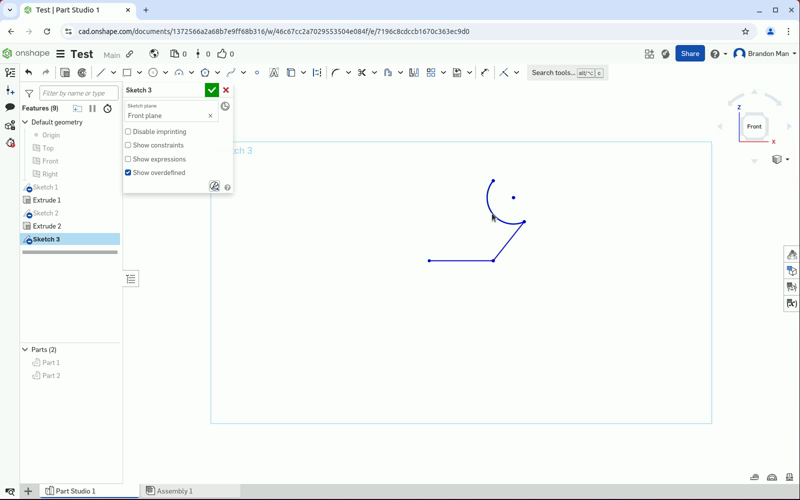
key(l)
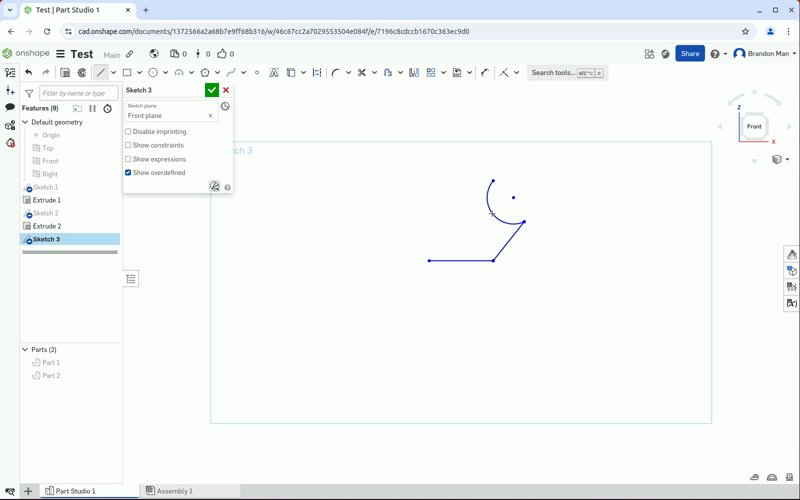
mouse_move(493, 180)
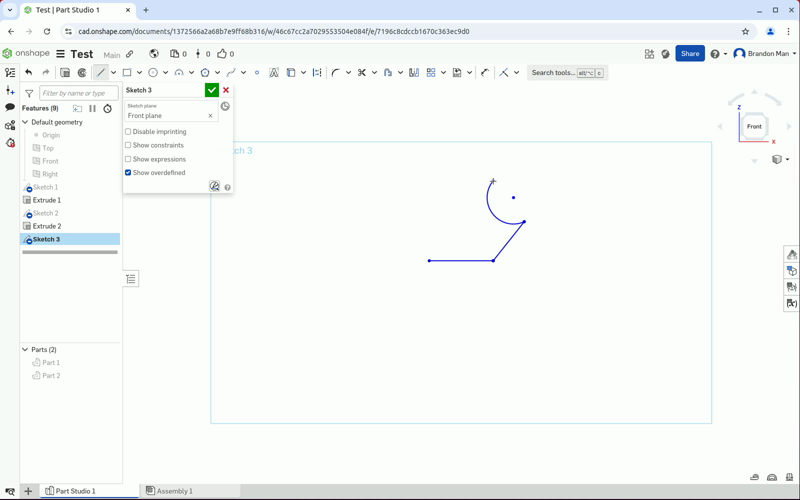
click(493, 180)
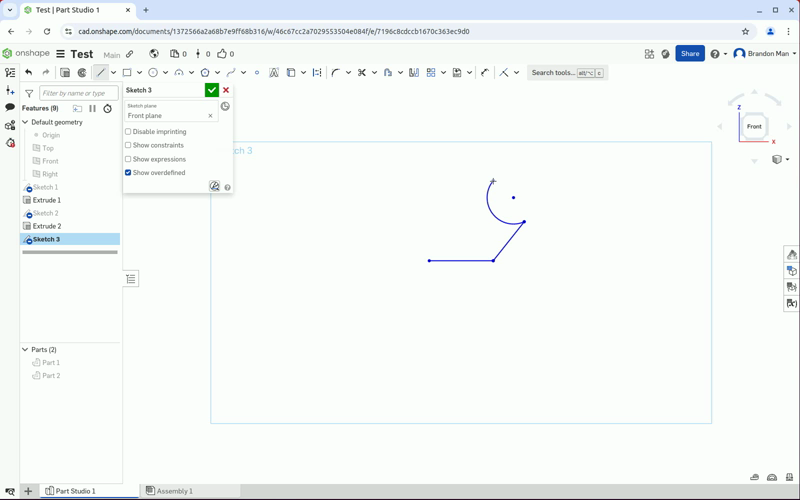
key_down(shift)
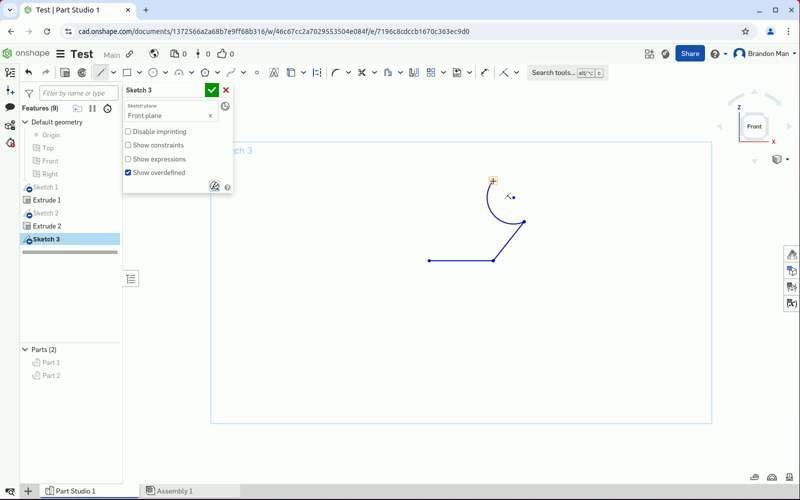
mouse_move(429, 260)
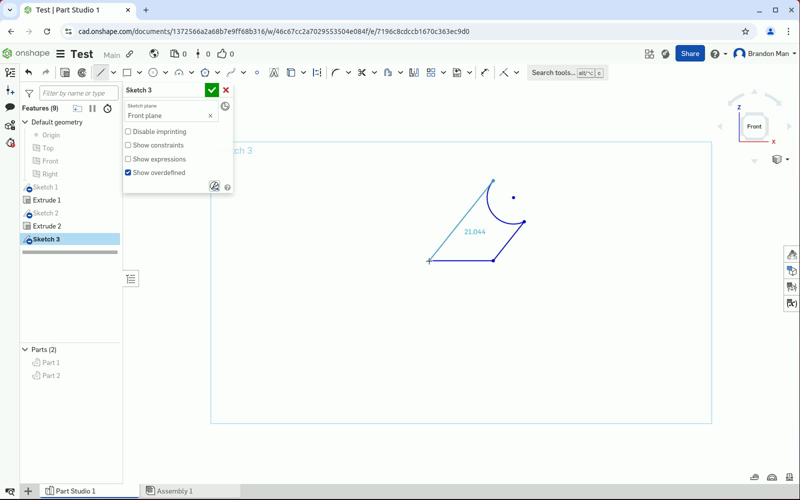
key_up(shift)
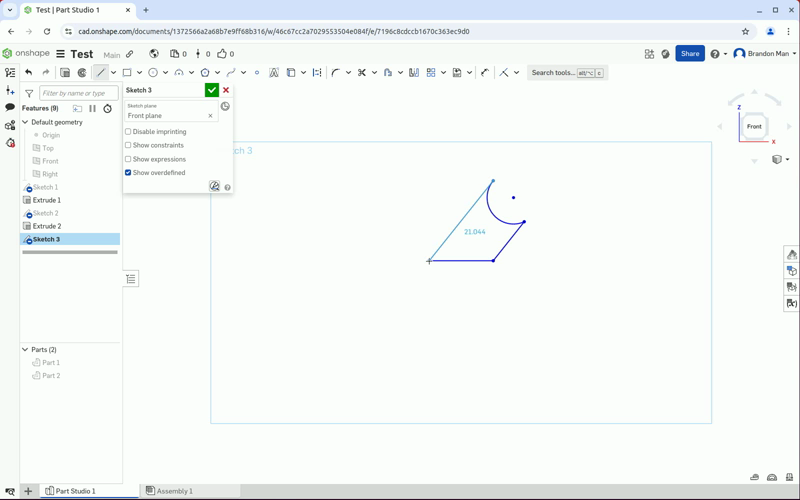
click(429, 260)
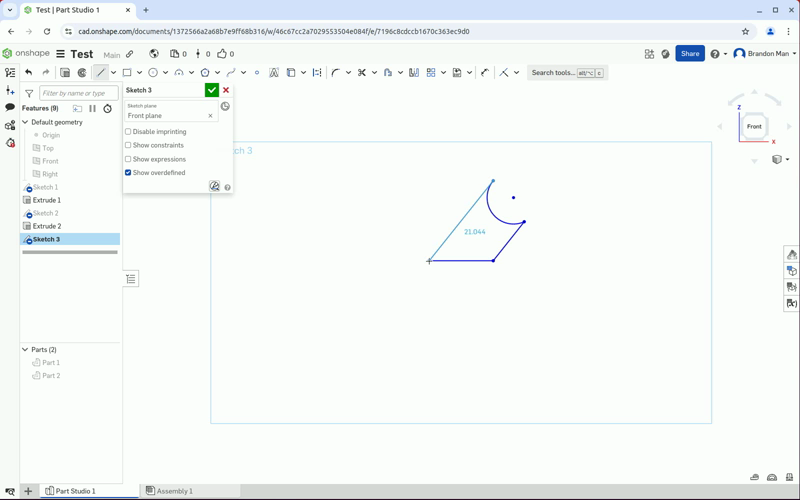
key(esc)
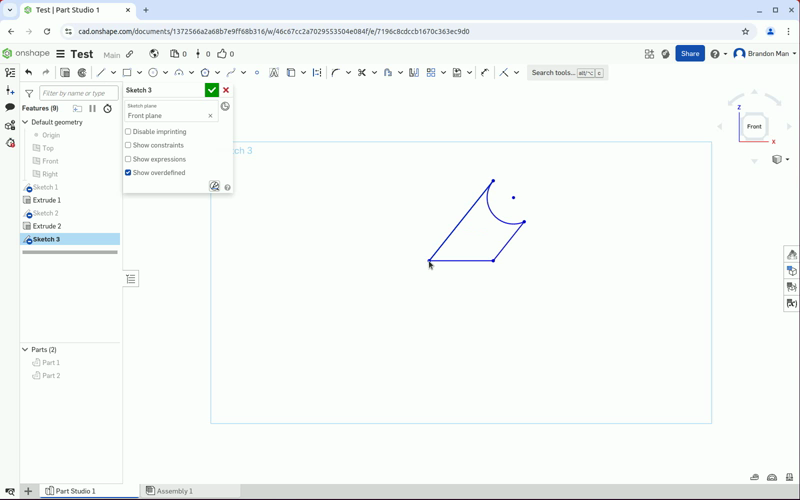
mouse_move(471, 232)
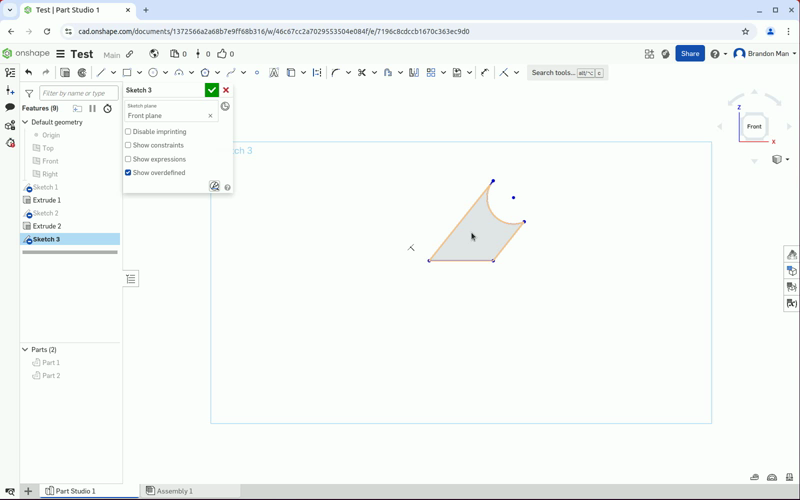
click(471, 232)
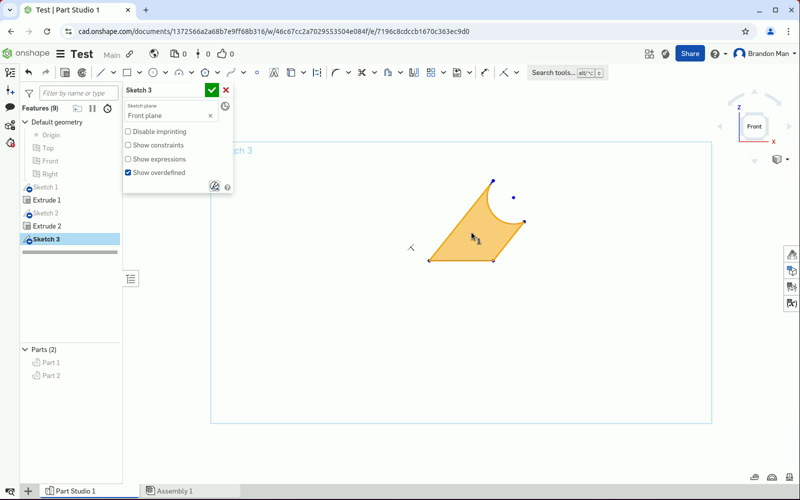
mouse_move(73, 352)
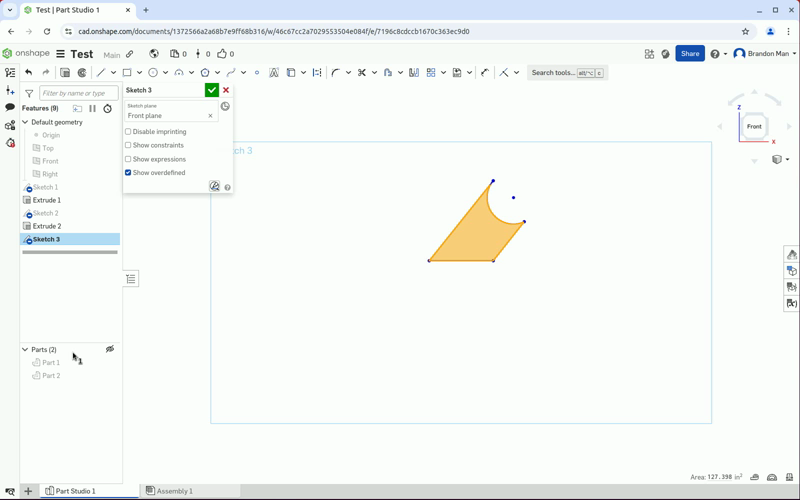
key(shift+y)
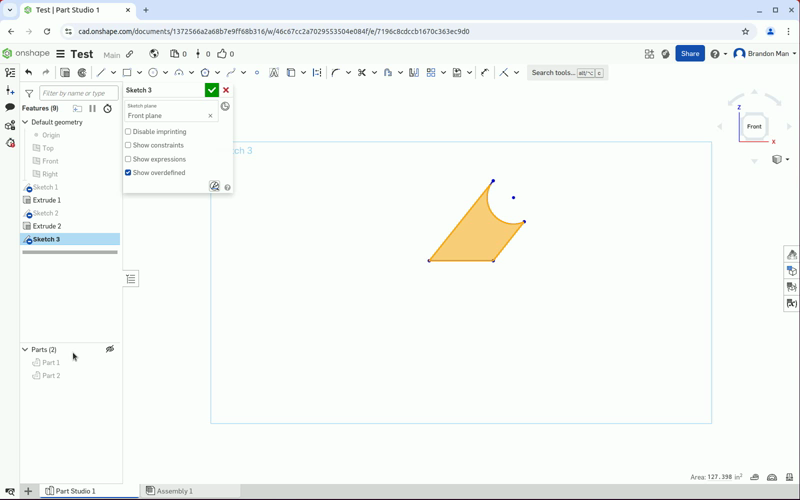
key(shift+e)
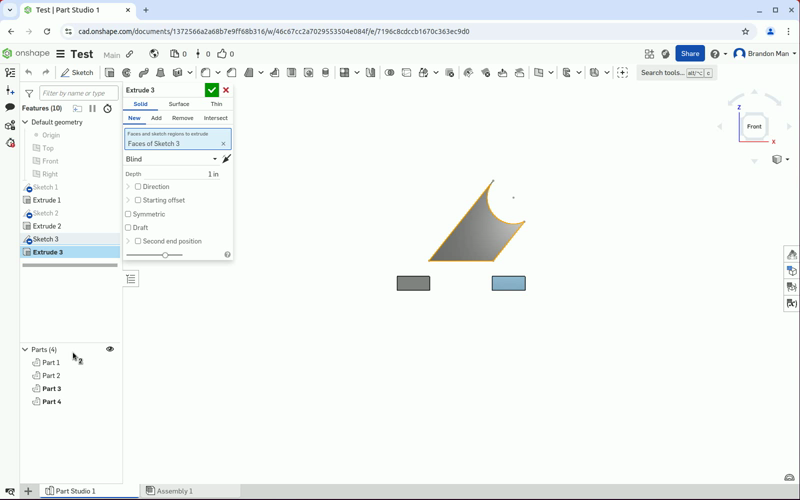
mouse_move(143, 106)
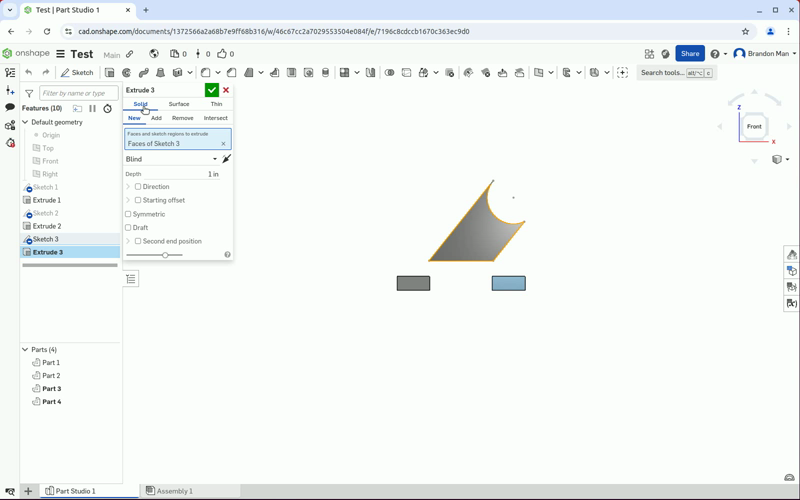
click(143, 106)
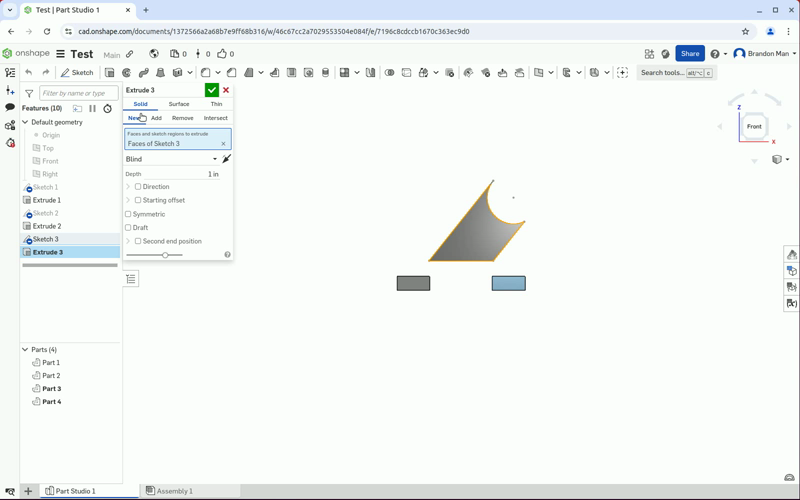
mouse_move(137, 120)
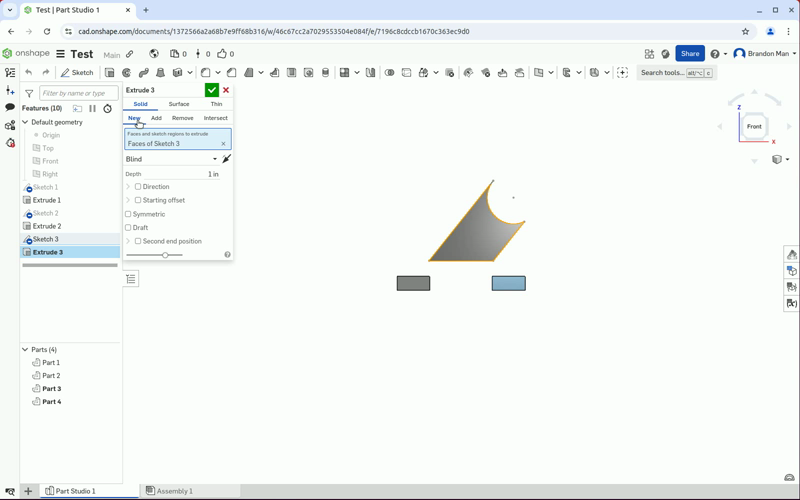
click(137, 120)
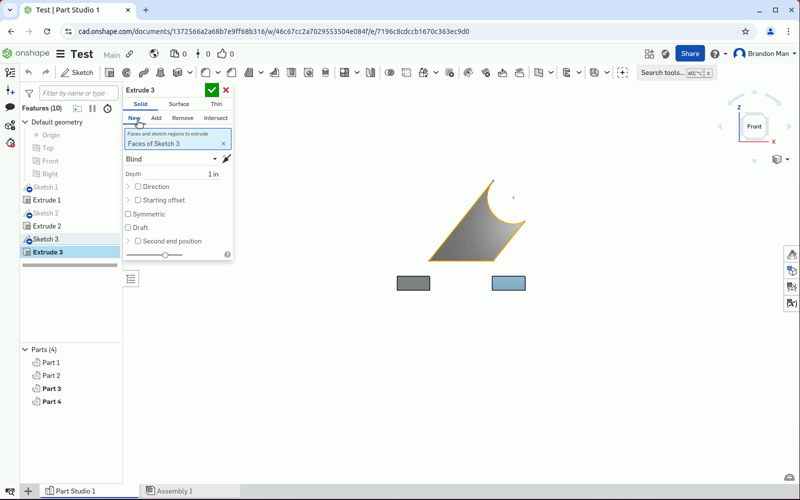
key(tab, 4)
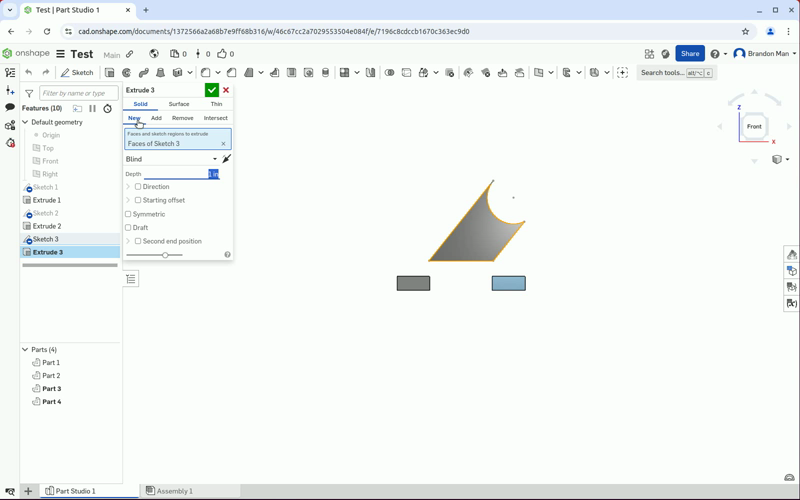
text(3.37)
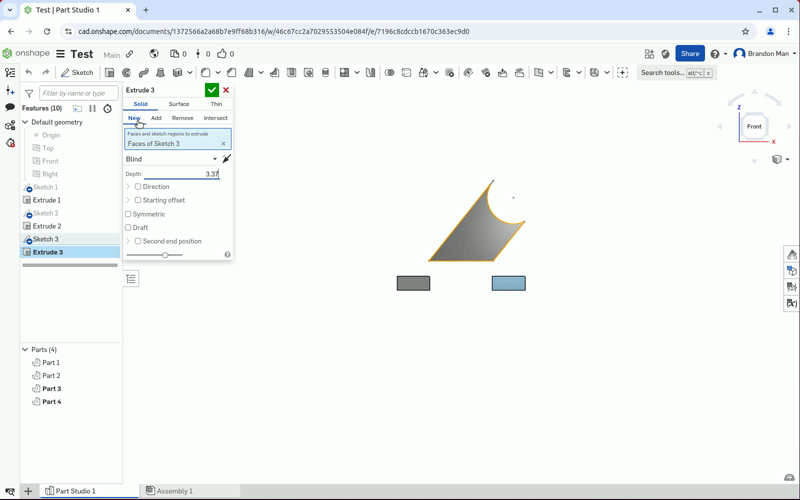
key(enter)
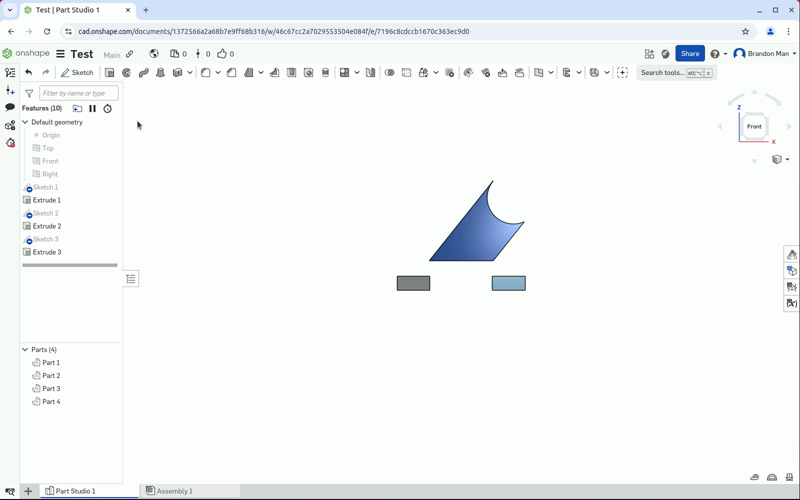
key(shift+h)
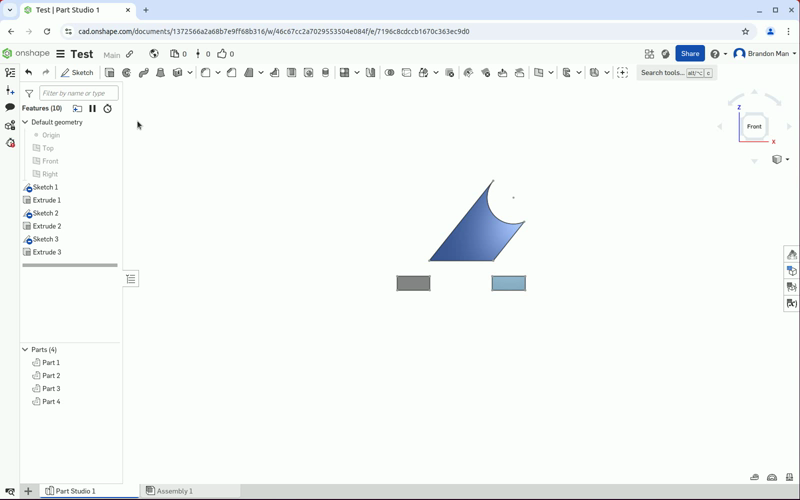
key(shift+h)
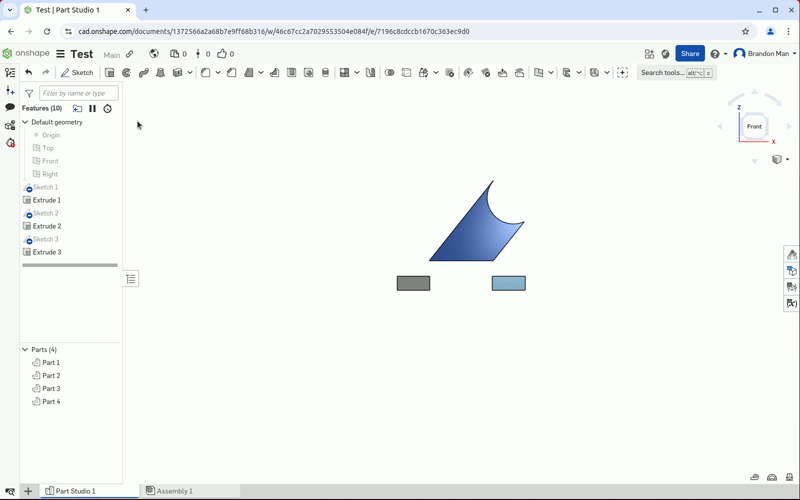
mouse_move(73, 189)
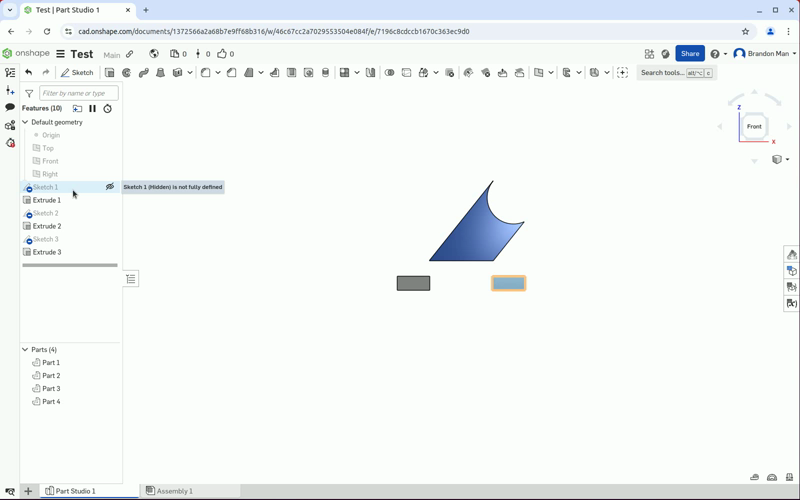
click(73, 189)
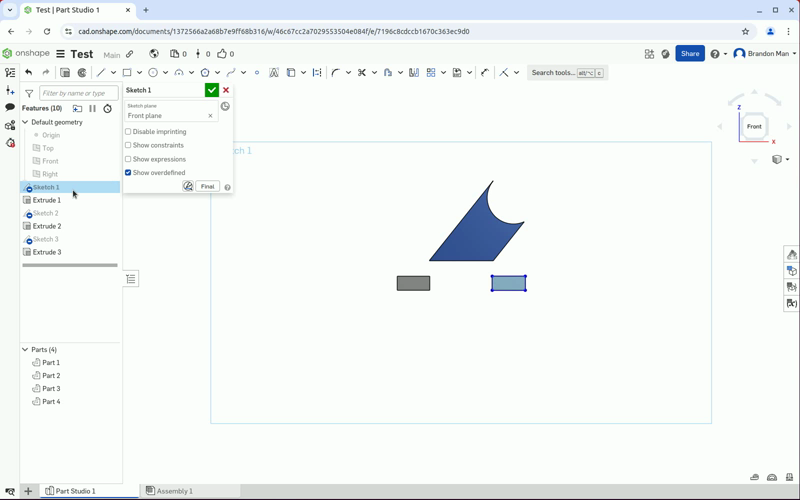
mouse_move(229, 92)
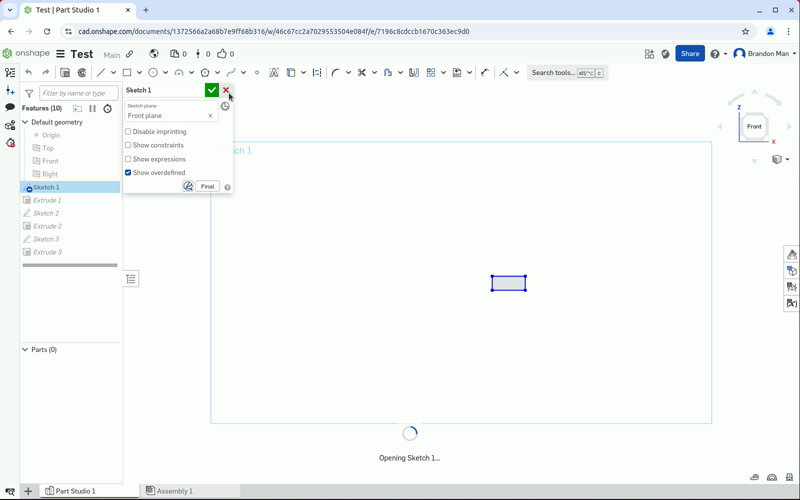
click(229, 92)
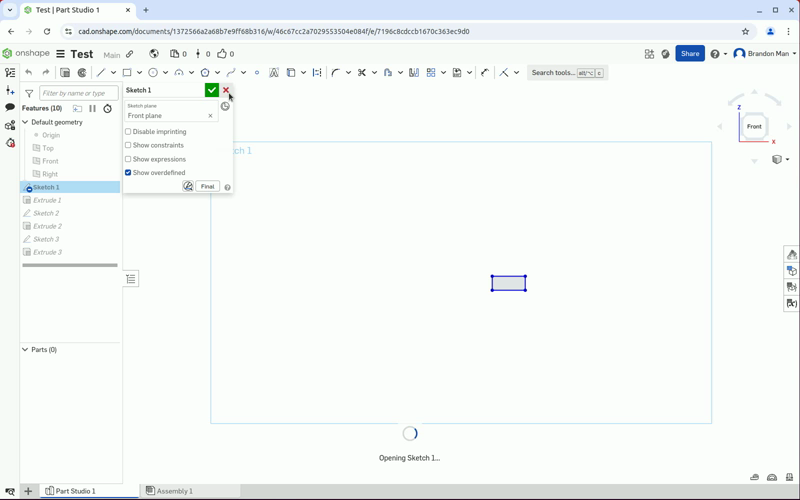
key(shift+s)
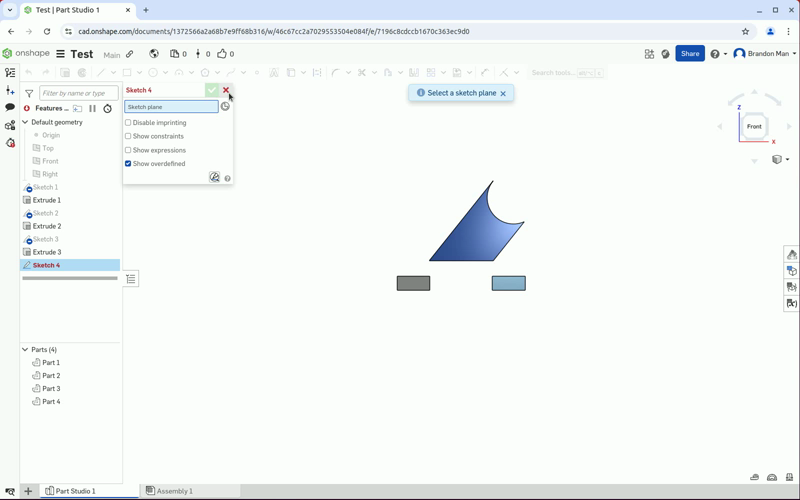
mouse_move(73, 163)
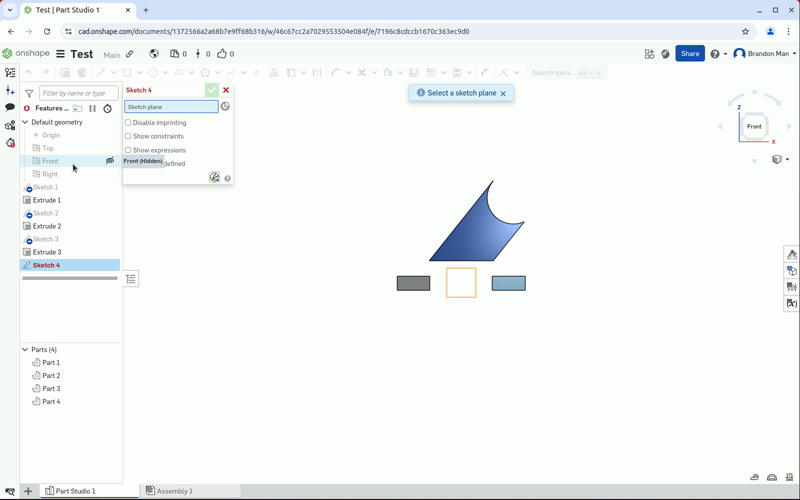
click(73, 163)
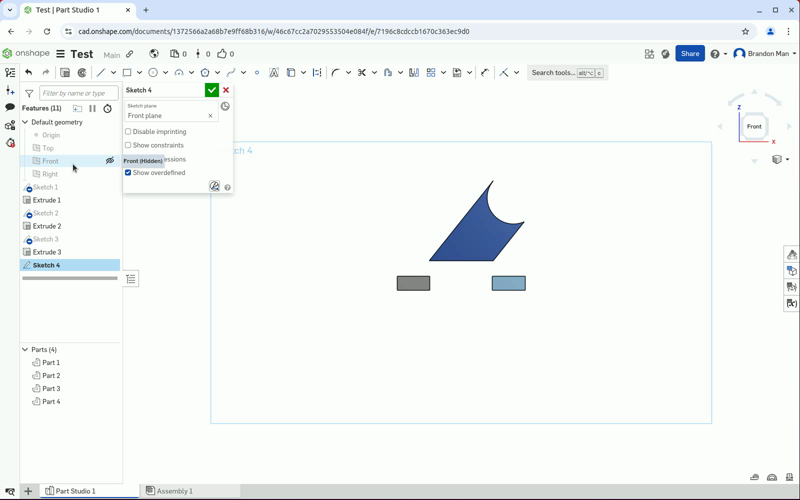
mouse_move(73, 352)
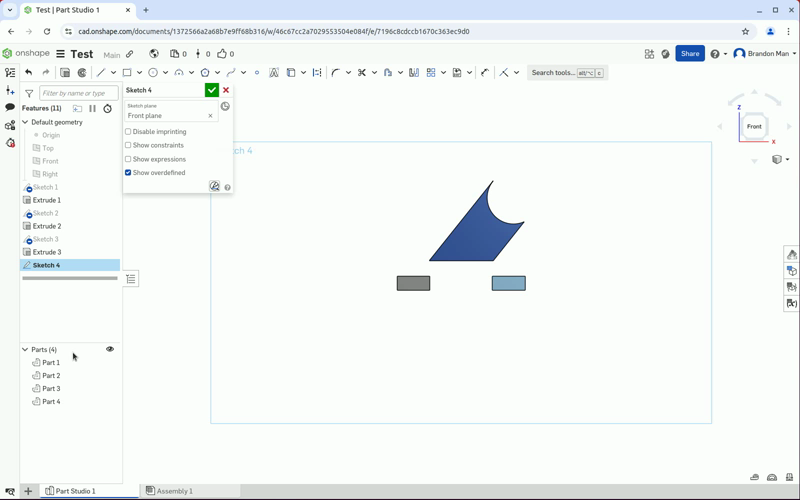
key(y)
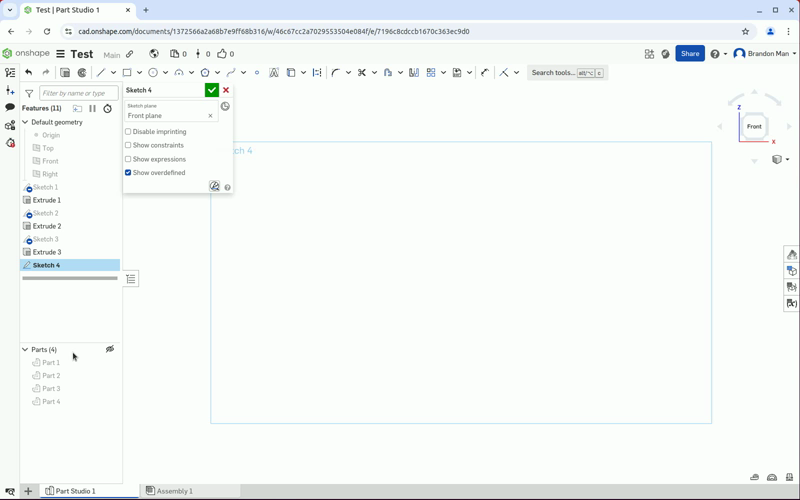
key(l)
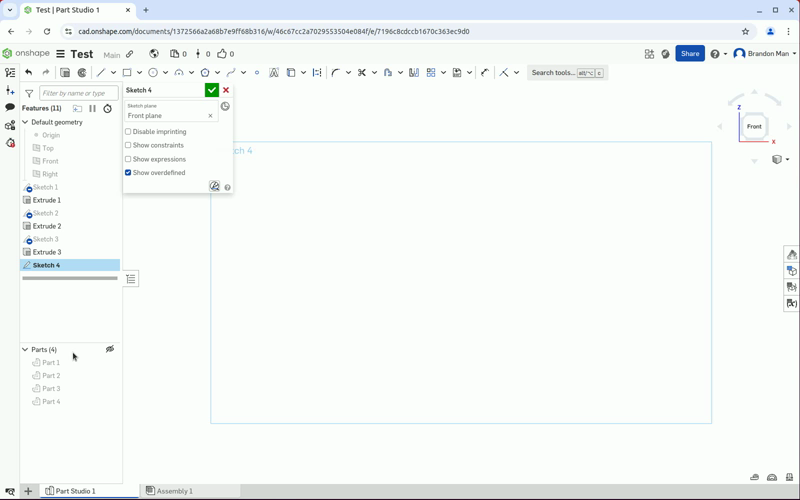
key_down(shift)
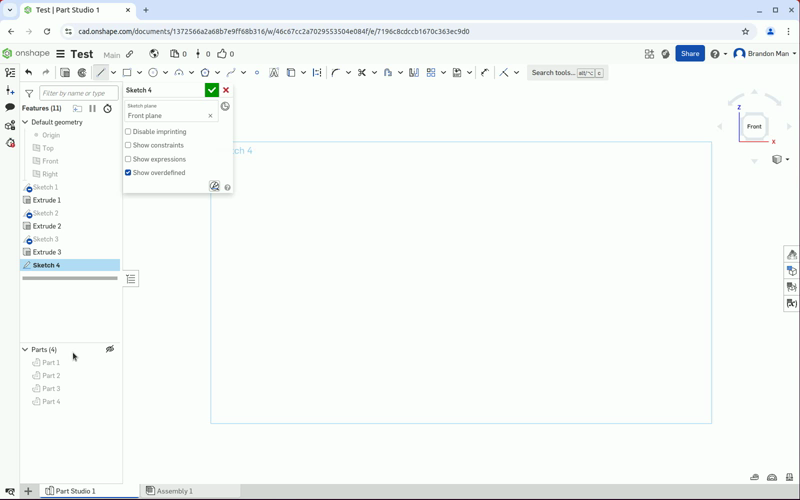
mouse_move(429, 305)
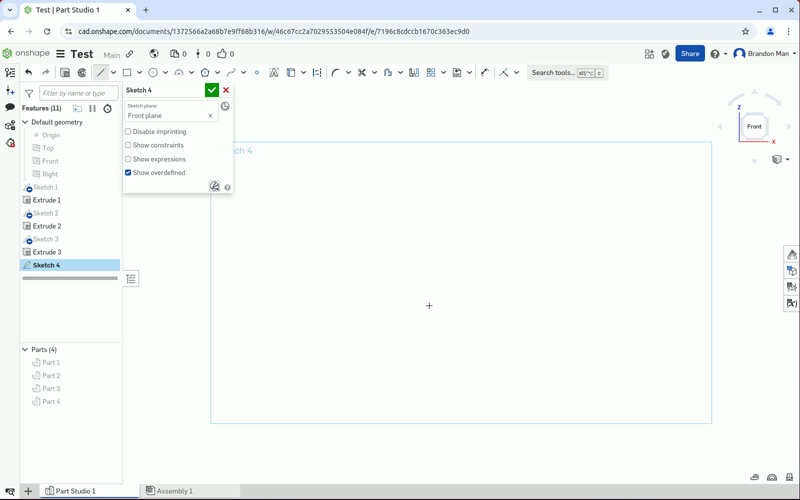
click(429, 305)
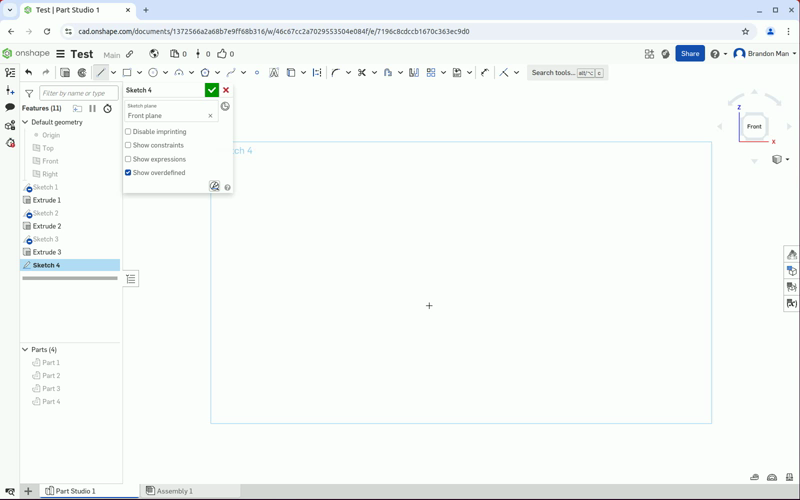
key_up(shift)
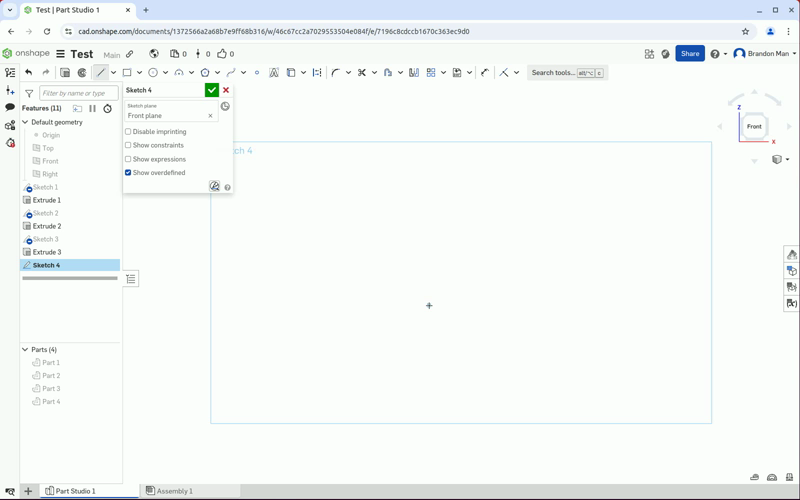
key_down(shift)
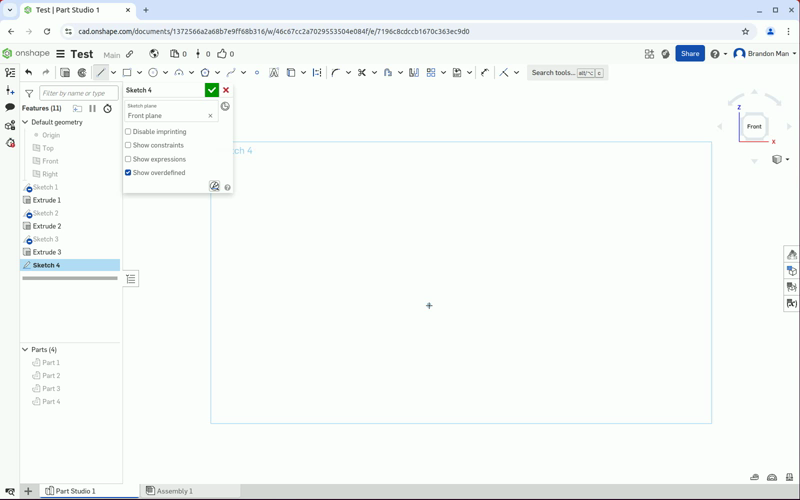
mouse_move(492, 305)
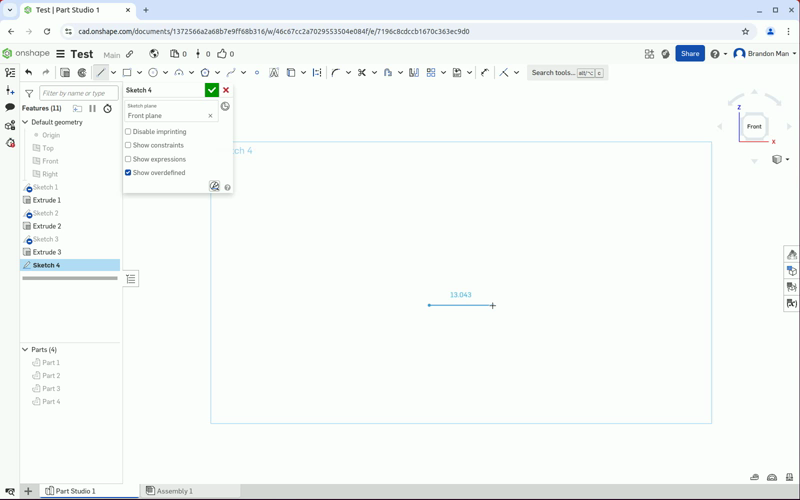
click(492, 305)
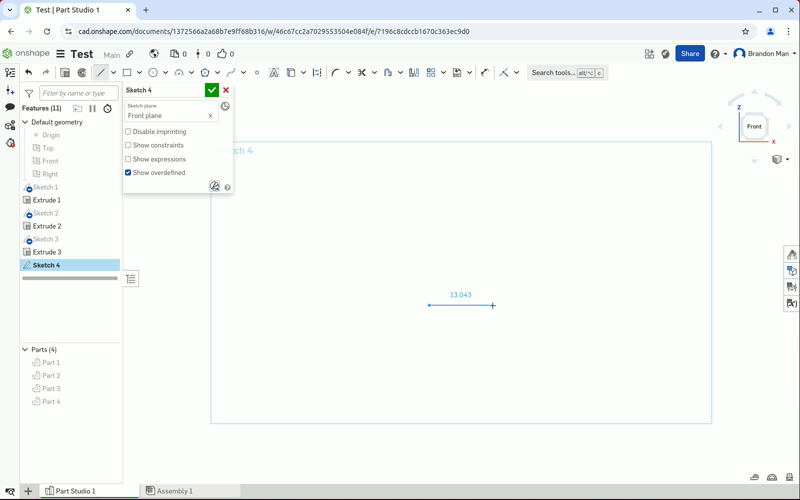
key_up(shift)
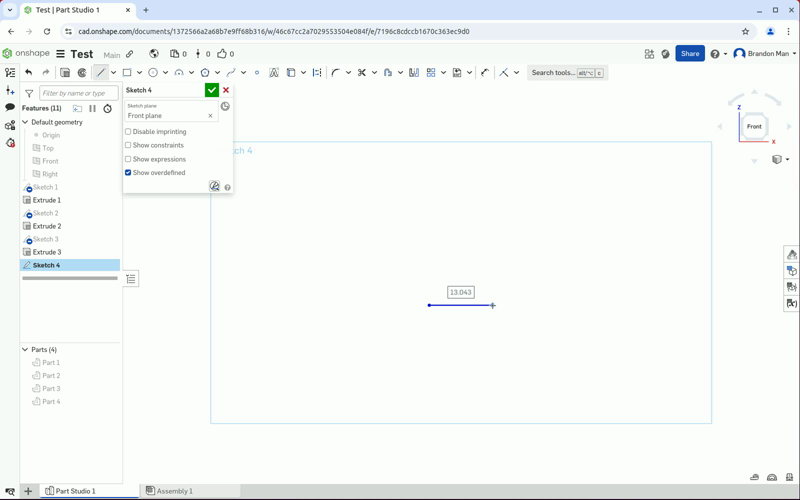
key_down(shift)
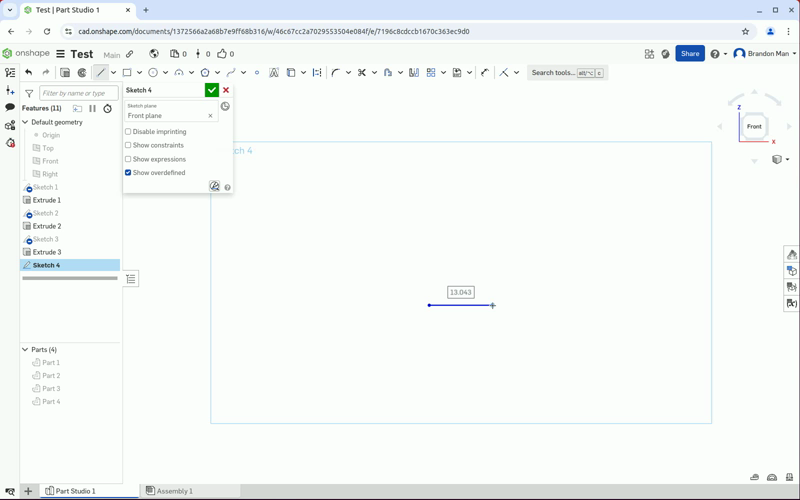
mouse_move(522, 305)
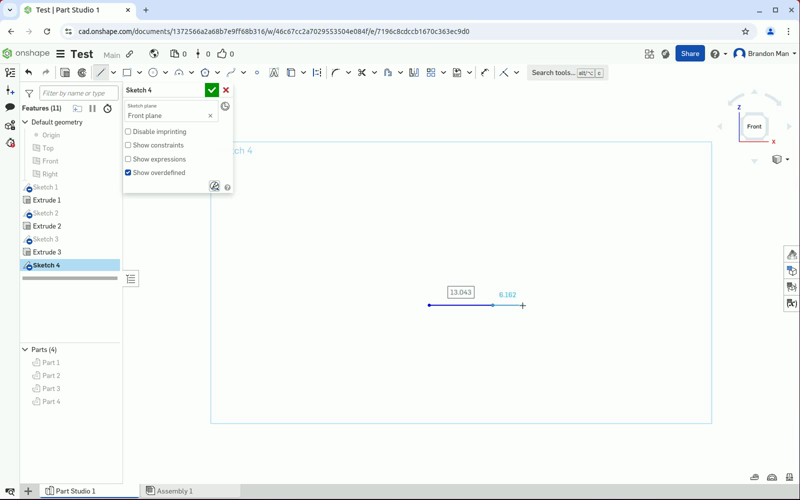
mouse_move(492, 288)
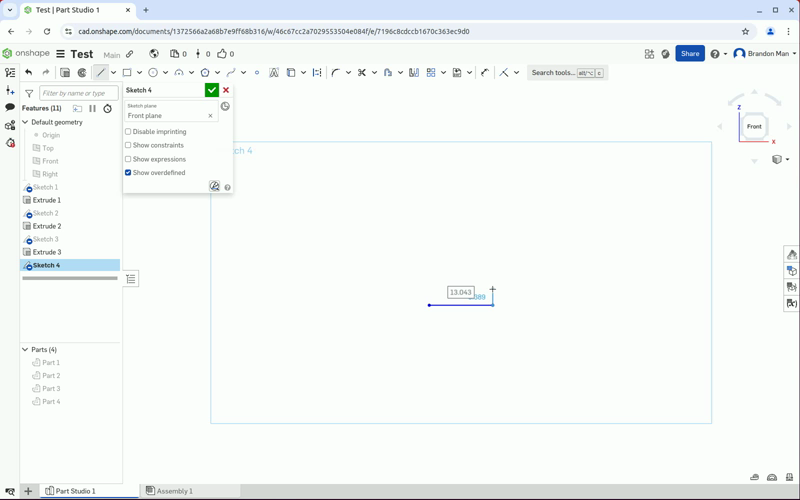
click(492, 288)
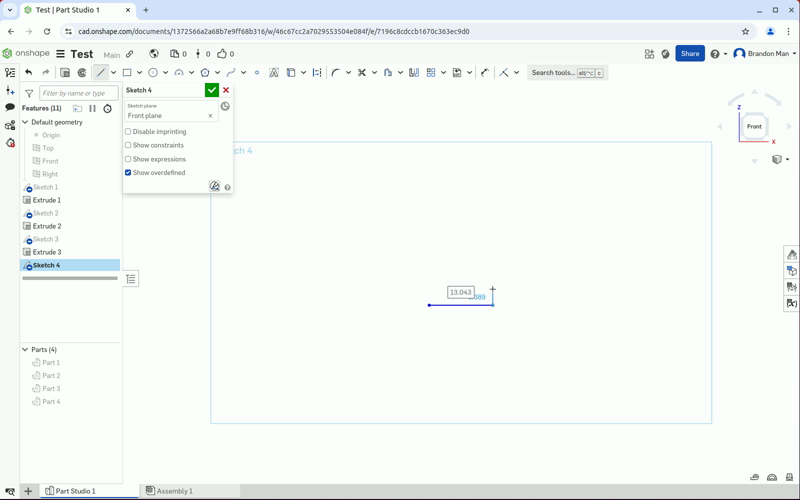
key_up(shift)
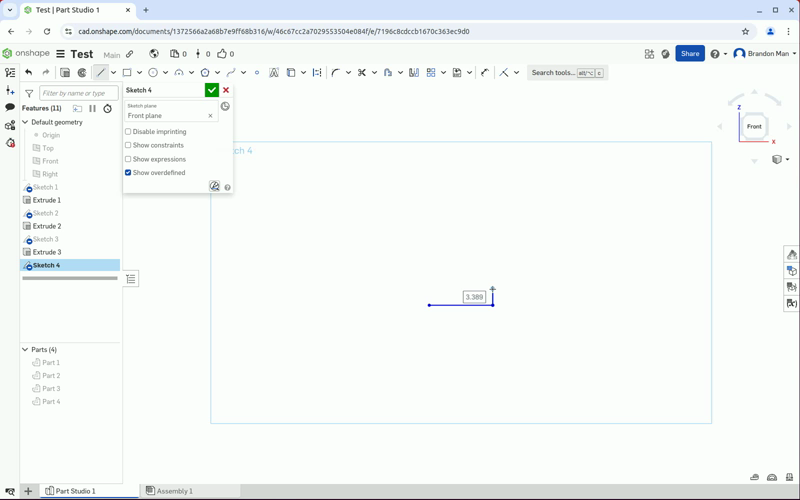
key_down(shift)
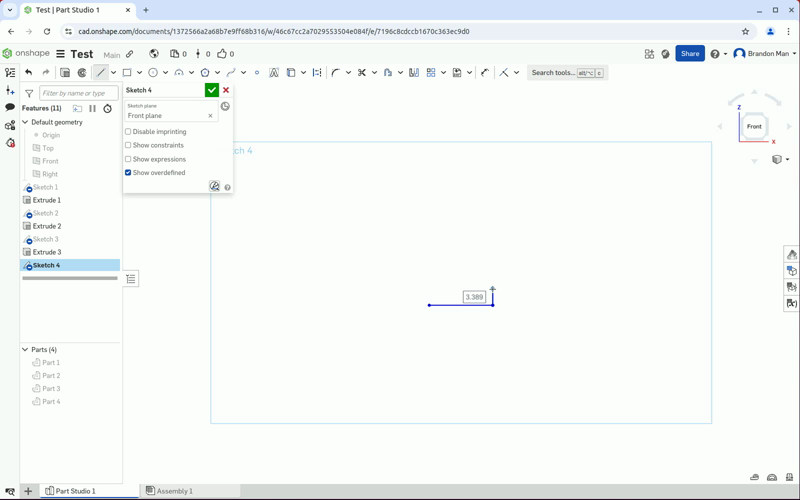
mouse_move(522, 288)
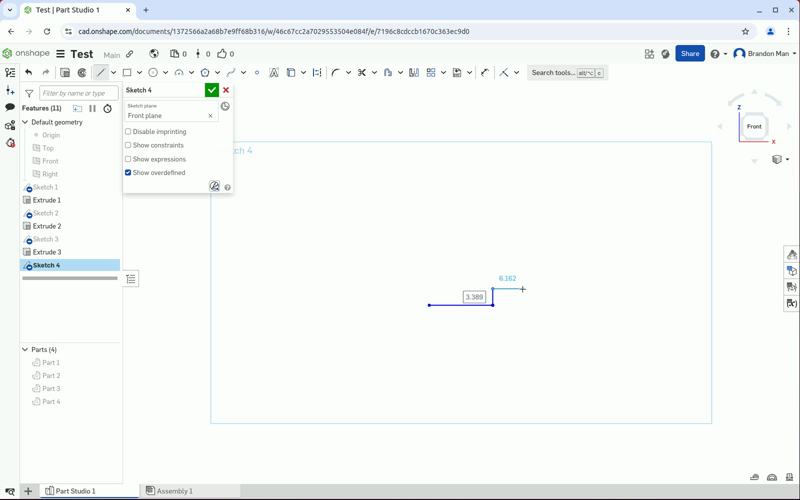
mouse_move(461, 288)
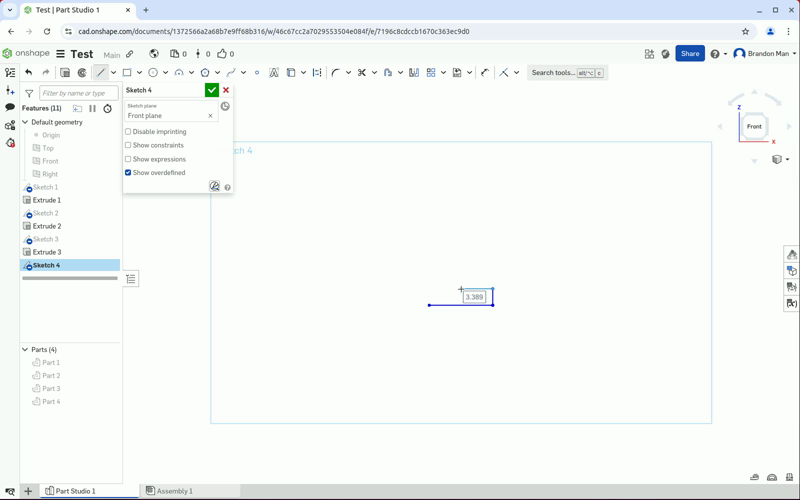
click(461, 288)
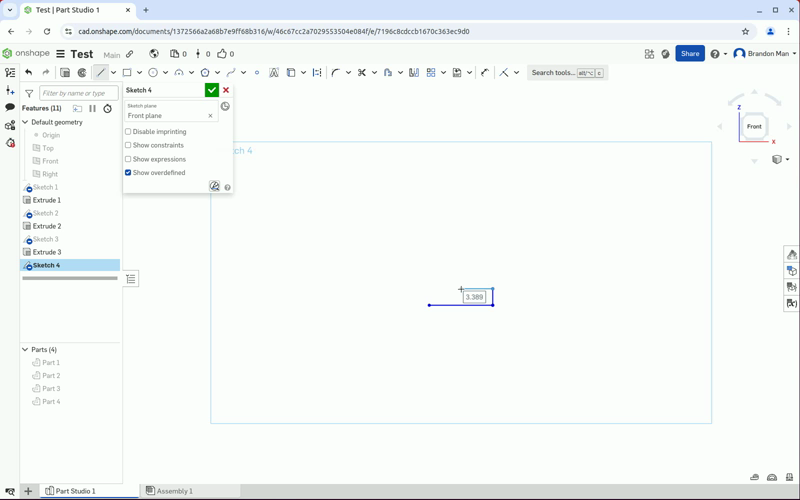
key_up(shift)
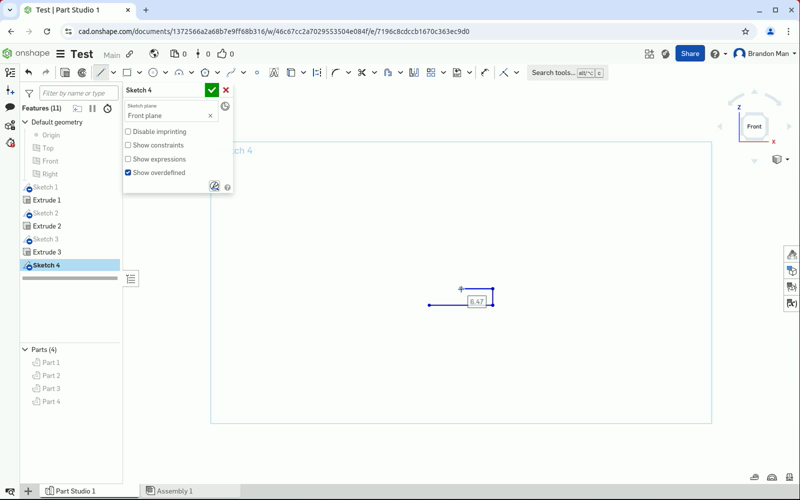
key_down(shift)
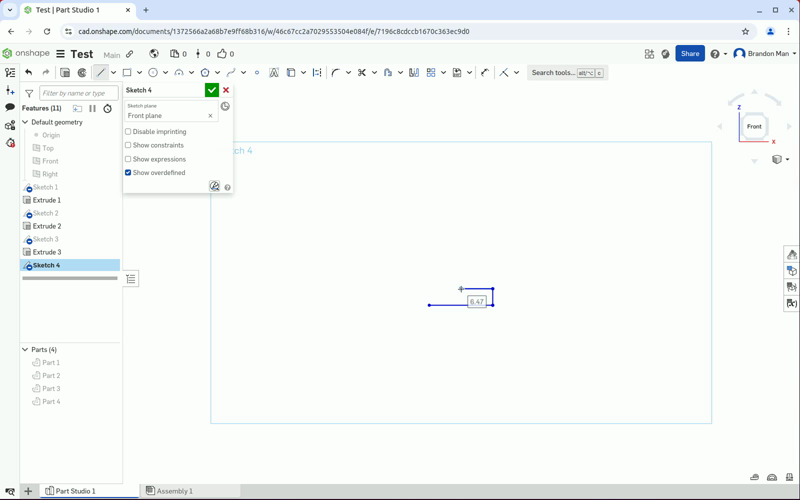
mouse_move(491, 288)
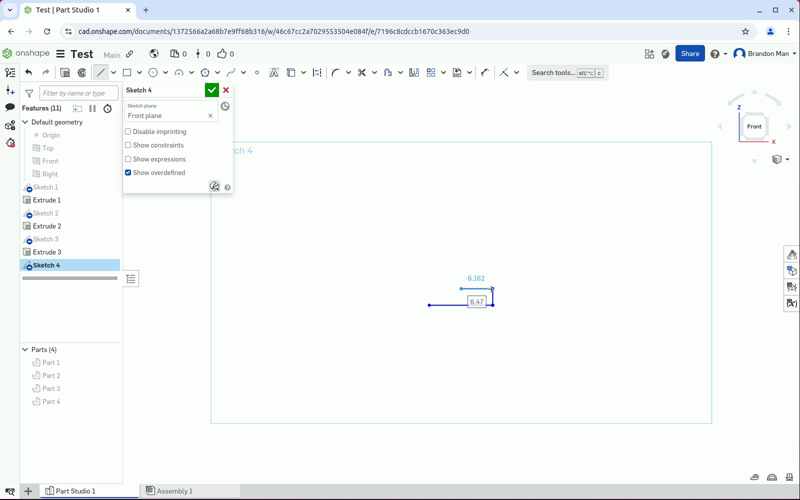
mouse_move(429, 288)
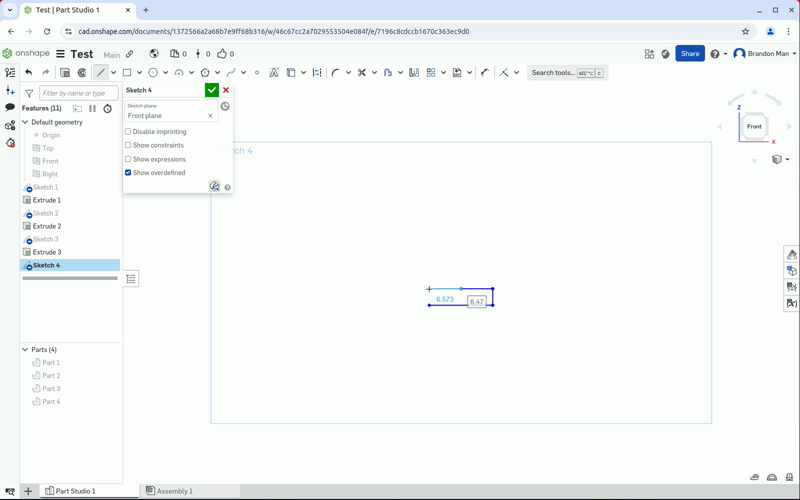
click(429, 288)
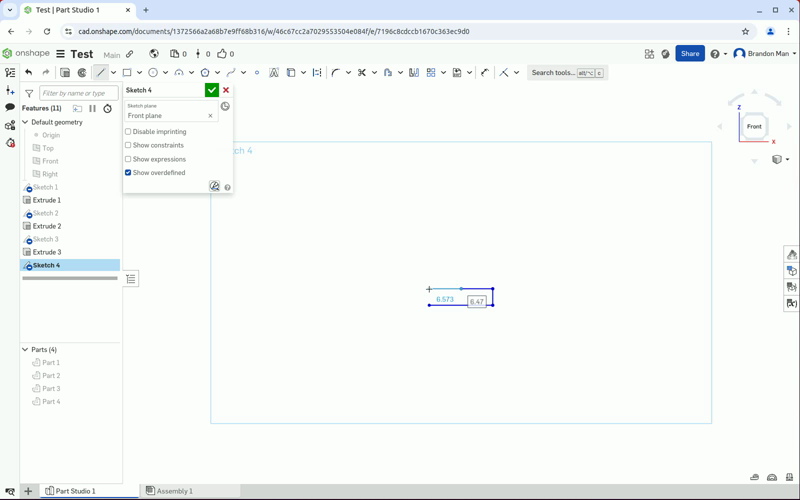
key_up(shift)
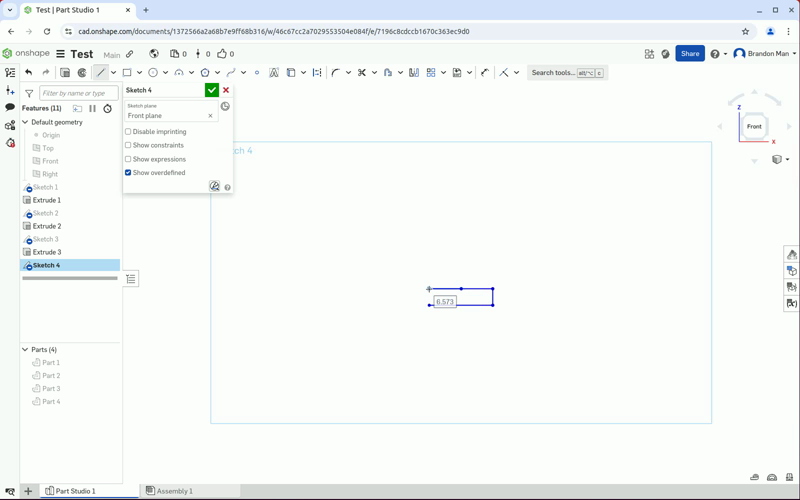
mouse_move(459, 288)
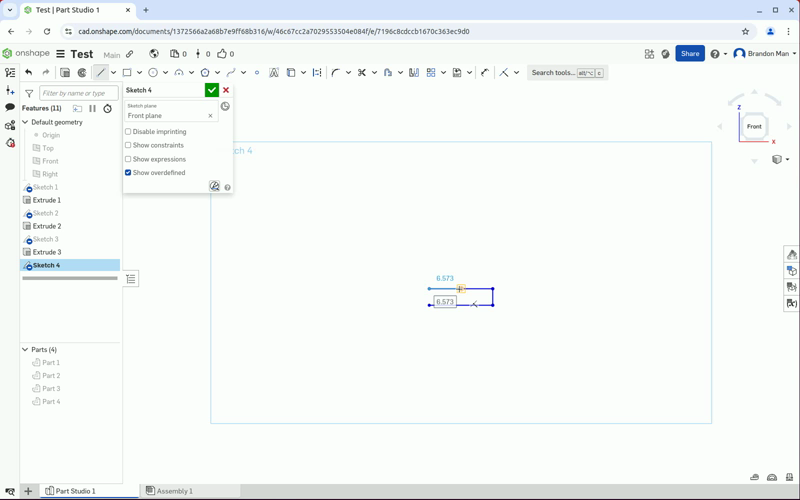
key_down(shift)
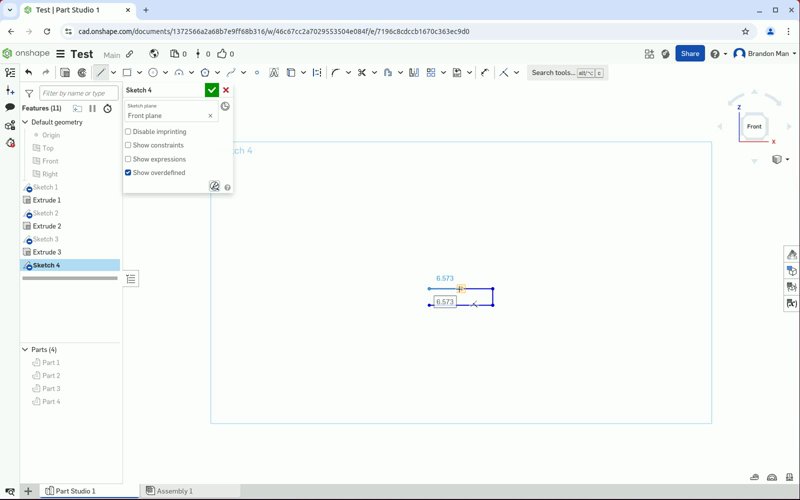
mouse_move(429, 305)
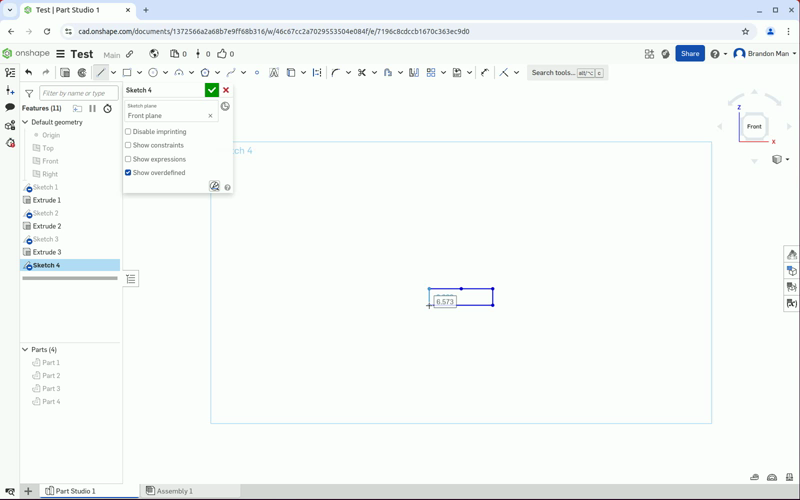
key_up(shift)
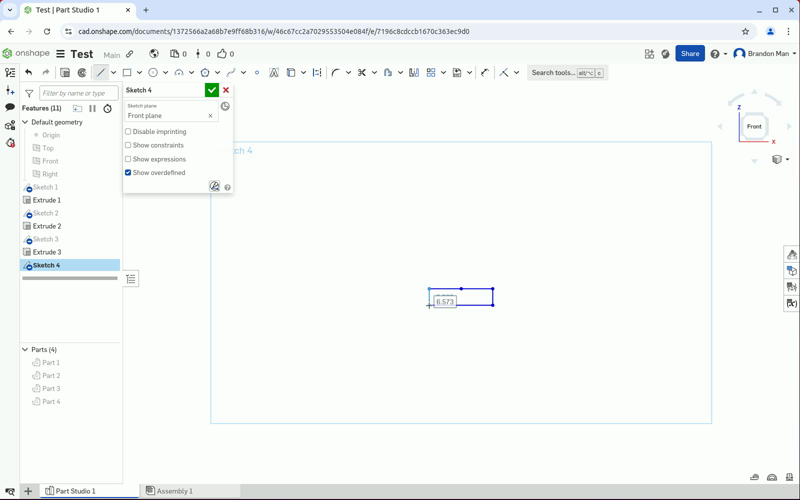
click(429, 305)
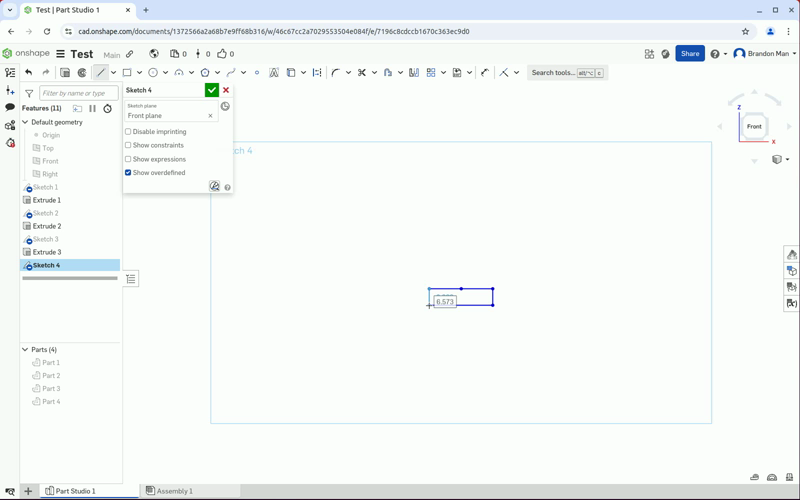
key(esc)
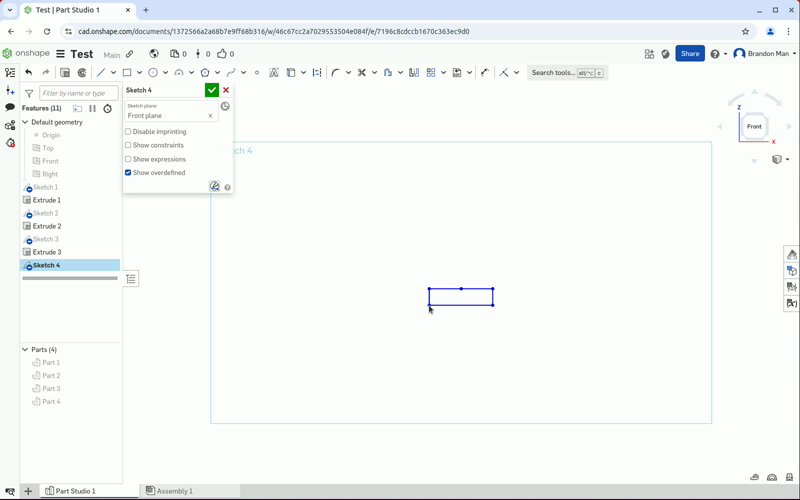
mouse_move(477, 292)
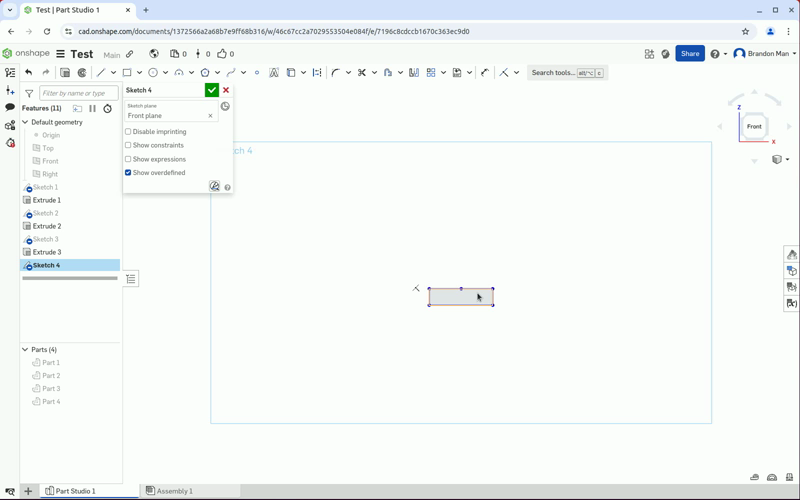
scroll(6)
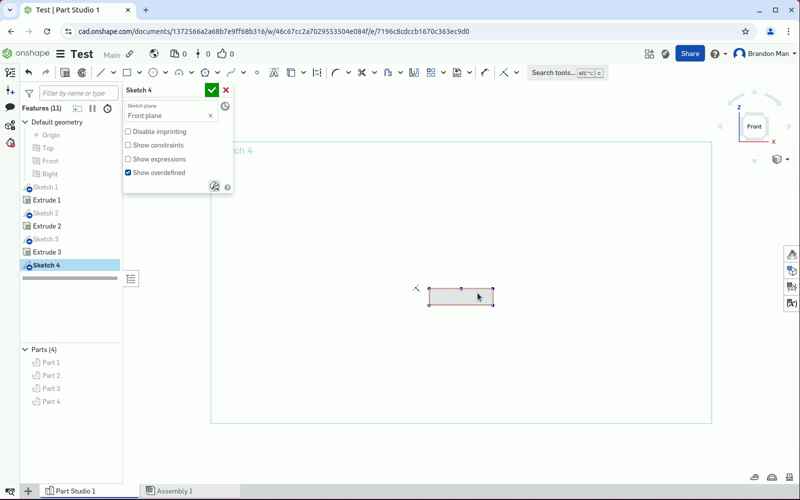
scroll(6)
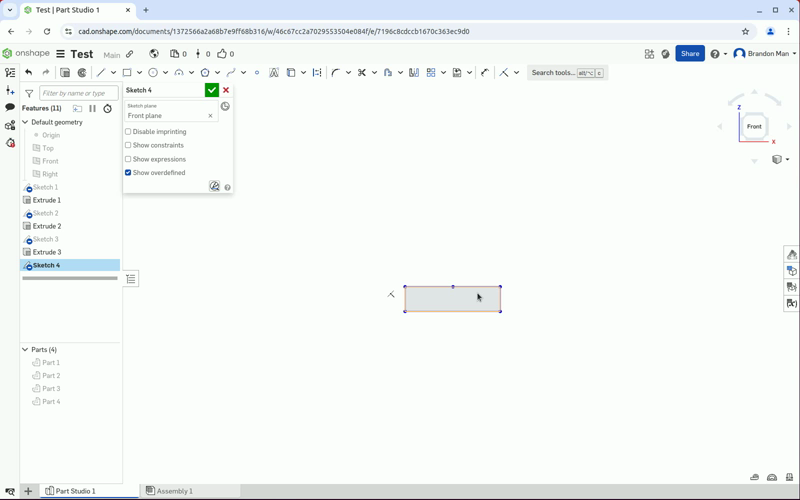
scroll(6)
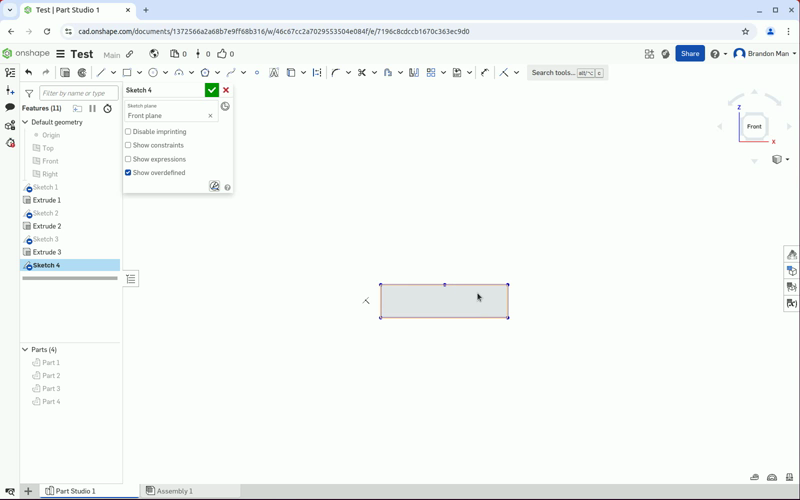
scroll(6)
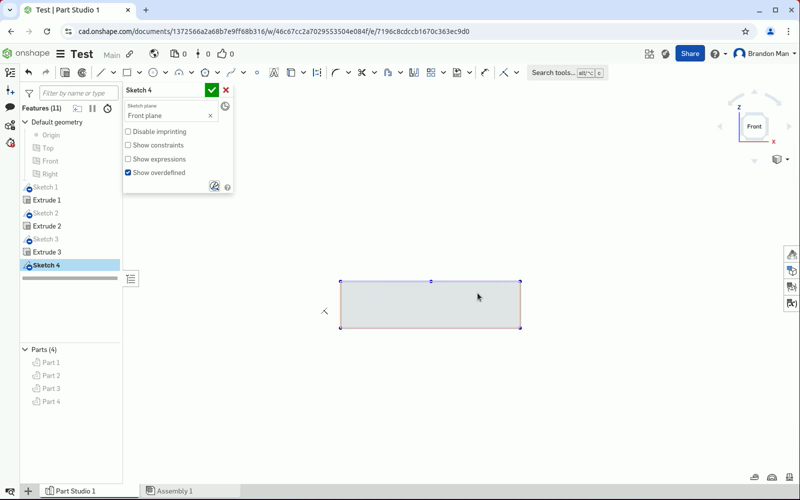
scroll(6)
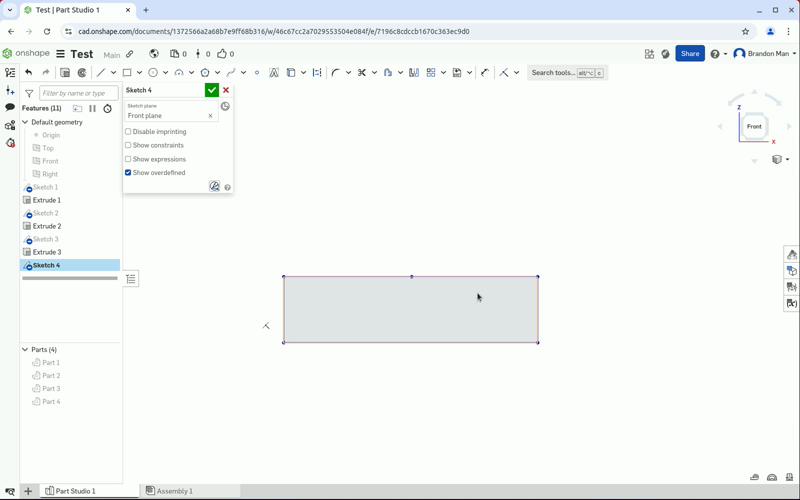
scroll(6)
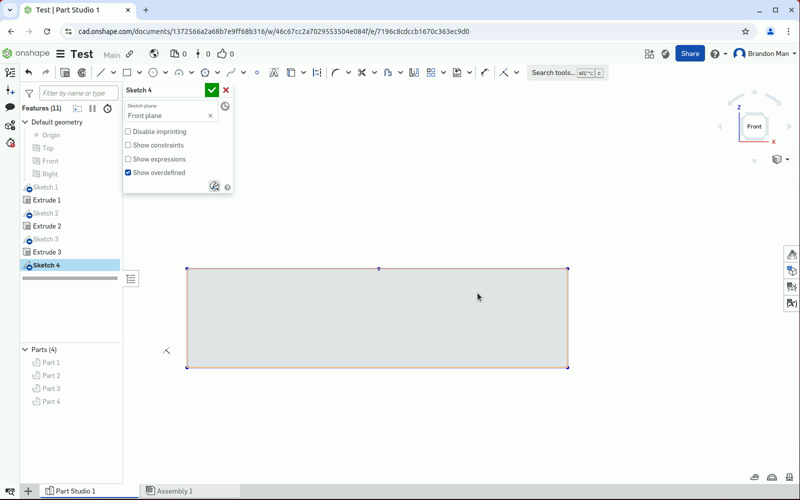
scroll(6)
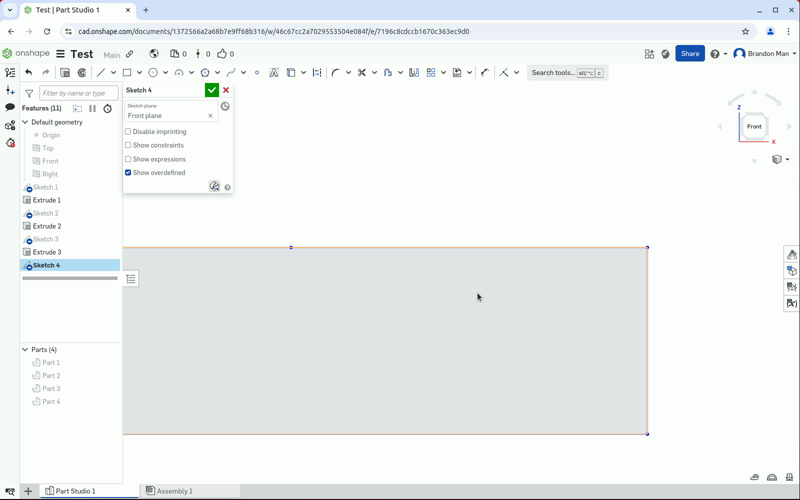
click(477, 292)
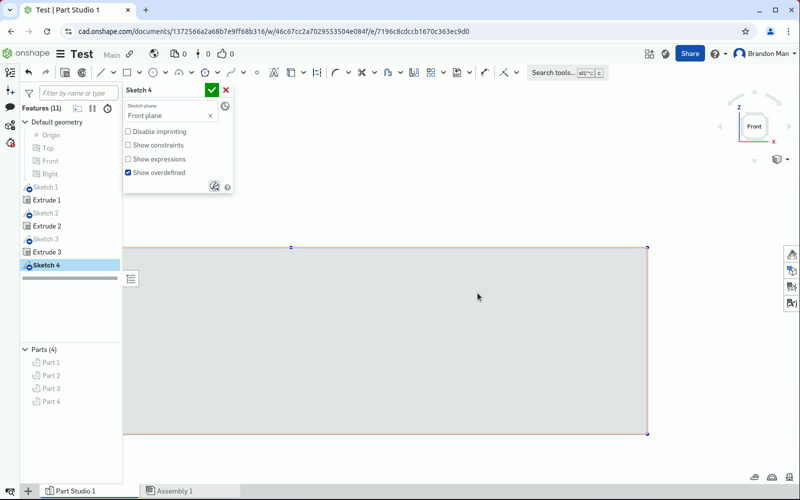
scroll(-6)
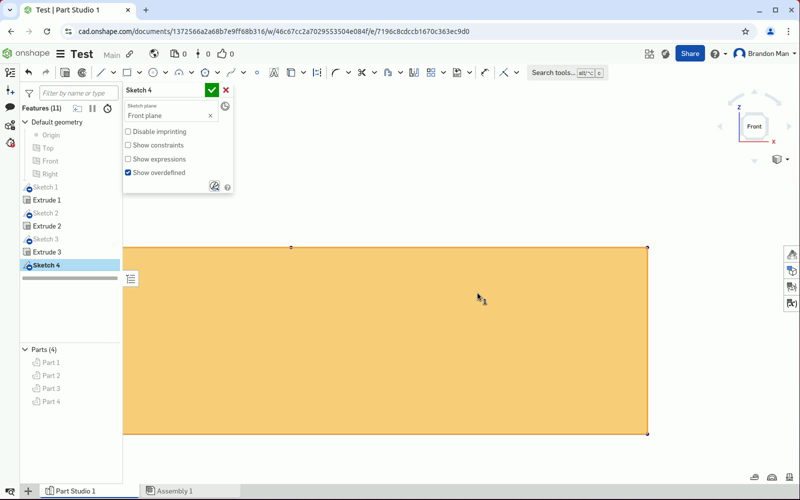
scroll(-6)
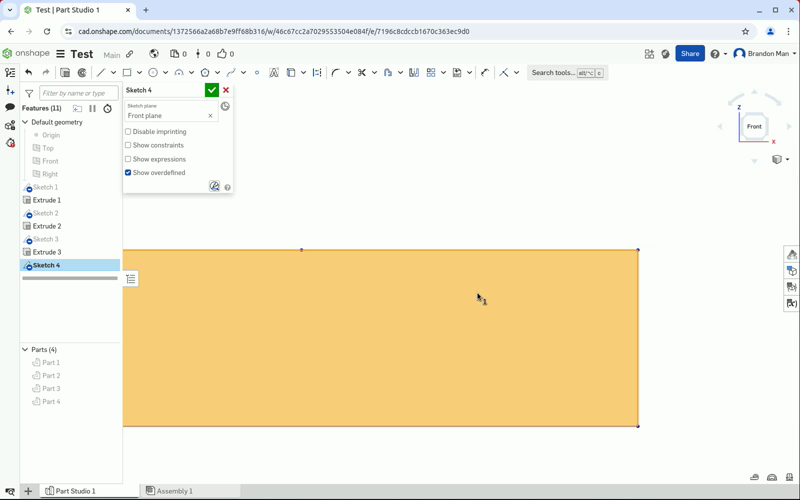
scroll(-6)
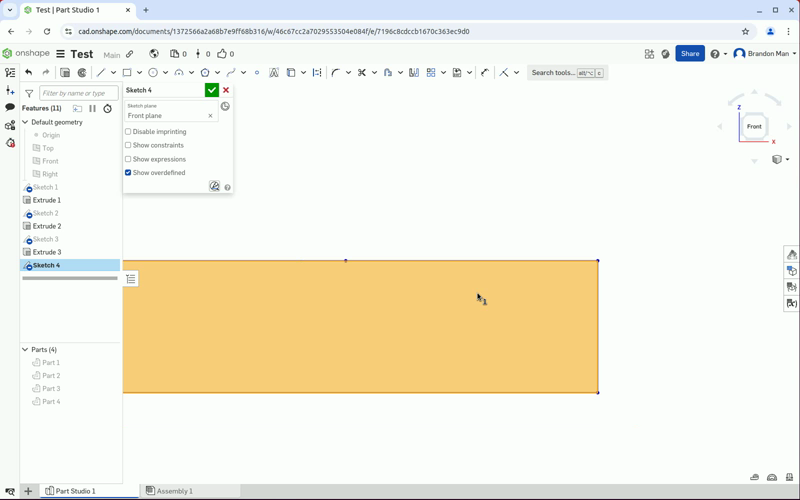
scroll(-6)
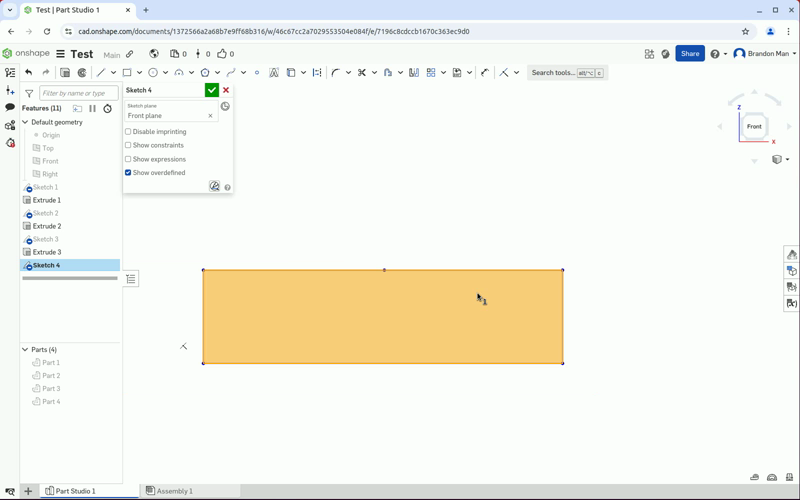
scroll(-6)
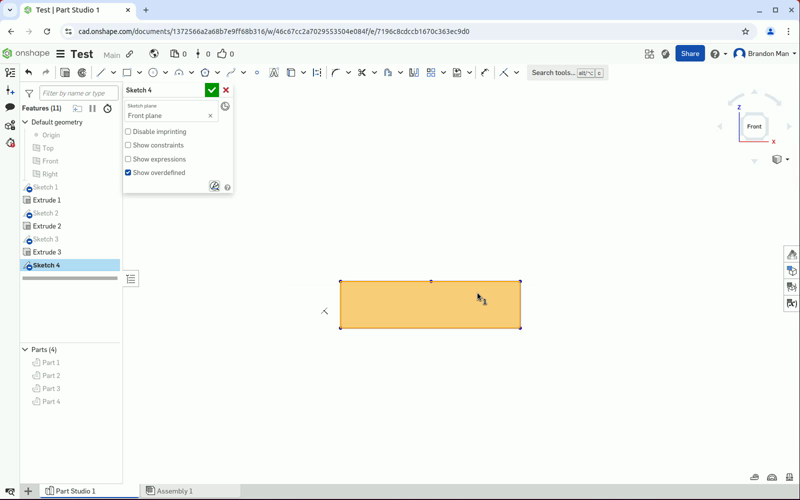
scroll(-6)
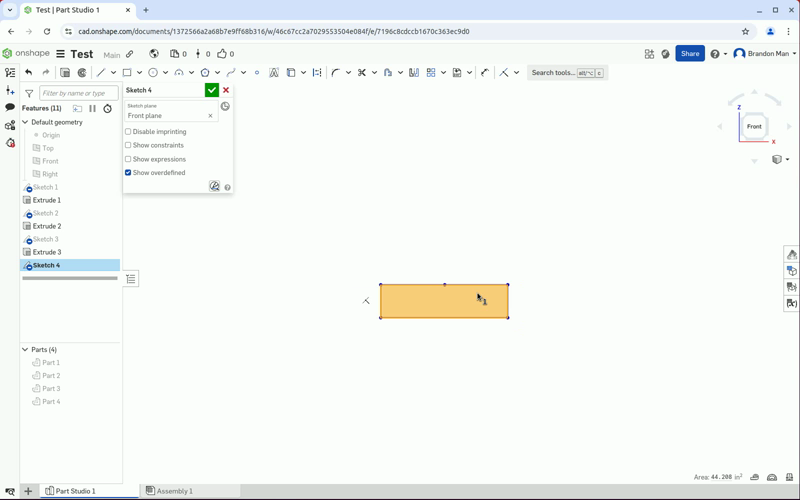
scroll(-6)
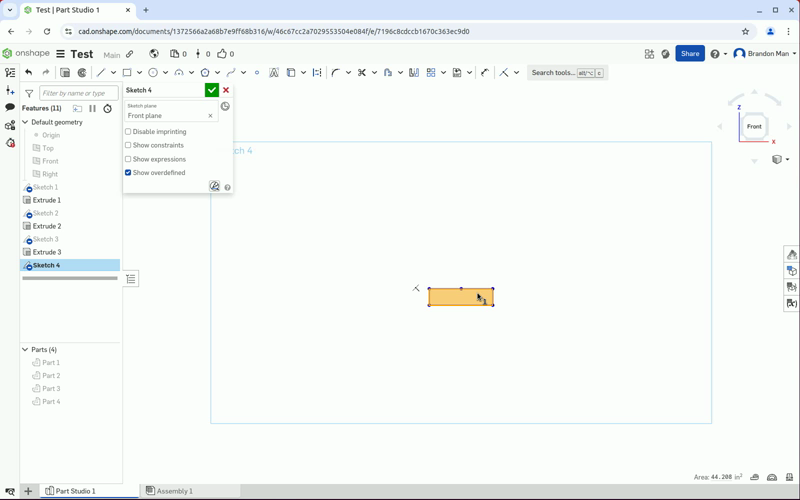
mouse_move(73, 352)
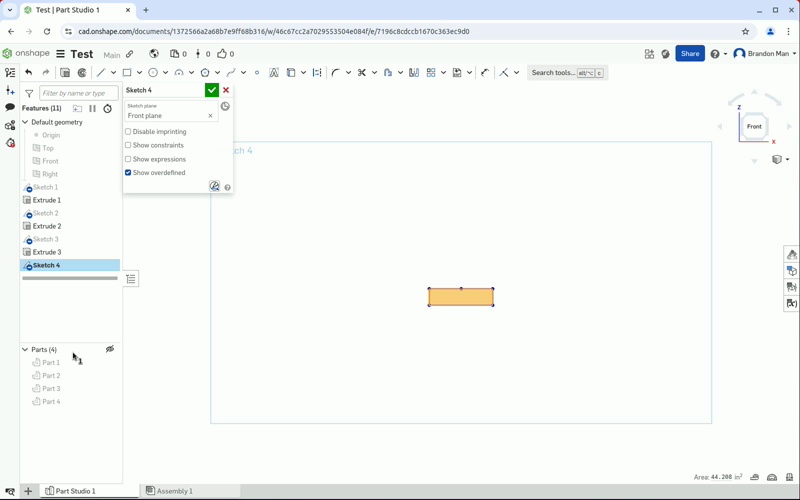
key(shift+y)
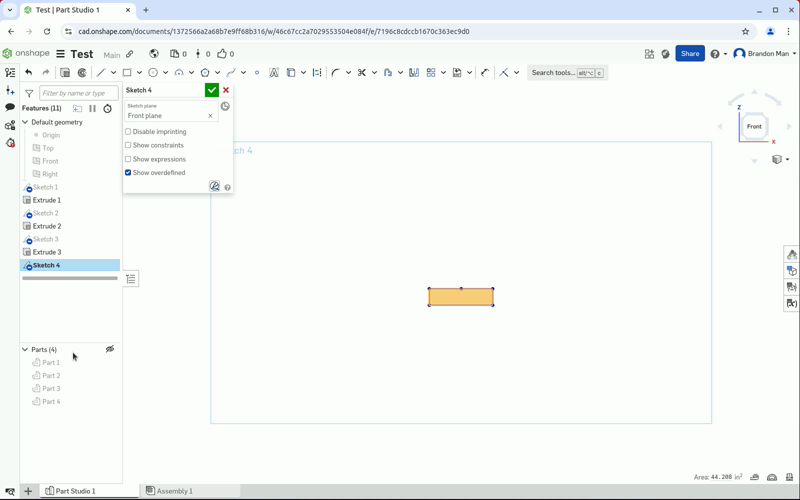
key(shift+e)
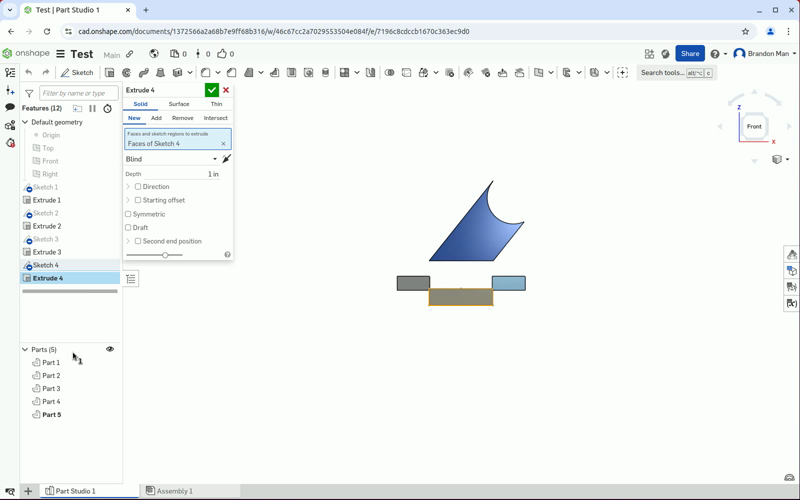
mouse_move(143, 106)
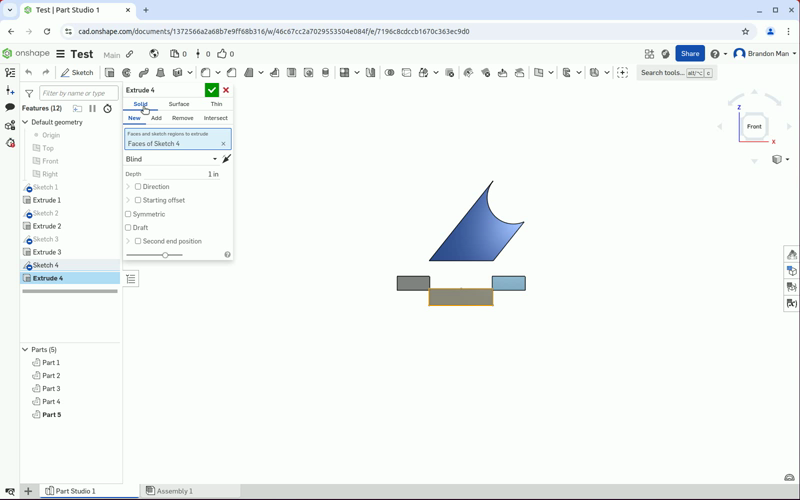
click(143, 106)
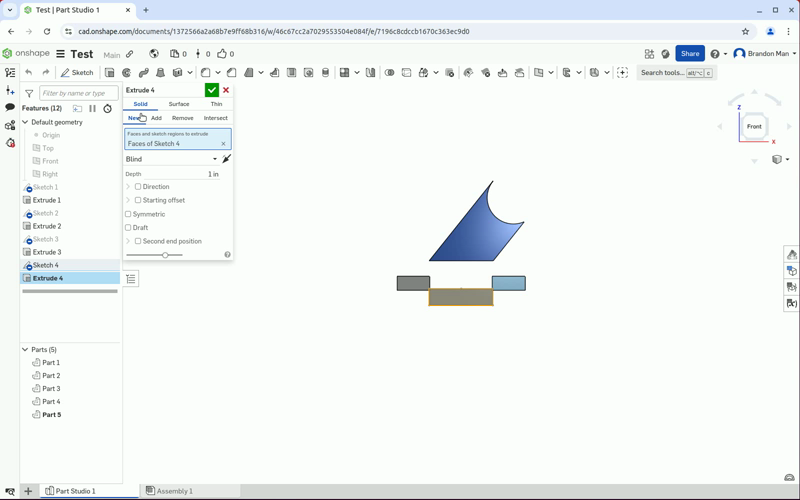
mouse_move(137, 120)
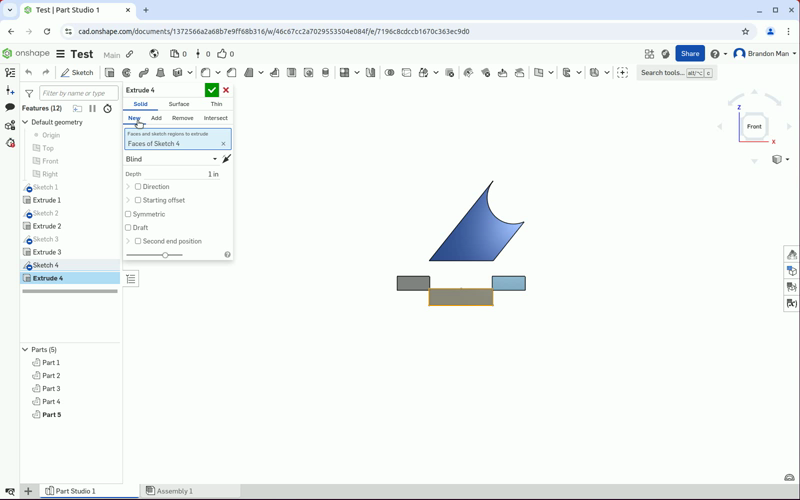
click(137, 120)
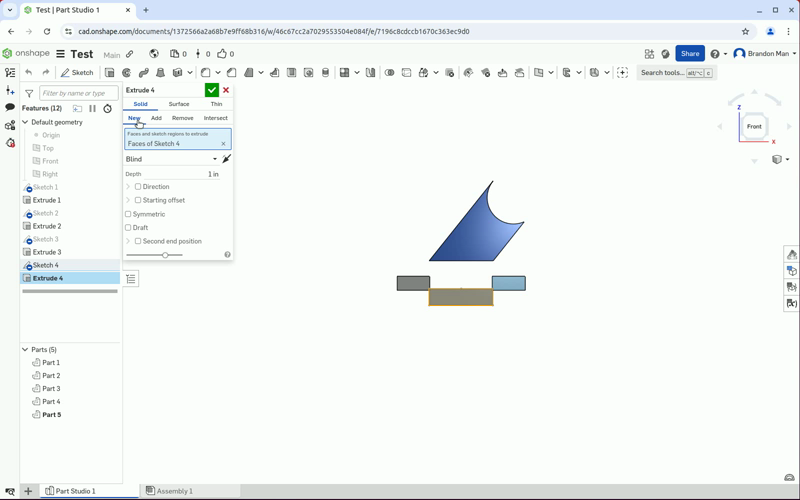
key(tab, 4)
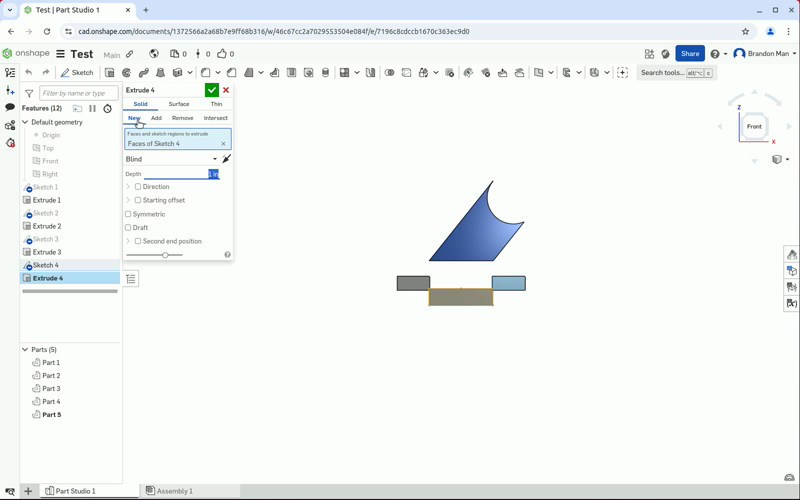
text(3.37)
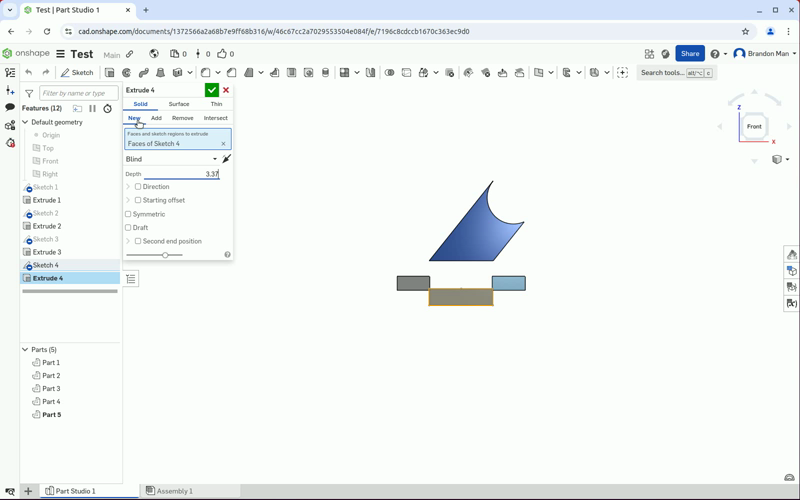
key(enter)
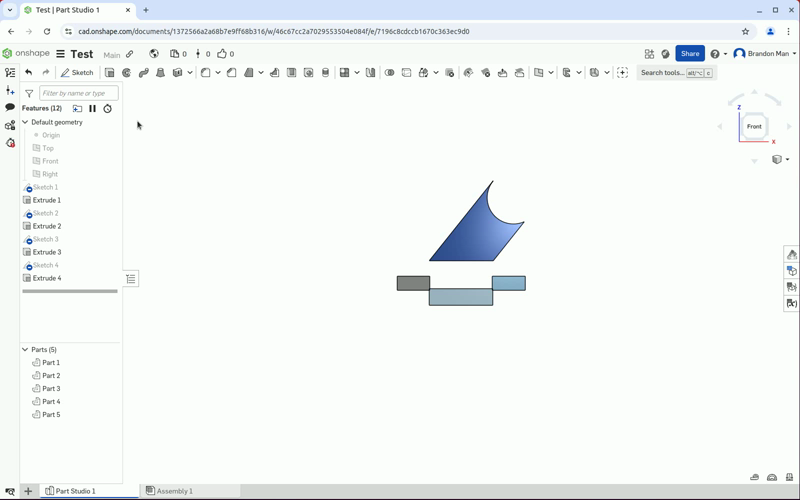
key(shift+h)
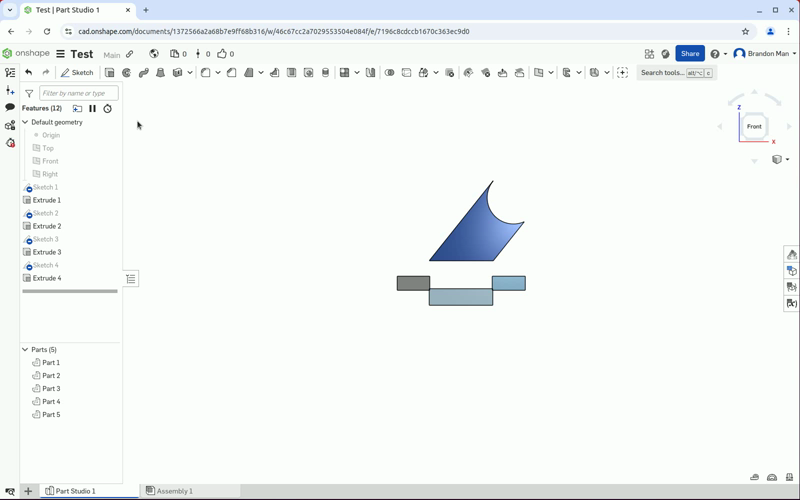
key(shift+h)
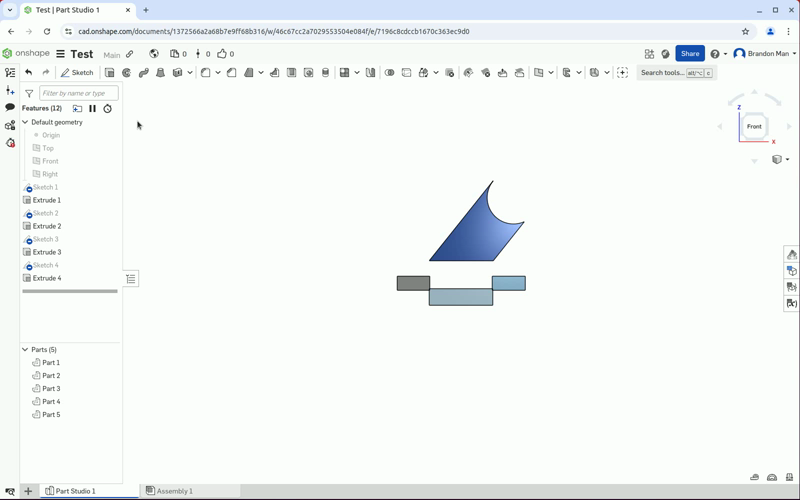
mouse_move(73, 189)
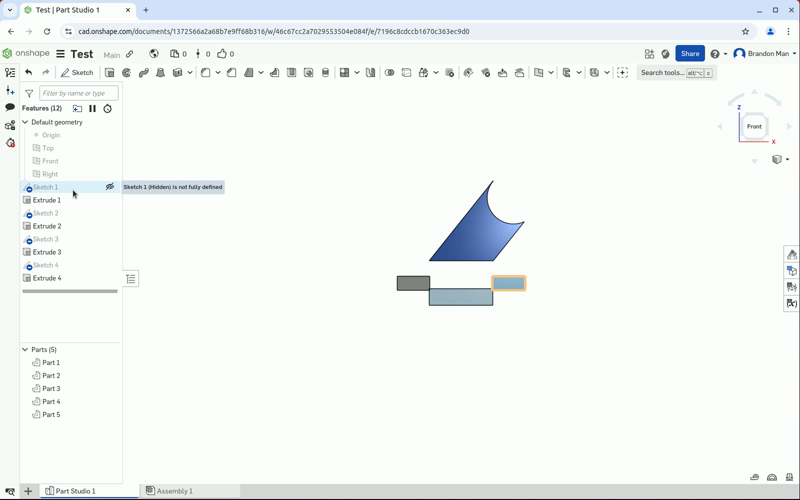
click(73, 189)
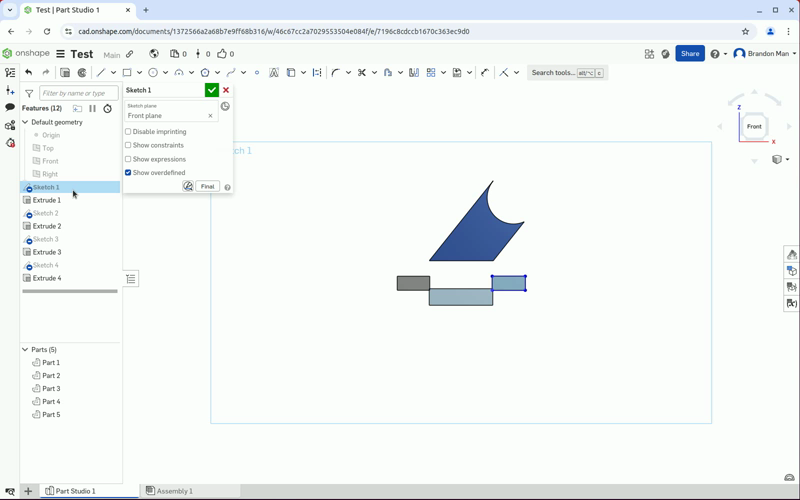
mouse_move(229, 92)
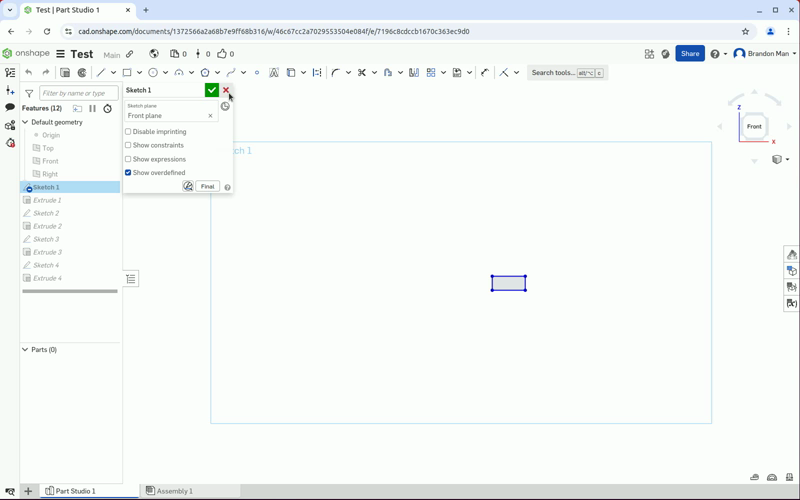
click(229, 92)
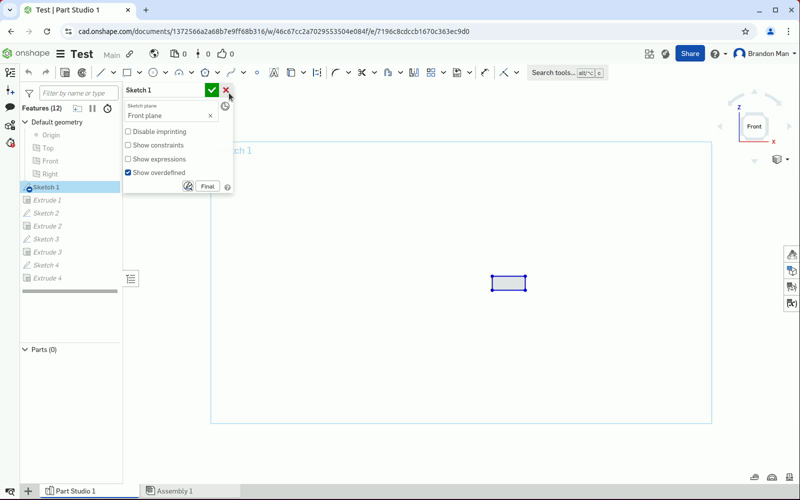
key(shift+s)
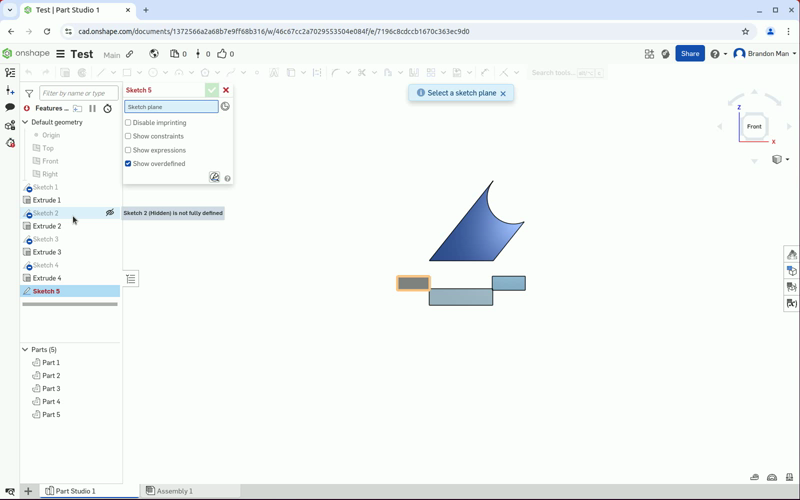
scroll(3)
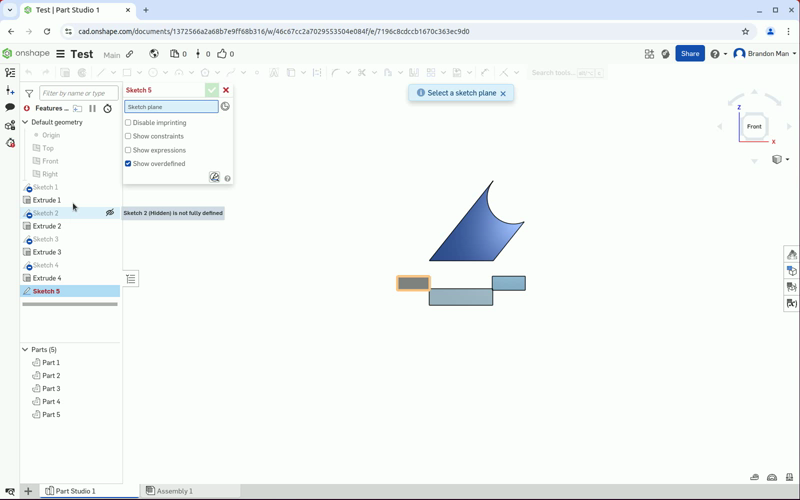
mouse_move(73, 163)
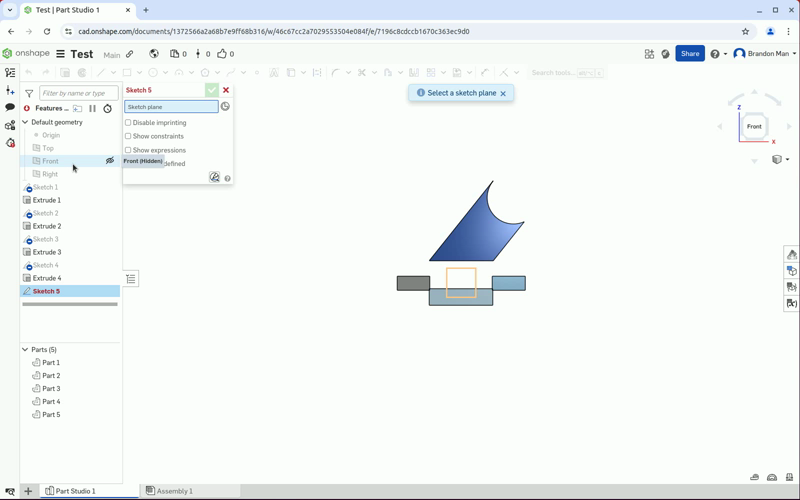
click(73, 163)
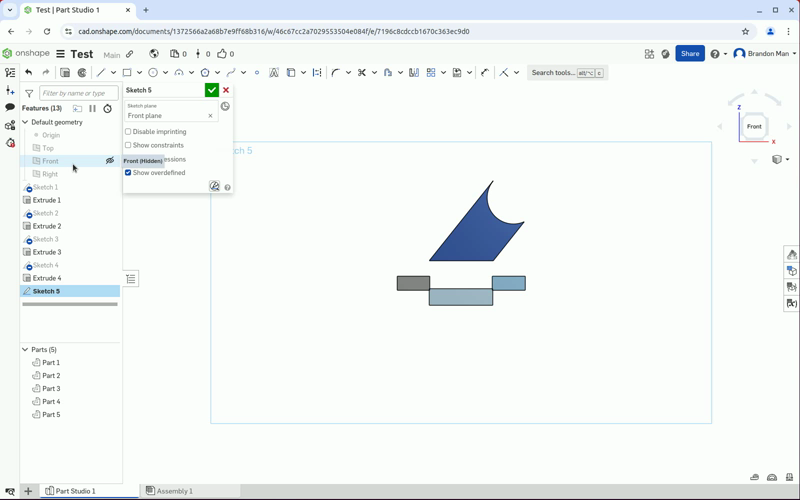
mouse_move(73, 352)
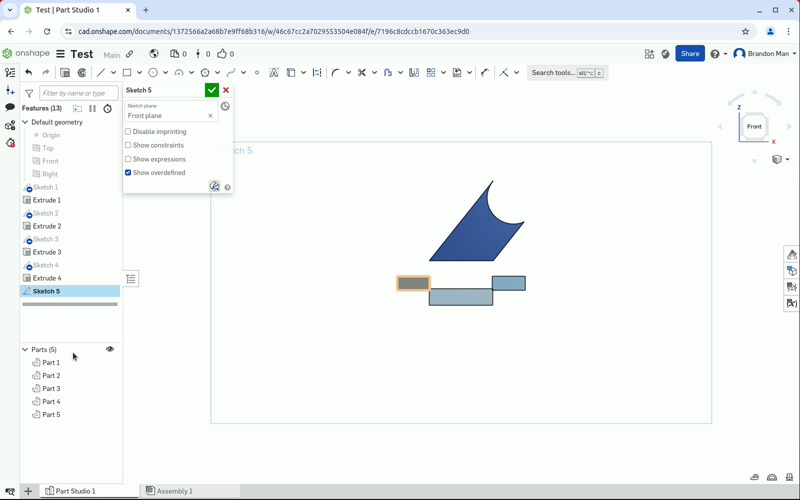
key(y)
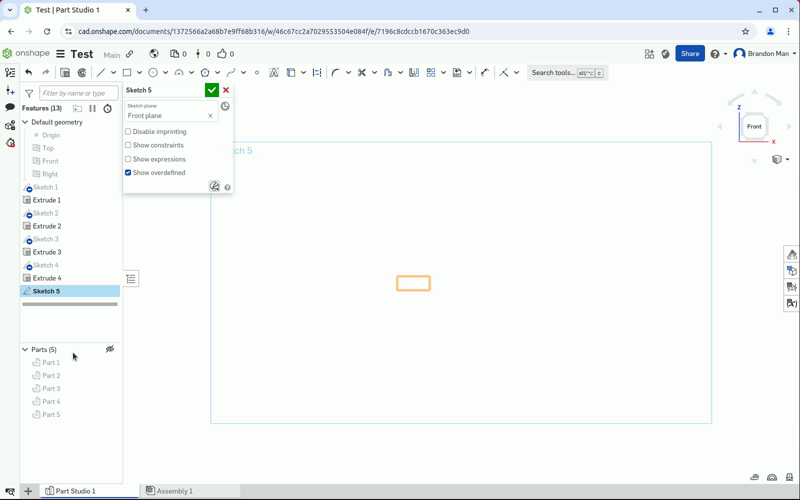
key(c)
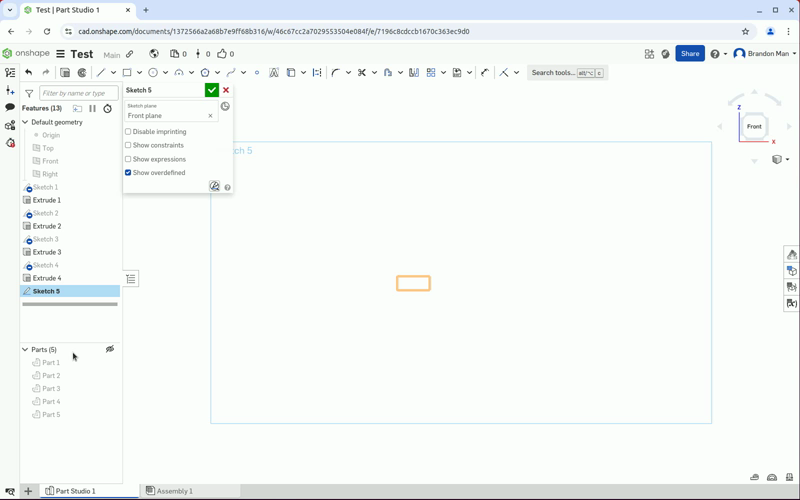
key_down(shift)
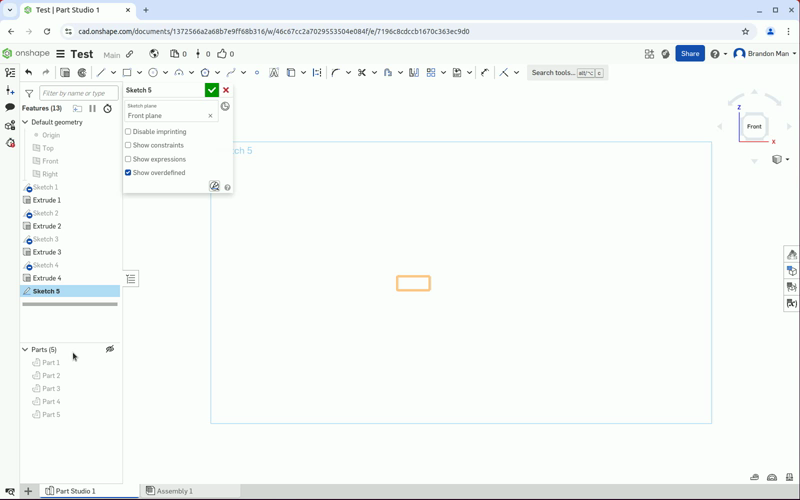
mouse_move(514, 197)
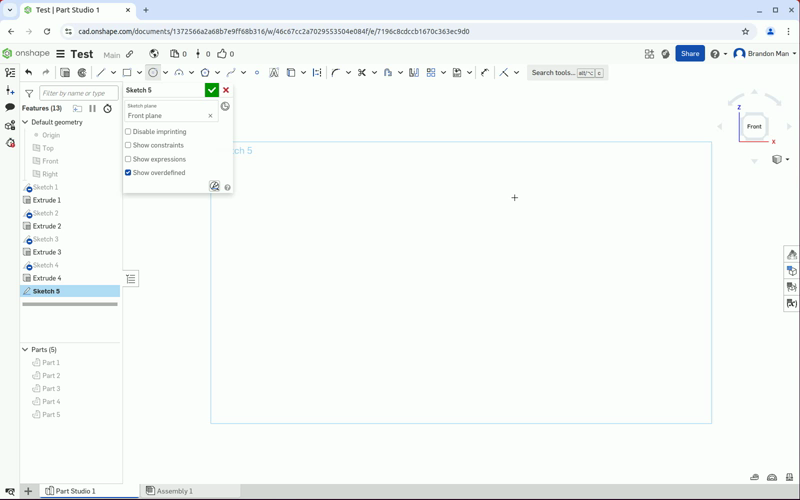
click(514, 197)
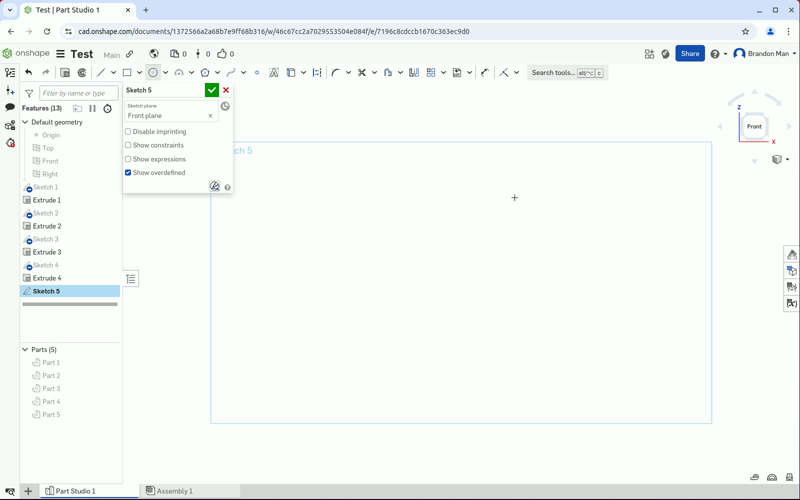
key_up(shift)
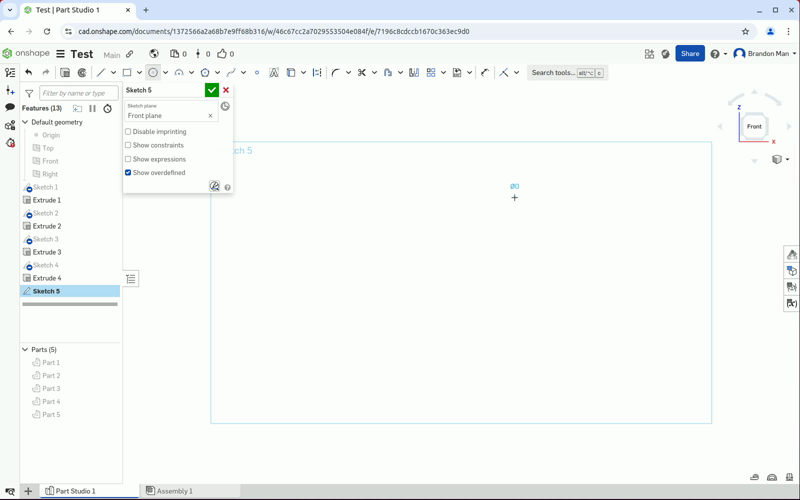
mouse_move(541, 197)
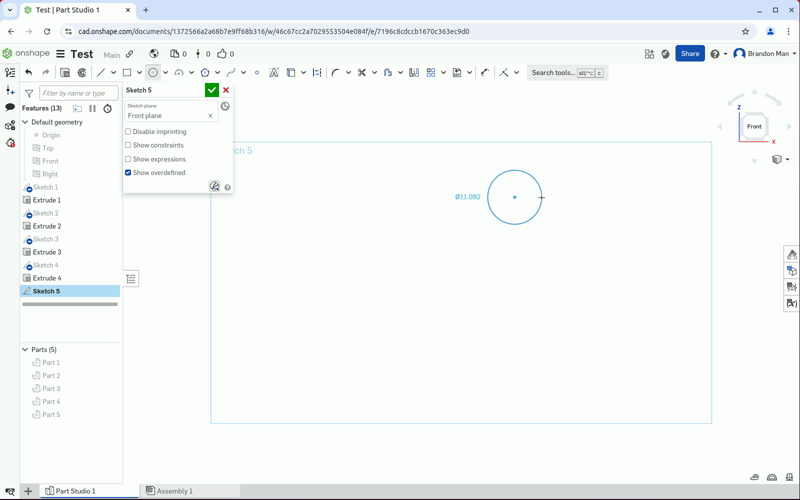
click(541, 197)
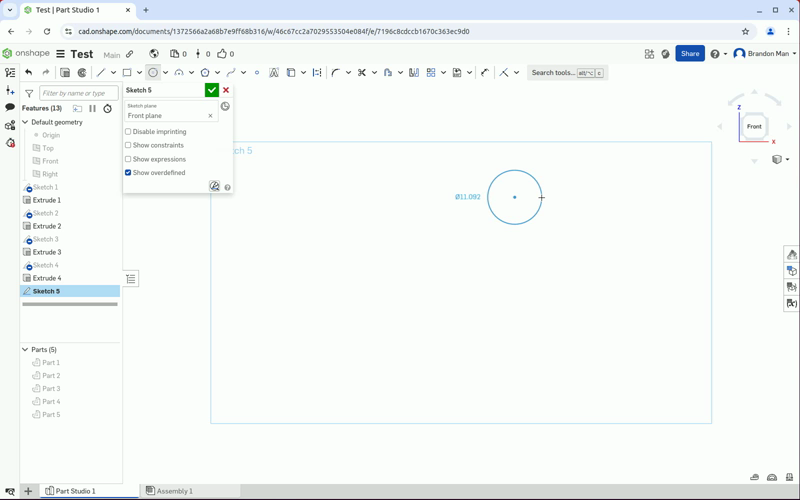
key(esc)
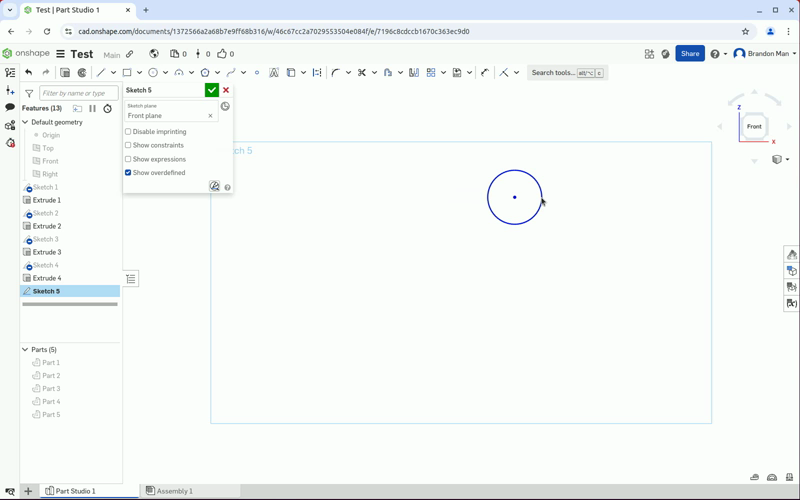
key(c)
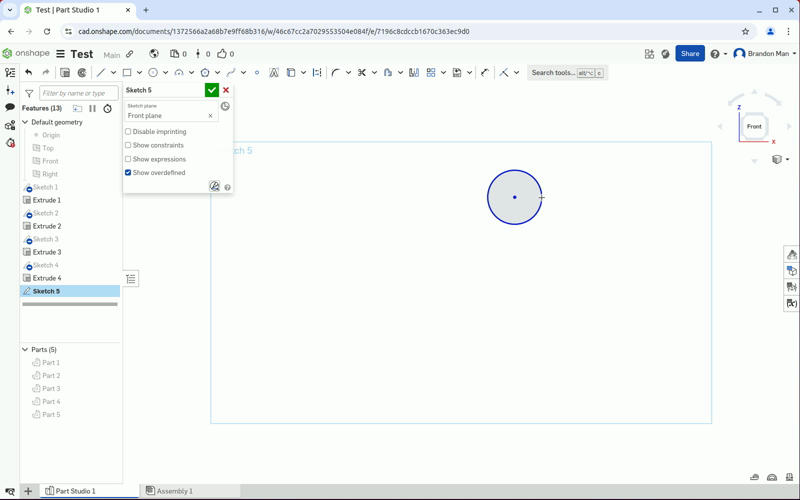
key_down(shift)
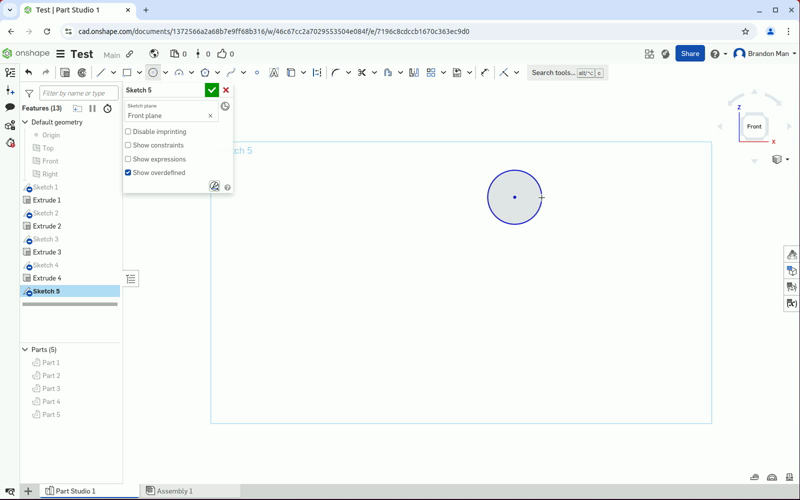
mouse_move(514, 197)
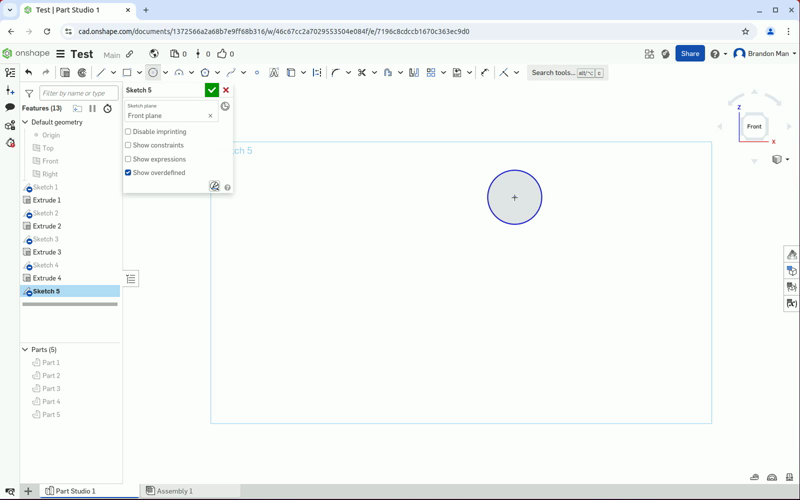
click(514, 197)
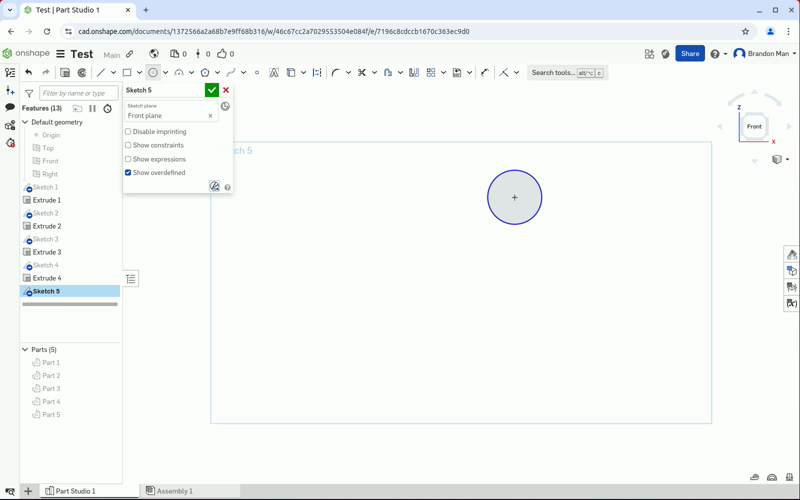
key_up(shift)
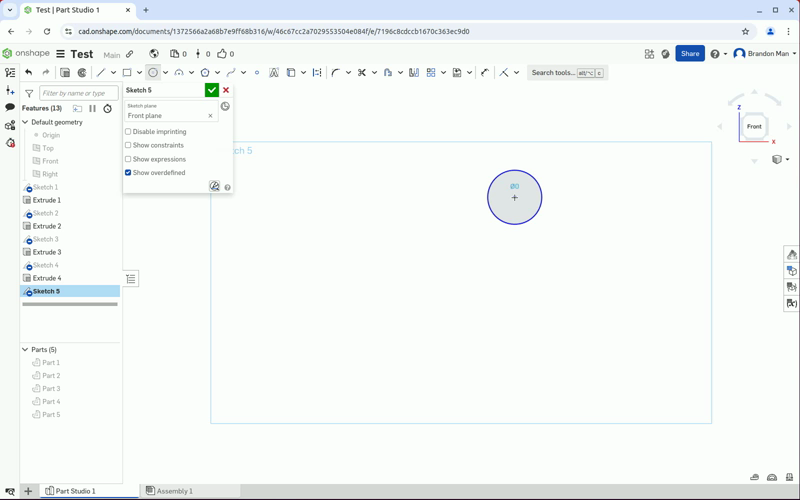
mouse_move(521, 197)
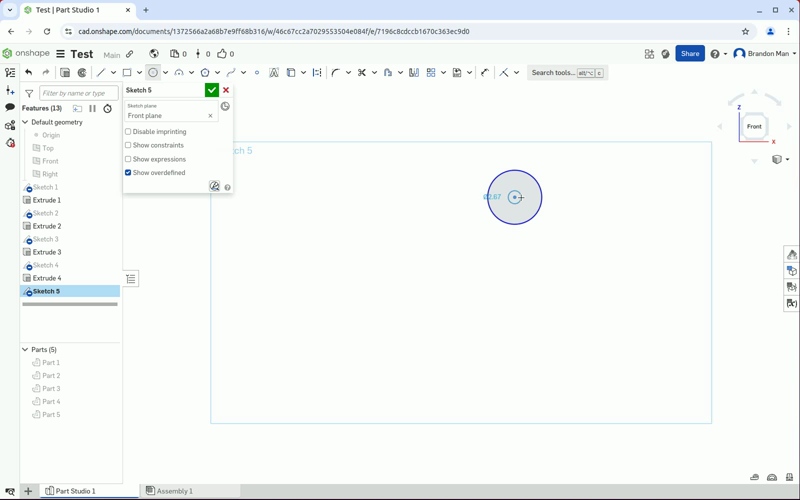
click(521, 197)
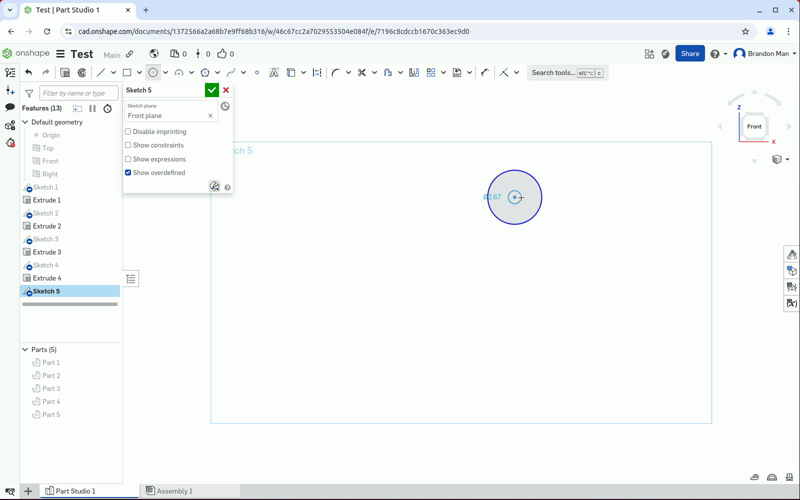
key(esc)
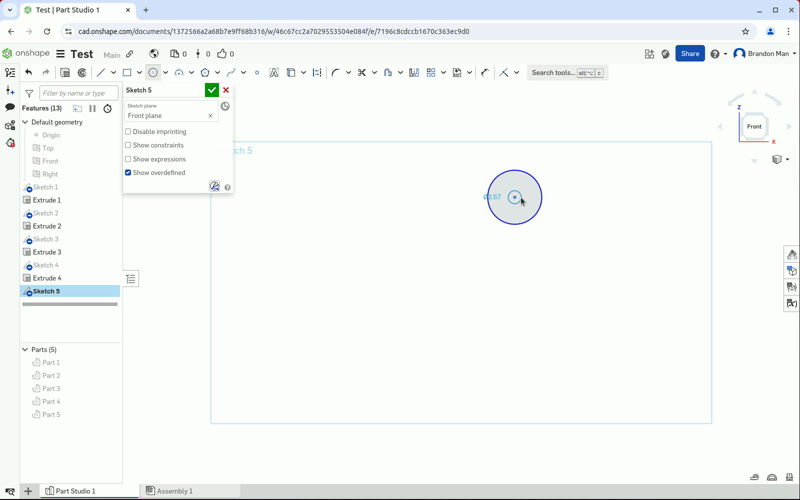
mouse_move(527, 208)
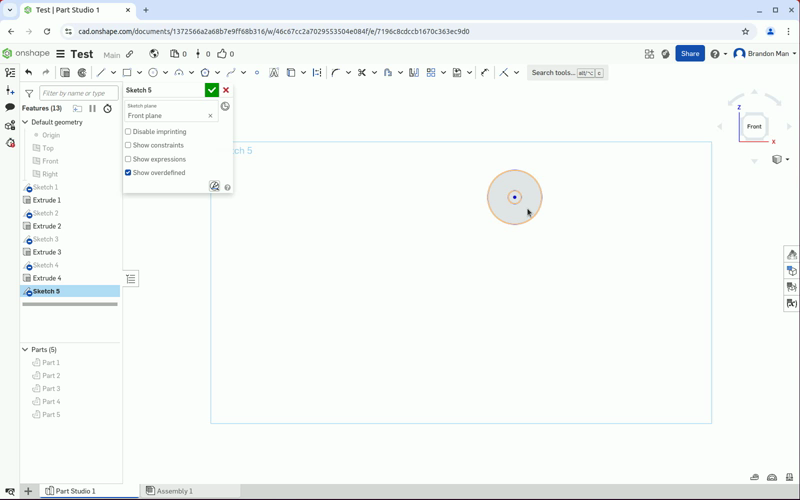
click(527, 208)
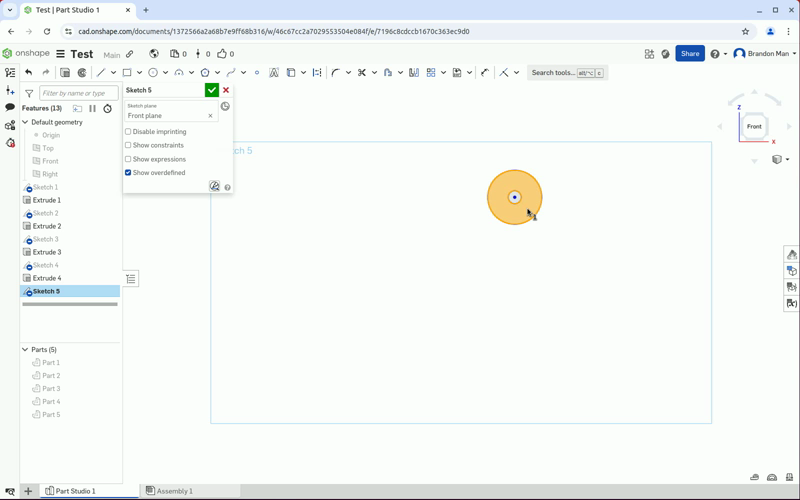
mouse_move(73, 352)
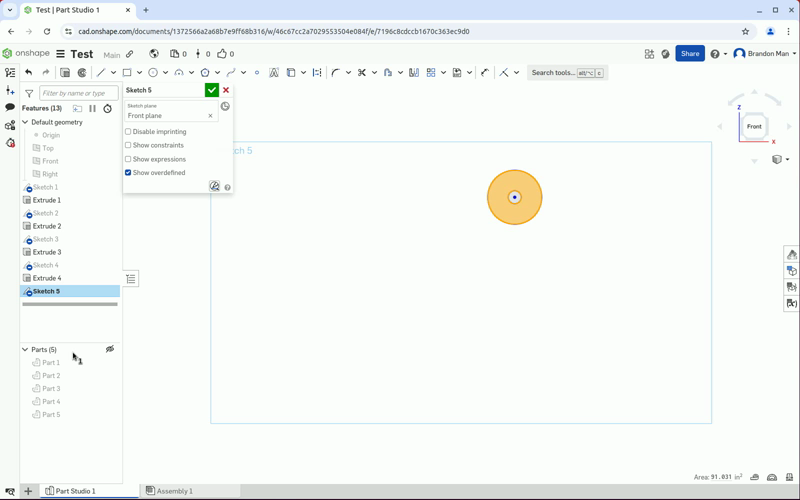
key(shift+y)
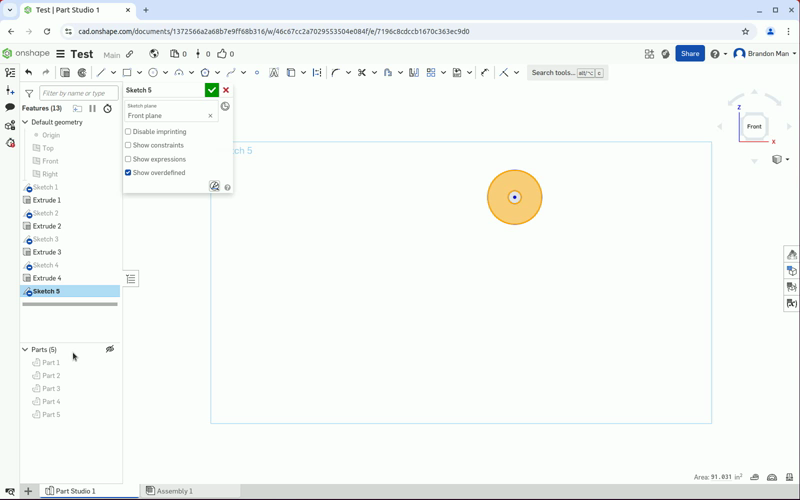
key(shift+e)
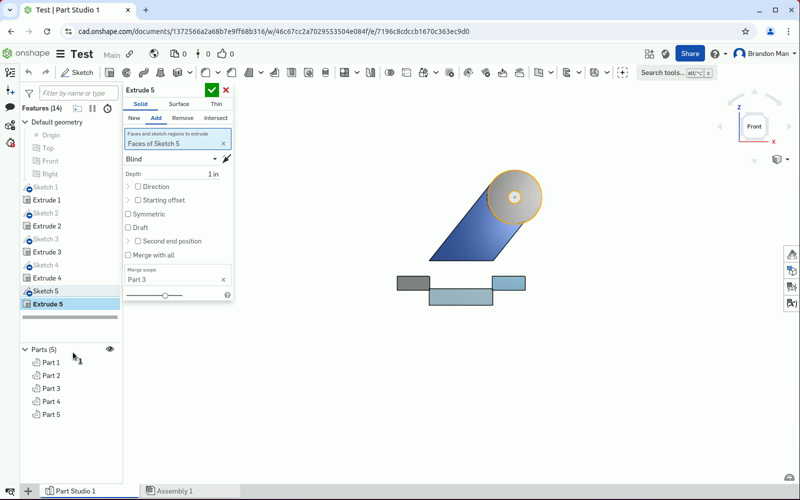
mouse_move(143, 106)
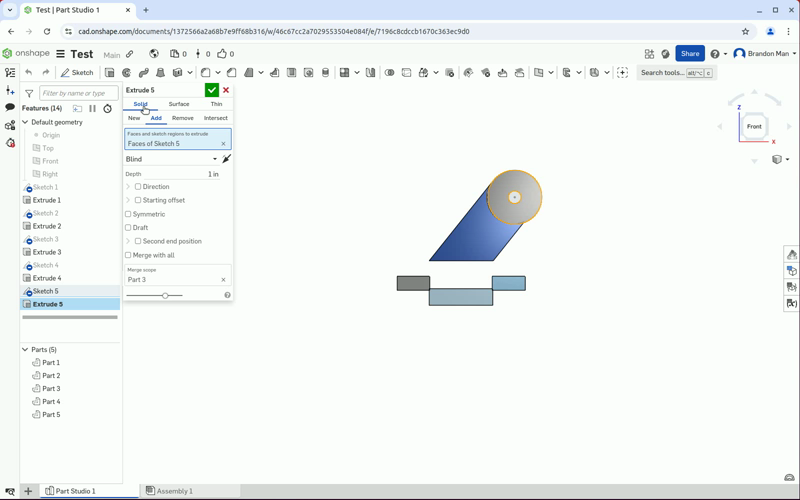
click(143, 106)
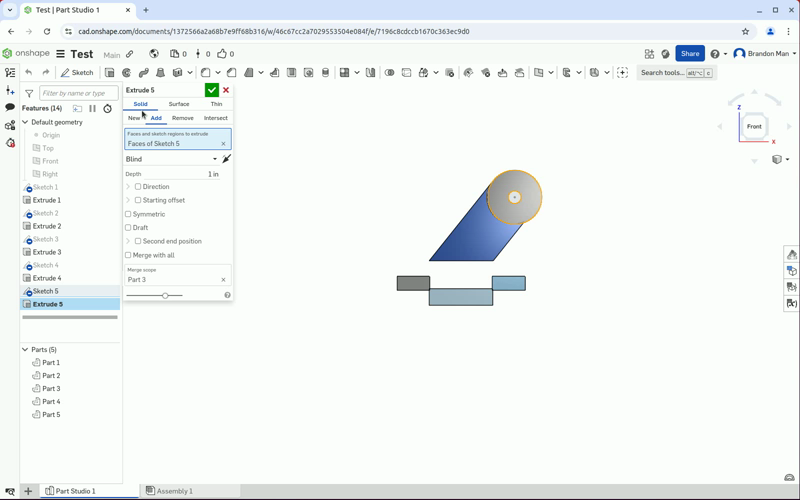
mouse_move(137, 120)
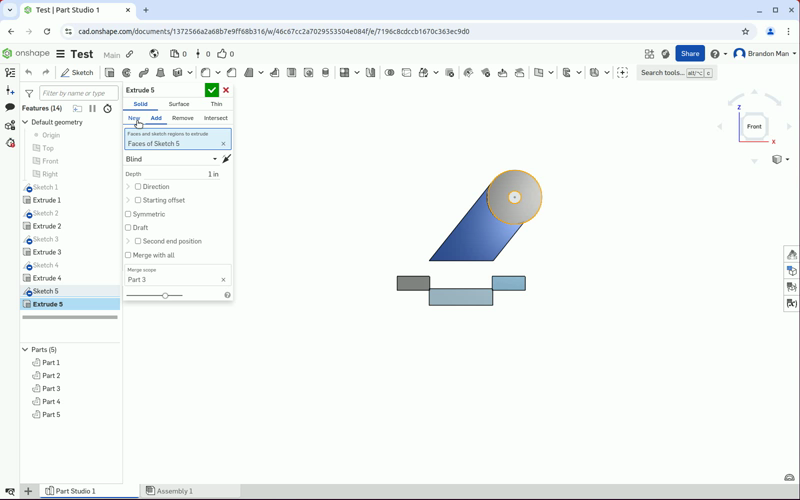
click(137, 120)
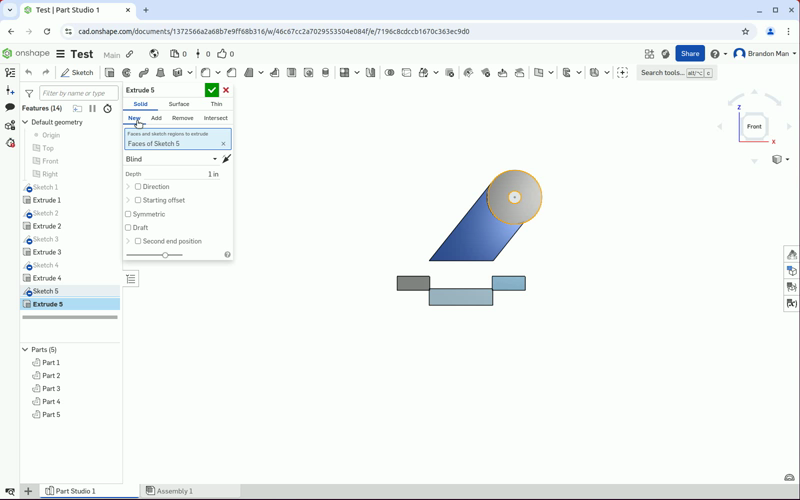
key(tab, 4)
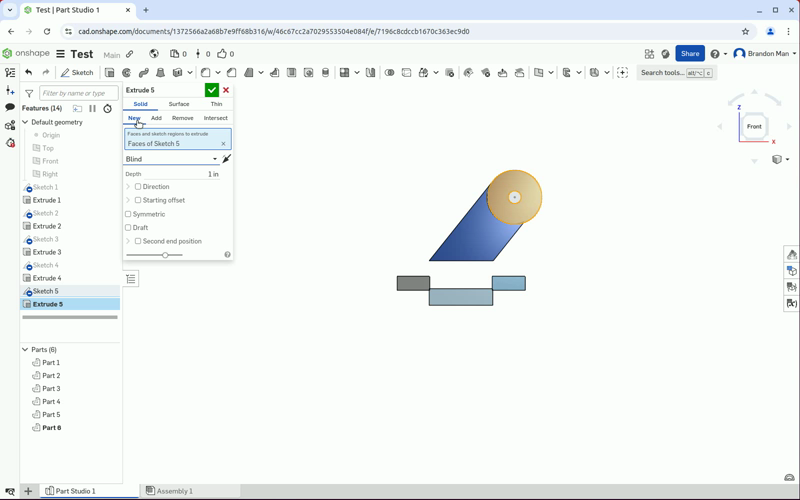
text(3.37)
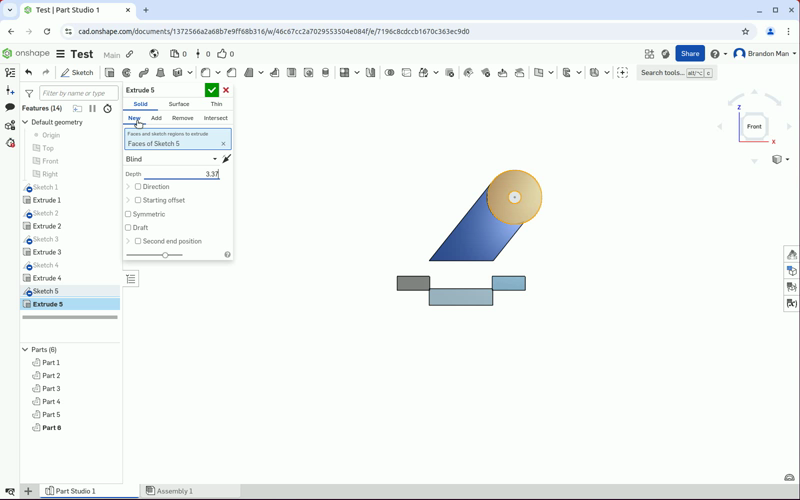
key(enter)
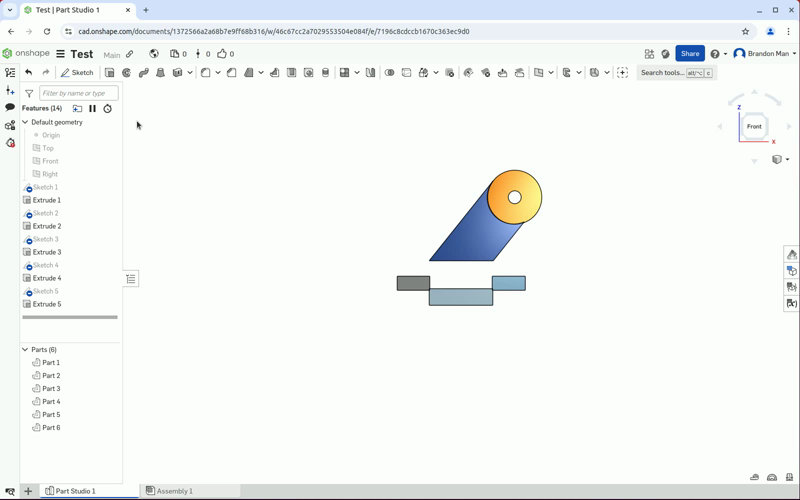
key(shift+h)
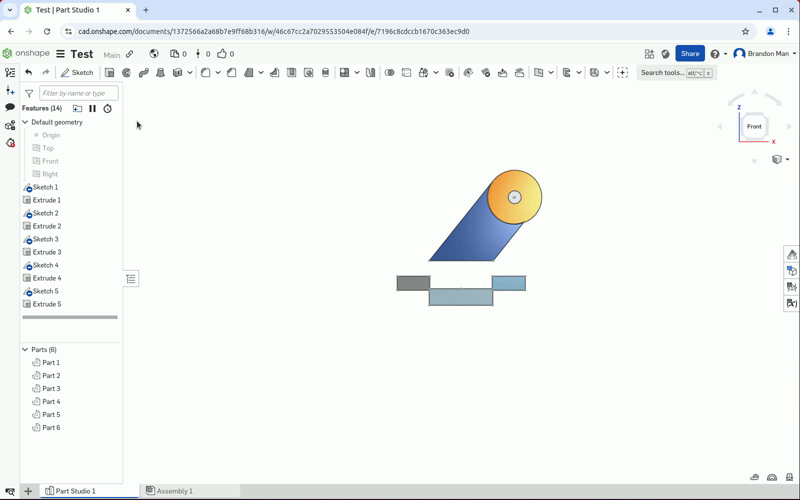
key(shift+h)
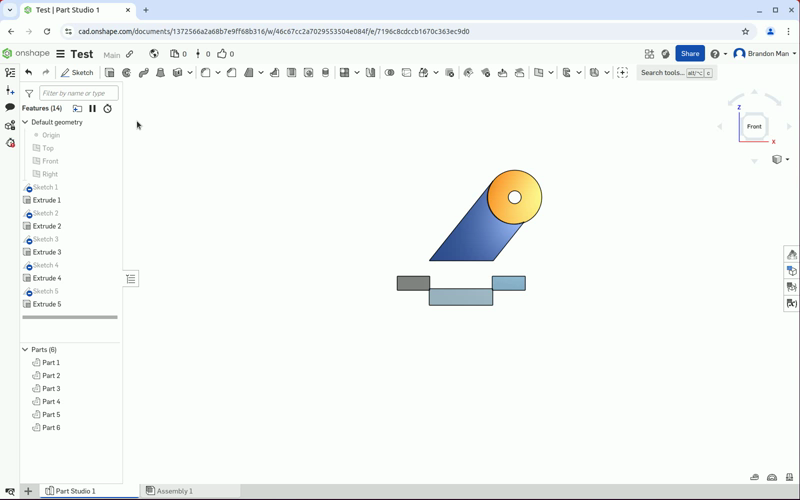
mouse_move(73, 189)
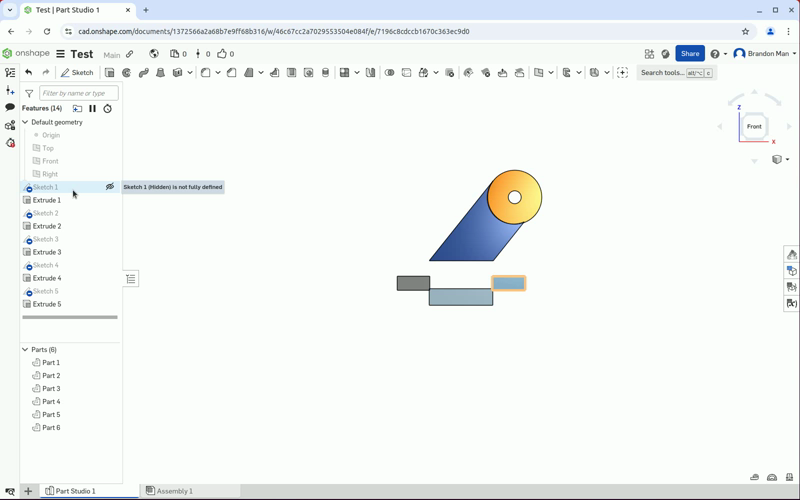
click(73, 189)
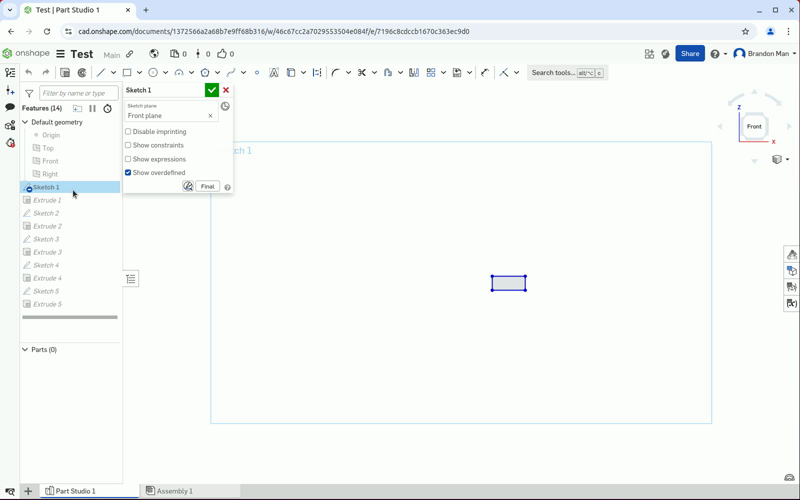
mouse_move(229, 92)
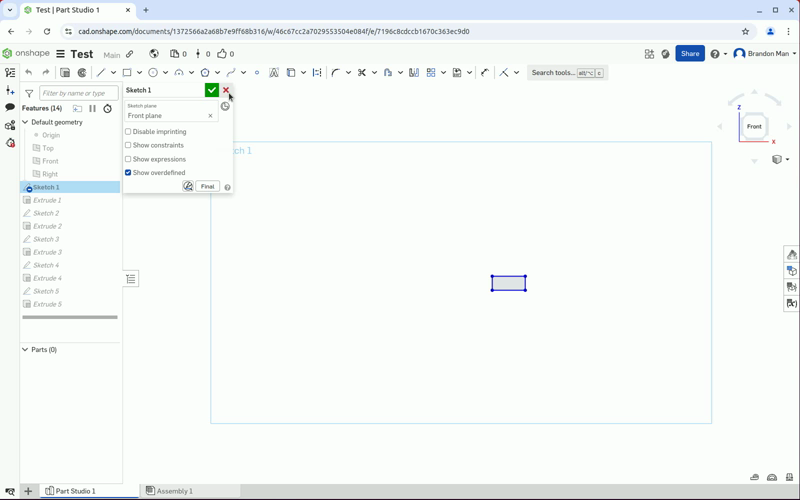
click(229, 92)
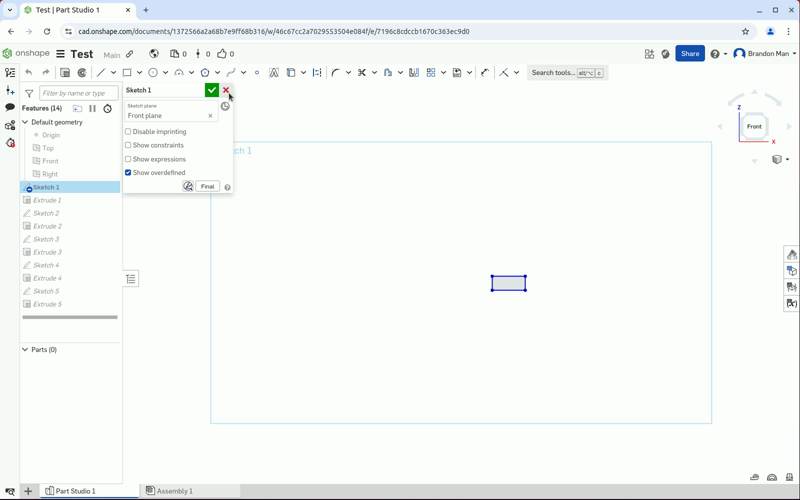
key(shift+s)
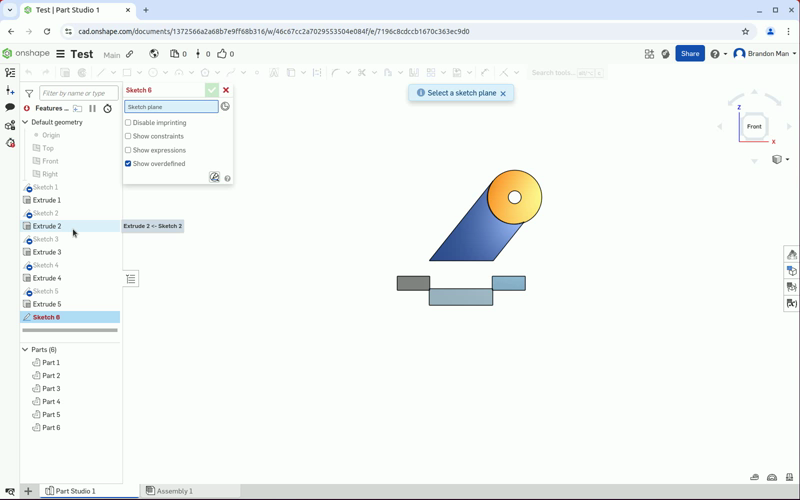
scroll(3)
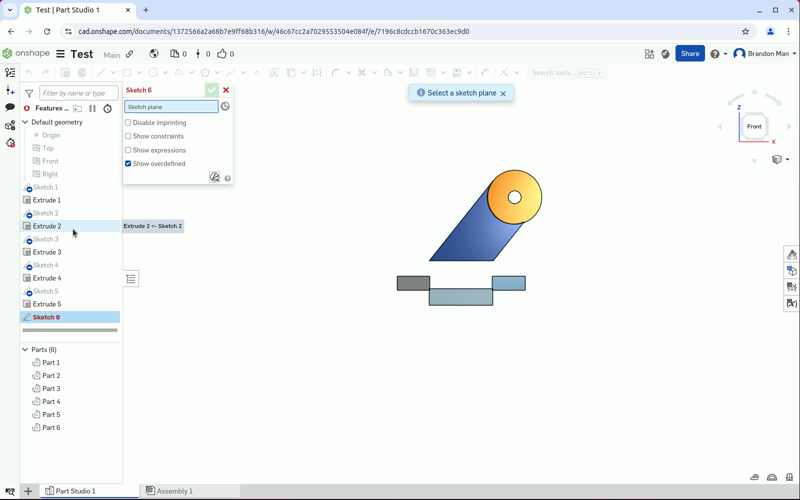
mouse_move(73, 163)
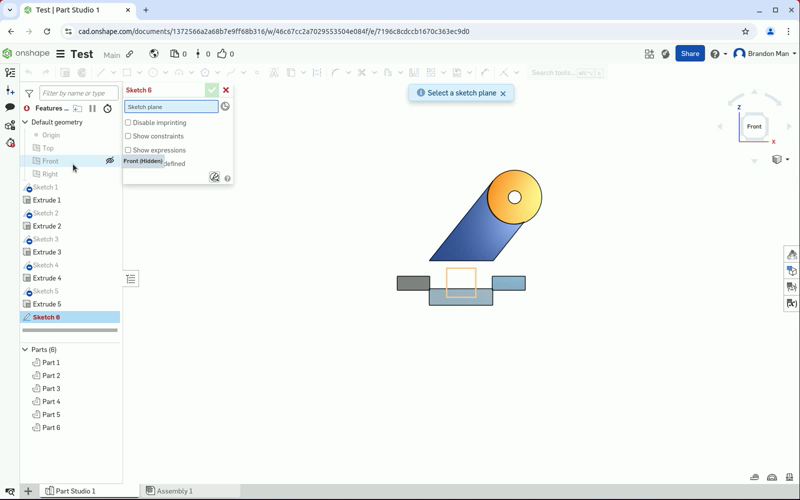
click(73, 163)
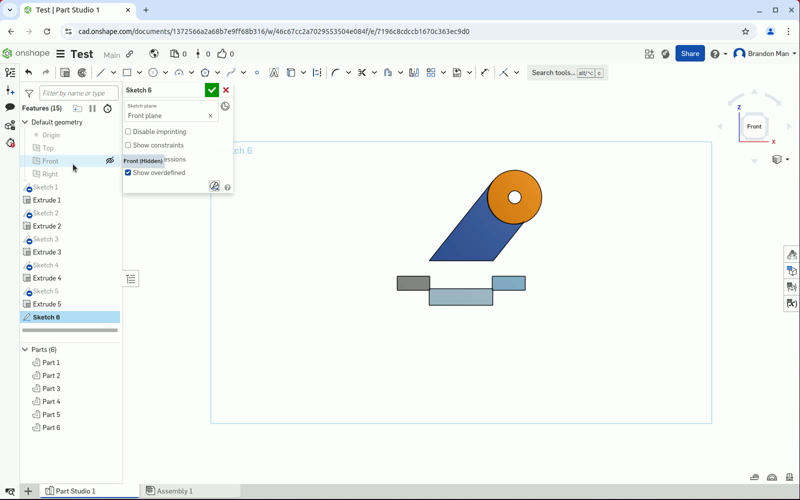
mouse_move(73, 352)
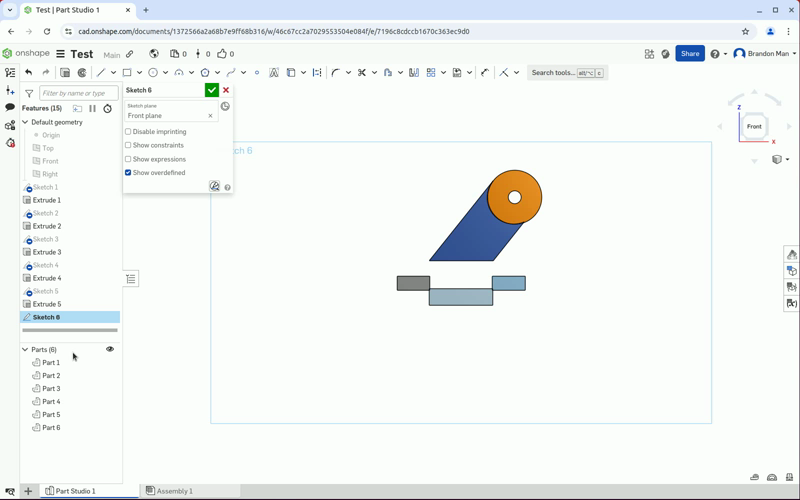
key(y)
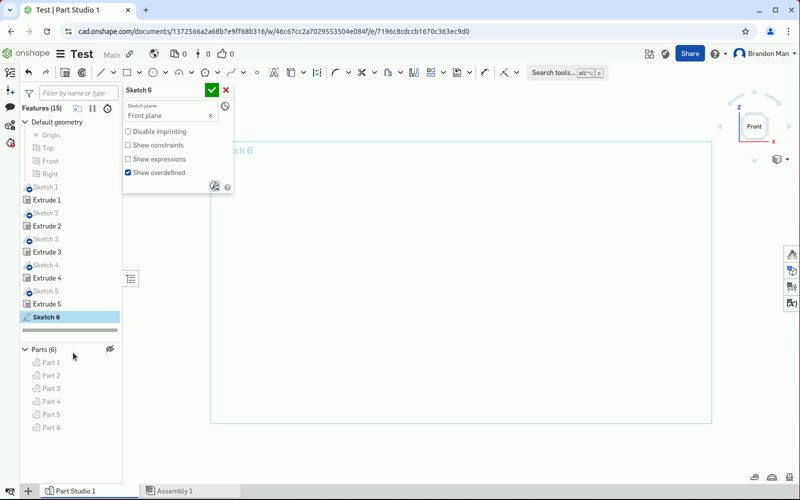
key(l)
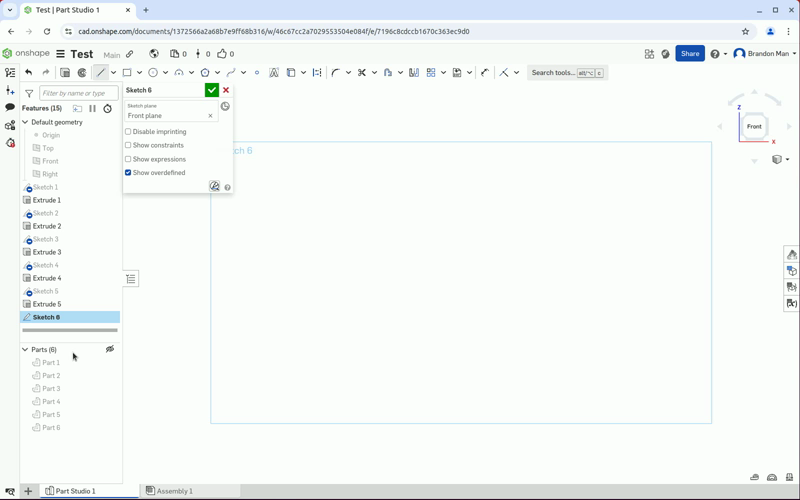
key_down(shift)
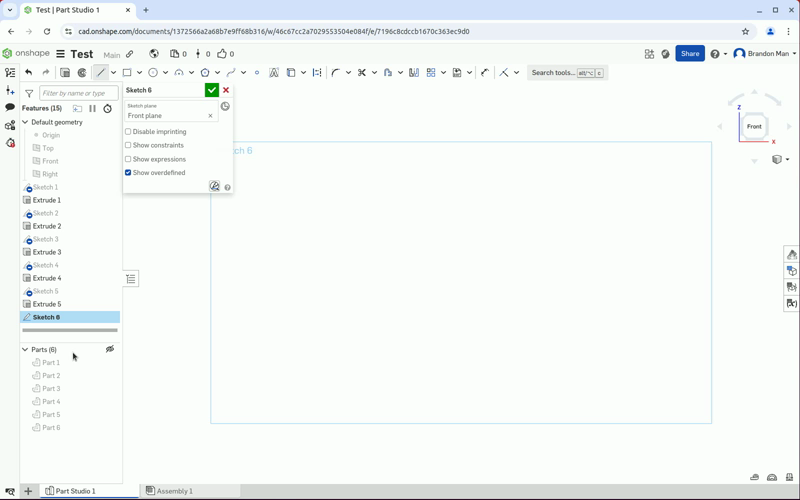
mouse_move(429, 275)
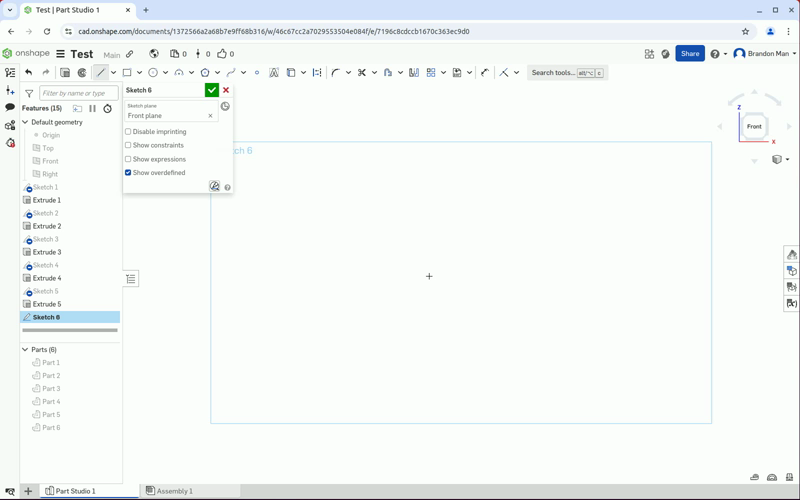
click(429, 275)
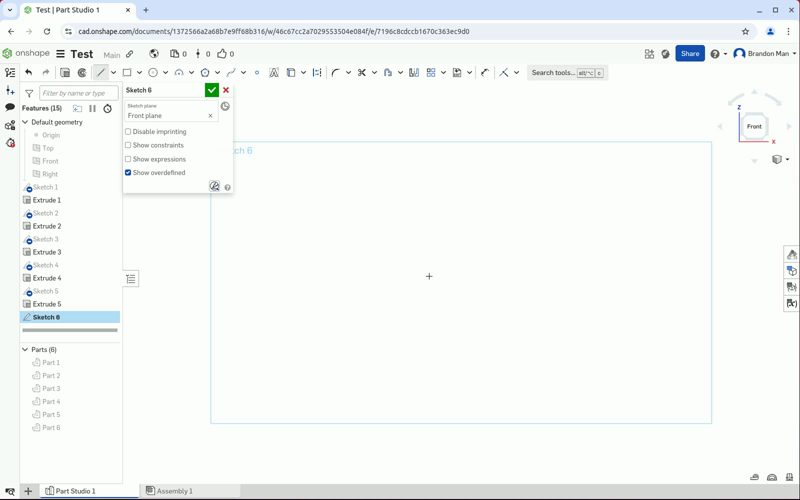
key_up(shift)
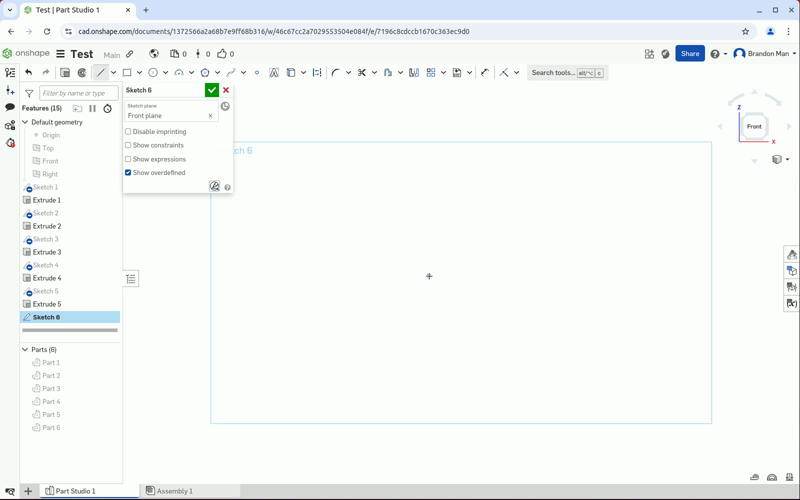
key_down(shift)
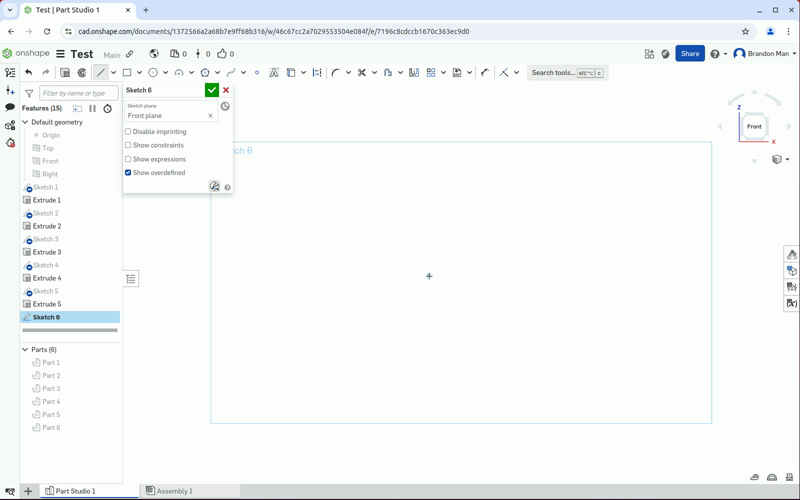
mouse_move(459, 275)
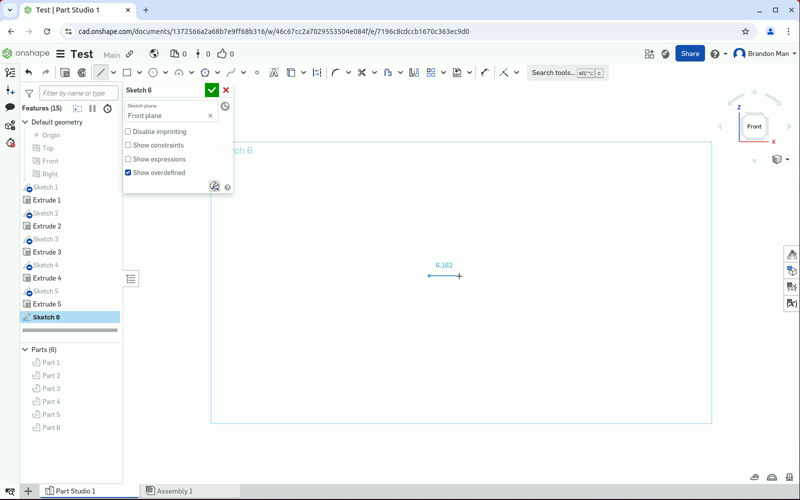
mouse_move(461, 275)
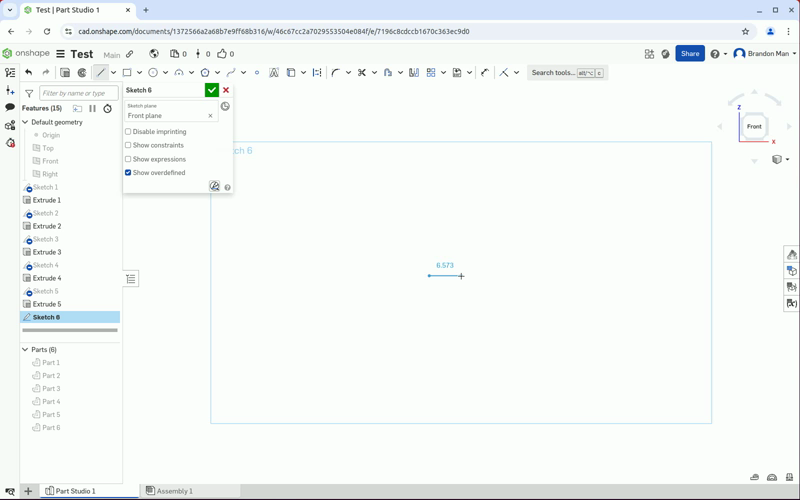
click(461, 275)
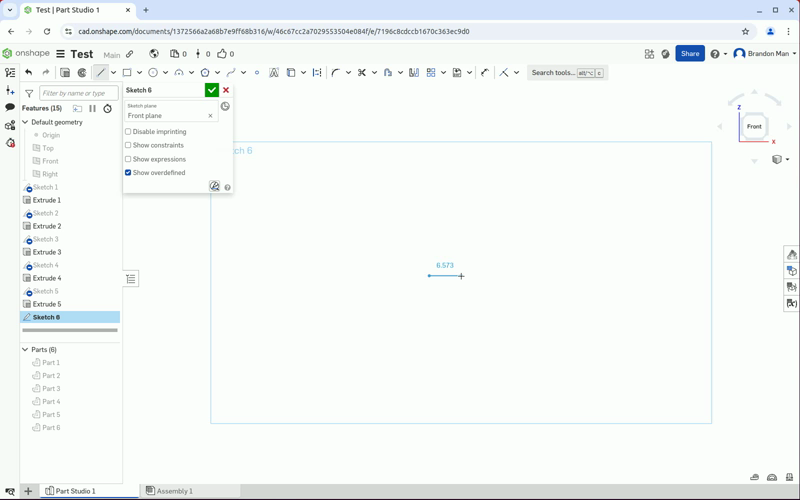
key_up(shift)
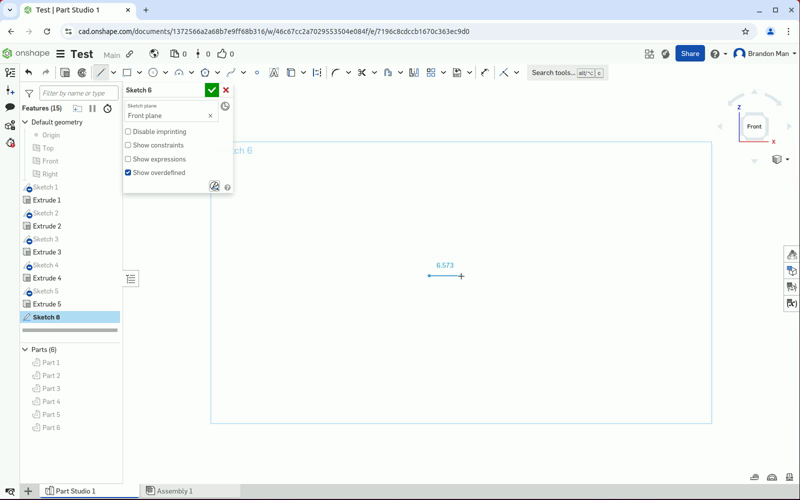
key_down(shift)
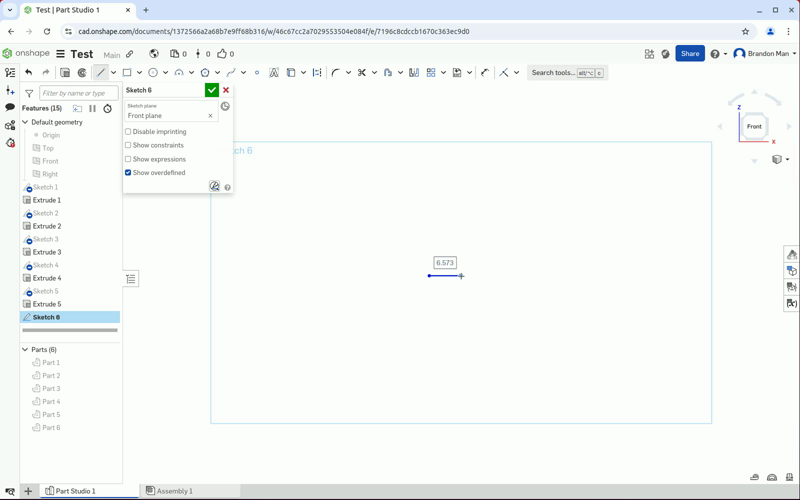
mouse_move(491, 275)
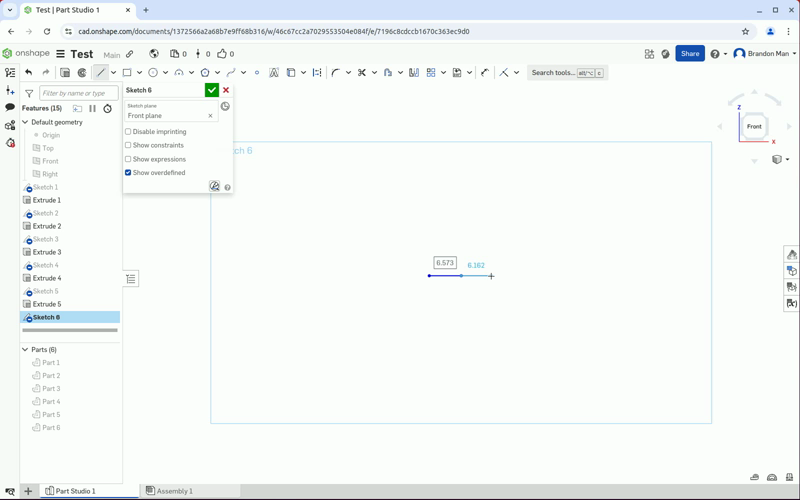
mouse_move(492, 276)
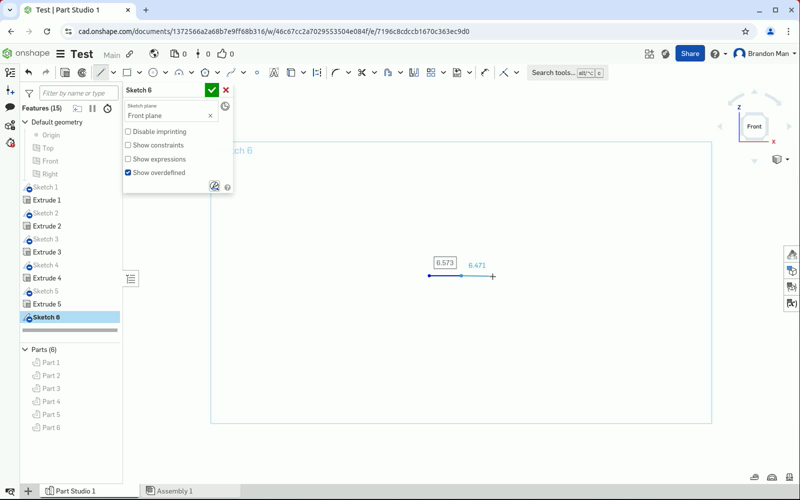
click(492, 276)
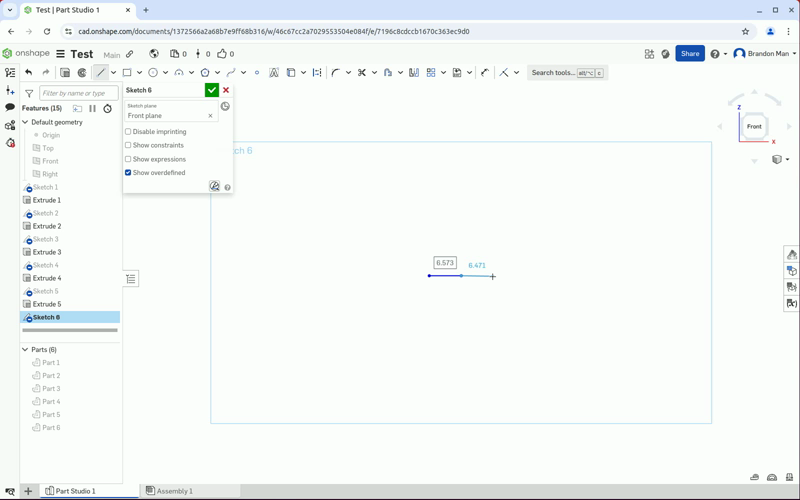
key_up(shift)
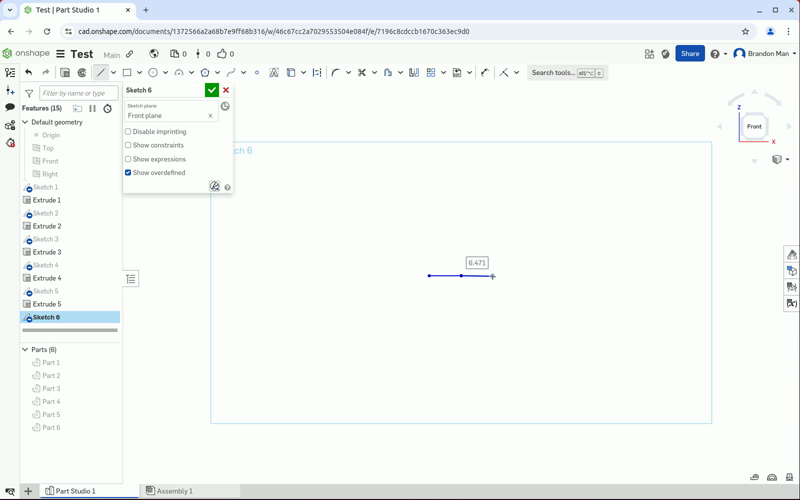
key_down(shift)
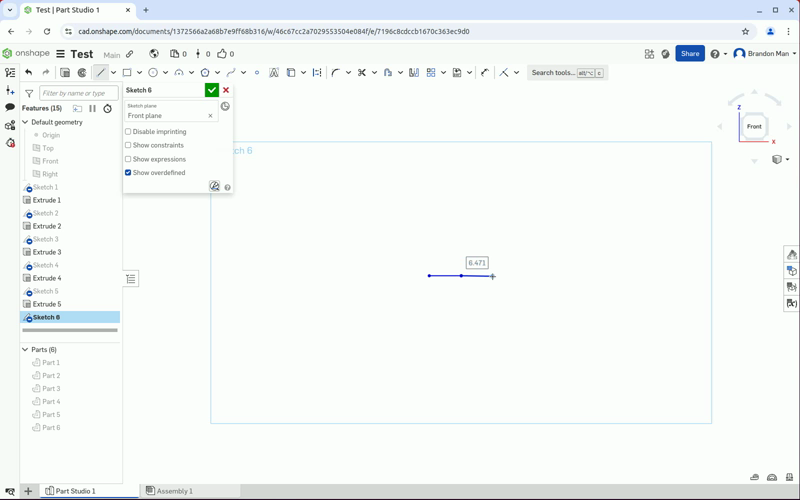
mouse_move(522, 276)
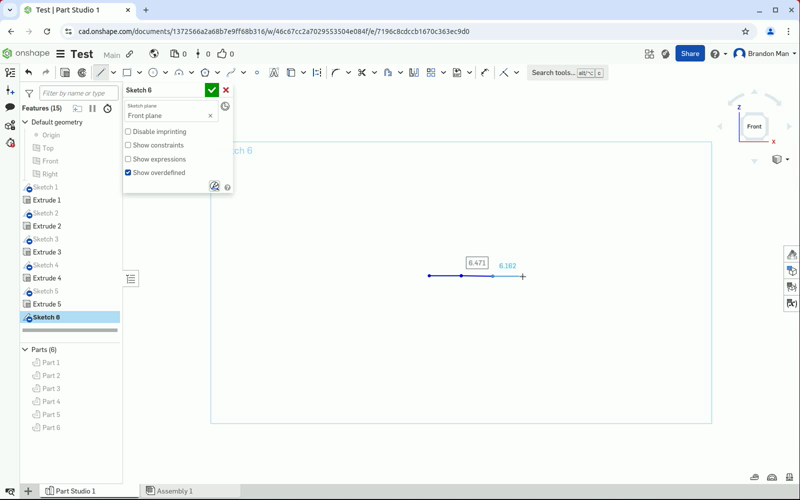
mouse_move(492, 259)
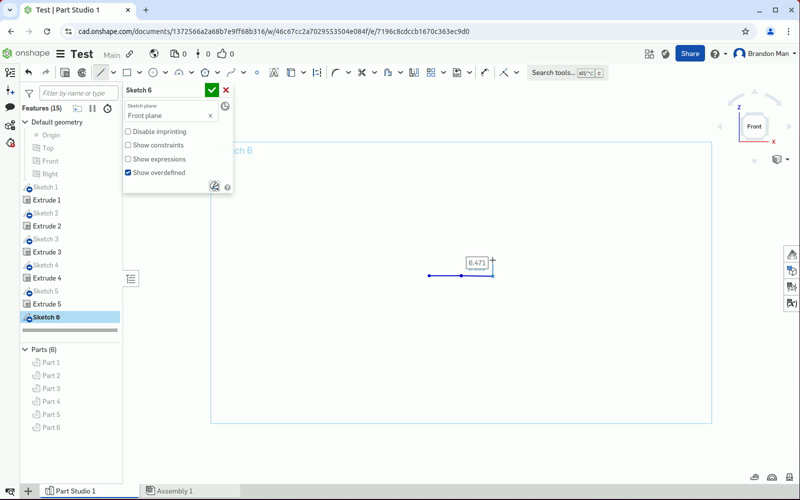
click(492, 259)
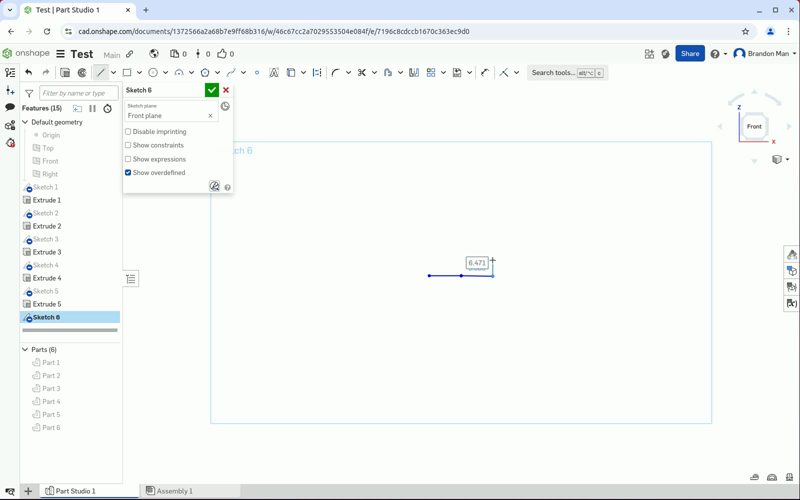
key_up(shift)
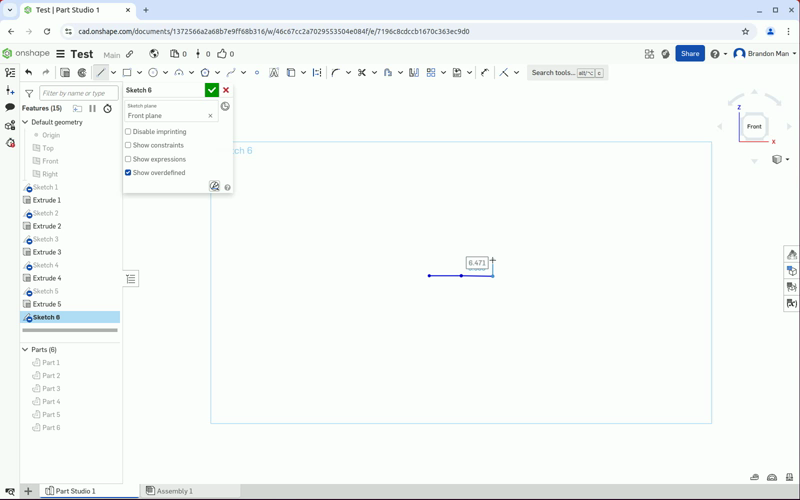
key_down(shift)
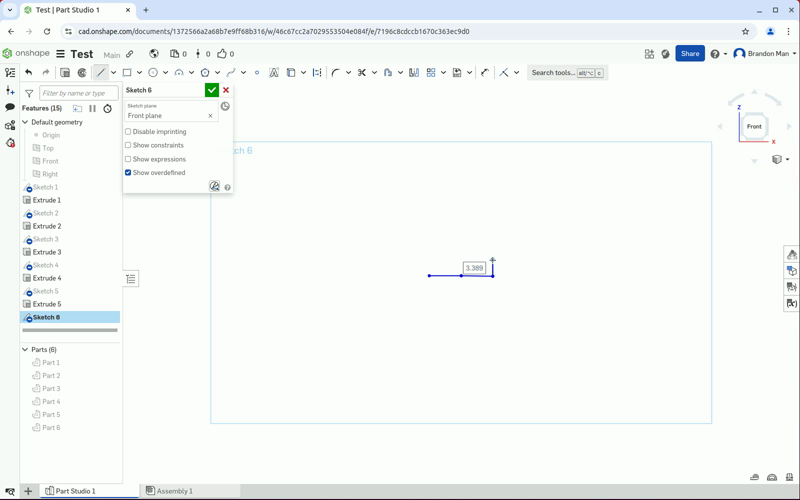
mouse_move(429, 259)
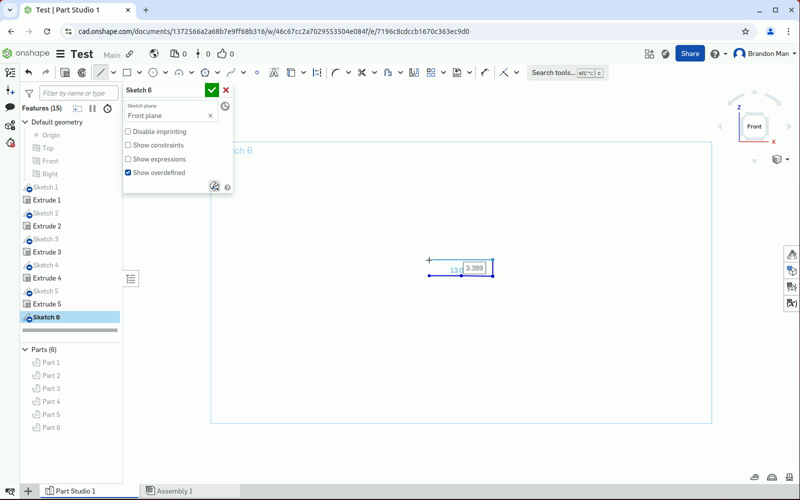
click(429, 259)
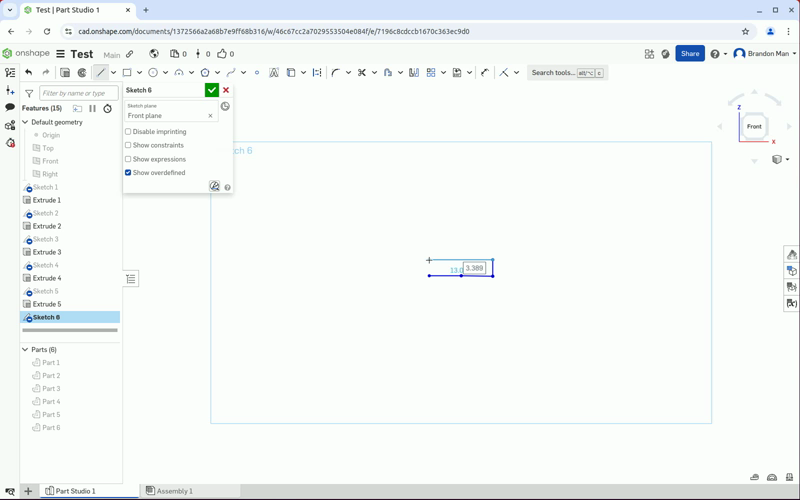
key_up(shift)
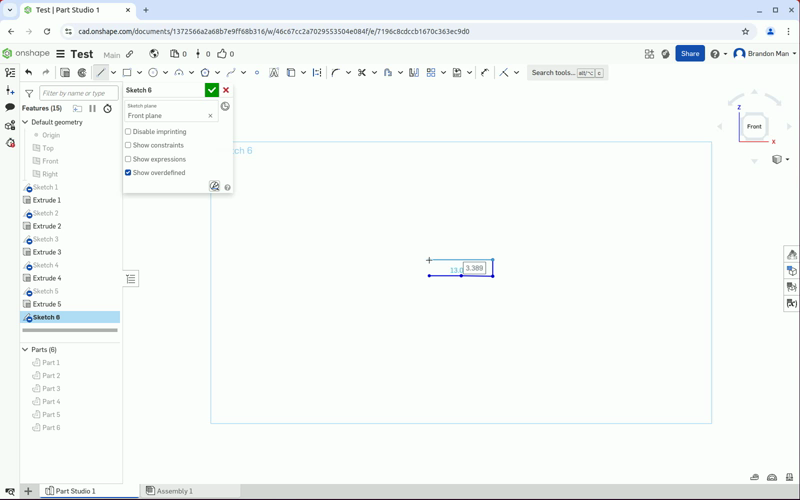
mouse_move(459, 259)
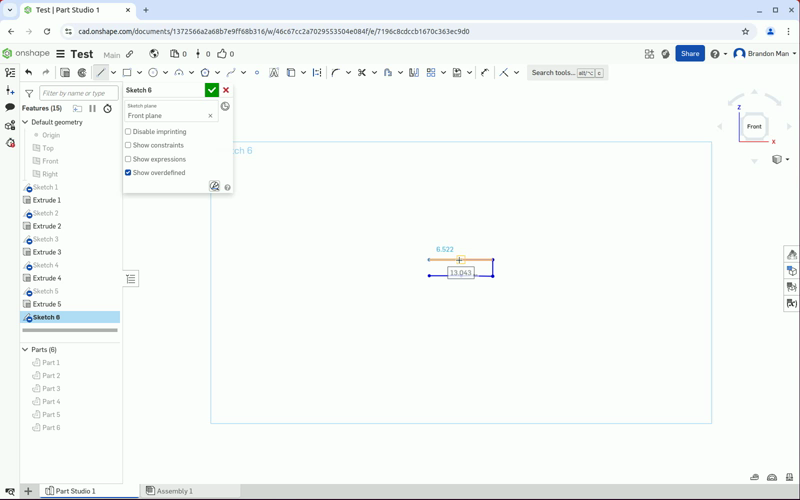
key_down(shift)
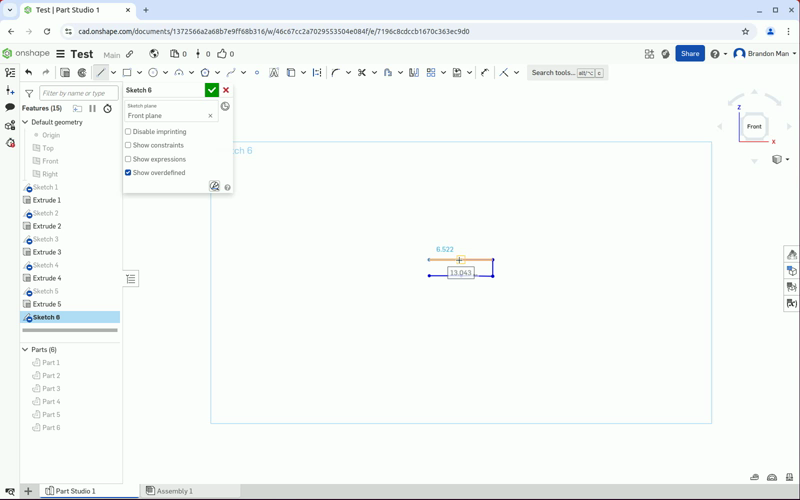
mouse_move(429, 275)
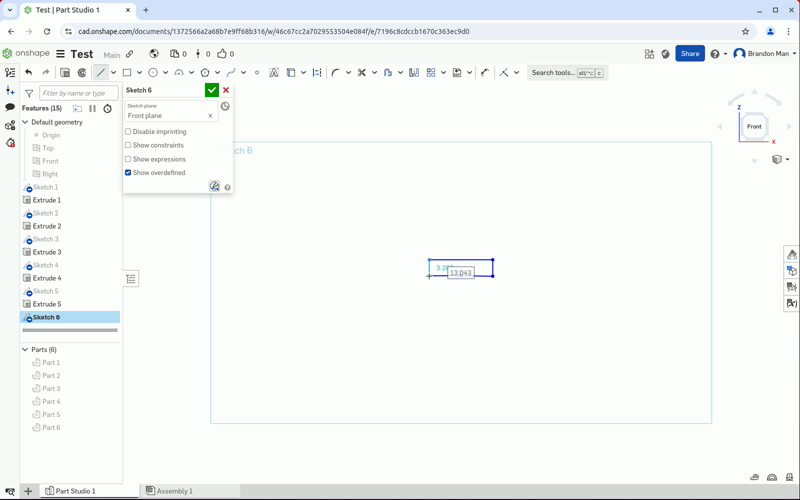
key_up(shift)
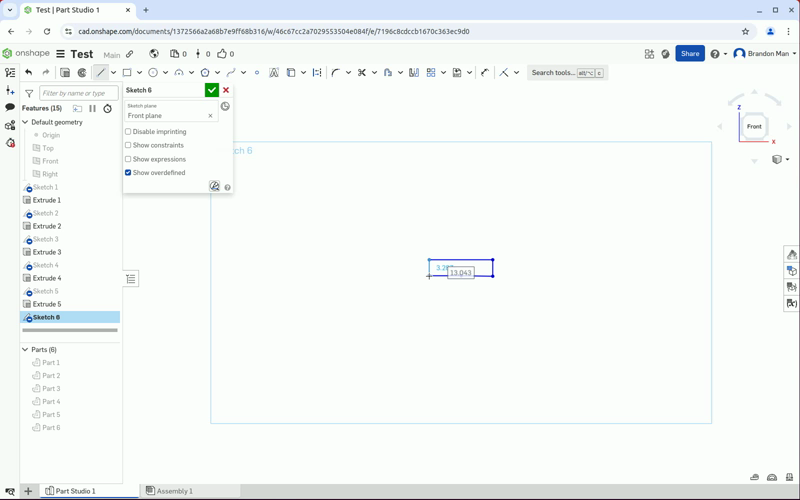
click(429, 275)
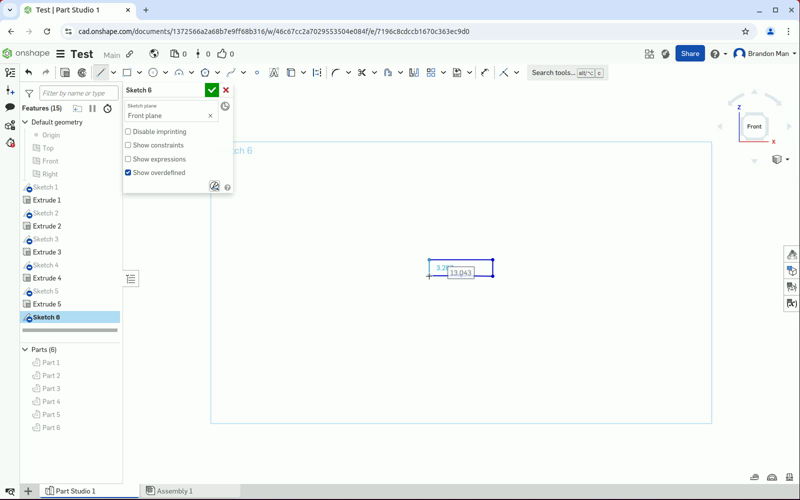
key(esc)
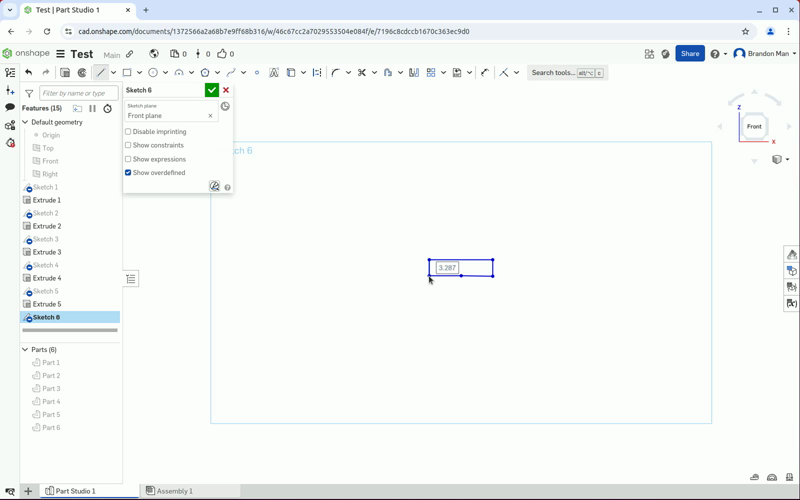
mouse_move(455, 268)
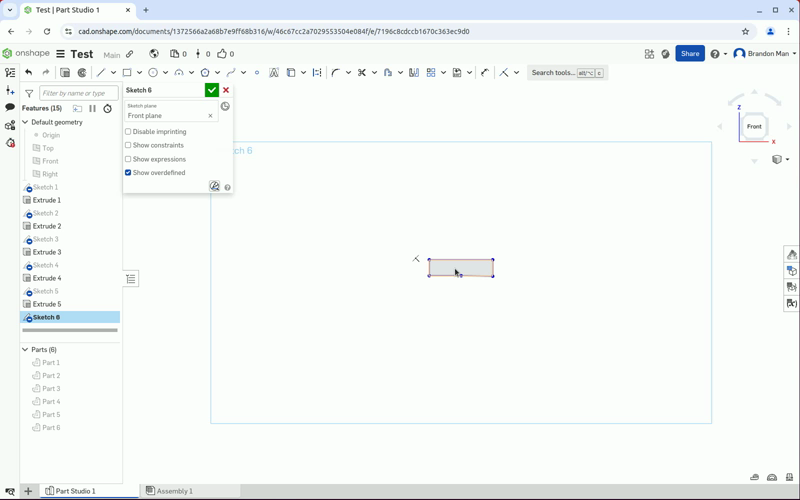
scroll(6)
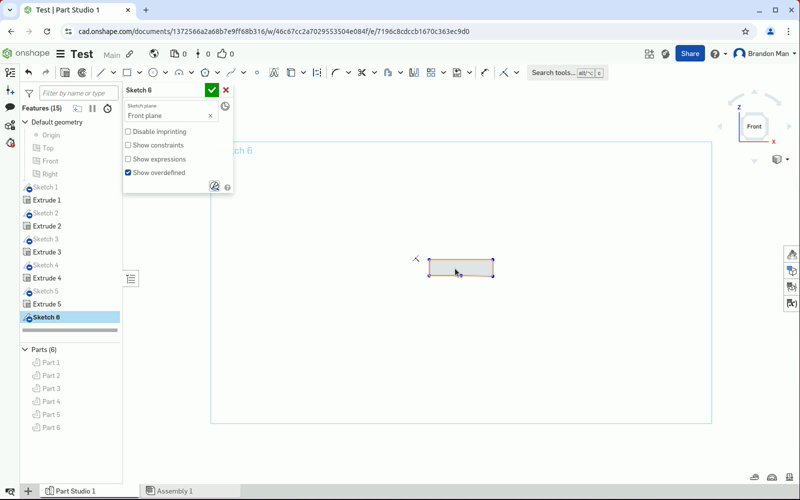
scroll(6)
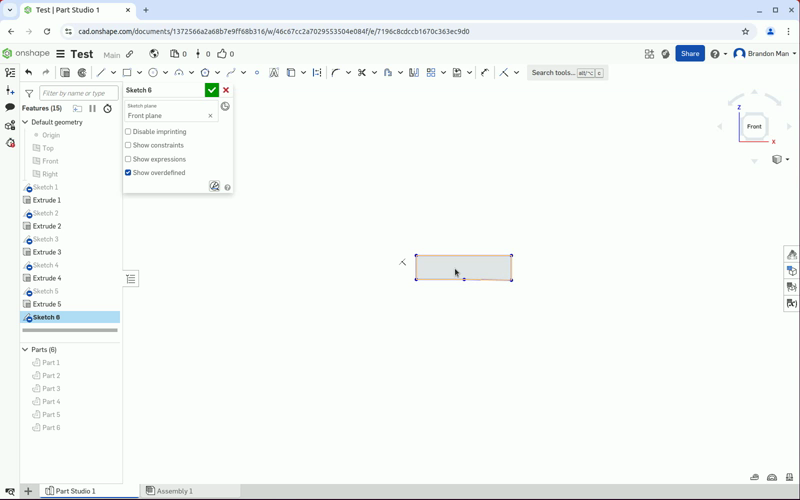
scroll(6)
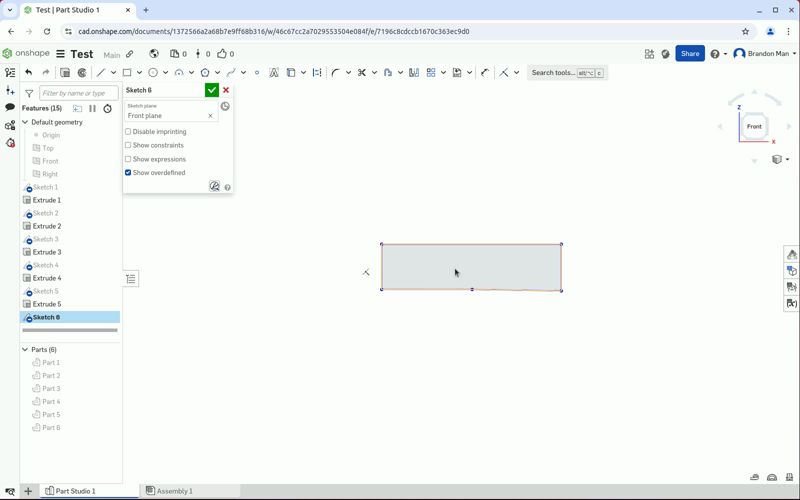
scroll(6)
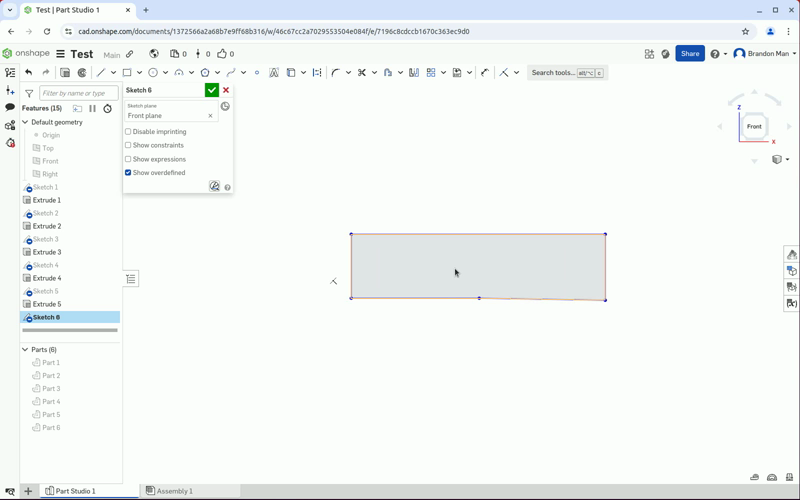
scroll(6)
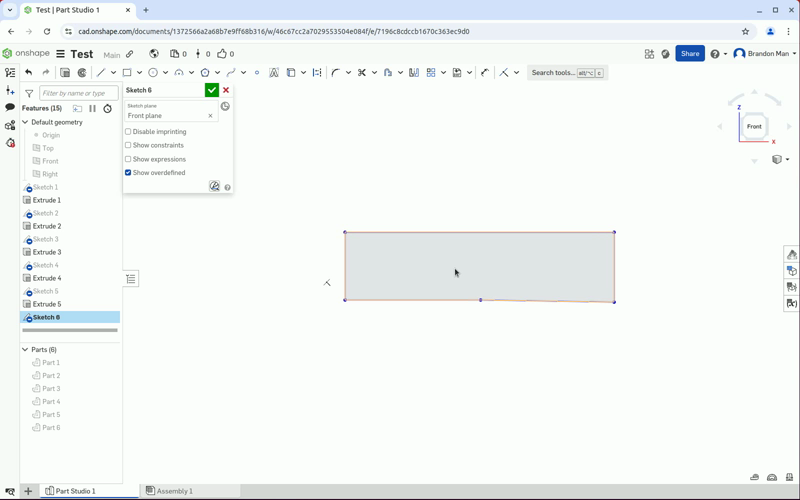
scroll(6)
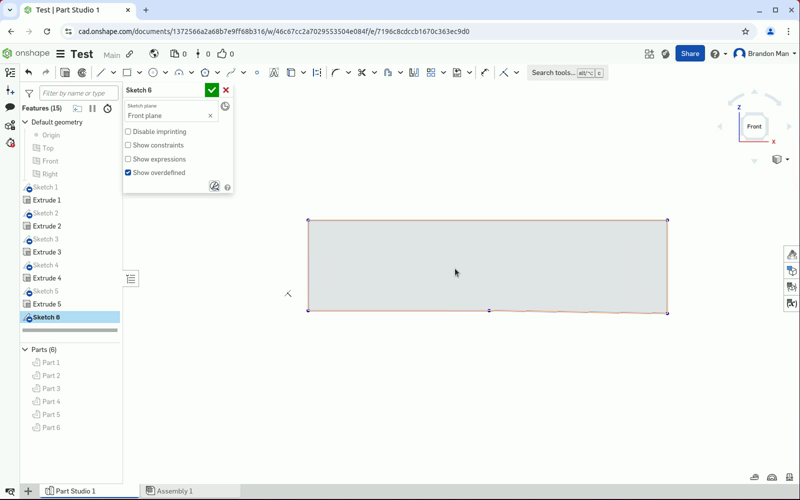
scroll(6)
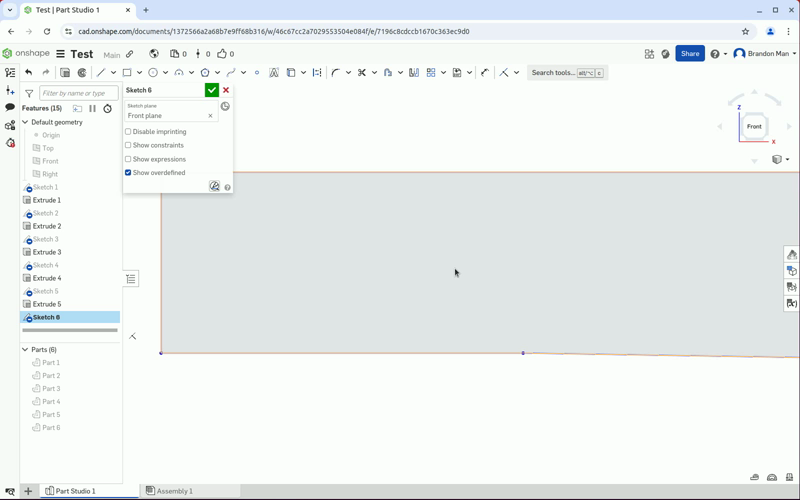
click(455, 268)
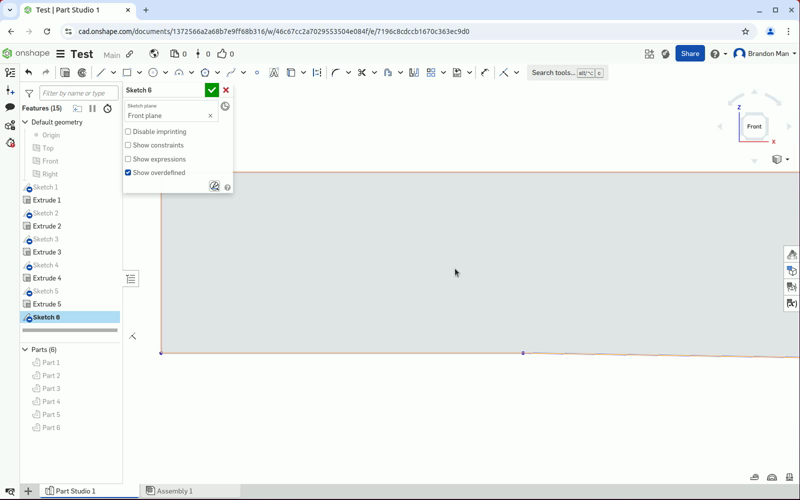
scroll(-6)
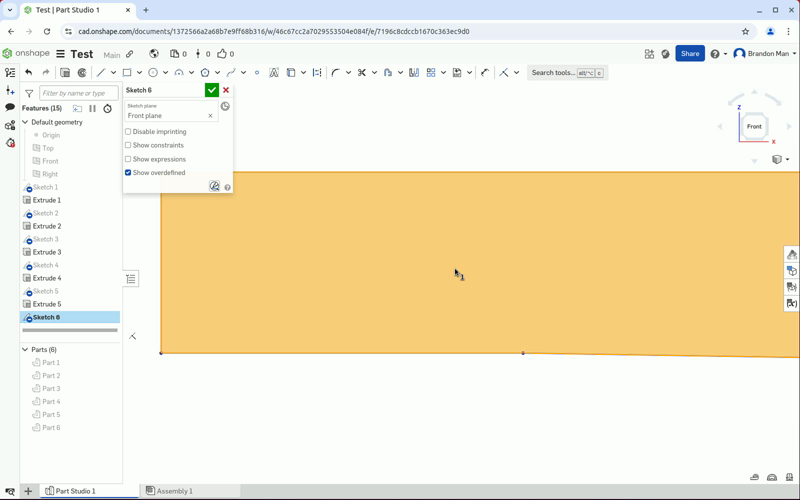
scroll(-6)
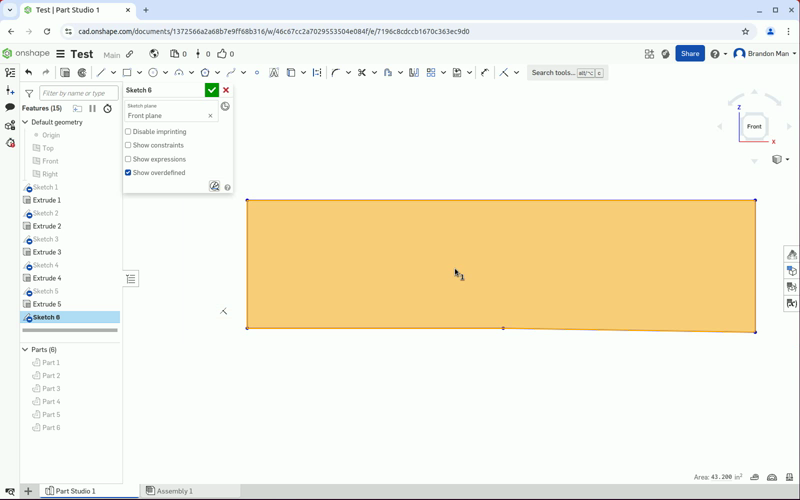
scroll(-6)
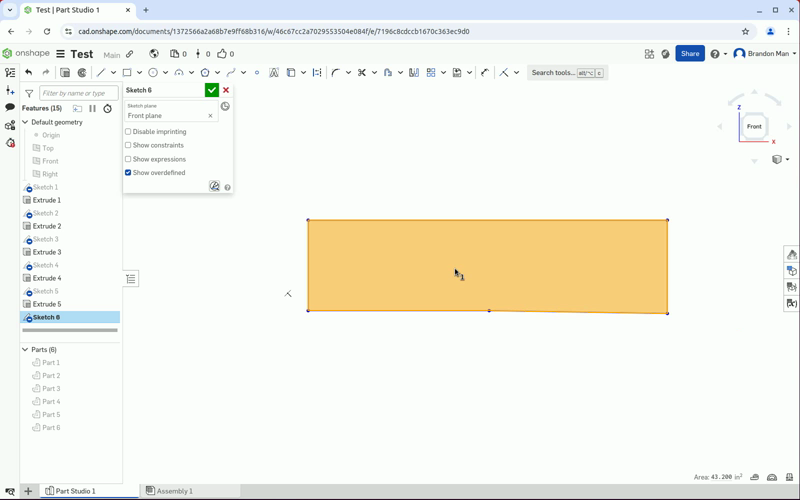
scroll(-6)
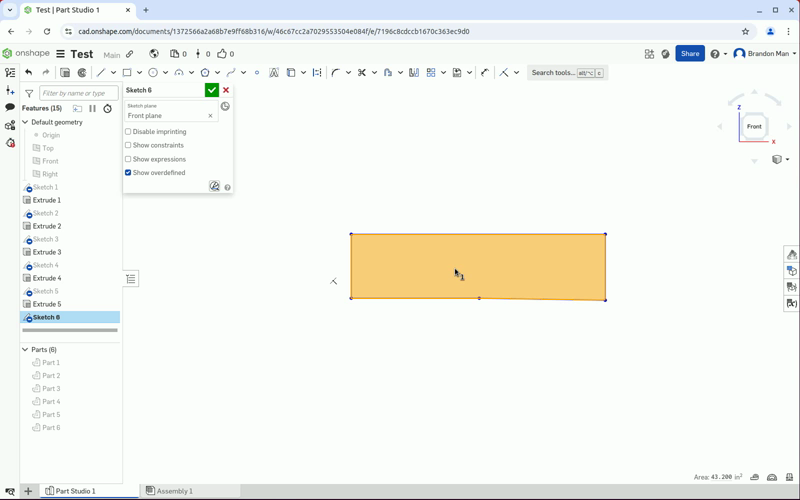
scroll(-6)
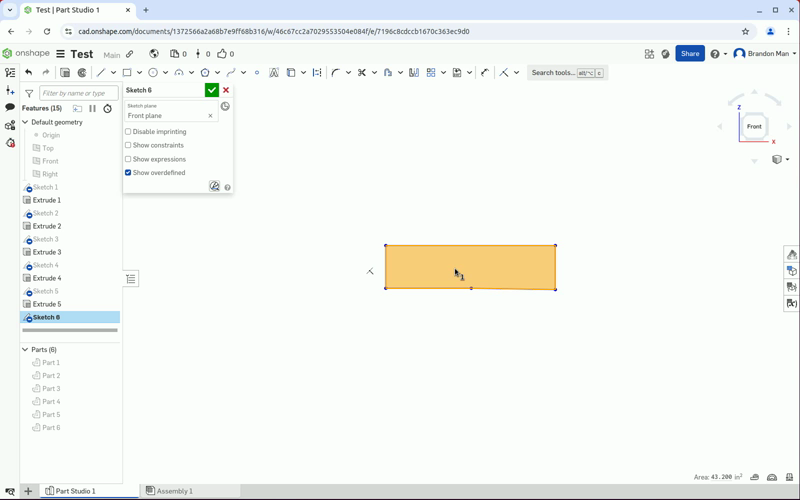
scroll(-6)
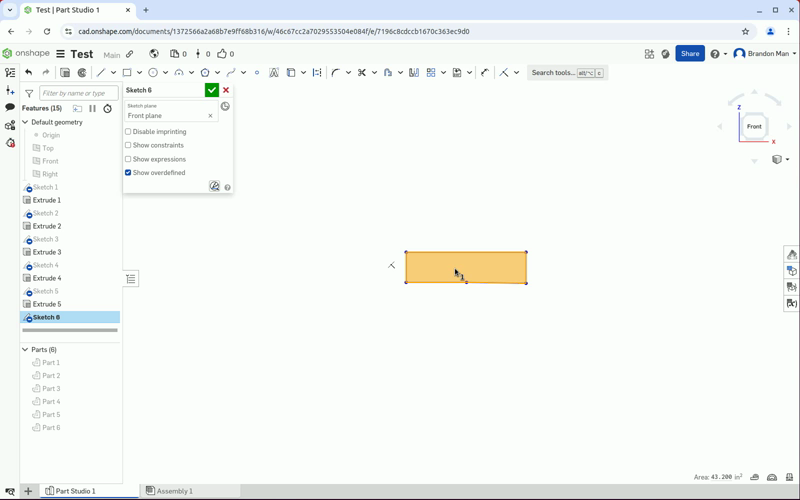
scroll(-6)
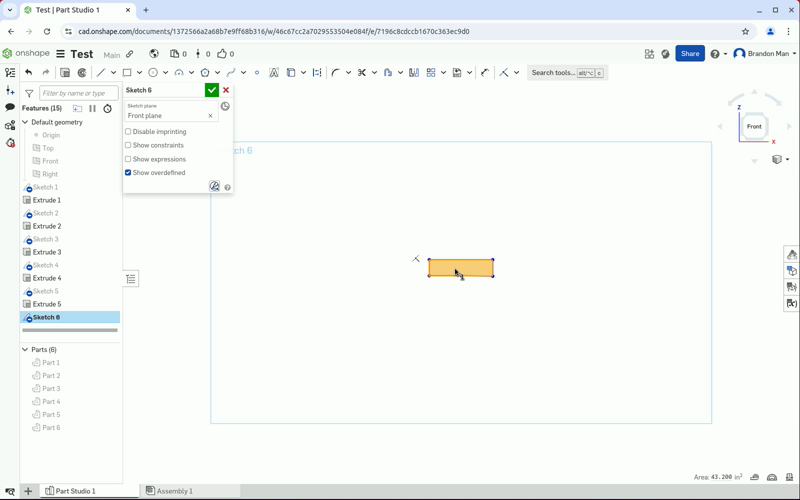
mouse_move(73, 352)
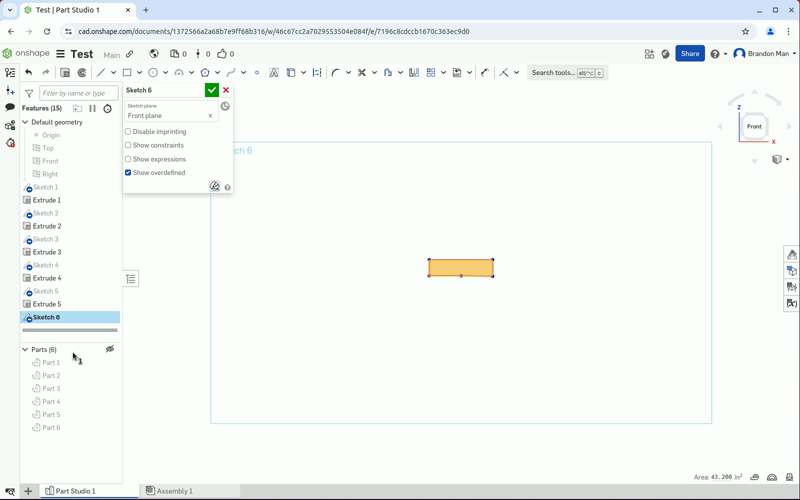
key(shift+y)
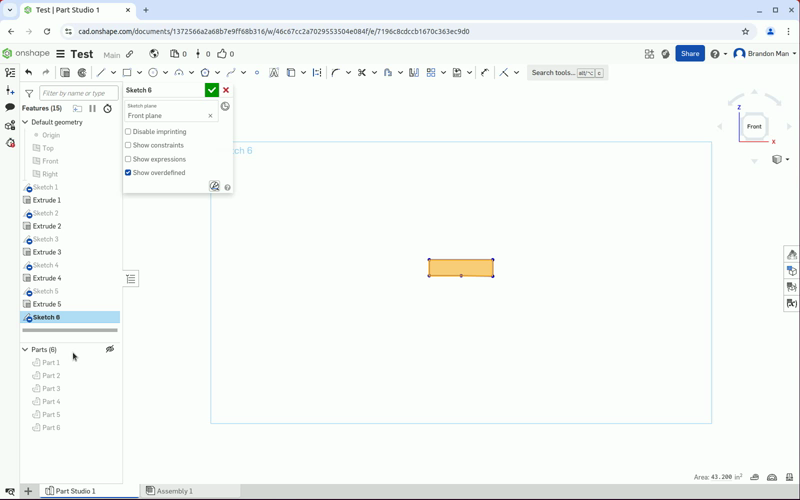
key(shift+e)
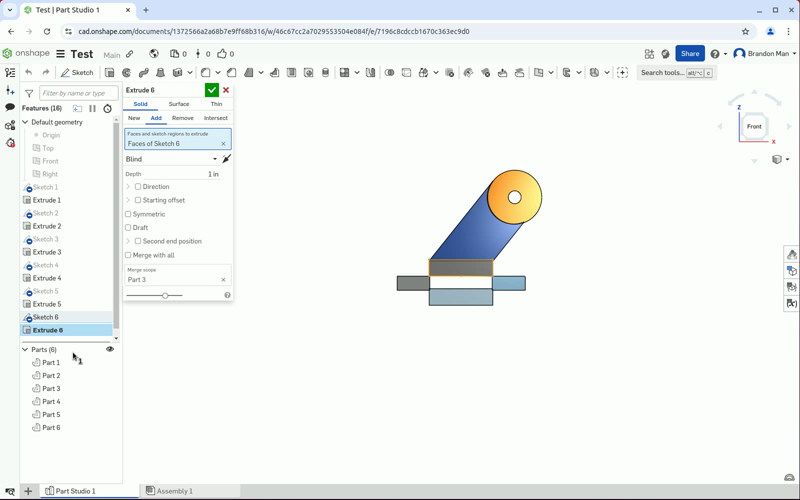
mouse_move(143, 106)
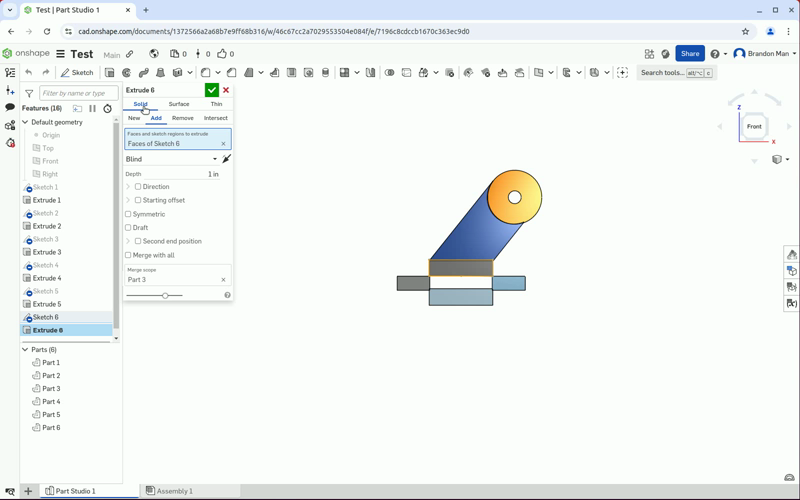
click(143, 106)
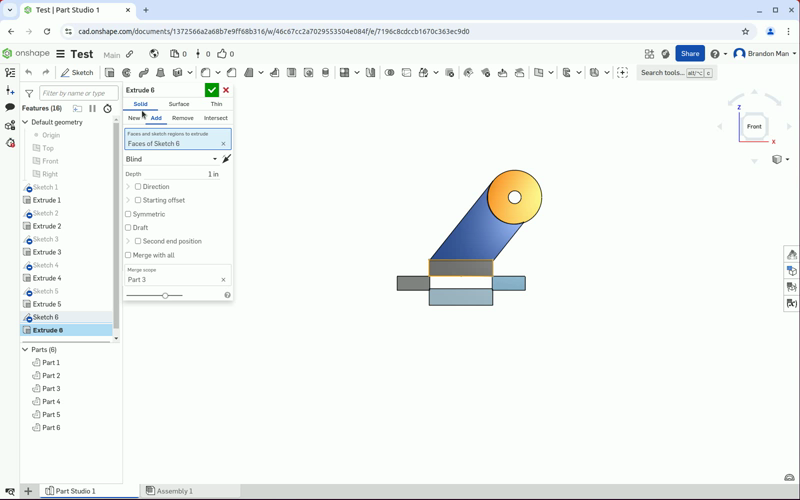
mouse_move(137, 120)
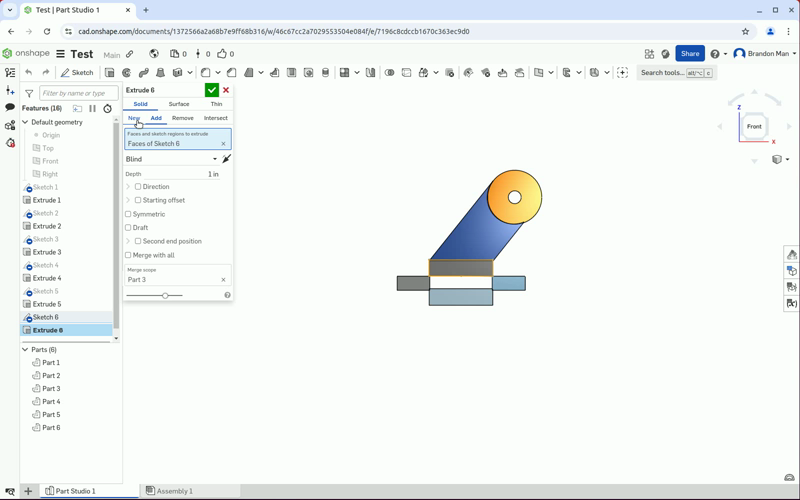
click(137, 120)
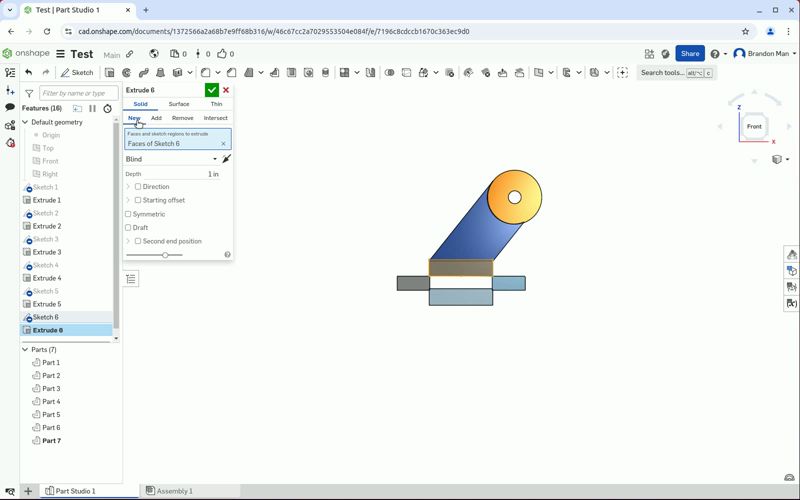
key(tab, 4)
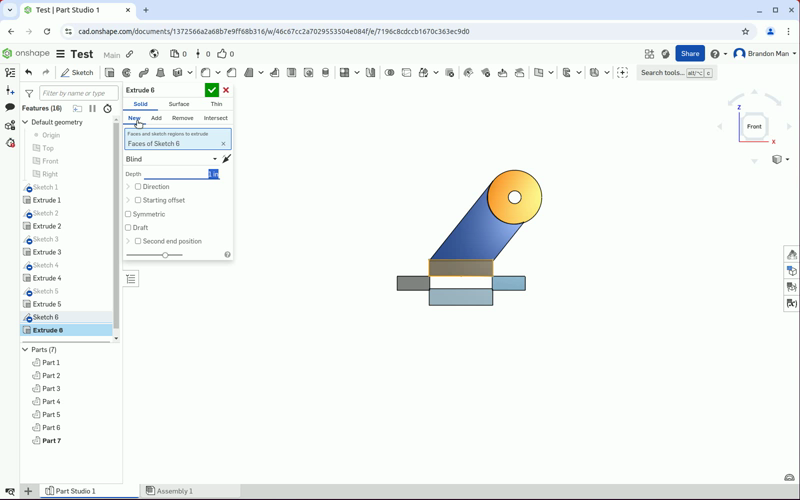
text(3.37)
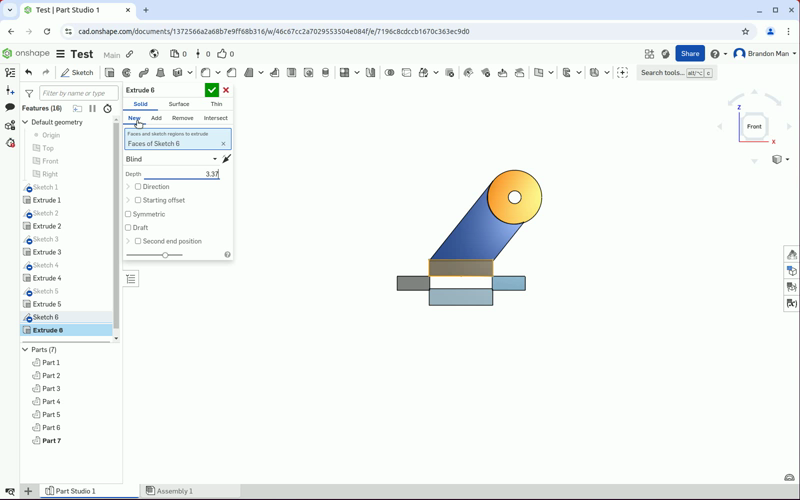
key(enter)
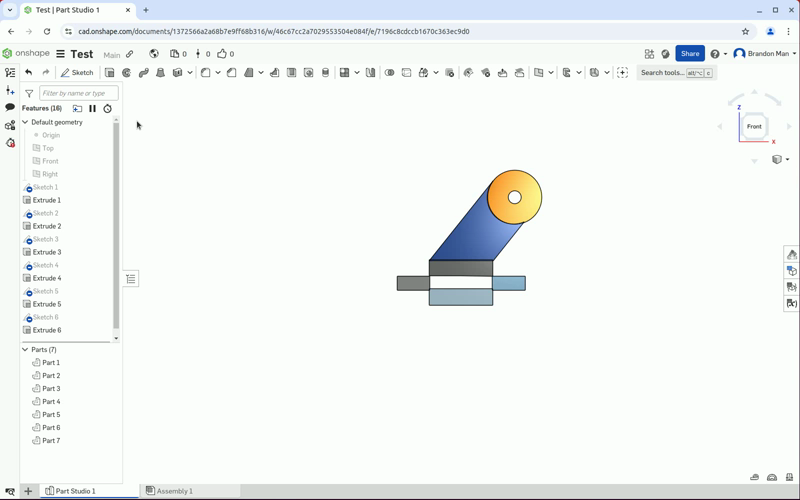
key(shift+h)
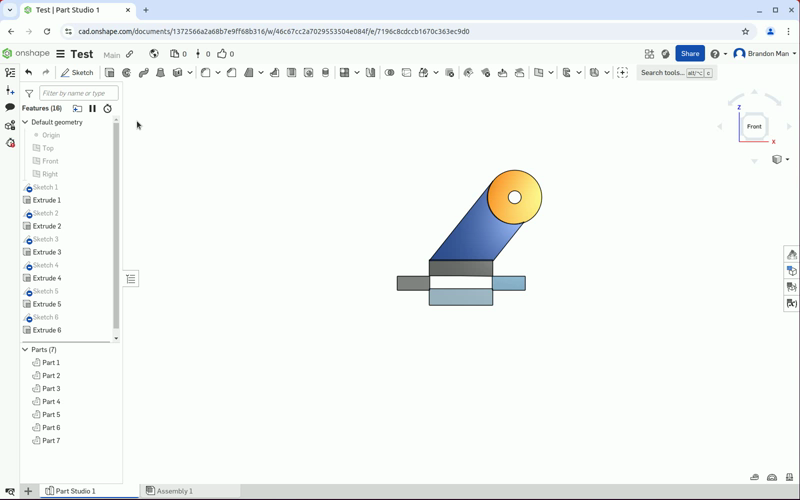
key(shift+h)
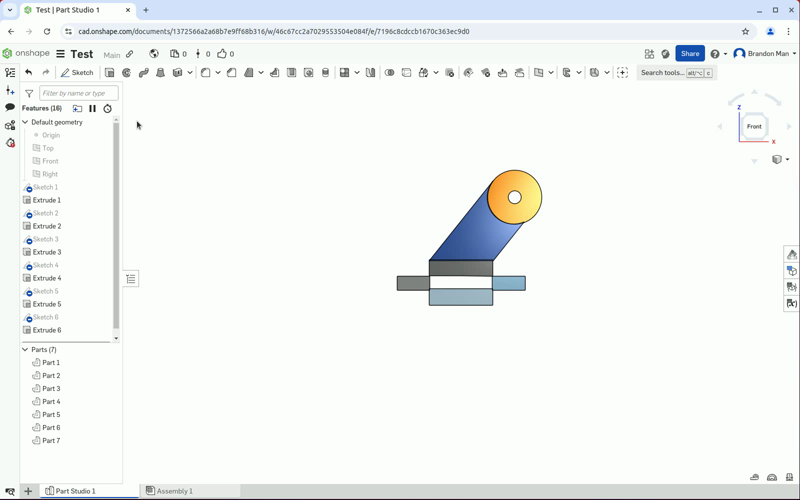
mouse_move(69, 189)
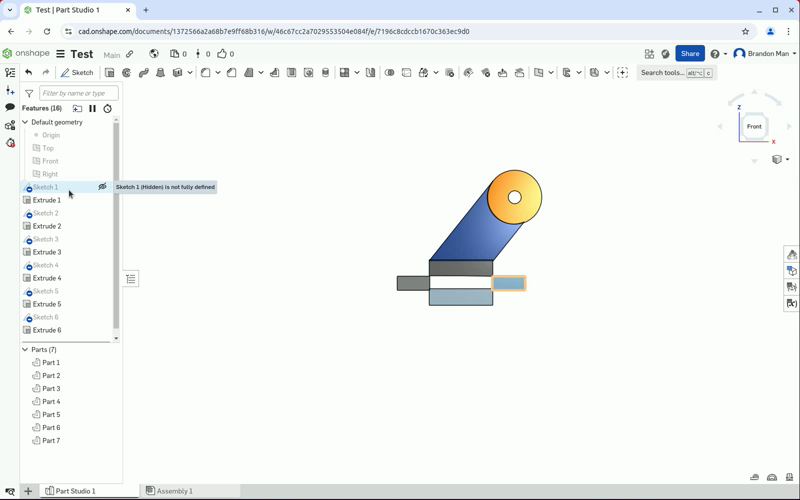
click(69, 189)
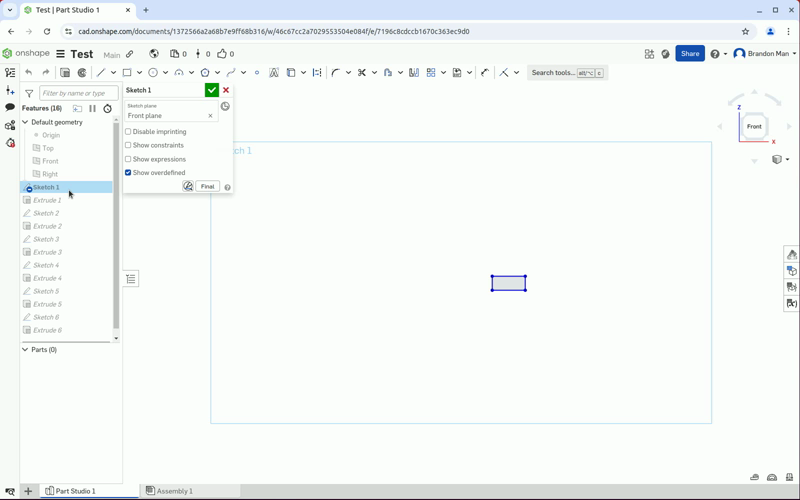
mouse_move(229, 92)
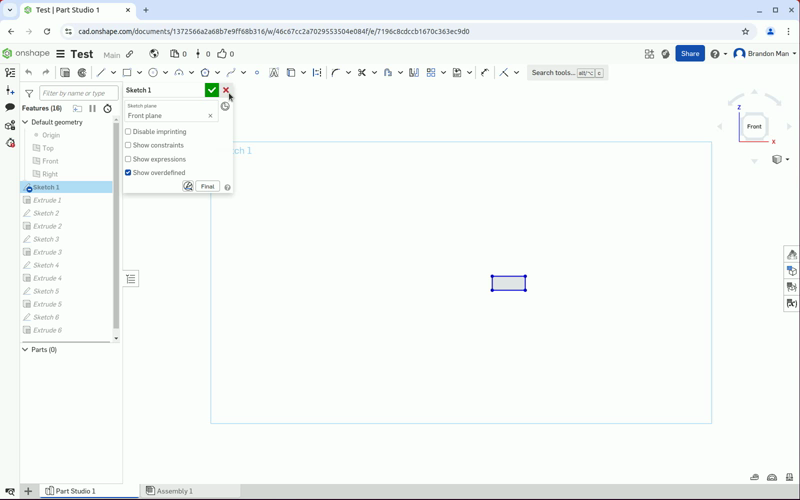
click(229, 92)
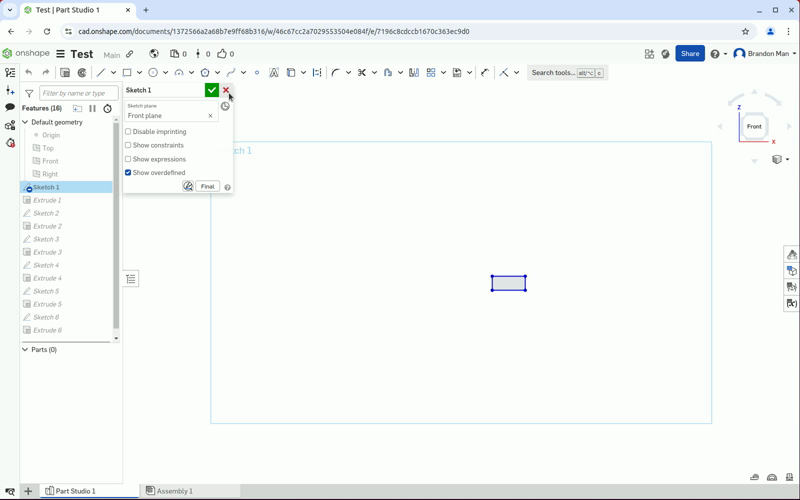
key(shift+s)
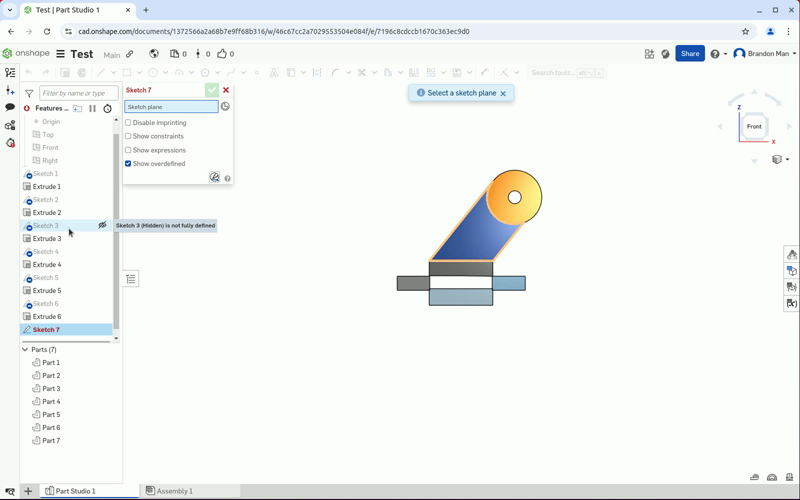
scroll(3)
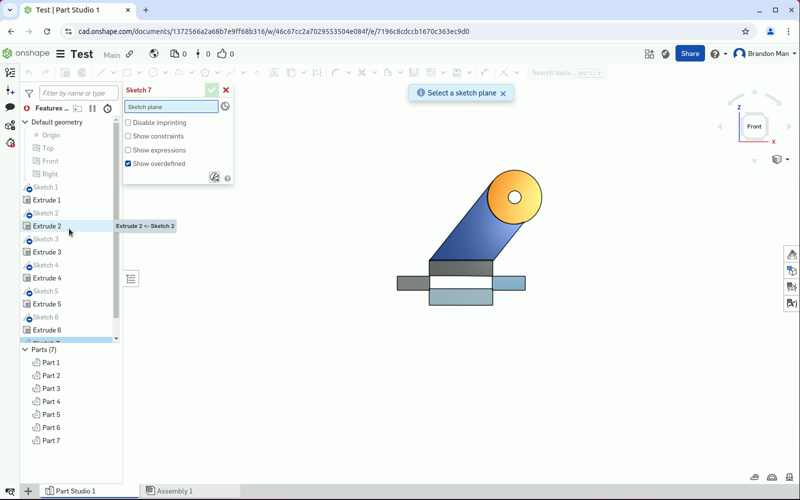
mouse_move(69, 163)
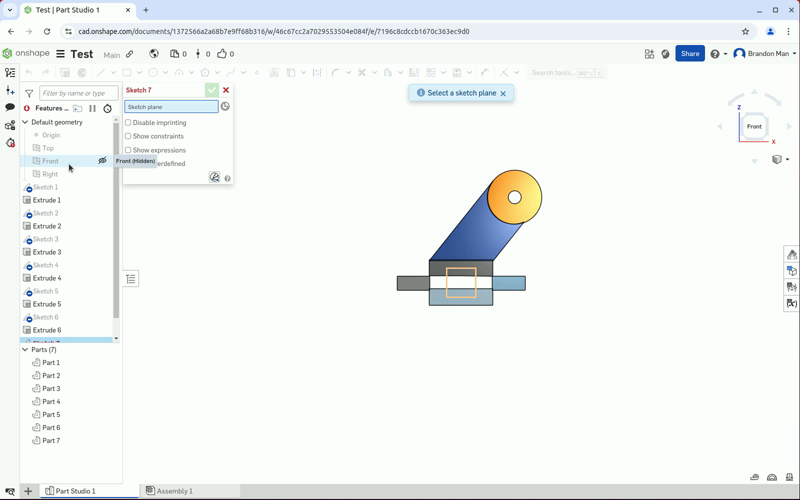
click(69, 163)
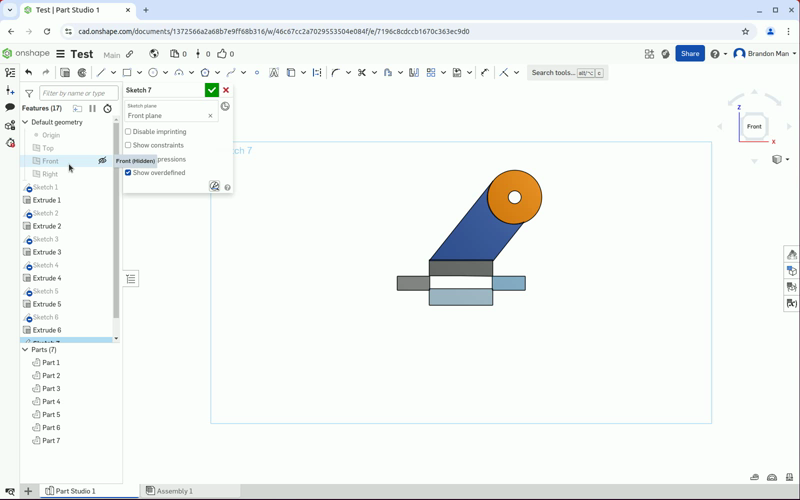
mouse_move(73, 352)
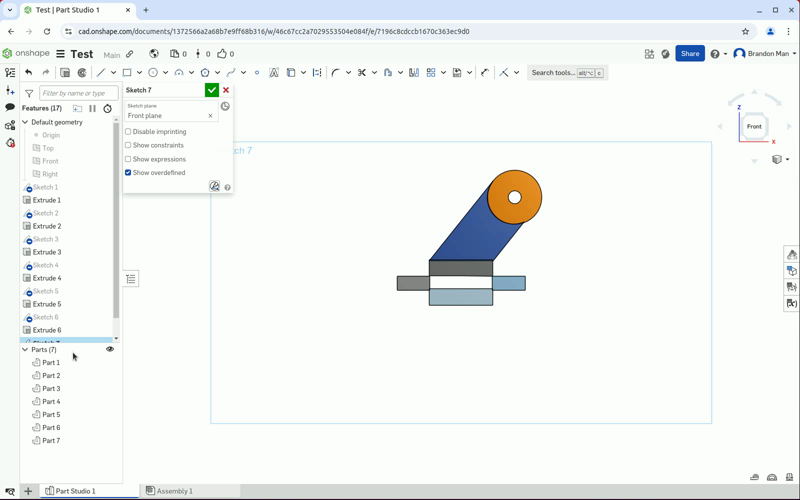
key(y)
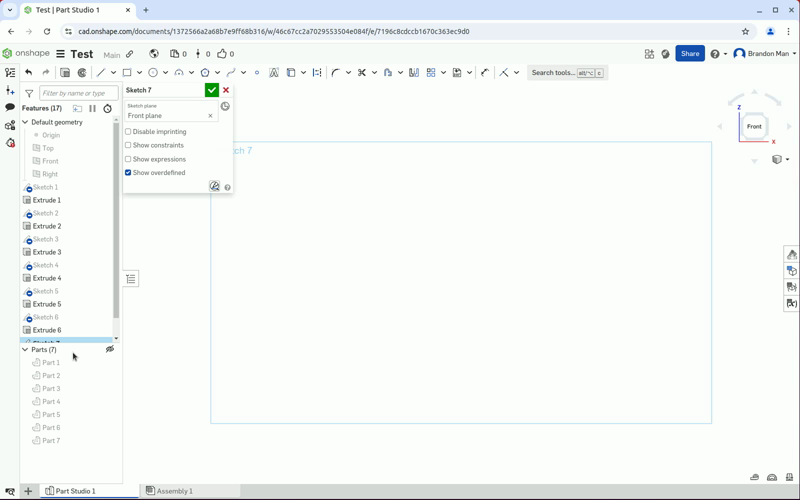
key(l)
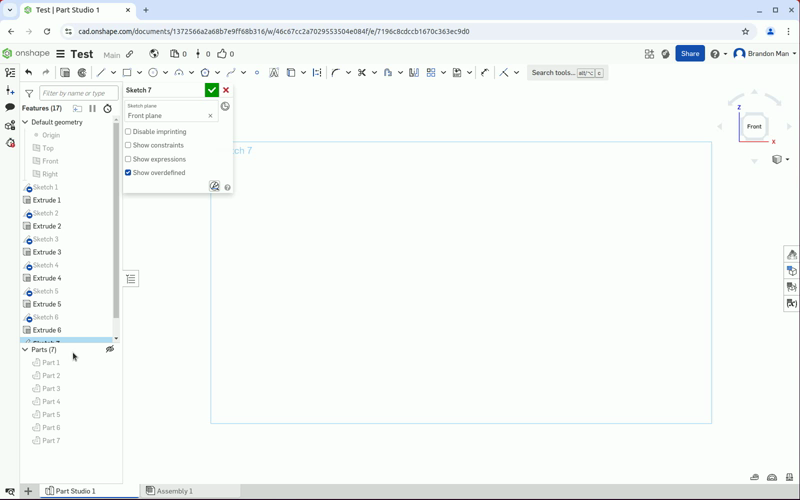
key_down(shift)
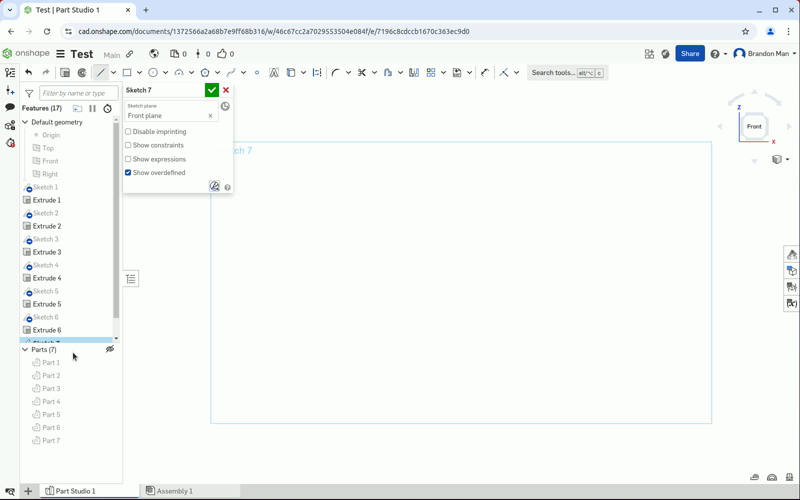
mouse_move(460, 290)
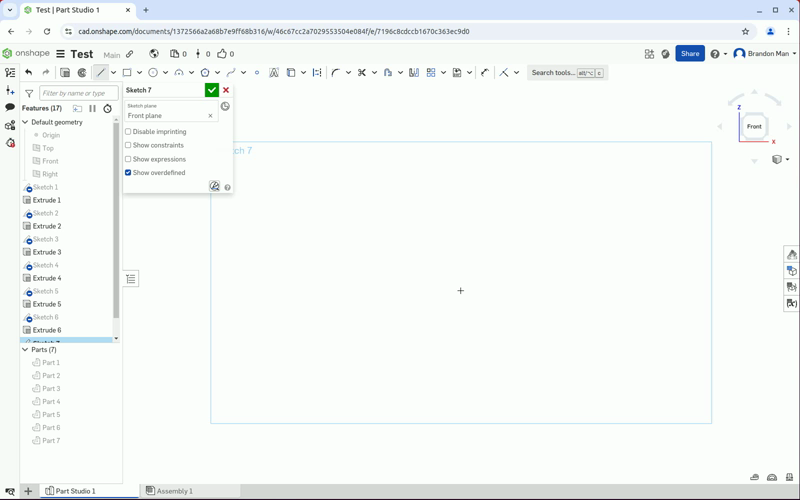
click(460, 290)
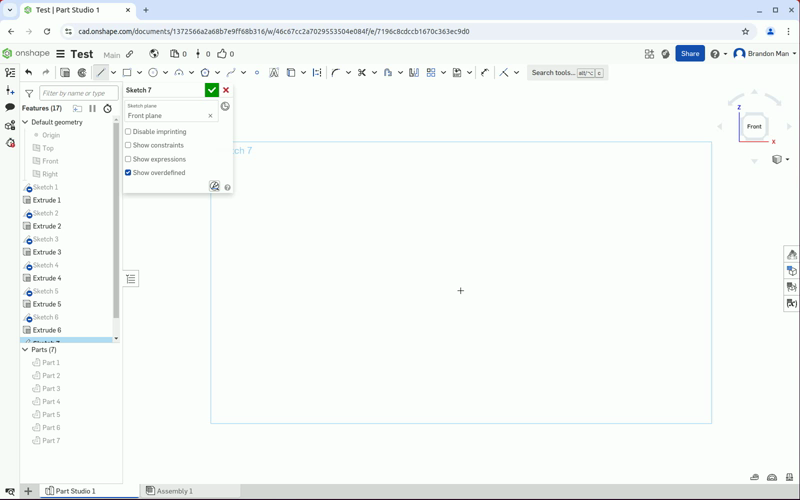
key_up(shift)
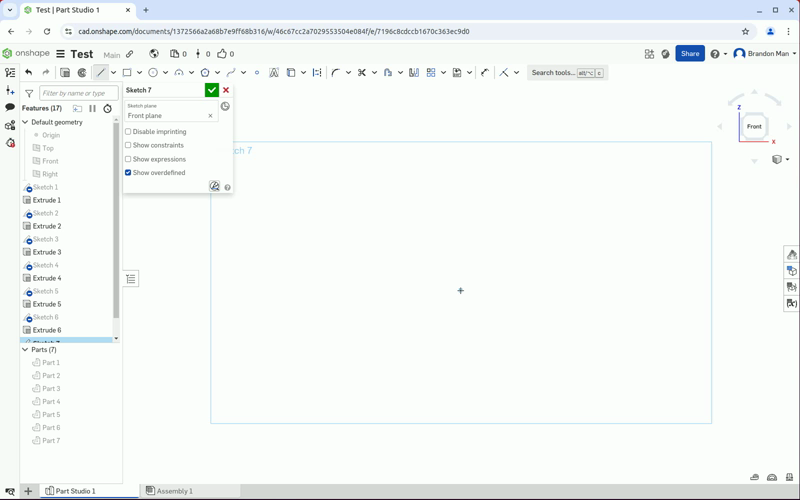
key_down(shift)
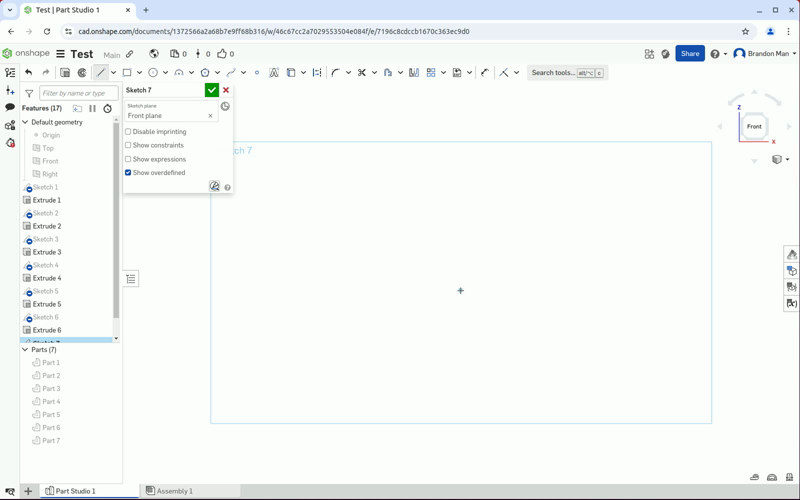
mouse_move(490, 290)
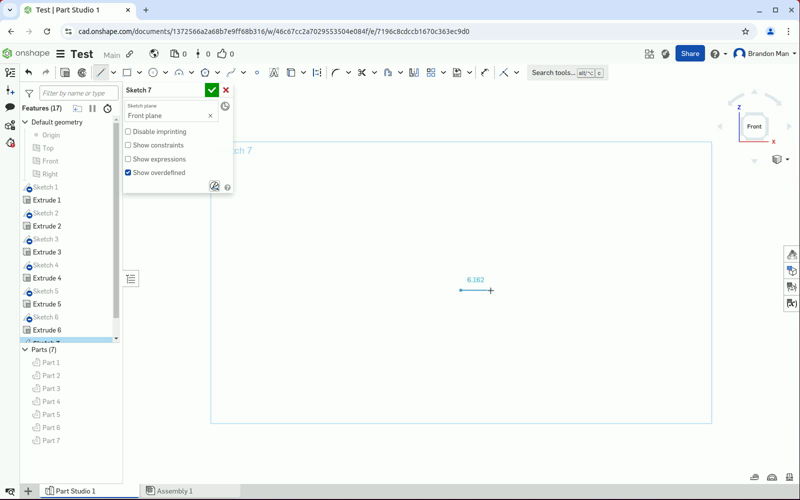
mouse_move(493, 290)
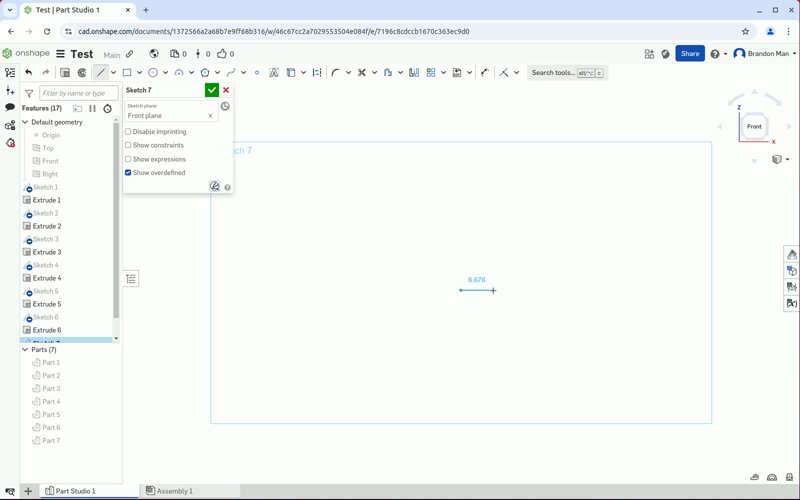
click(493, 290)
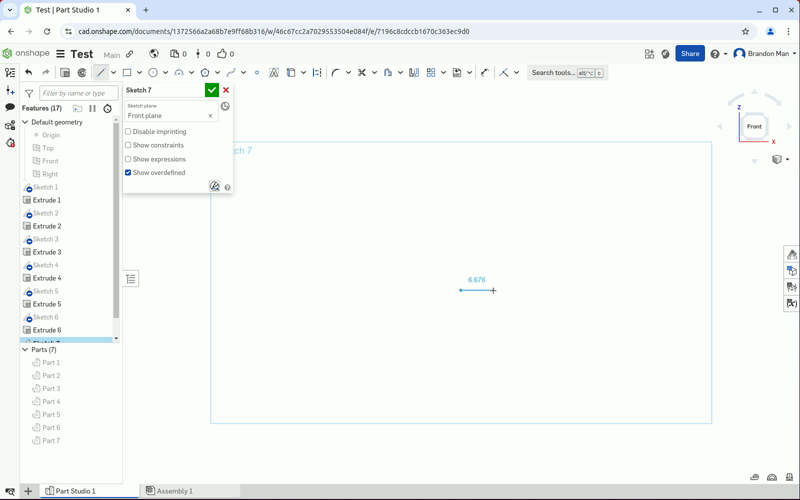
key_up(shift)
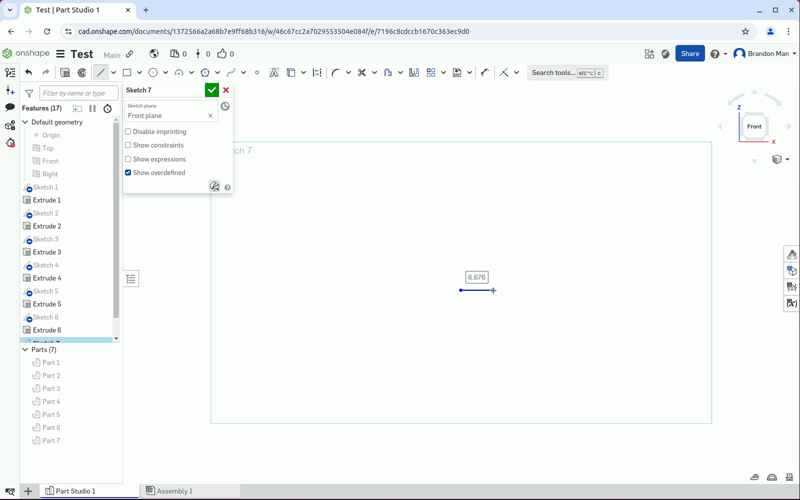
key_down(shift)
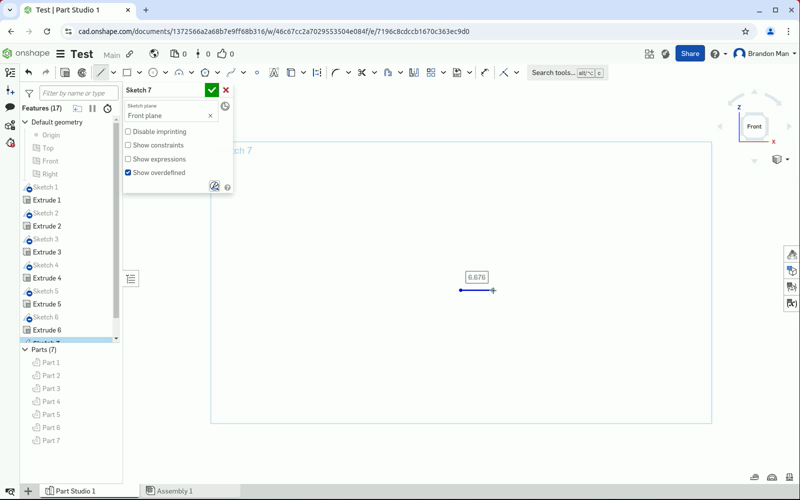
mouse_move(523, 290)
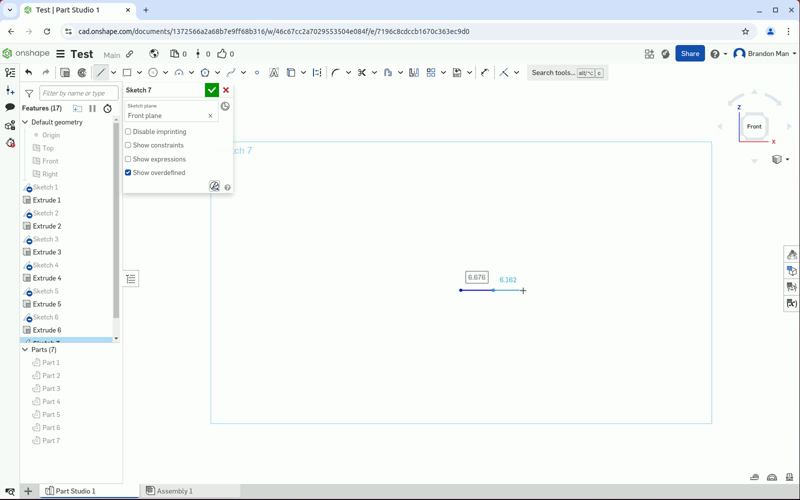
mouse_move(493, 276)
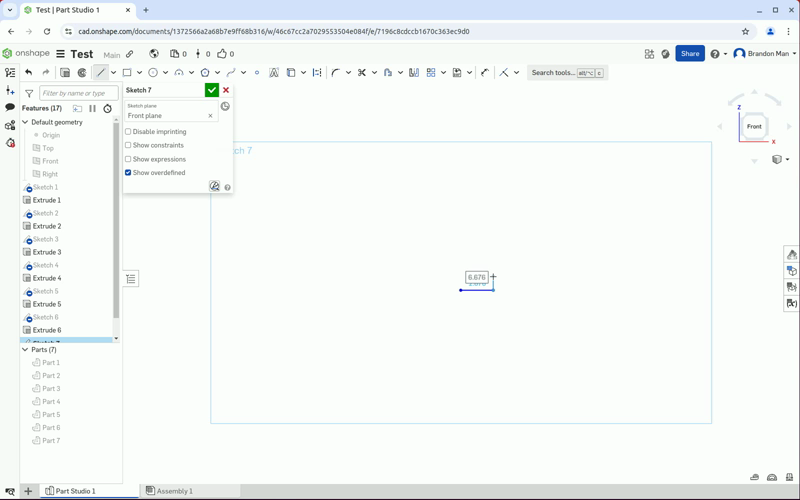
click(493, 276)
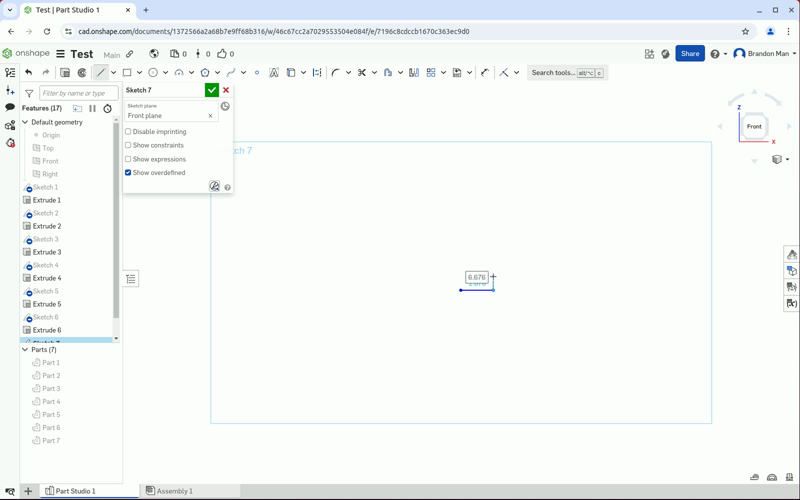
key_up(shift)
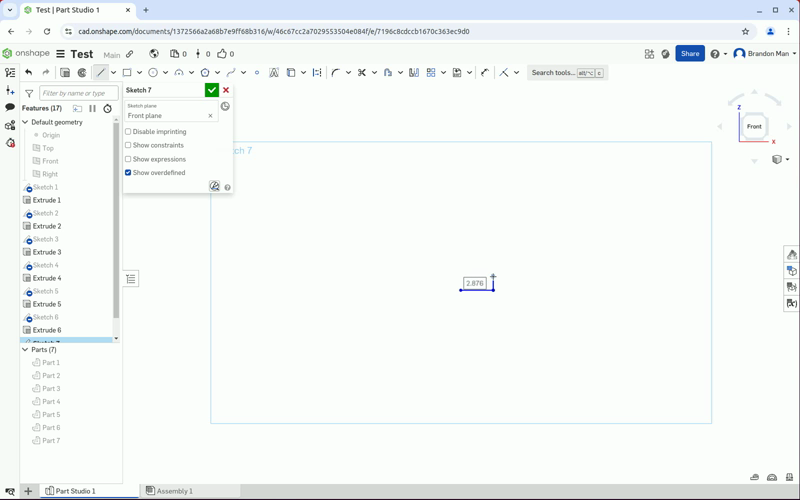
key_down(shift)
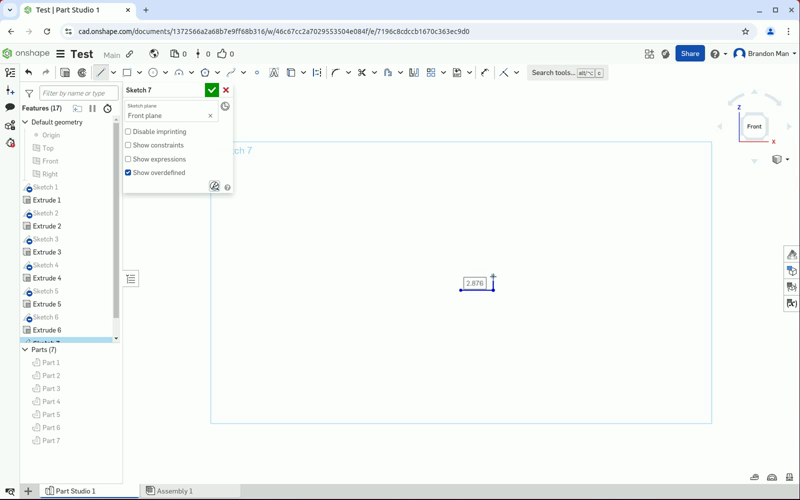
mouse_move(523, 276)
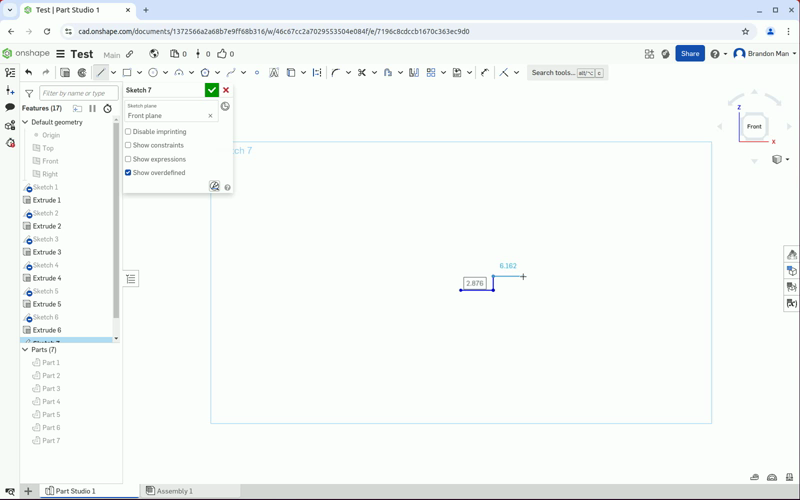
mouse_move(460, 276)
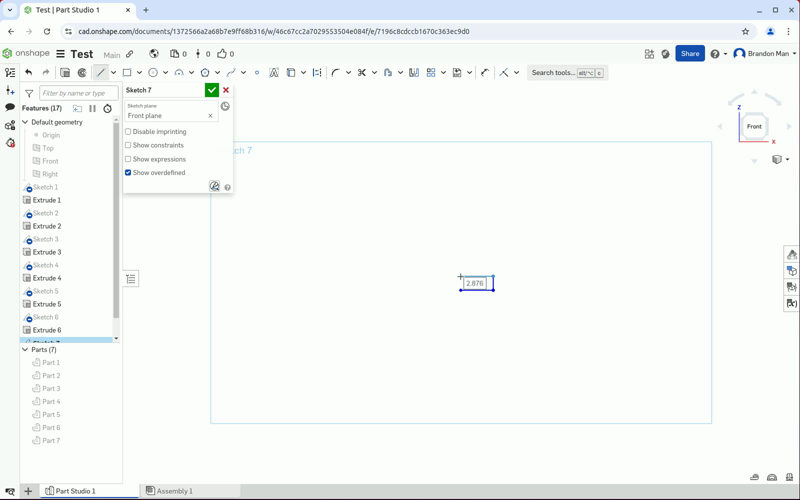
click(460, 276)
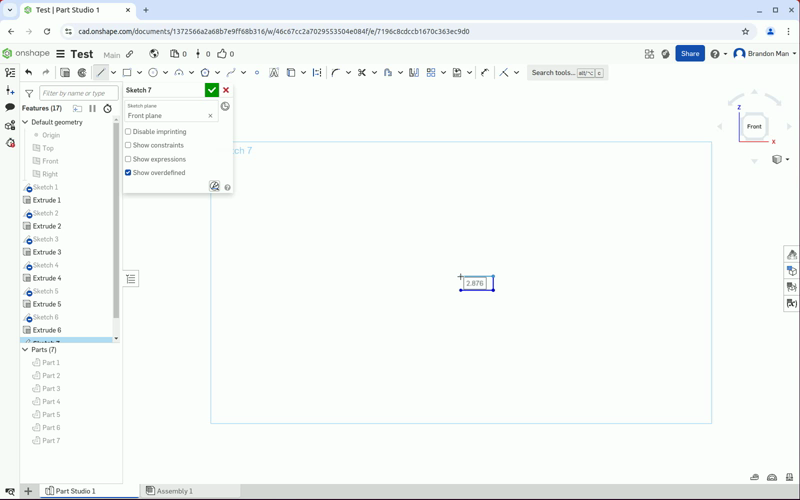
key_up(shift)
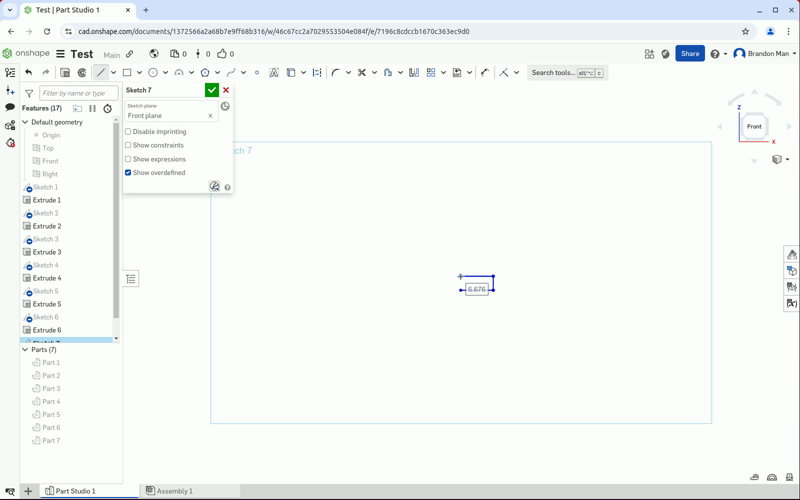
key(esc)
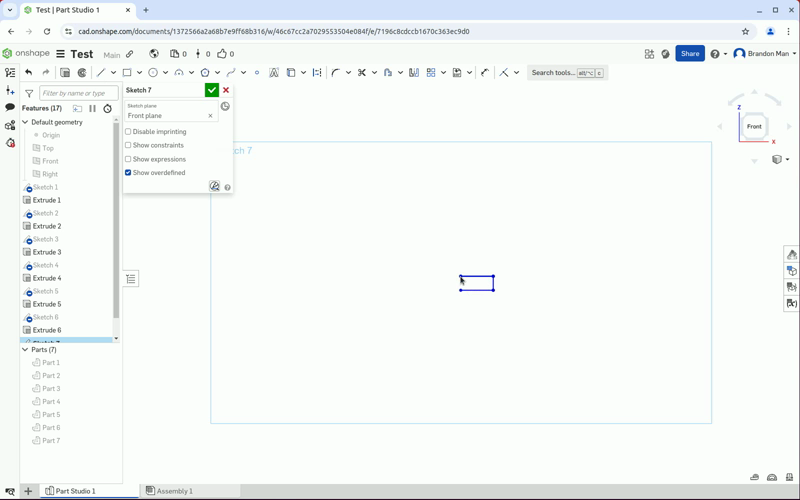
key(a)
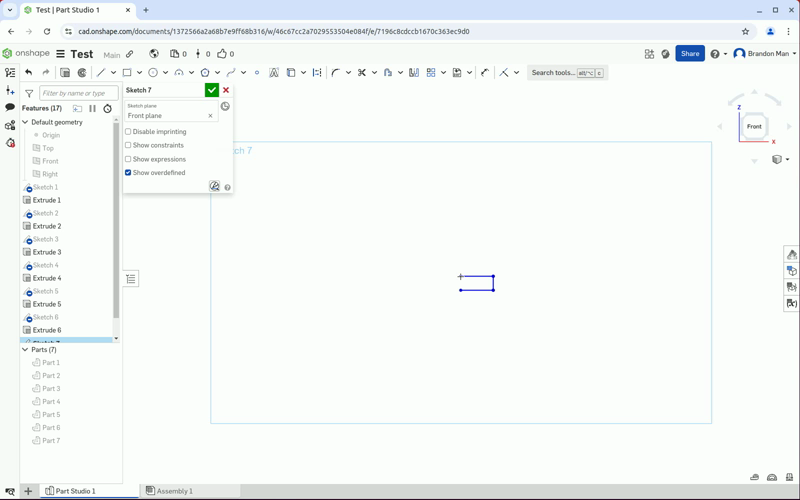
mouse_move(460, 276)
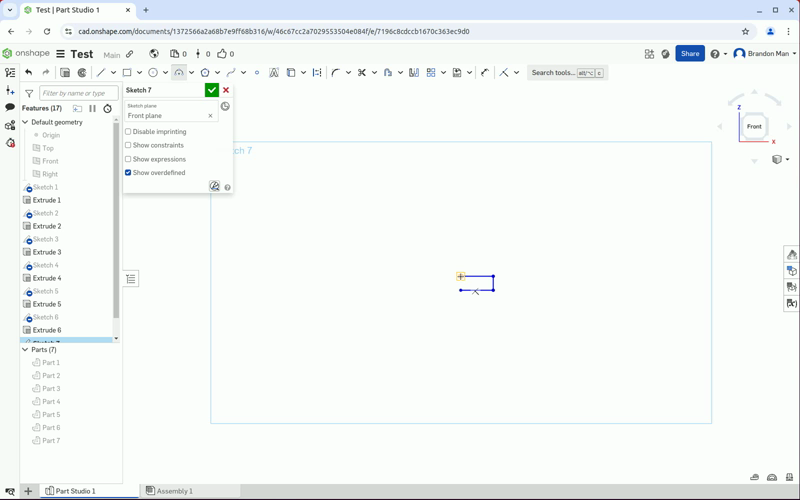
click(460, 276)
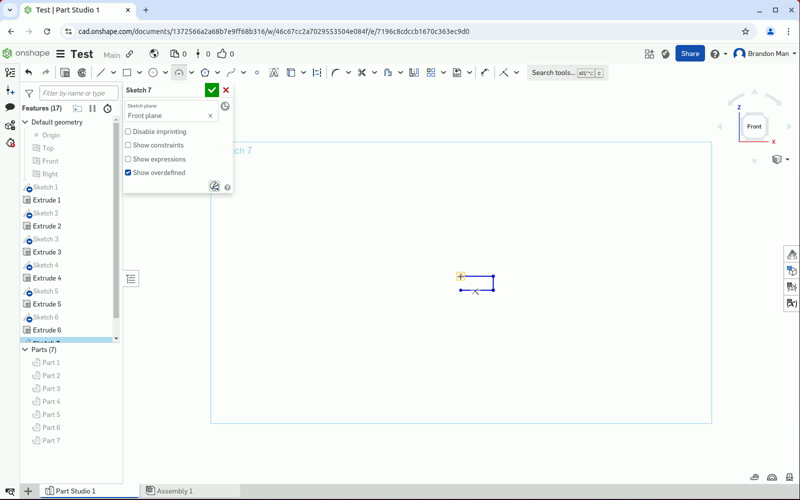
mouse_move(460, 290)
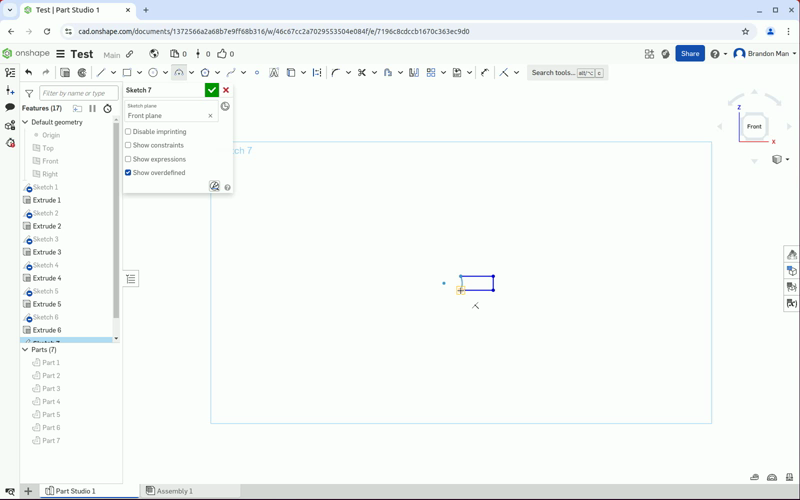
click(460, 290)
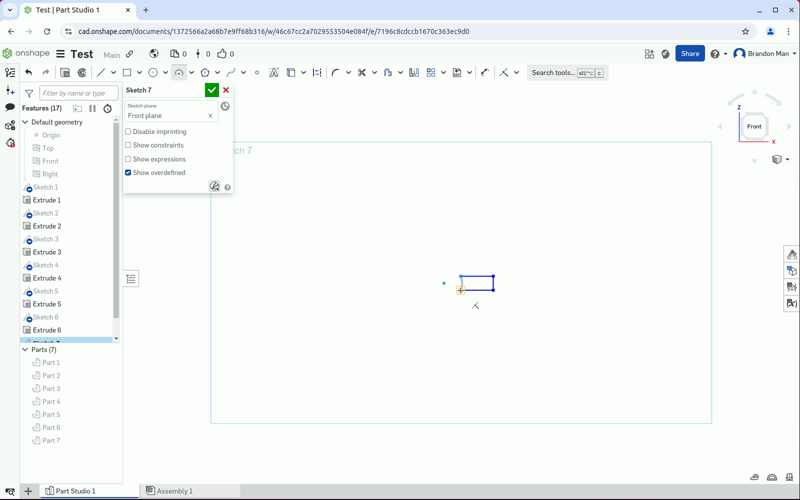
key_down(shift)
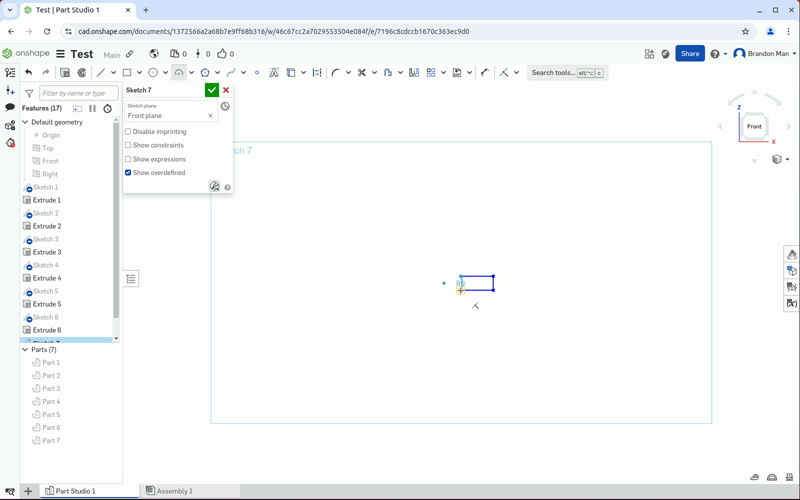
mouse_move(467, 283)
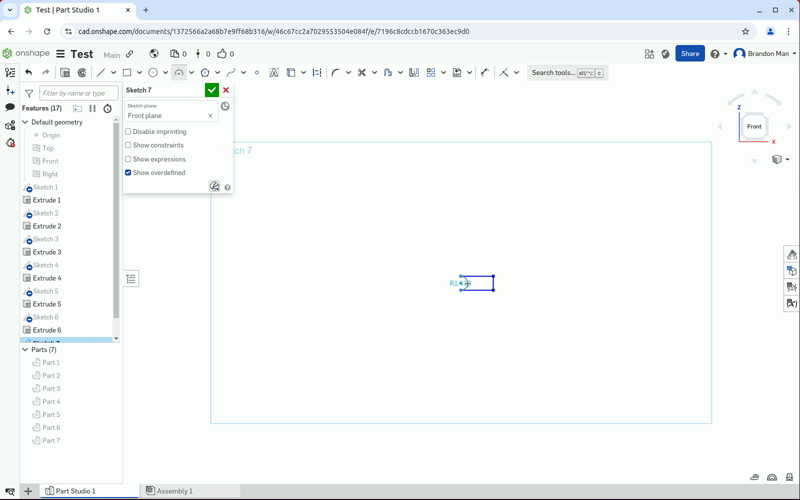
click(467, 283)
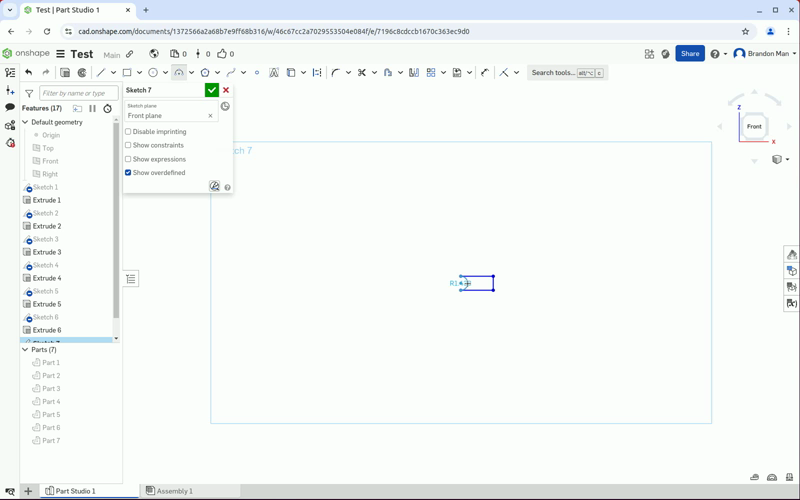
key_up(shift)
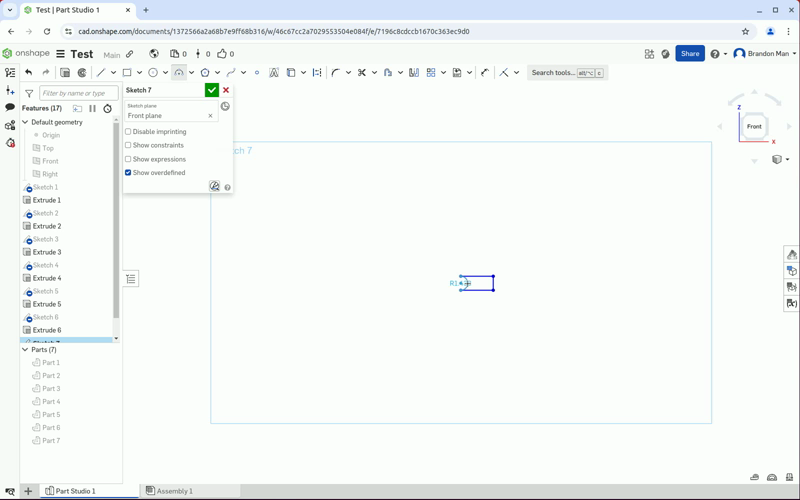
key(esc)
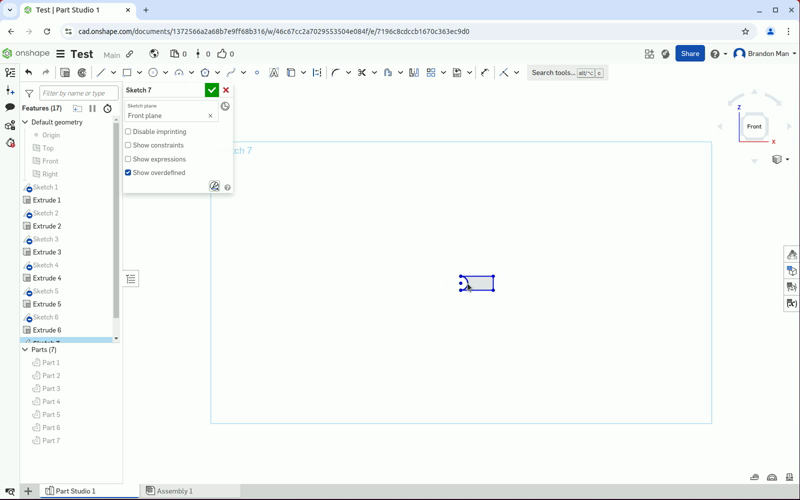
mouse_move(475, 285)
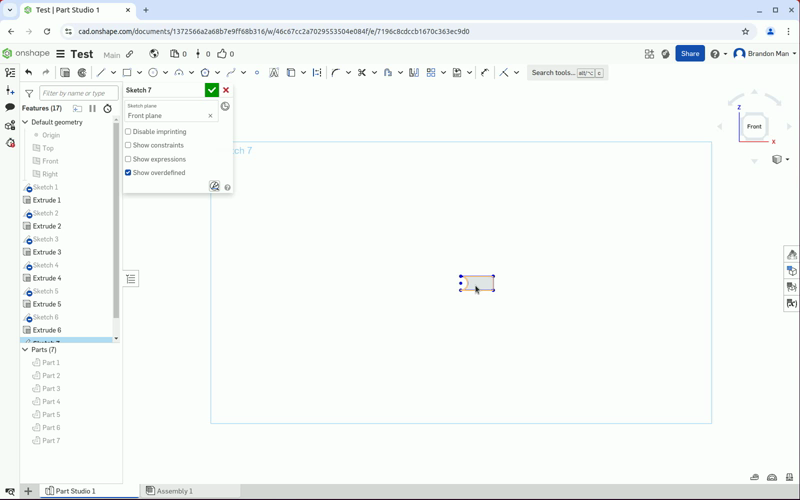
scroll(6)
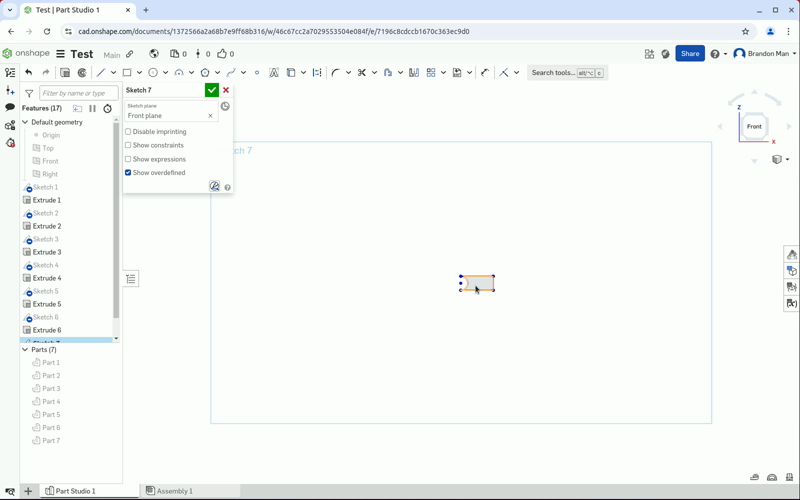
scroll(6)
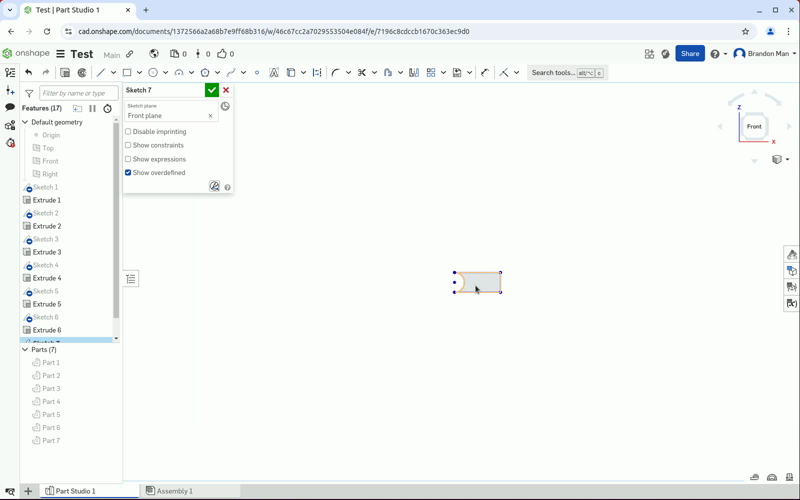
scroll(6)
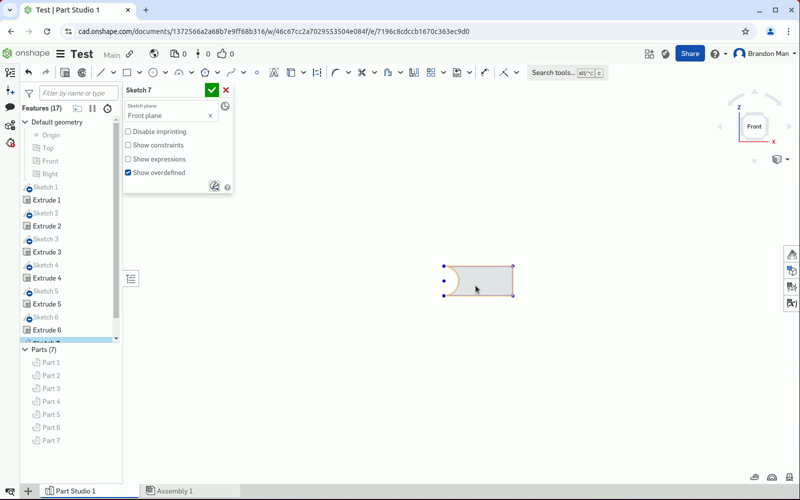
scroll(6)
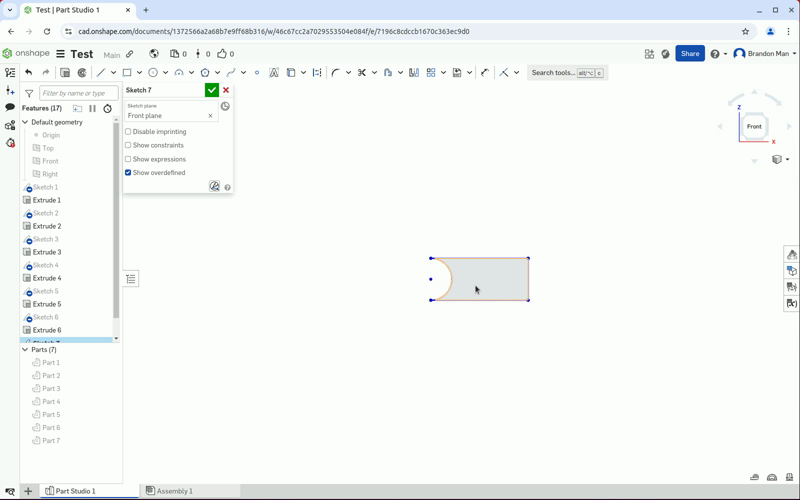
scroll(6)
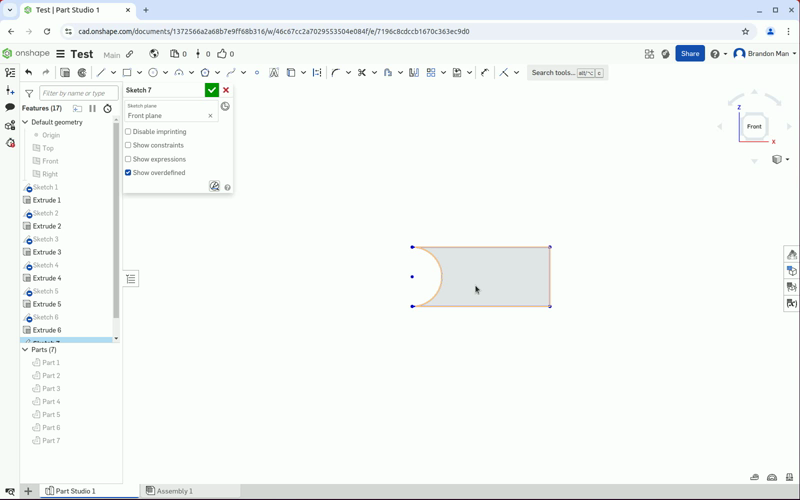
scroll(6)
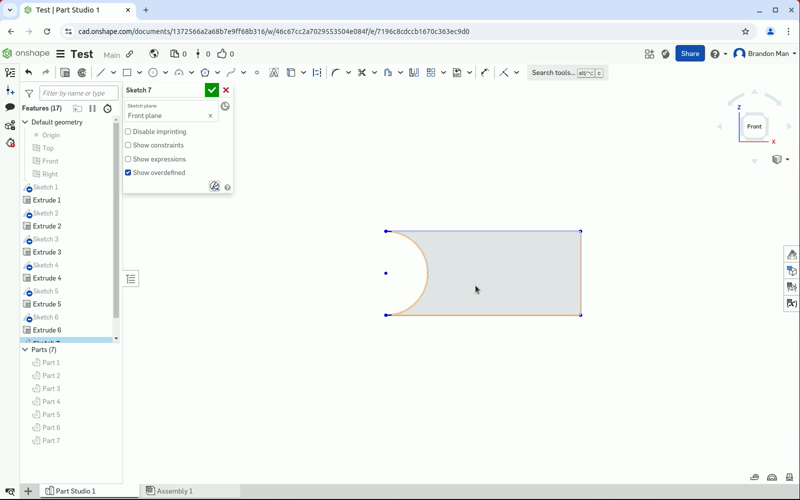
scroll(6)
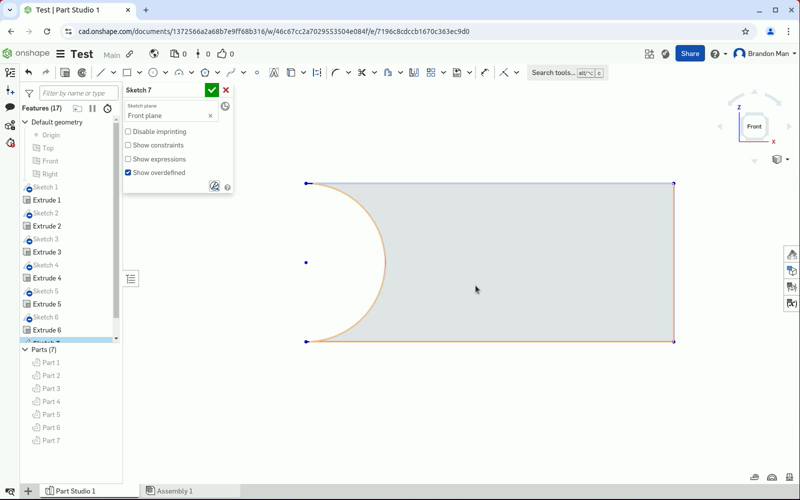
click(475, 285)
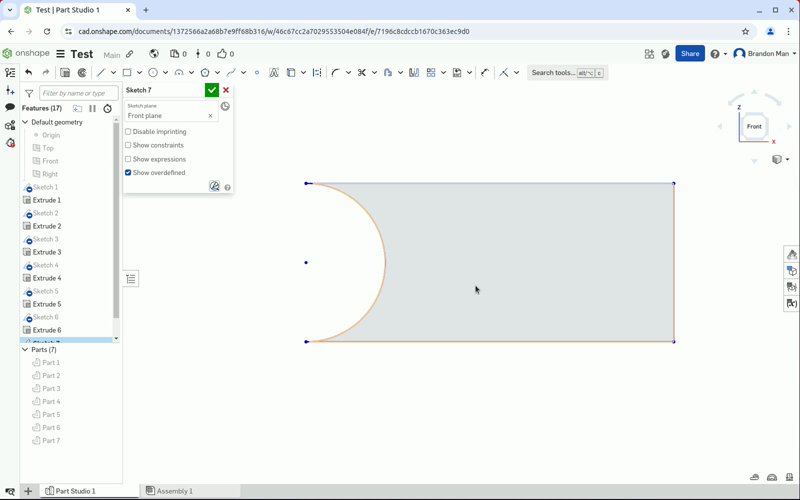
scroll(-6)
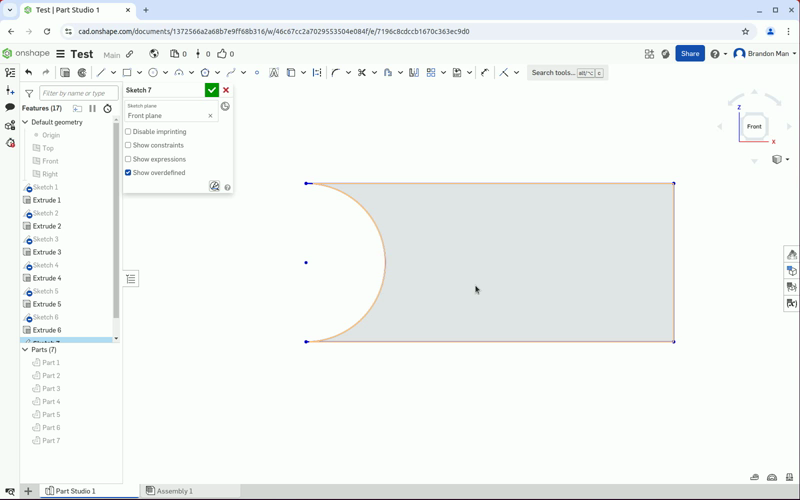
scroll(-6)
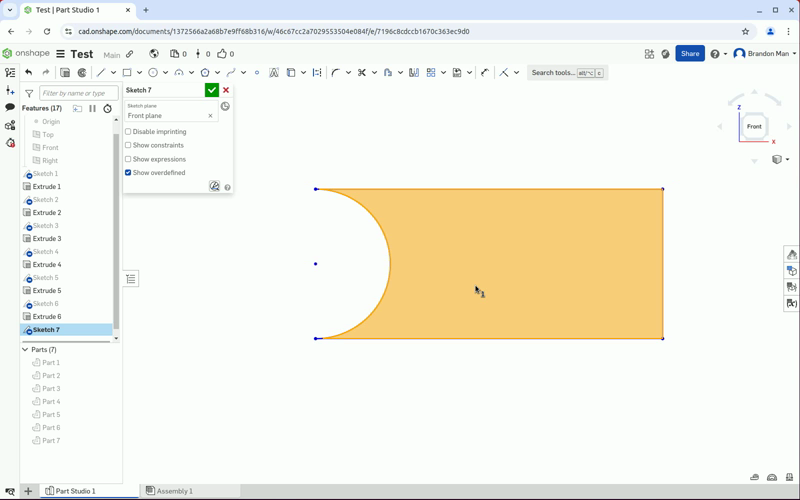
scroll(-6)
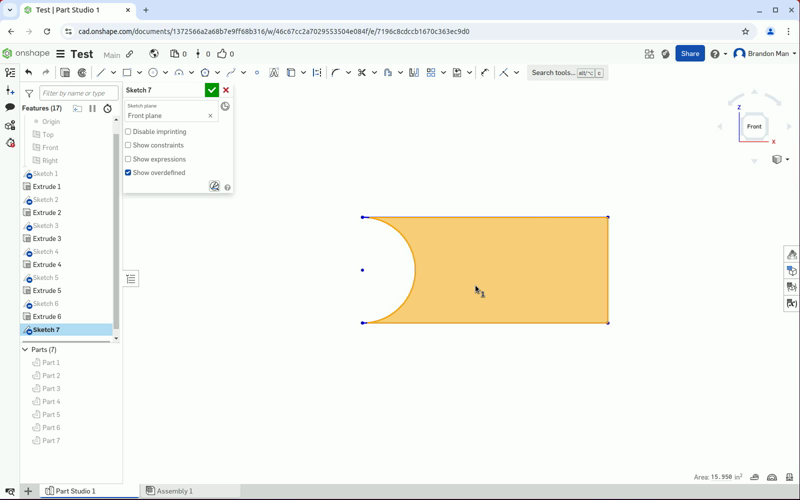
scroll(-6)
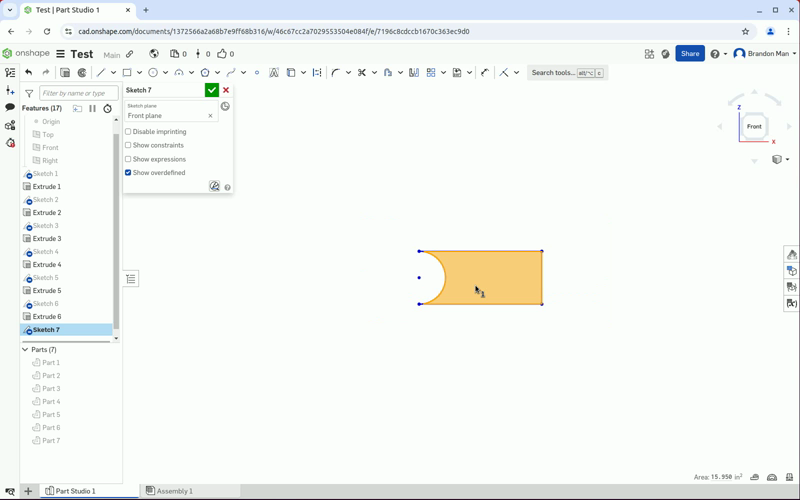
scroll(-6)
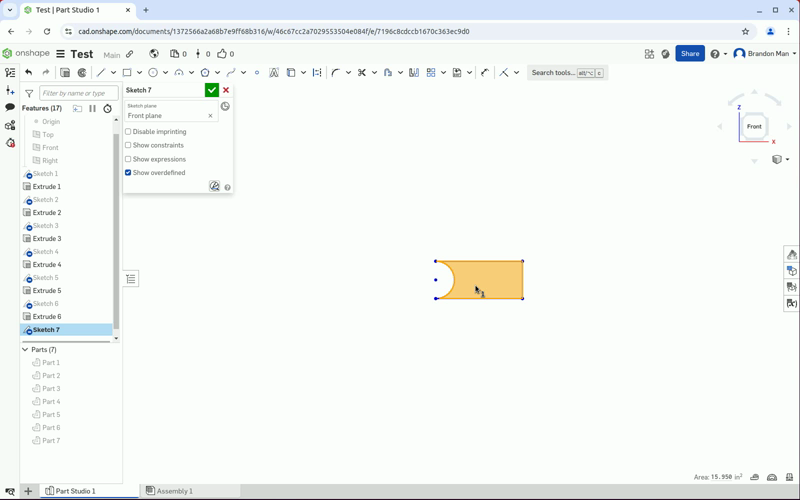
scroll(-6)
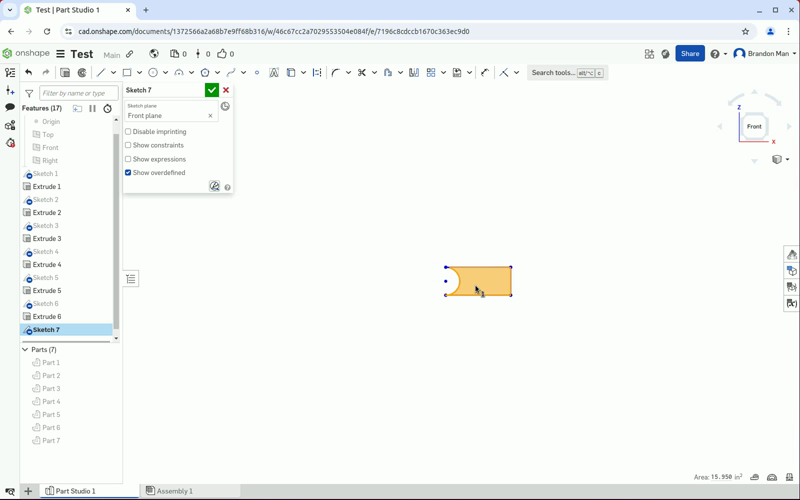
scroll(-6)
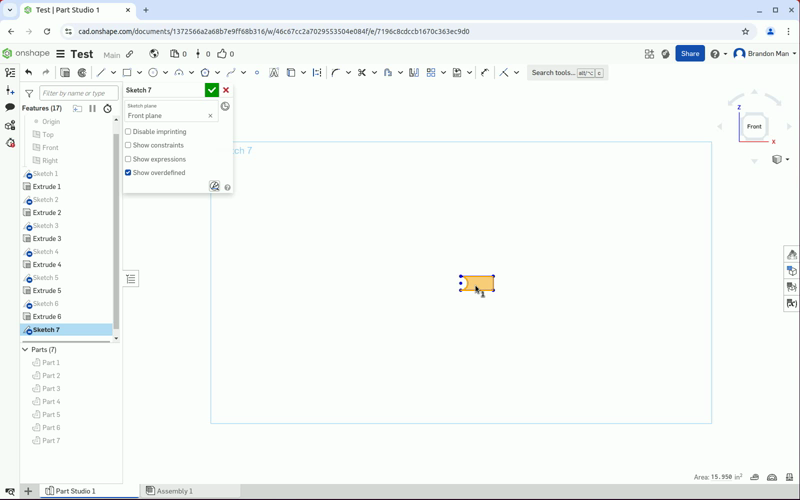
mouse_move(73, 352)
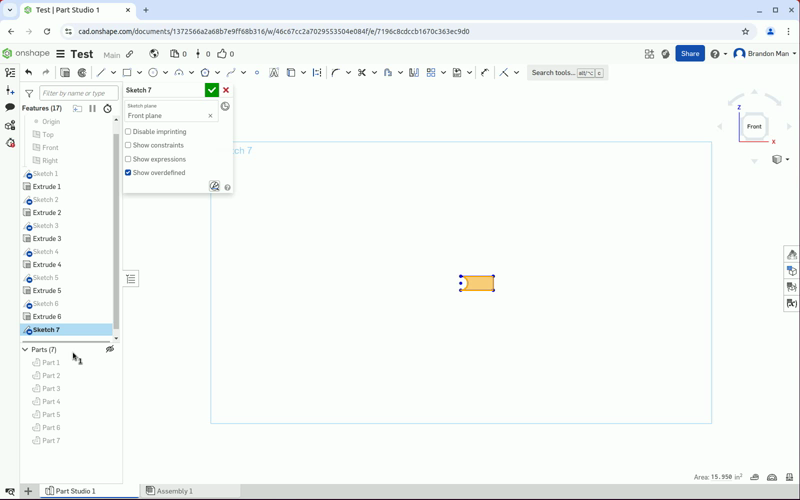
key(shift+y)
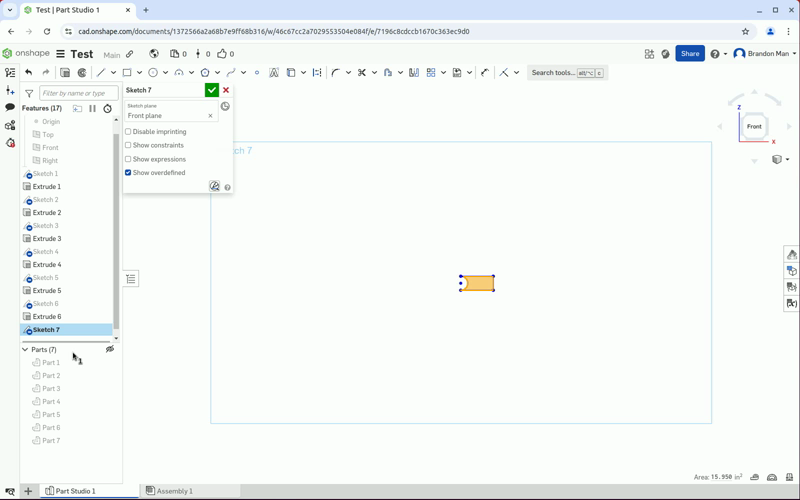
key(shift+e)
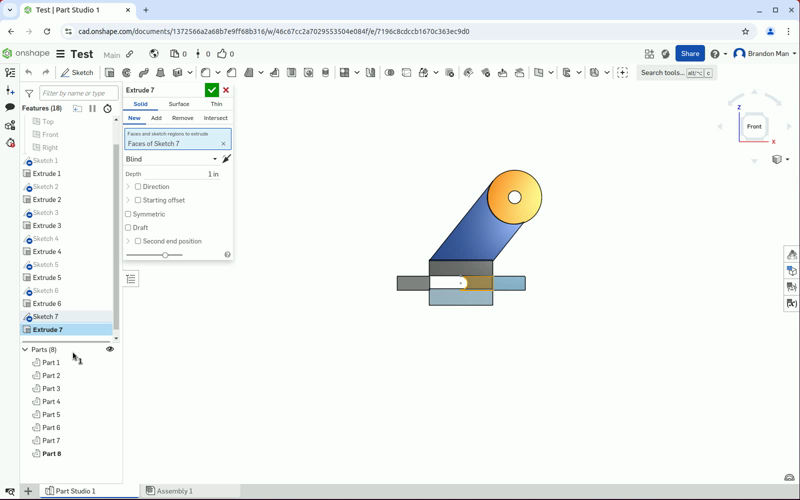
mouse_move(143, 106)
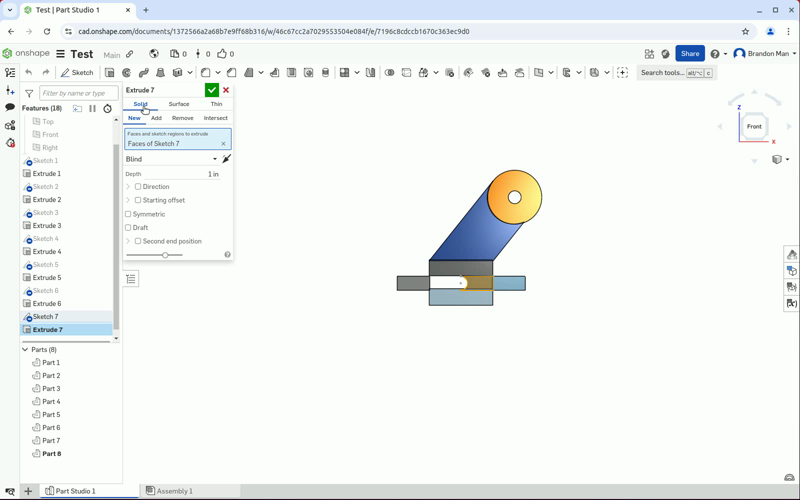
click(143, 106)
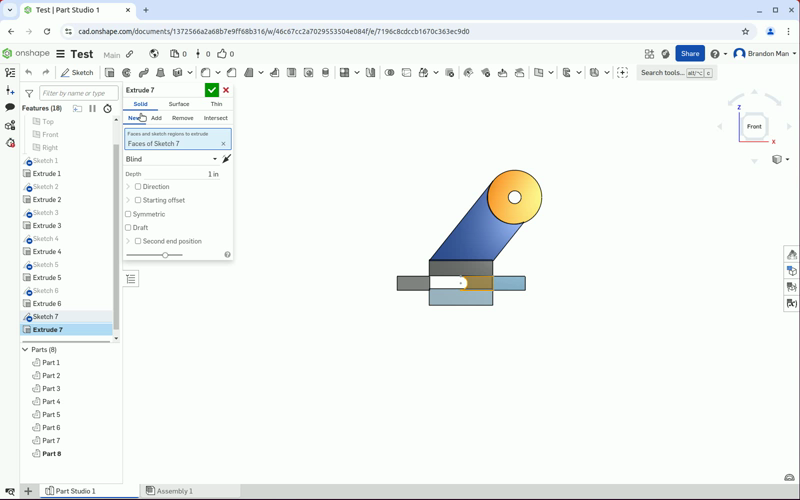
mouse_move(137, 120)
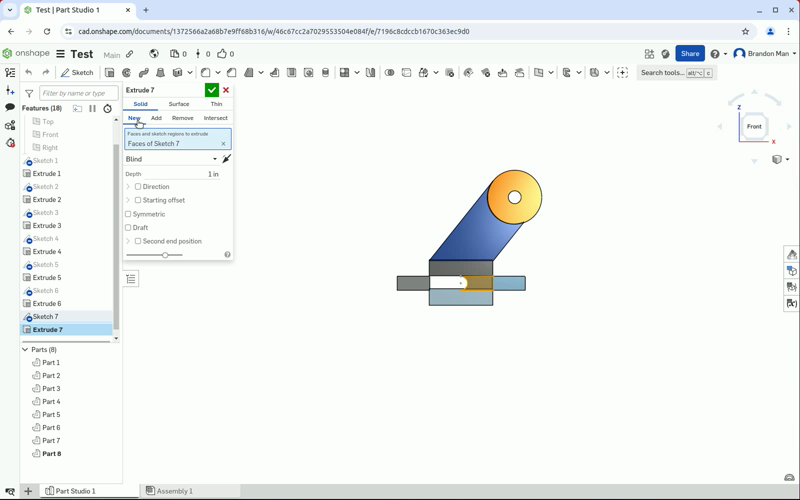
click(137, 120)
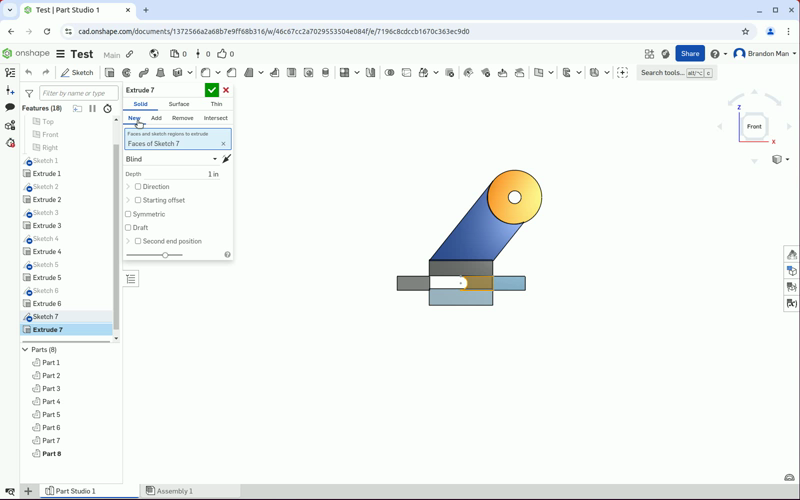
key(tab, 4)
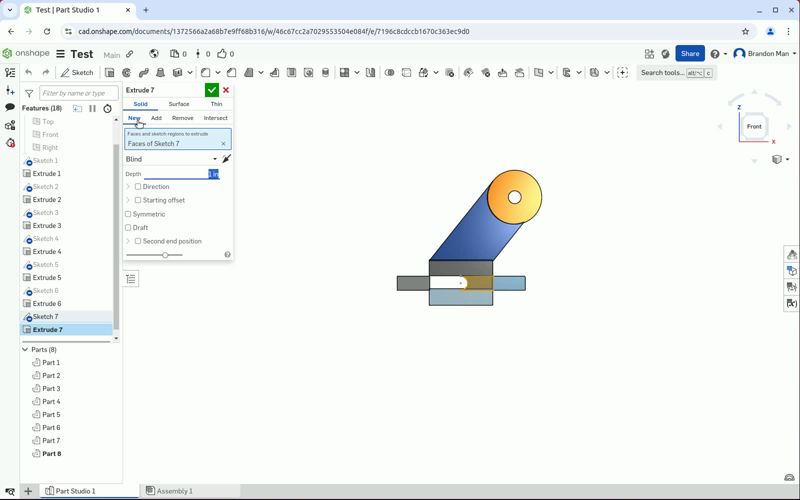
text(3.37)
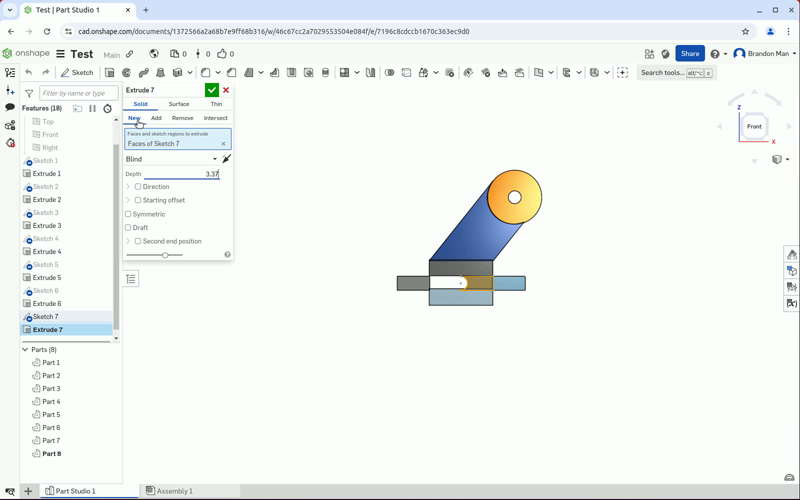
key(enter)
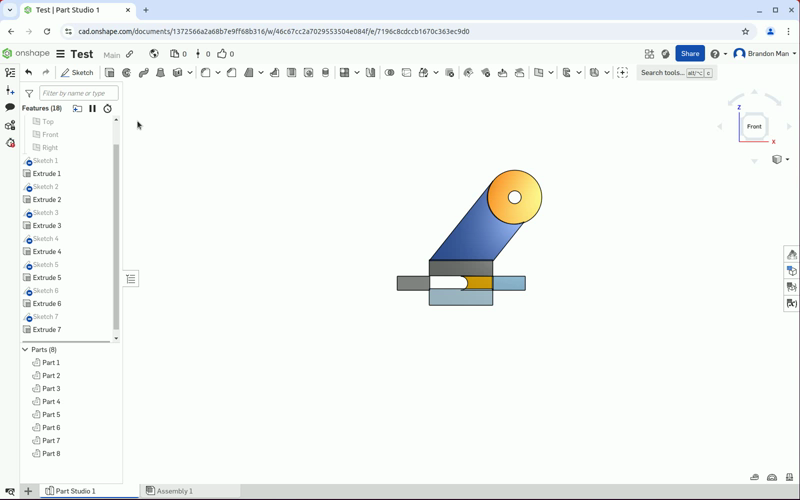
key(shift+h)
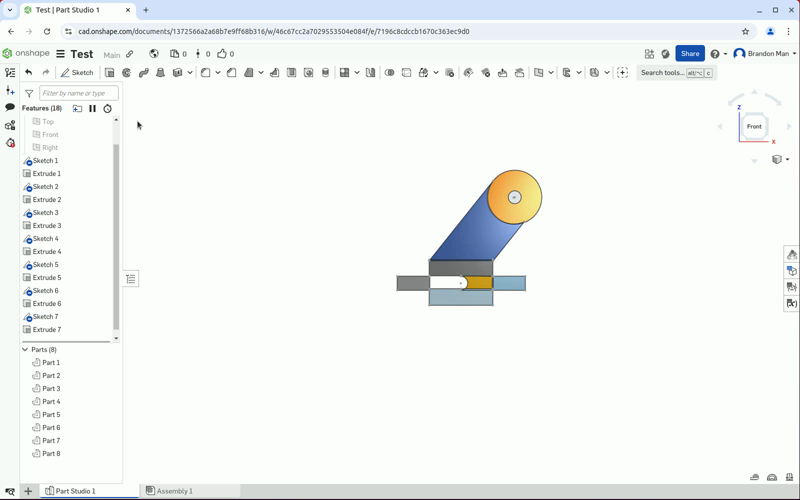
key(shift+h)
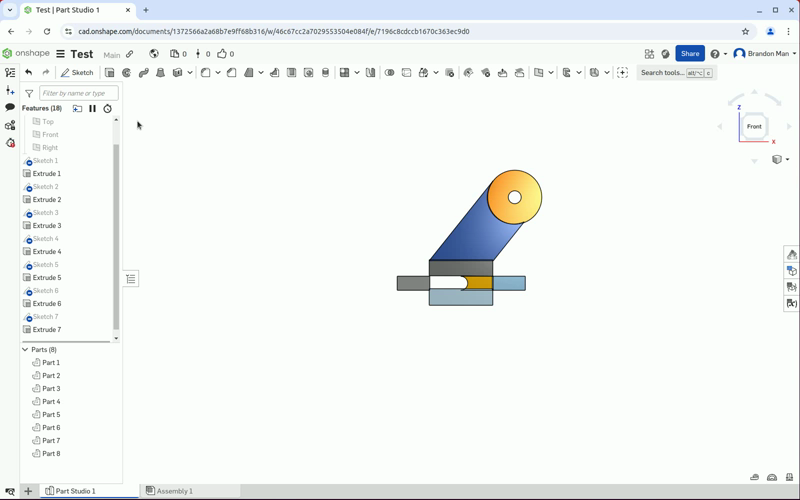
mouse_move(69, 163)
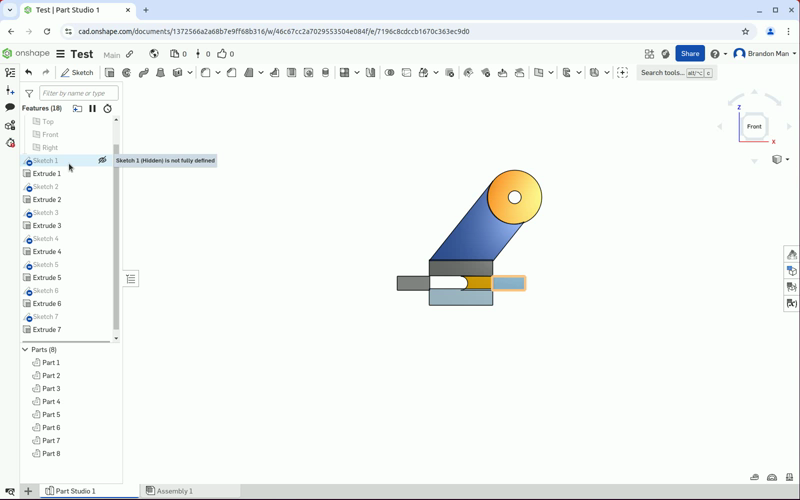
click(69, 163)
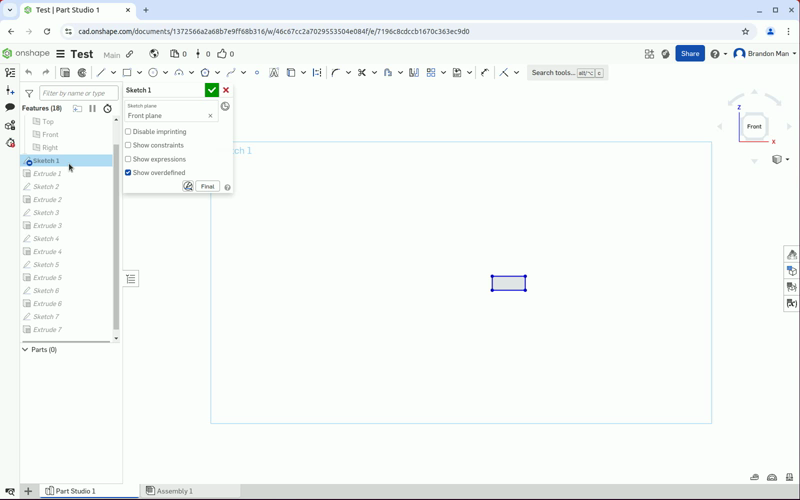
mouse_move(229, 92)
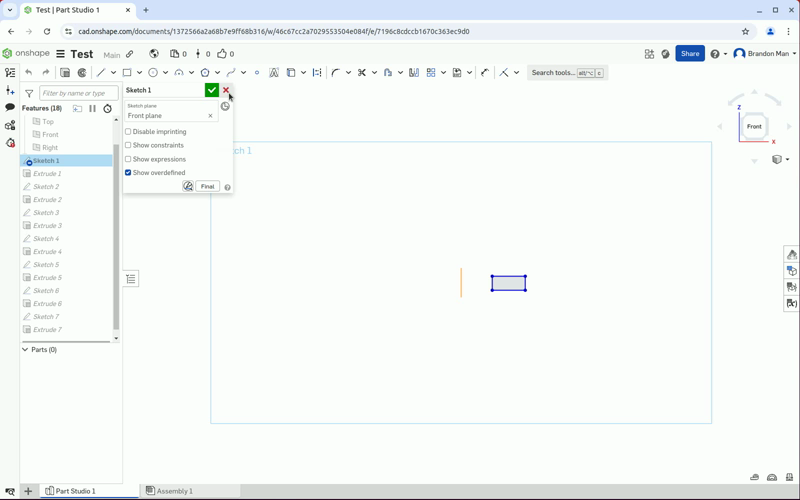
click(229, 92)
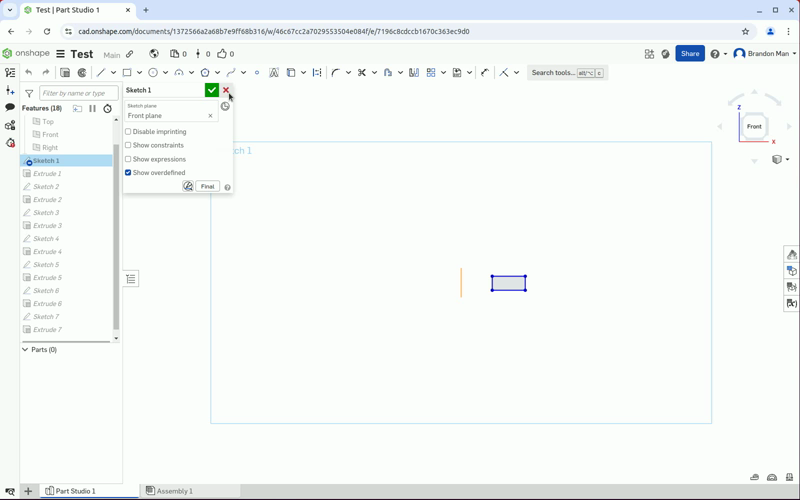
key(shift+s)
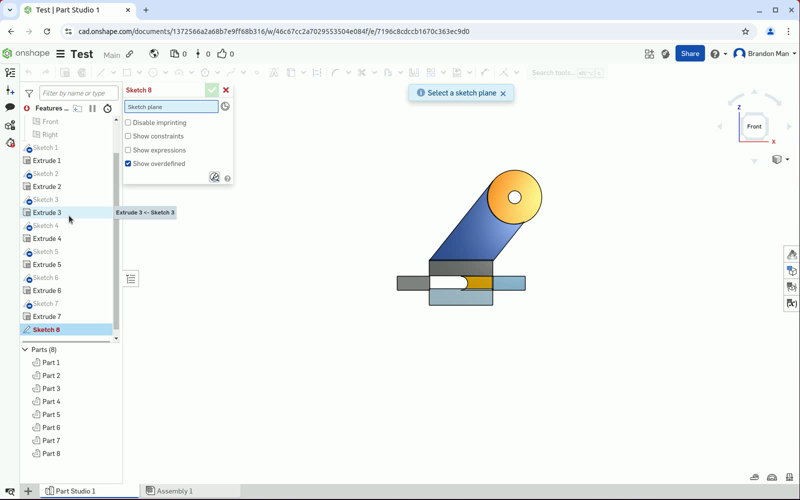
scroll(3)
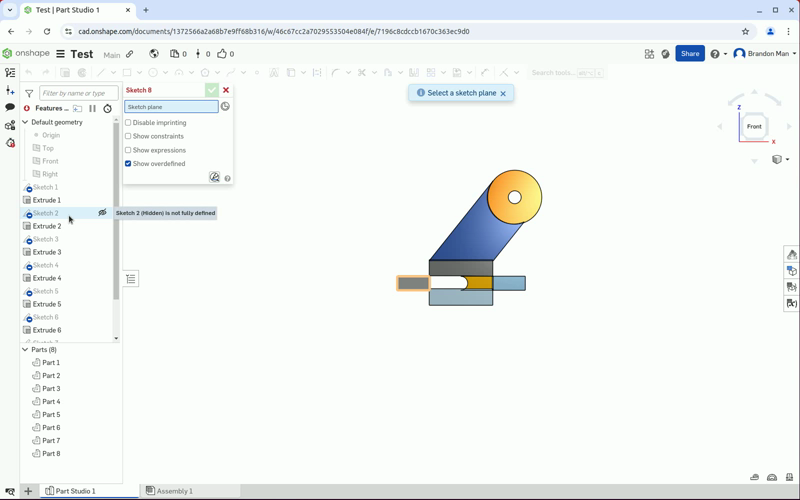
mouse_move(69, 163)
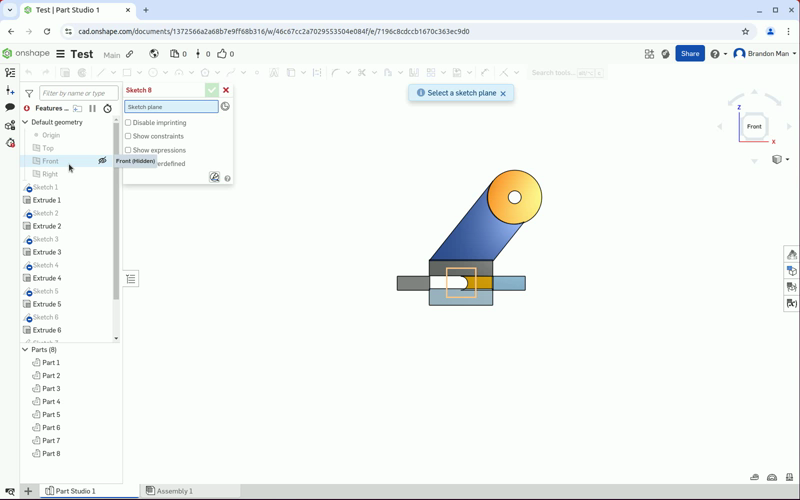
click(69, 163)
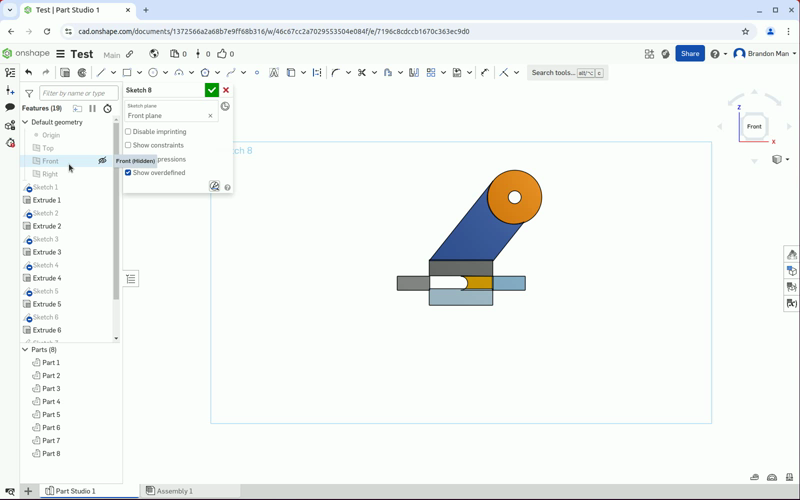
mouse_move(73, 352)
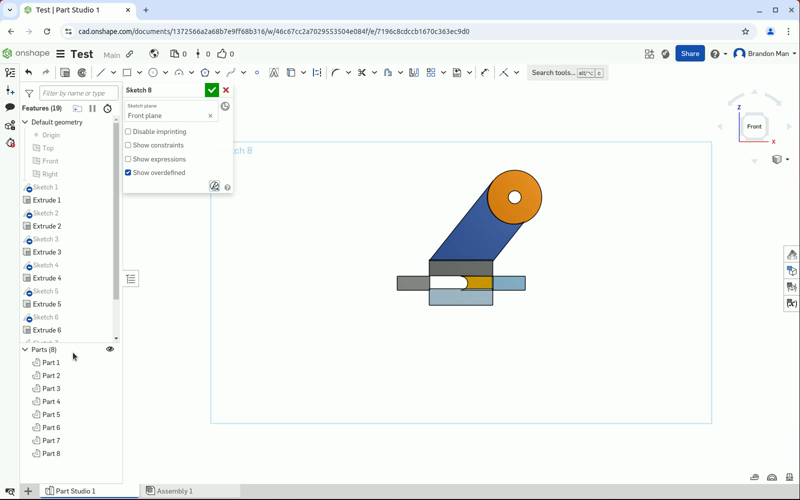
key(y)
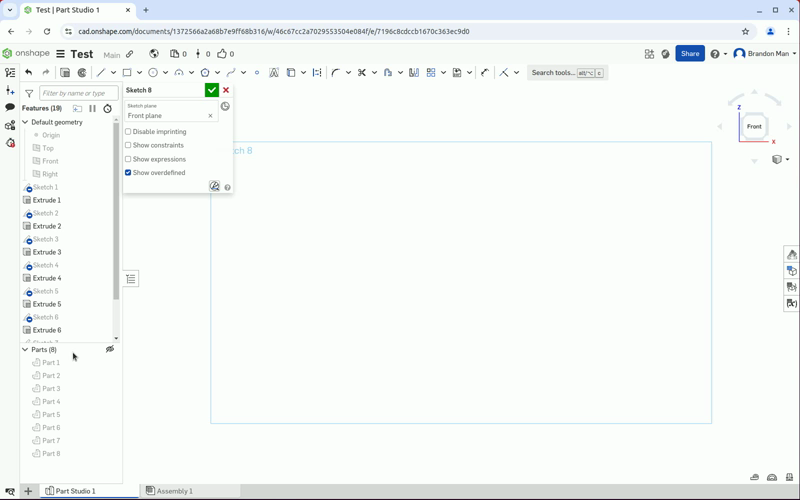
key(l)
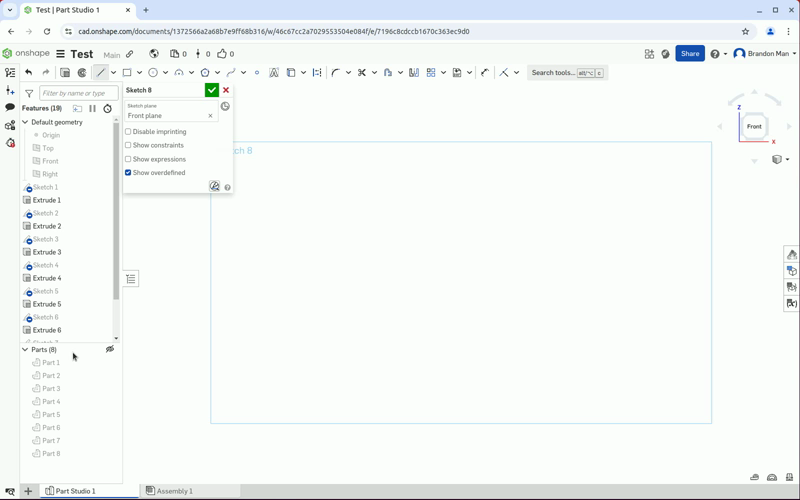
key_down(shift)
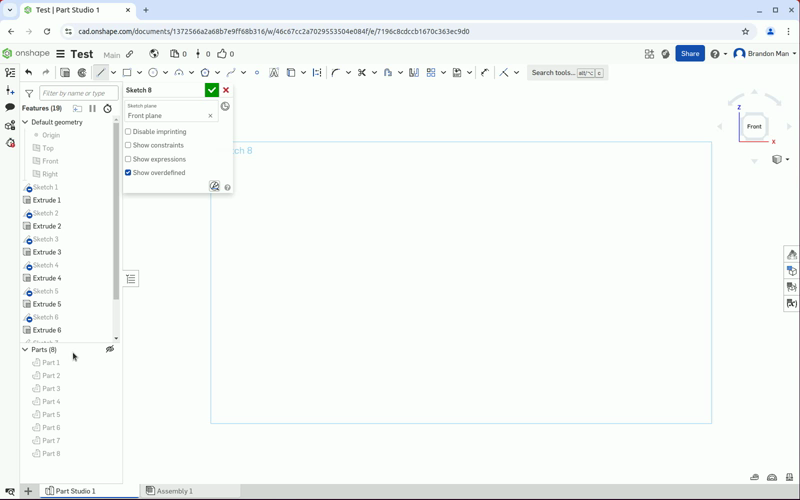
mouse_move(429, 290)
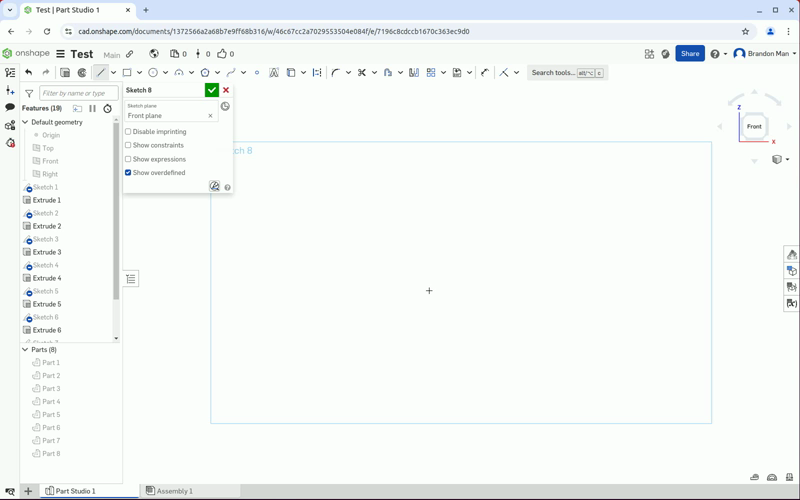
click(429, 290)
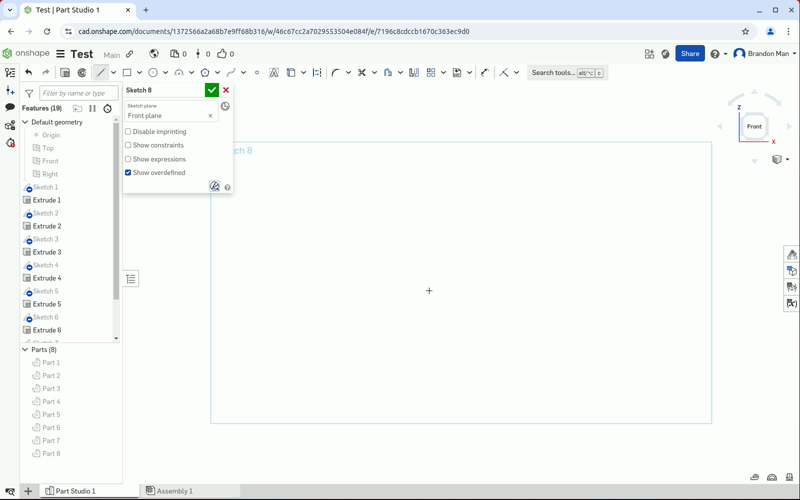
key_up(shift)
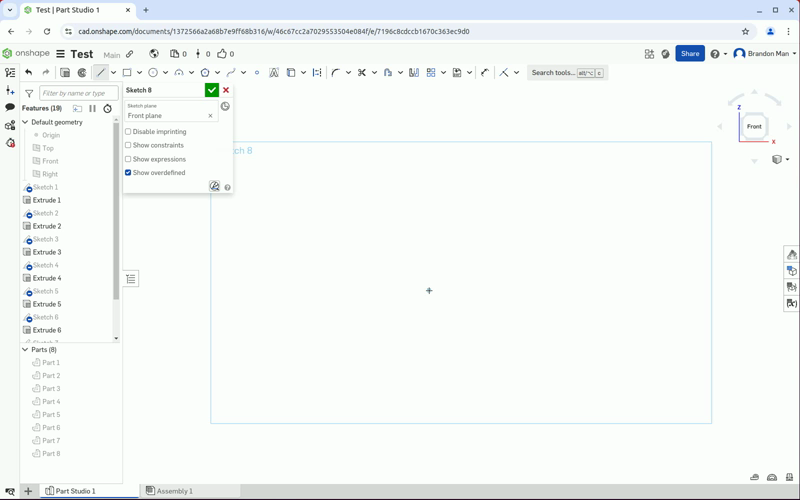
key_down(shift)
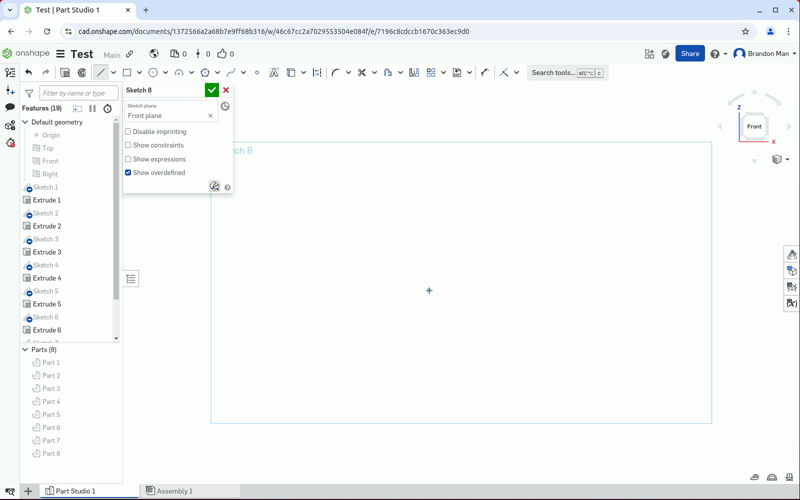
mouse_move(459, 290)
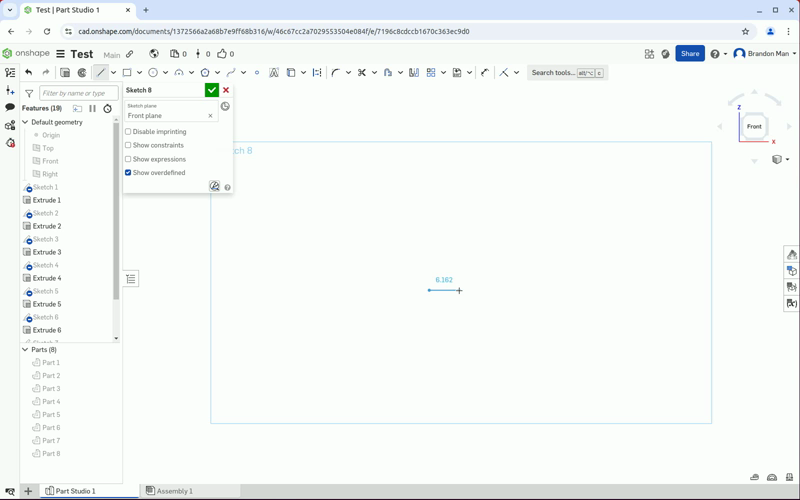
mouse_move(461, 290)
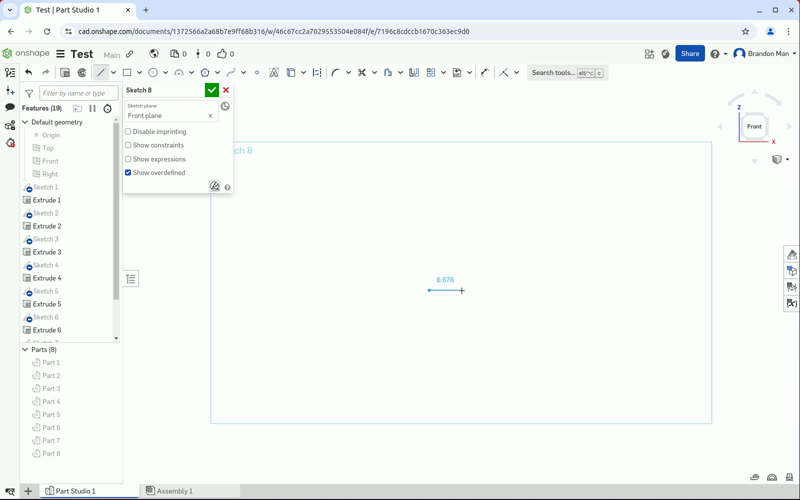
click(461, 290)
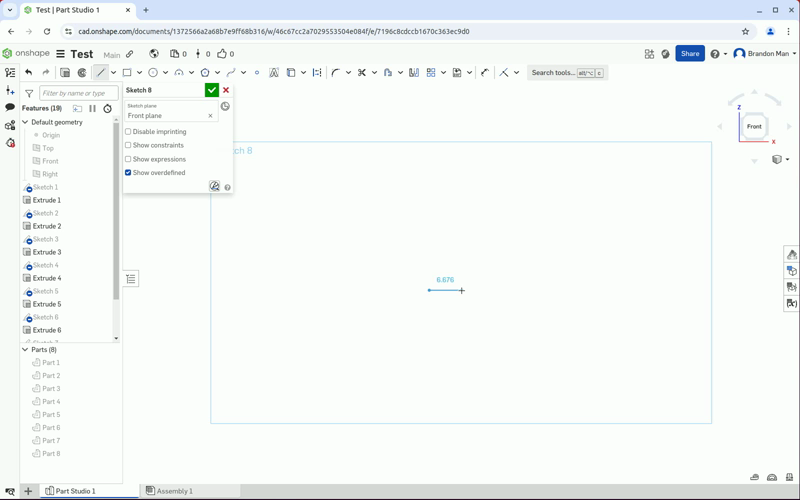
key_up(shift)
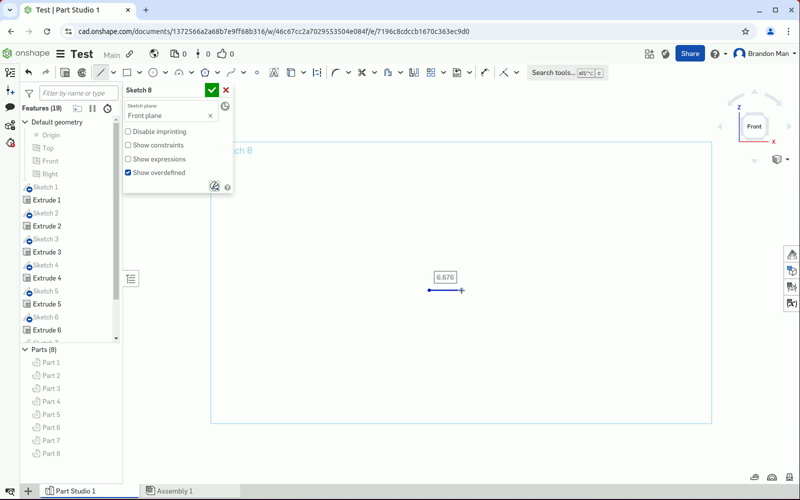
key(esc)
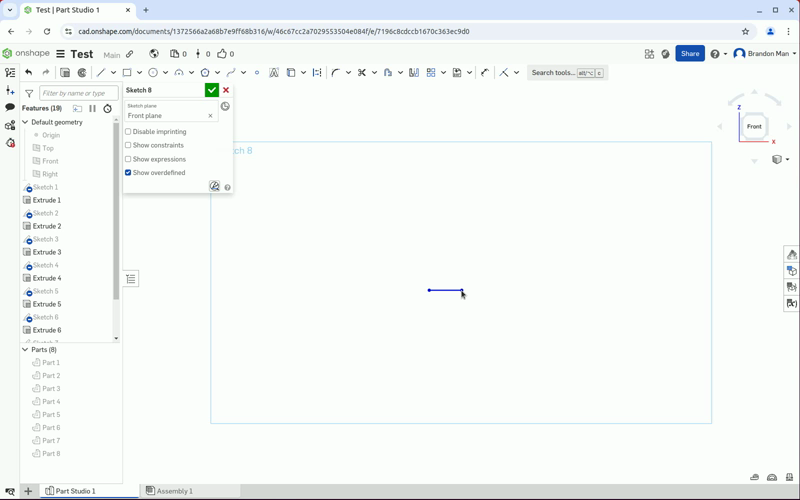
key(a)
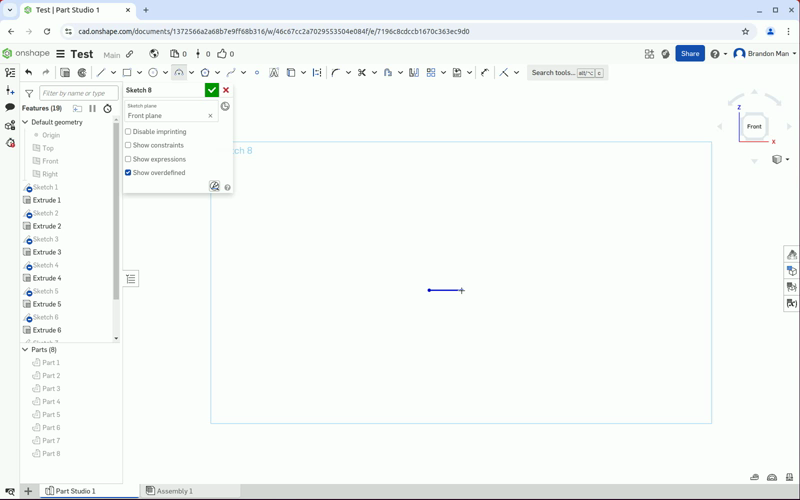
mouse_move(461, 290)
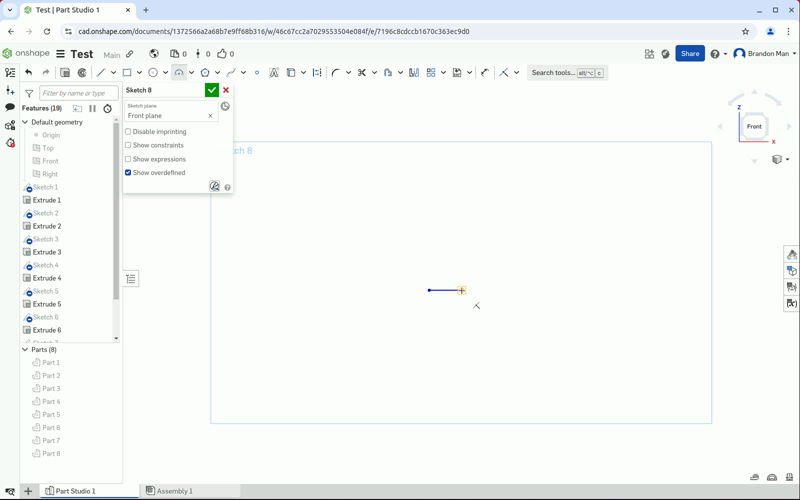
click(461, 290)
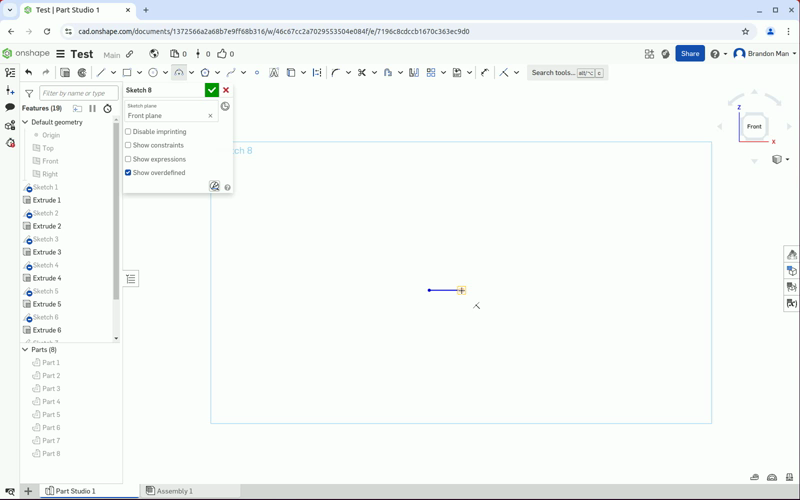
key_down(shift)
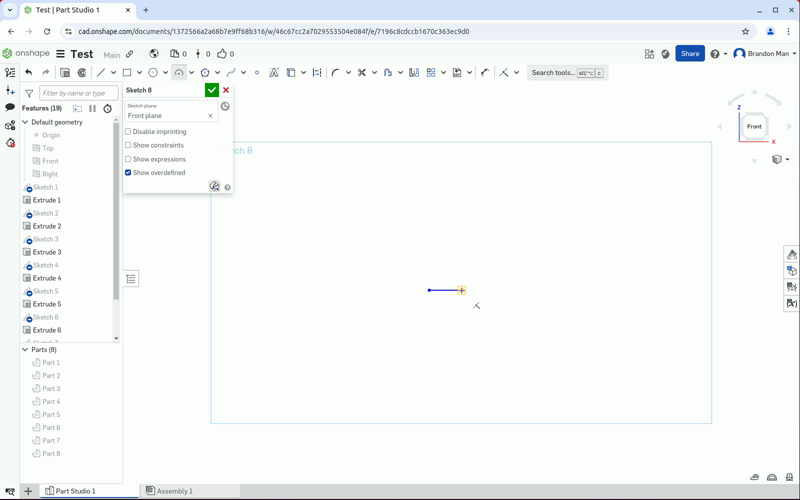
mouse_move(461, 276)
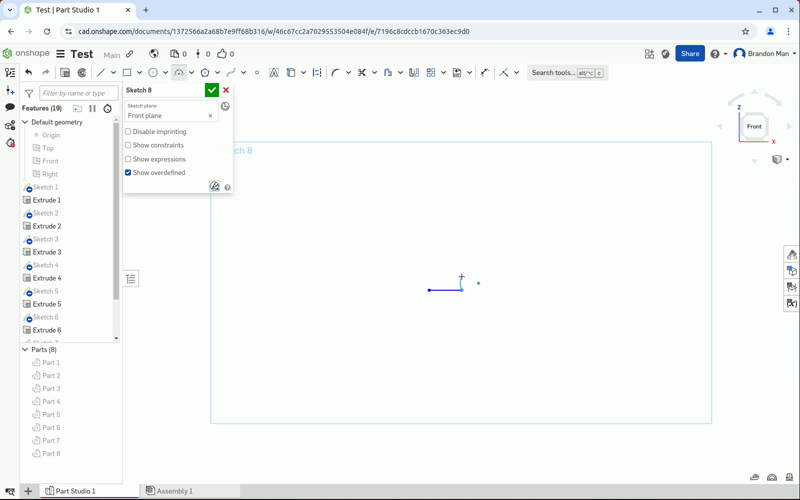
click(461, 276)
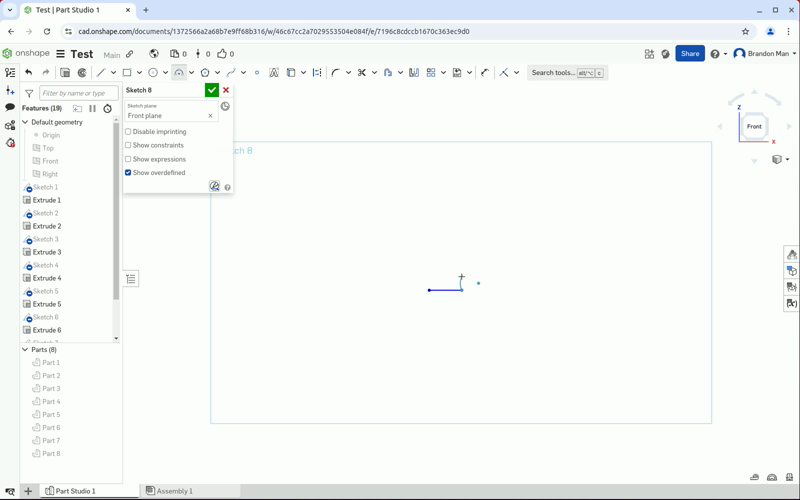
mouse_move(454, 283)
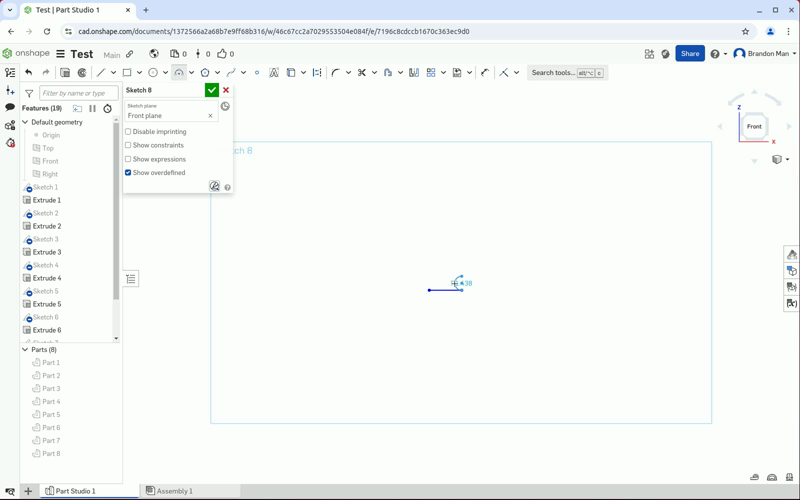
click(454, 283)
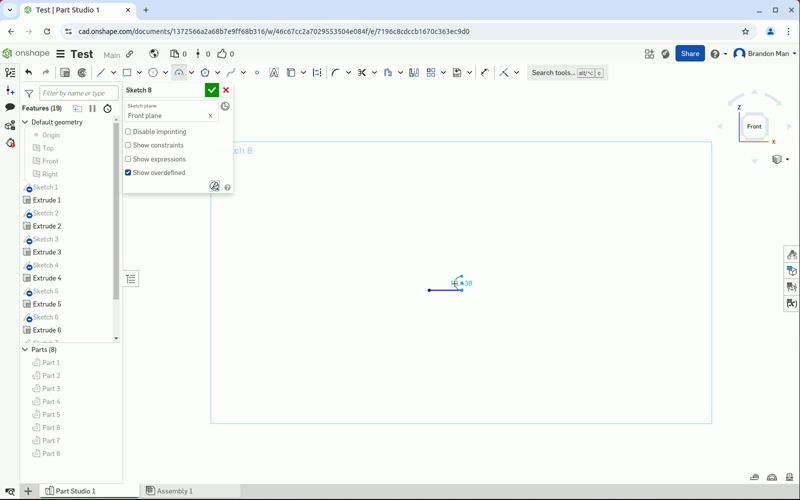
key_up(shift)
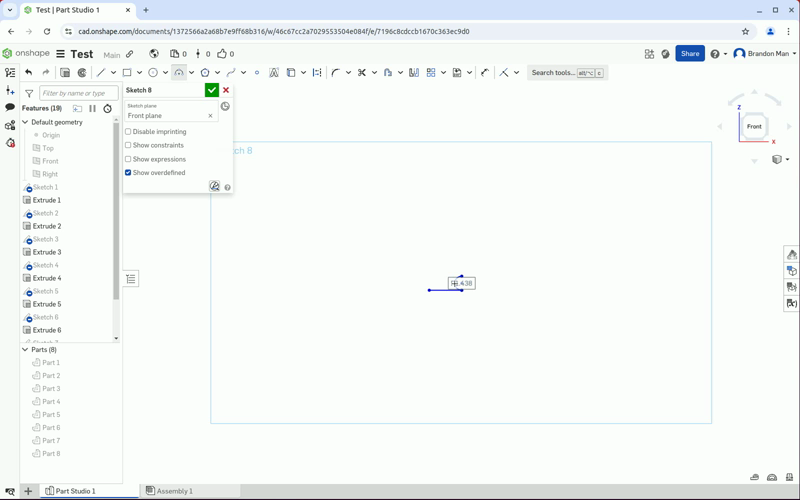
key(esc)
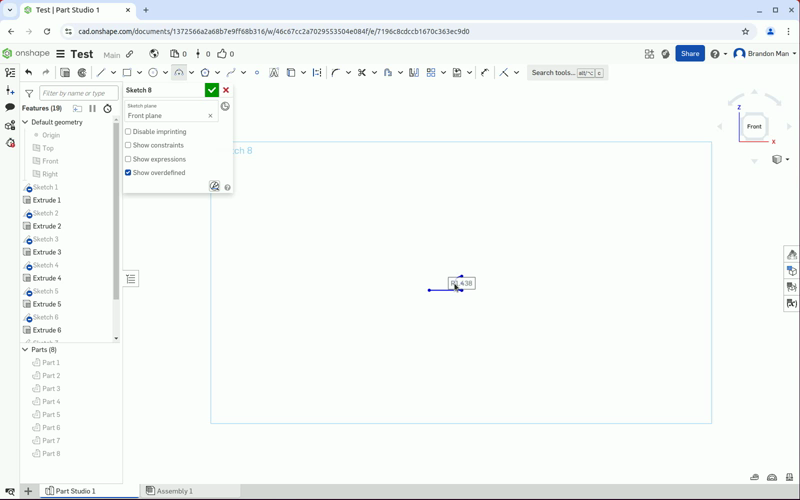
key(l)
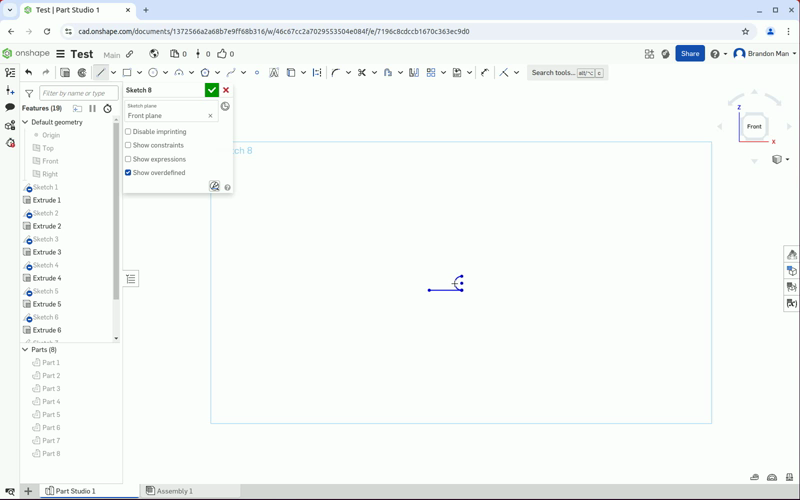
mouse_move(461, 276)
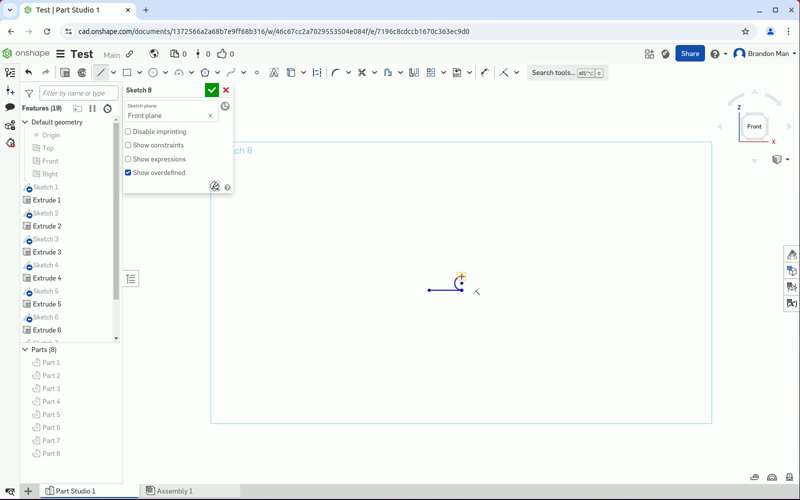
click(461, 276)
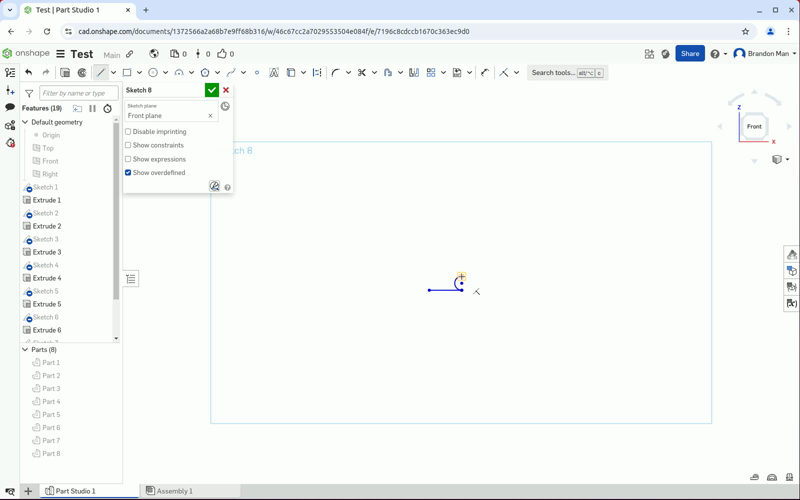
key_down(shift)
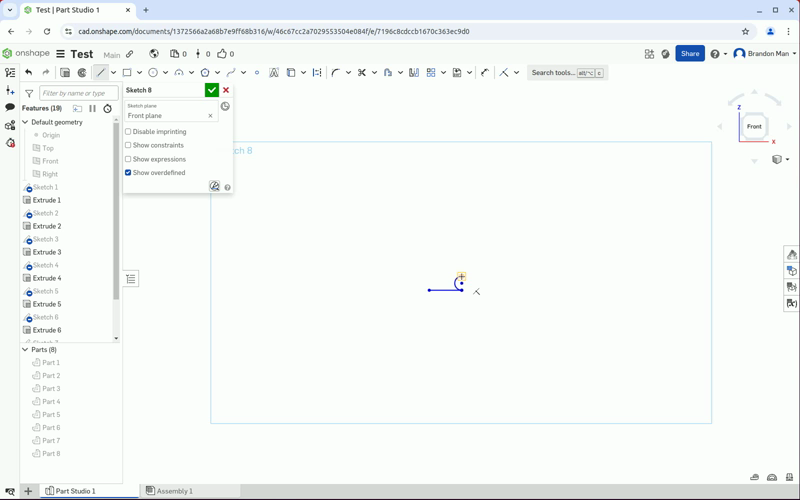
mouse_move(491, 276)
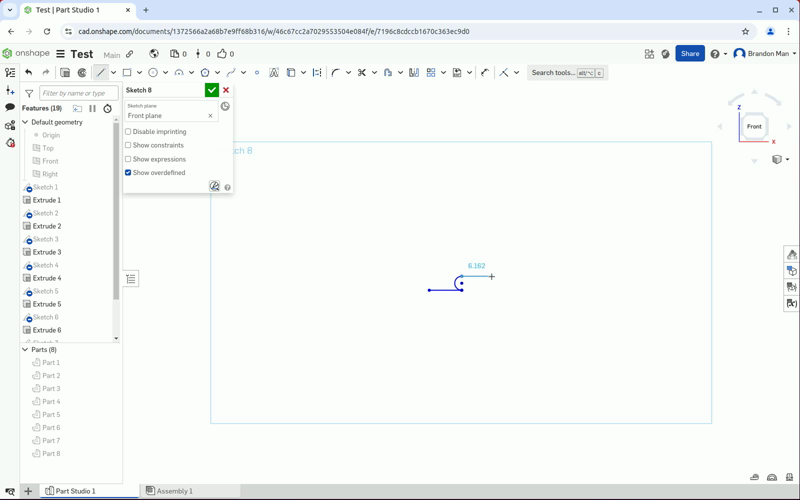
mouse_move(429, 276)
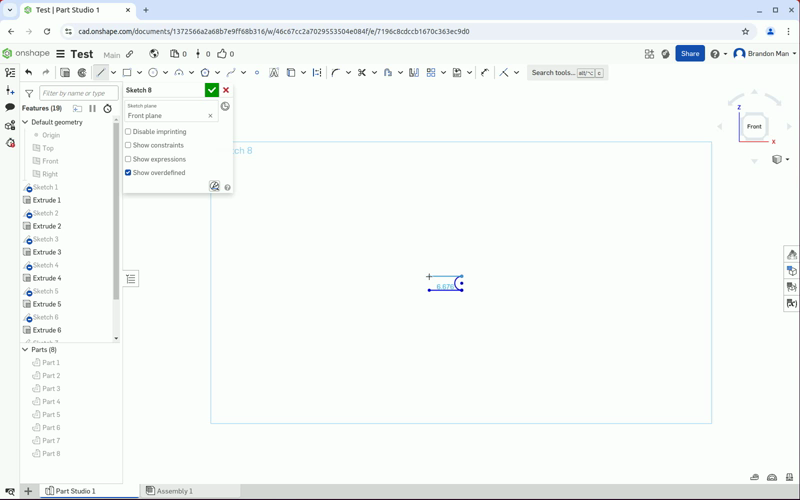
click(429, 276)
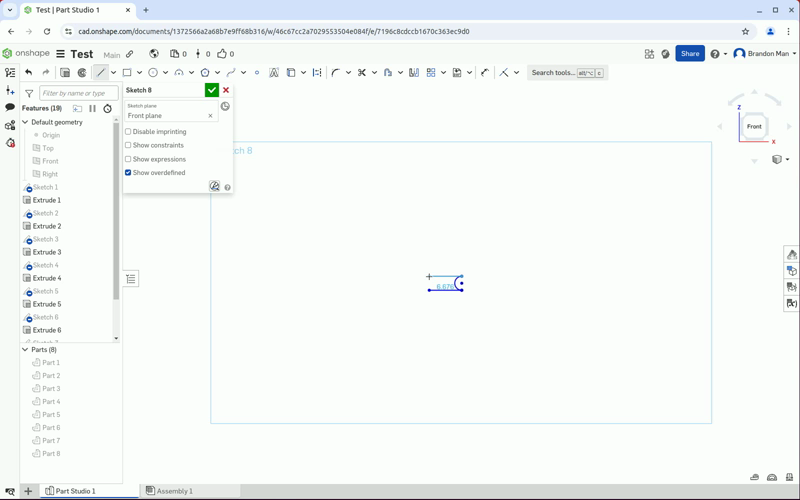
key_up(shift)
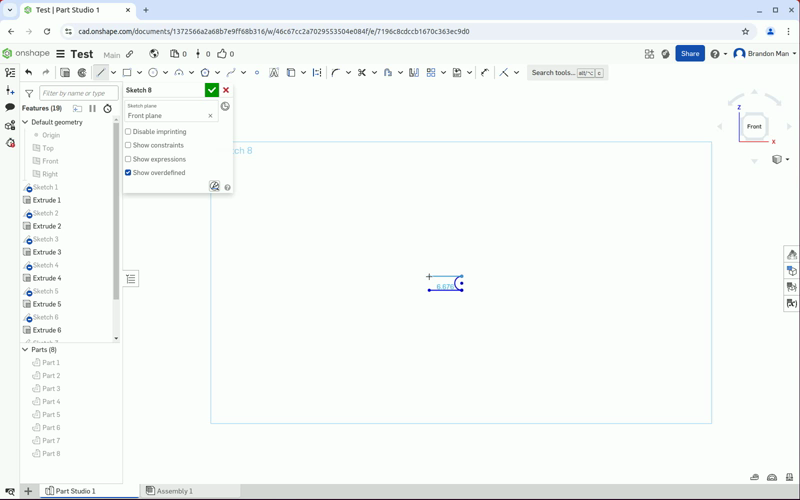
mouse_move(459, 276)
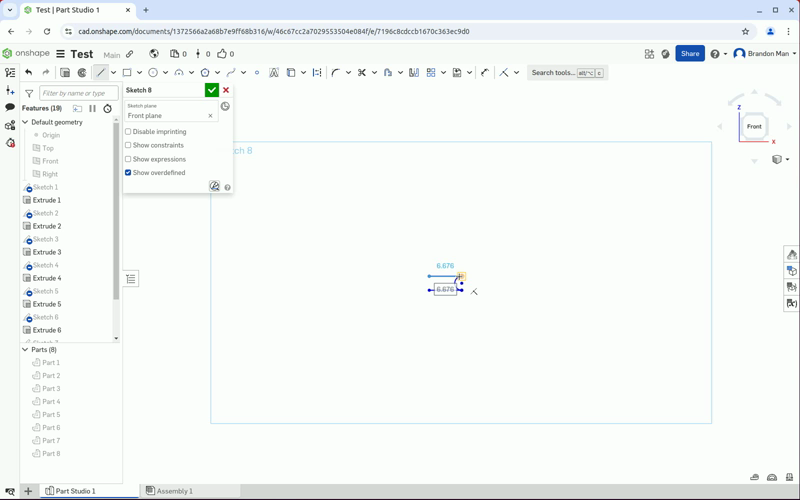
key_down(shift)
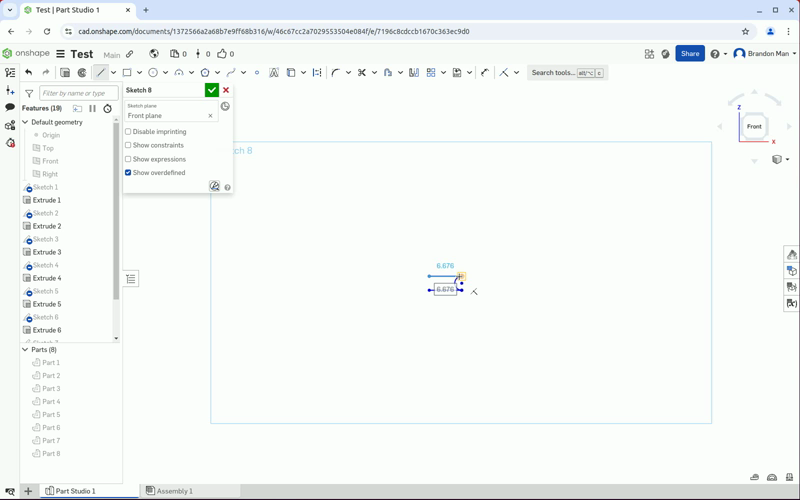
mouse_move(429, 290)
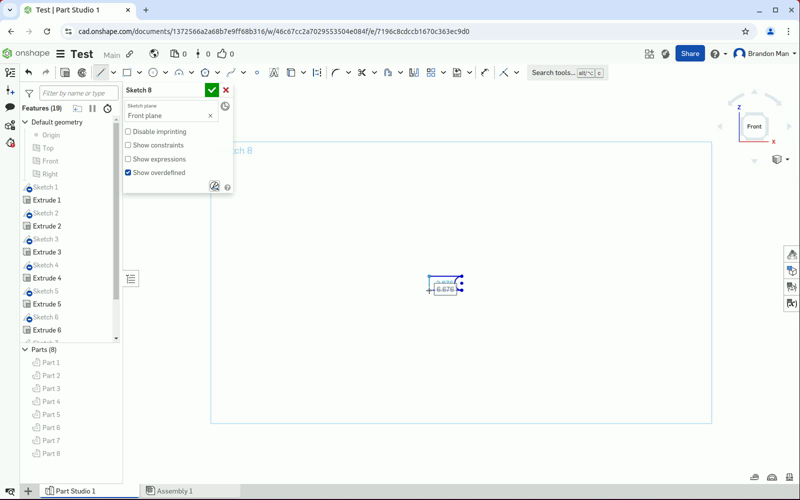
key_up(shift)
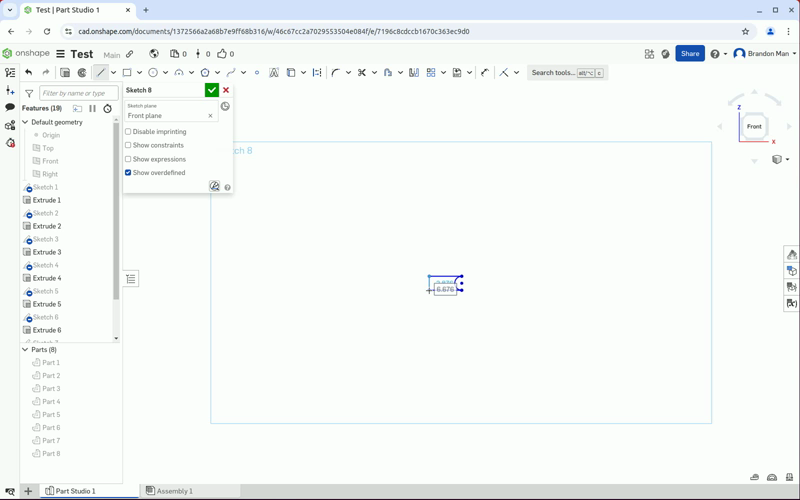
click(429, 290)
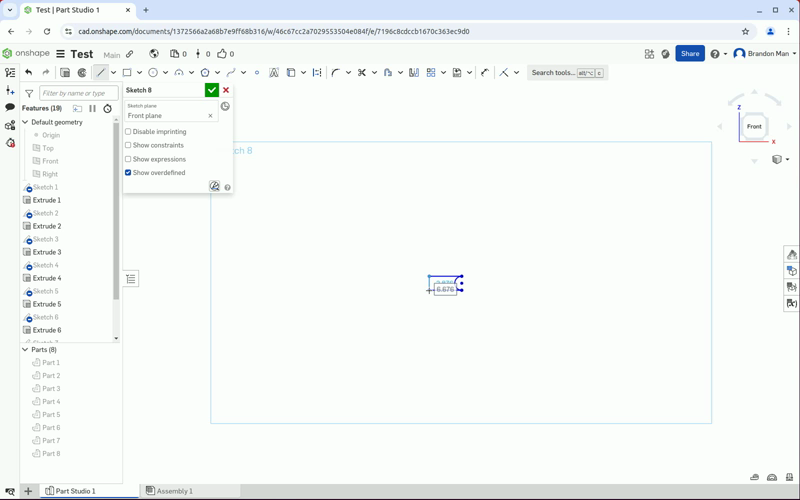
key(esc)
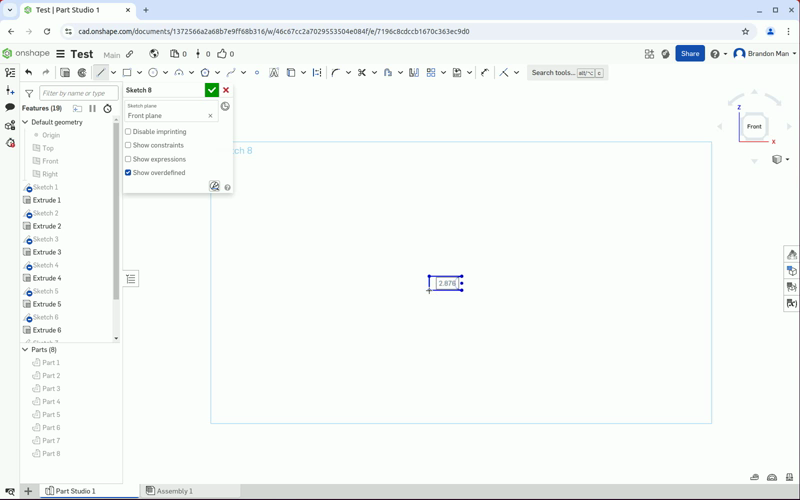
mouse_move(444, 284)
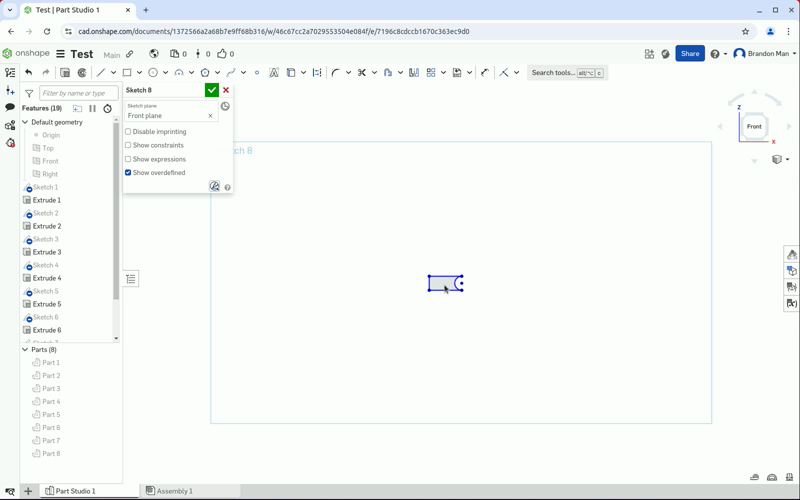
scroll(6)
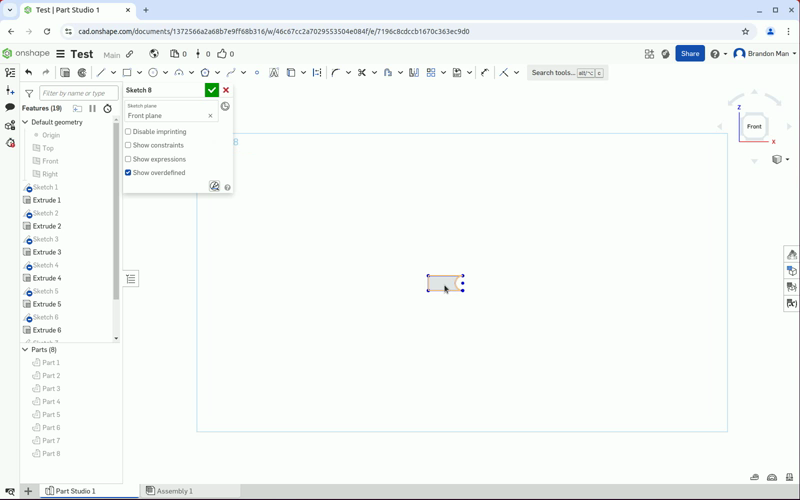
scroll(6)
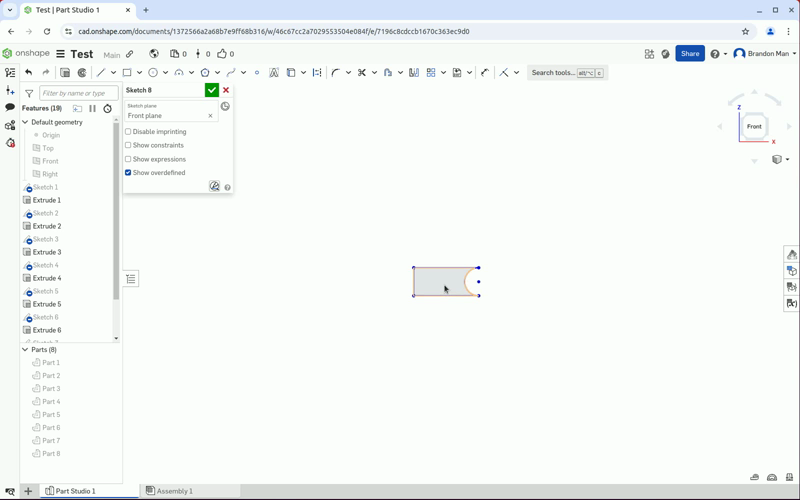
scroll(6)
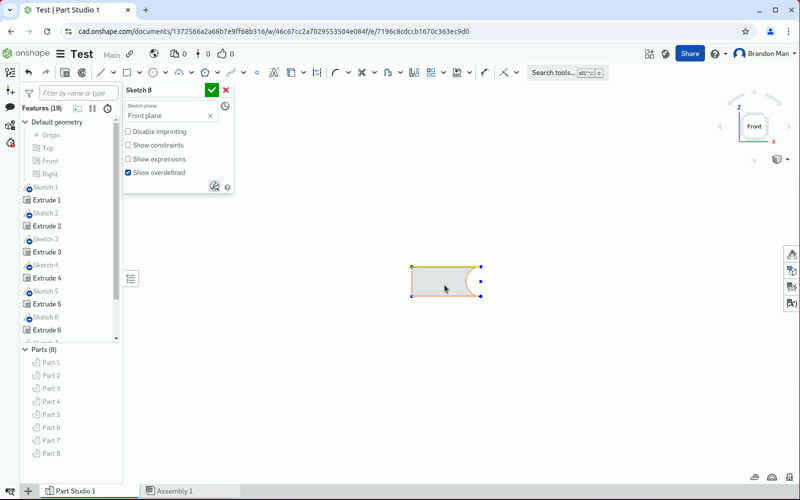
scroll(6)
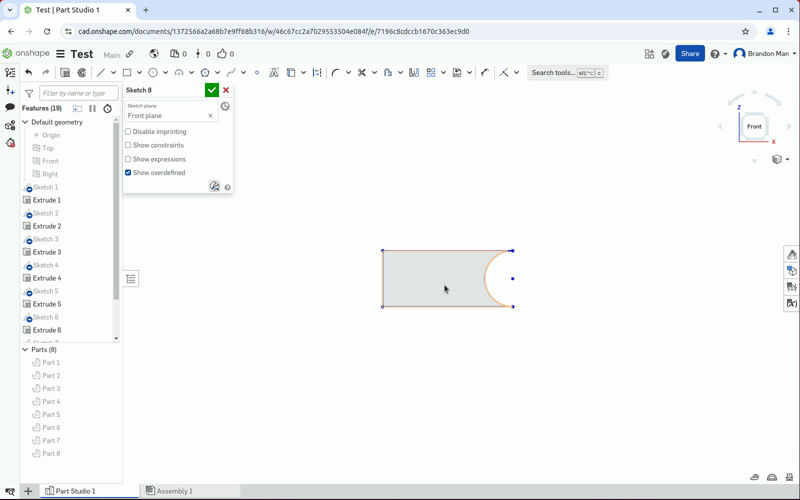
scroll(6)
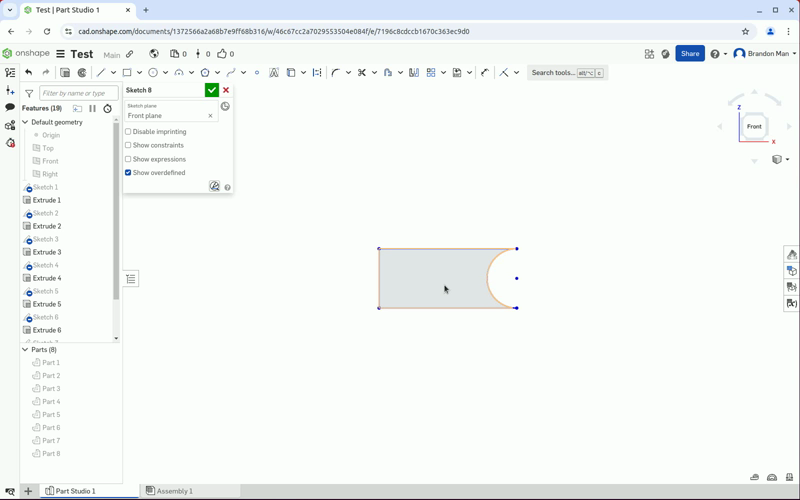
scroll(6)
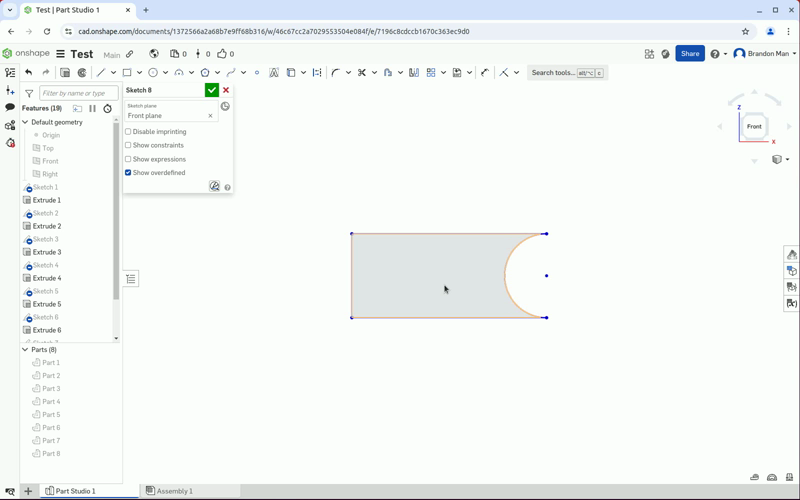
scroll(6)
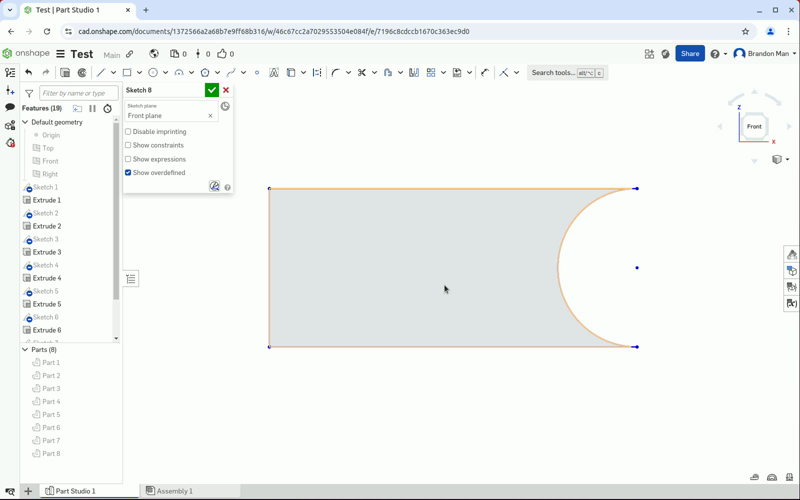
click(444, 284)
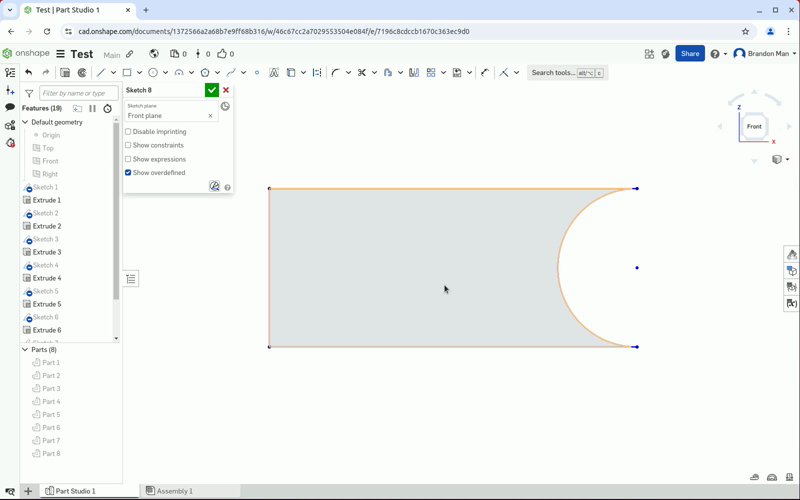
scroll(-6)
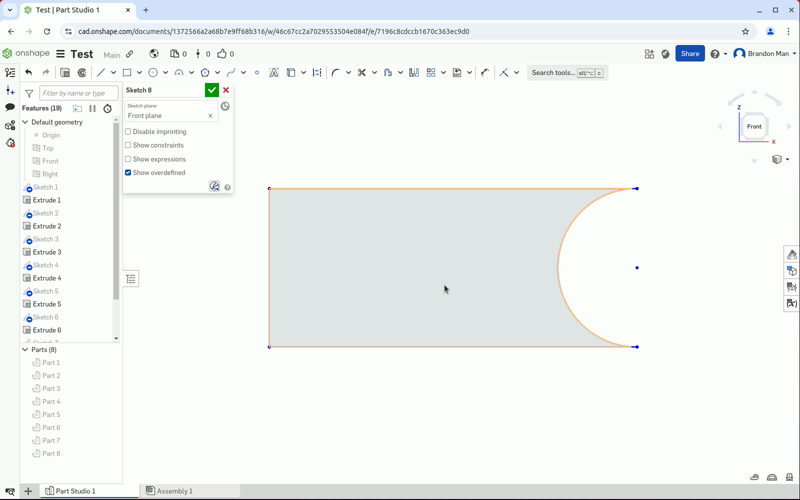
scroll(-6)
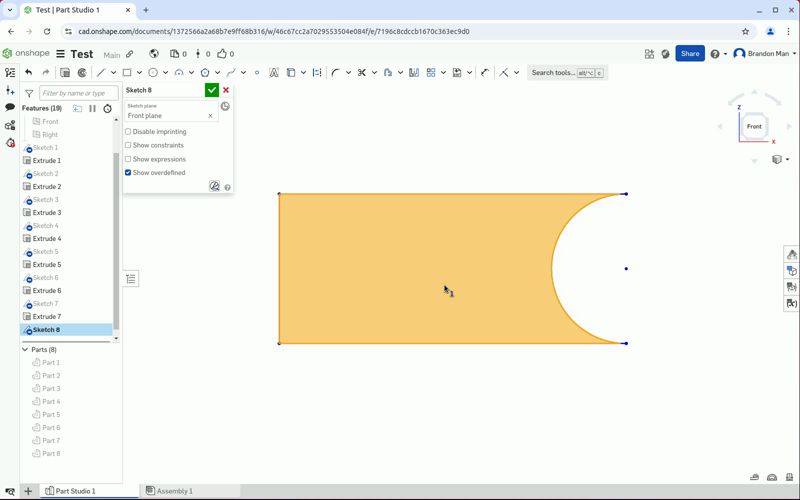
scroll(-6)
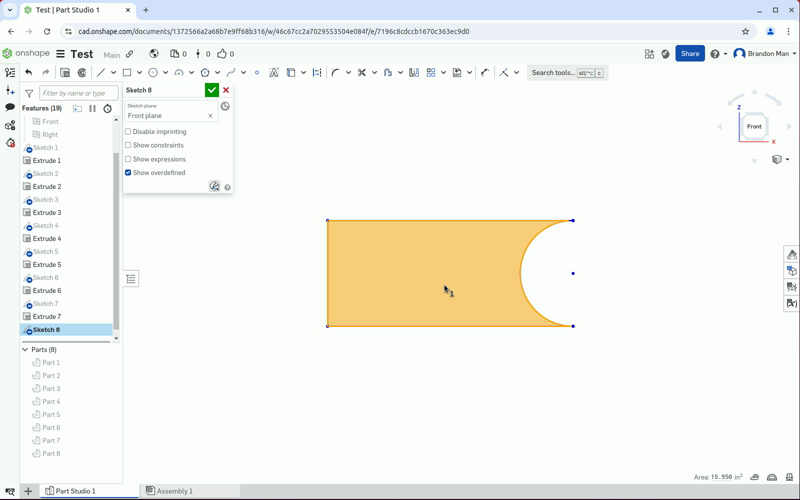
scroll(-6)
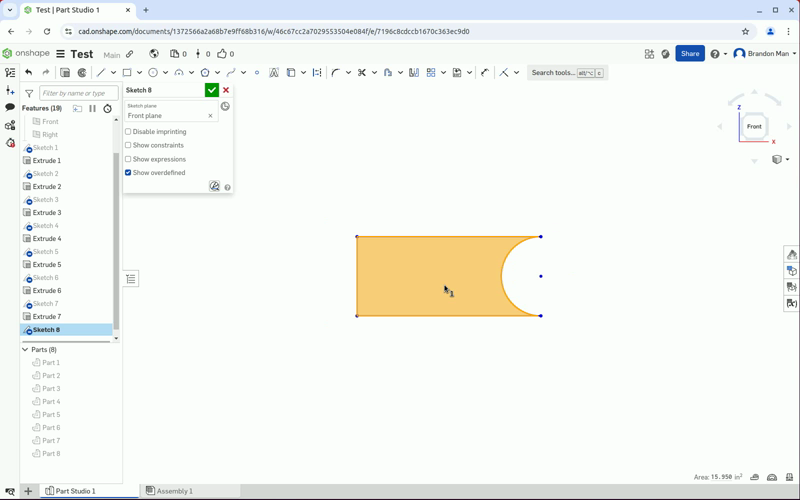
scroll(-6)
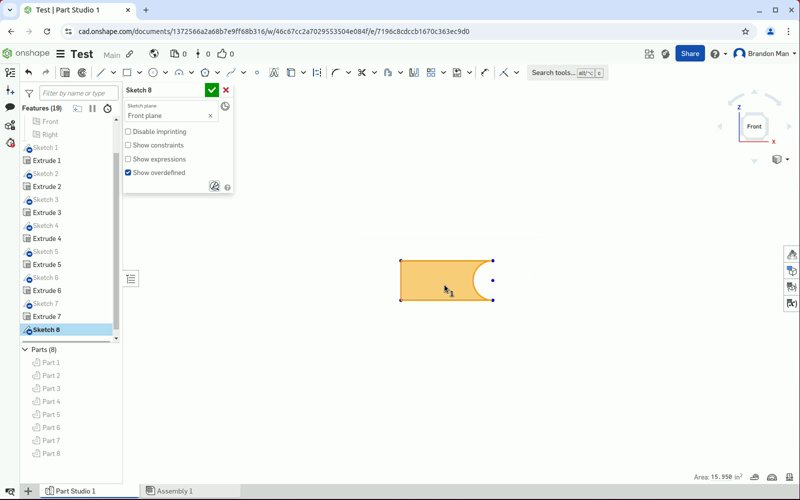
scroll(-6)
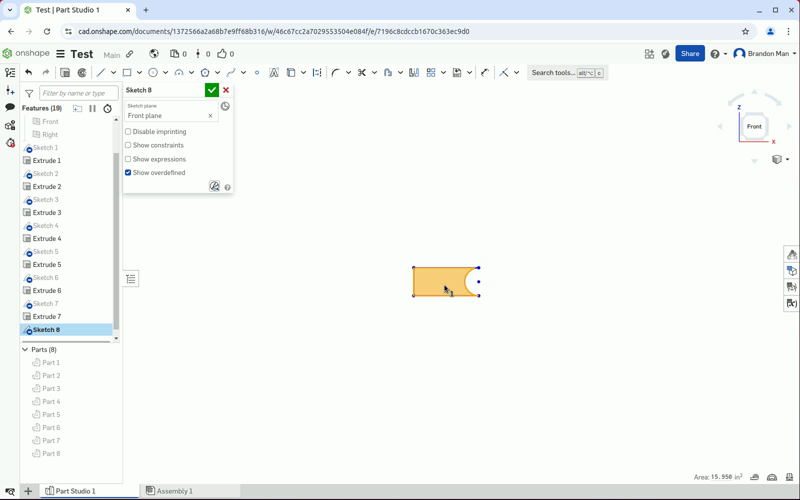
scroll(-6)
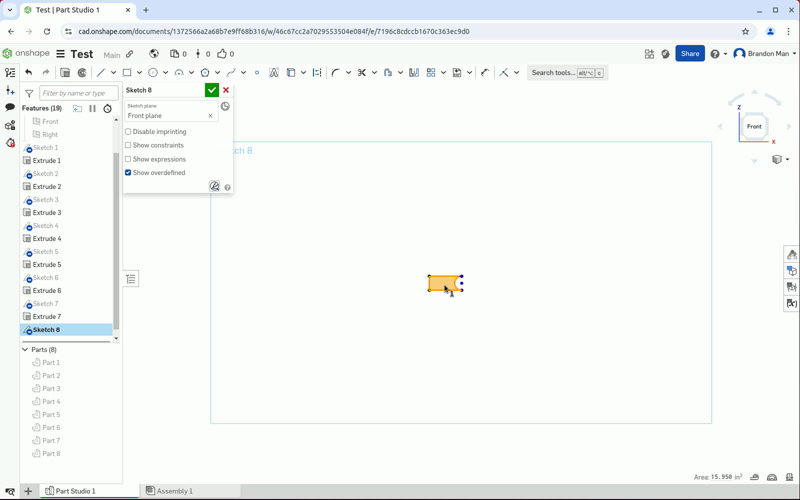
mouse_move(73, 352)
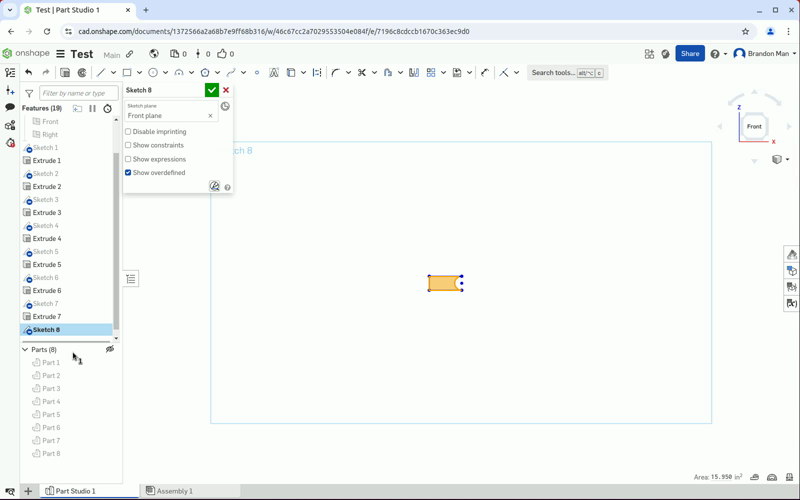
key(shift+y)
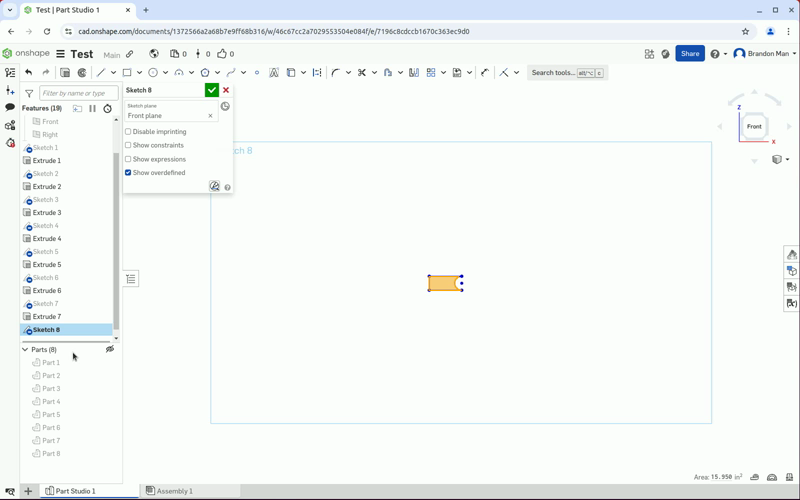
key(shift+e)
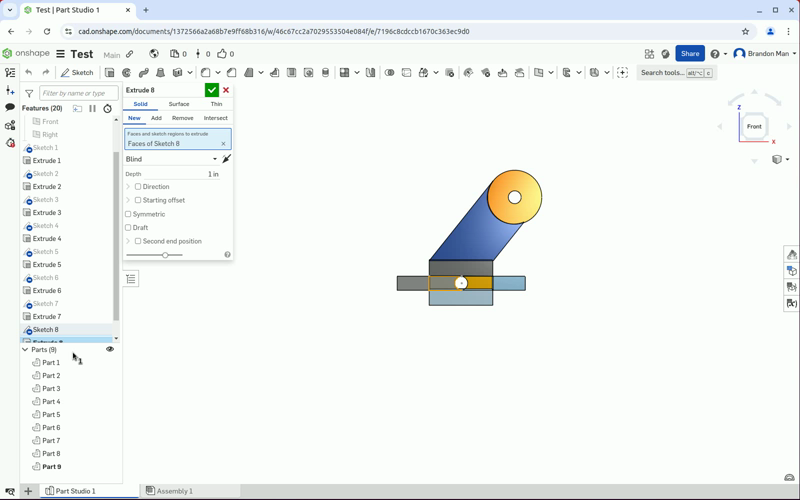
mouse_move(143, 106)
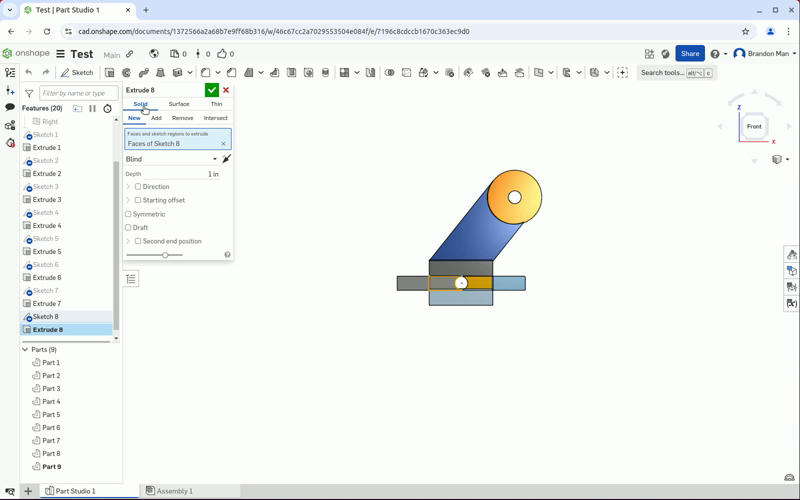
click(143, 106)
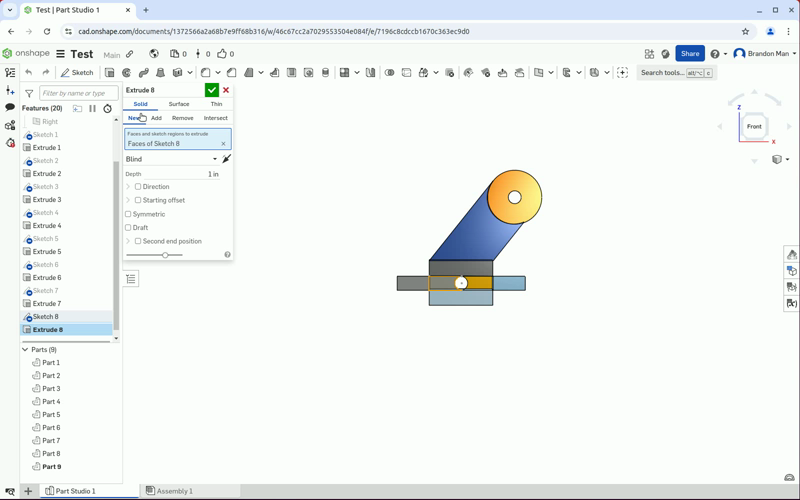
mouse_move(137, 120)
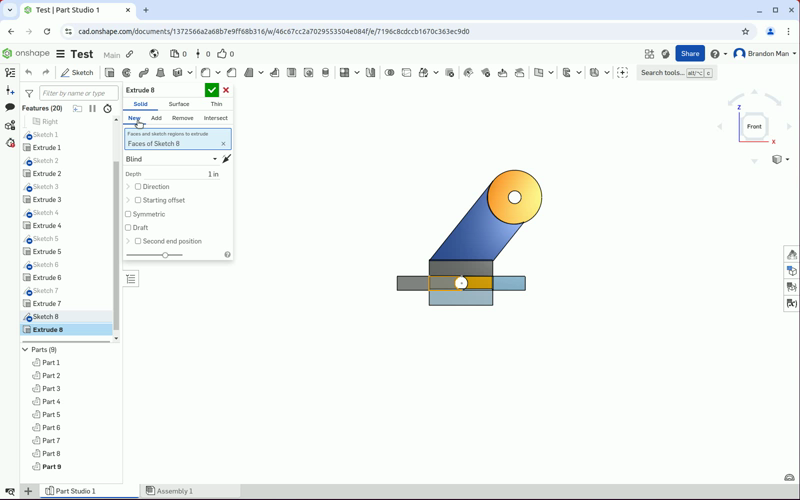
click(137, 120)
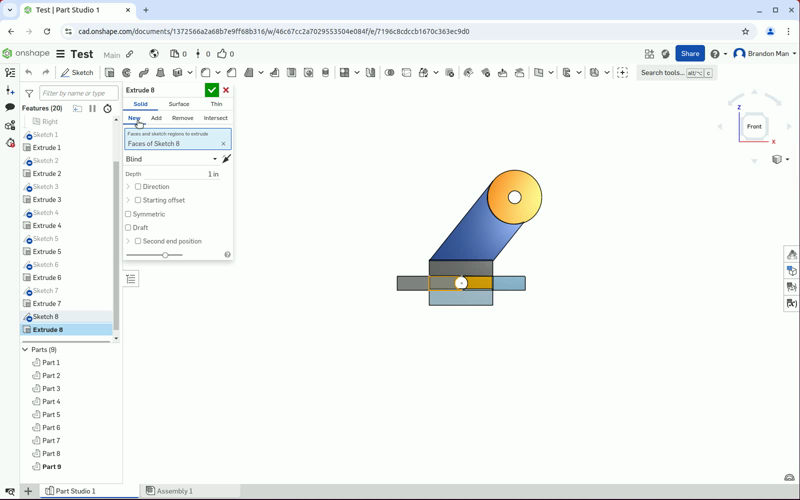
key(tab, 4)
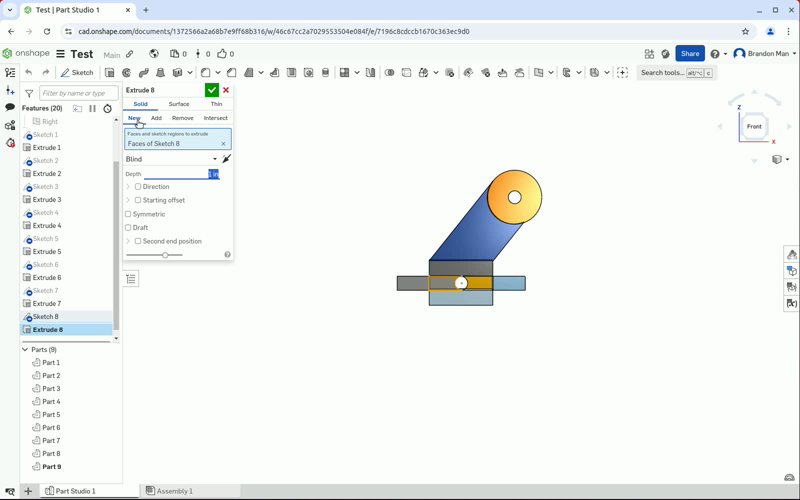
text(3.37)
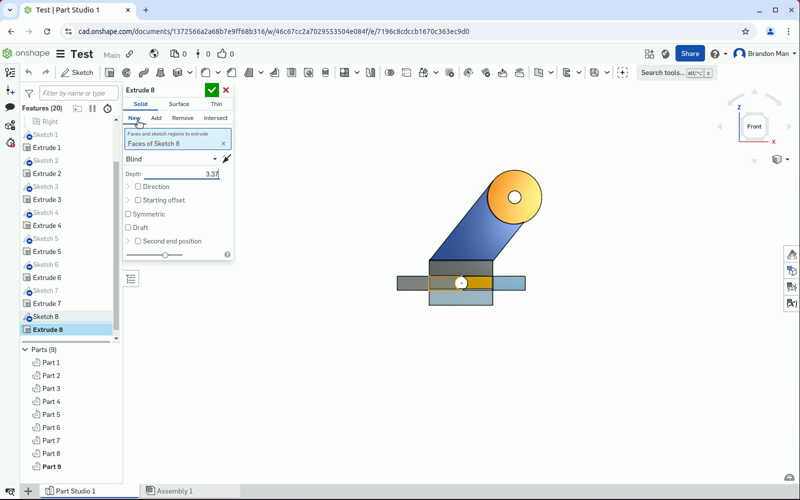
key(enter)
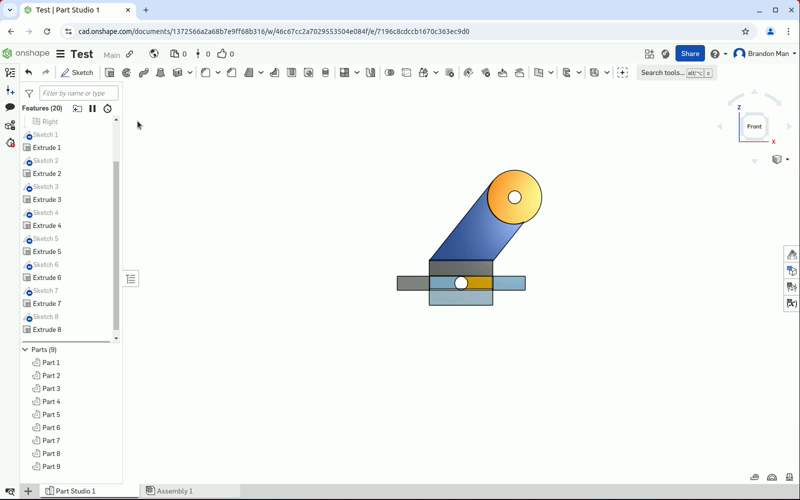
key(shift+h)
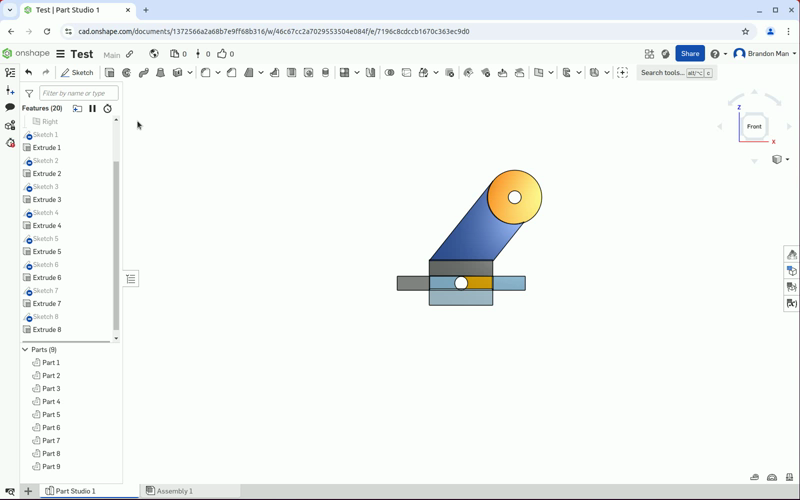
key(shift+h)
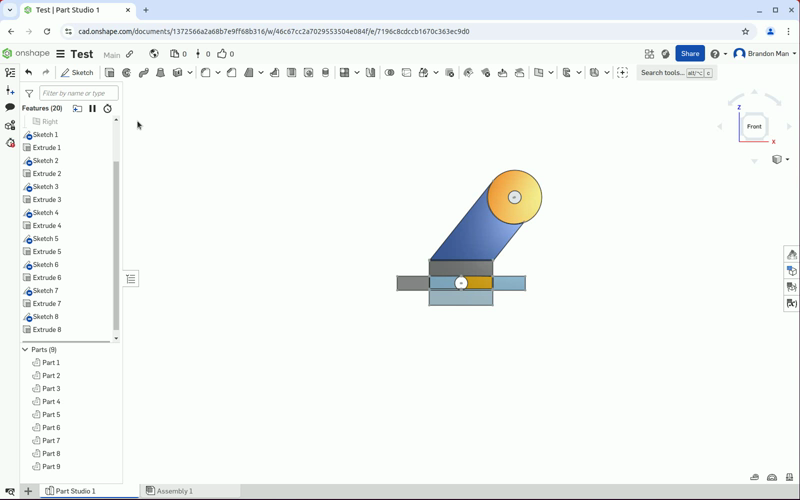
key(shift+7)
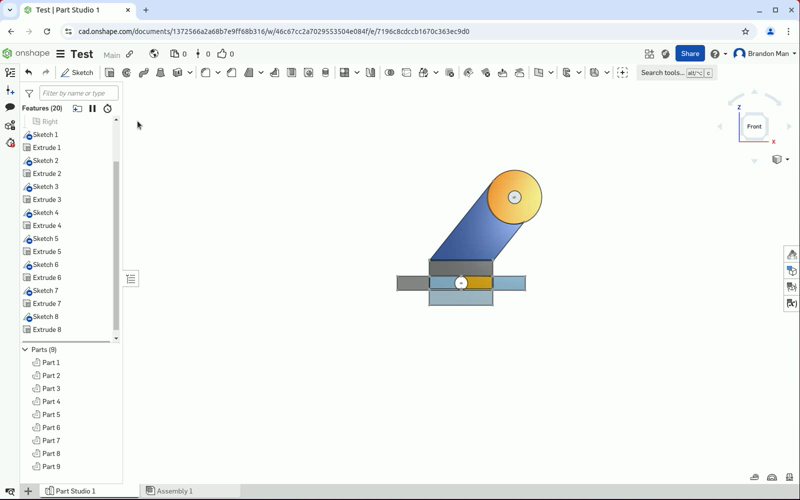
key(left, 2)
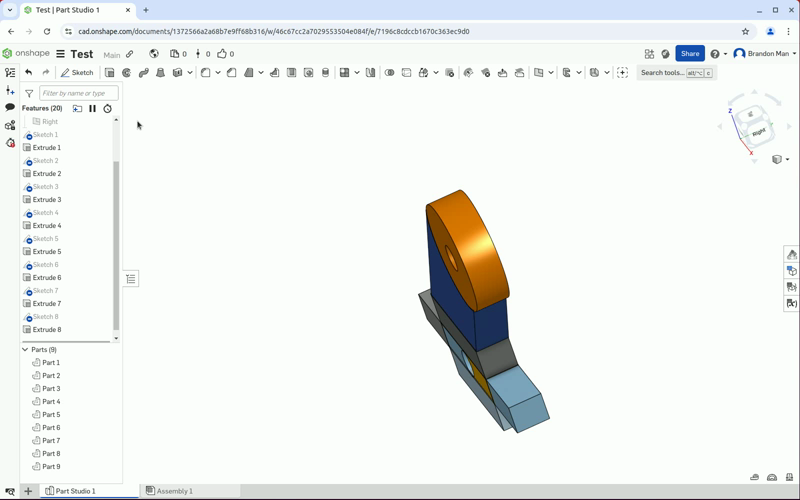
key(down, 2)
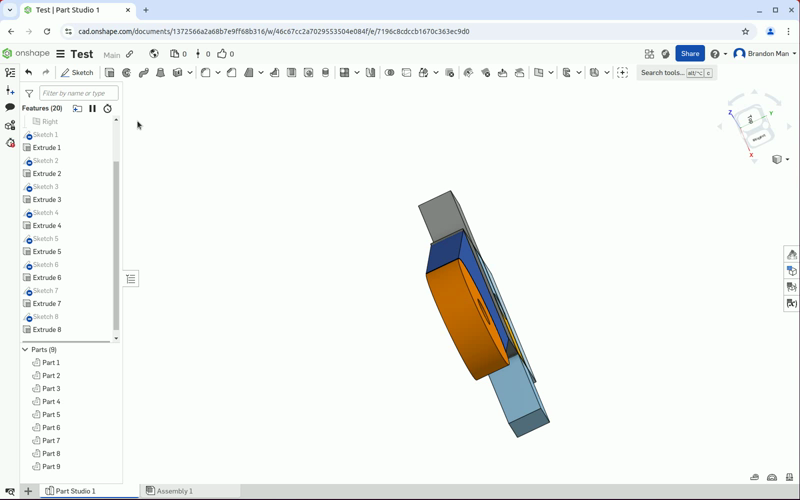
key(up, 2)
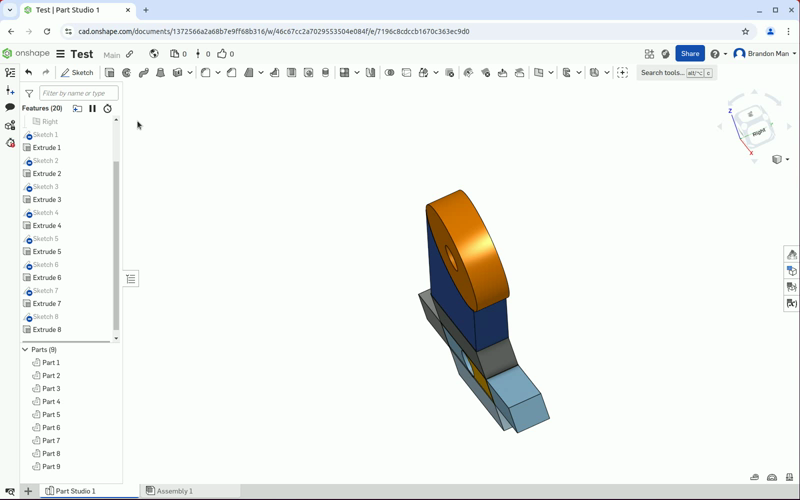
key(right, 2)
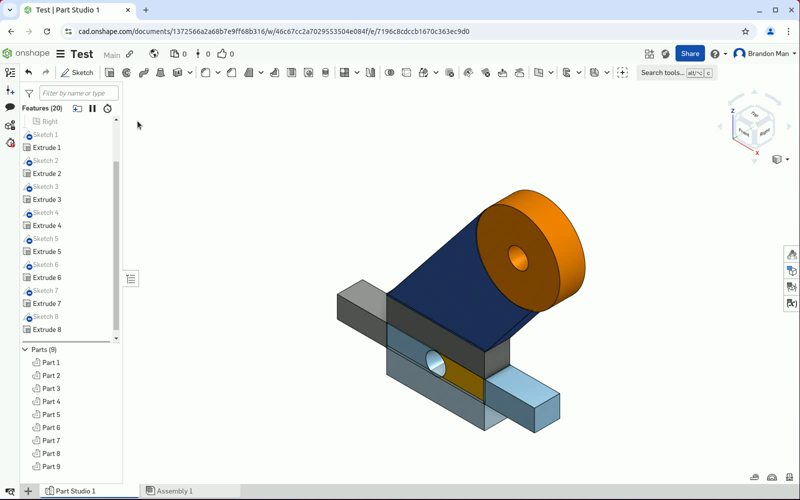
mouse_move(69, 137)
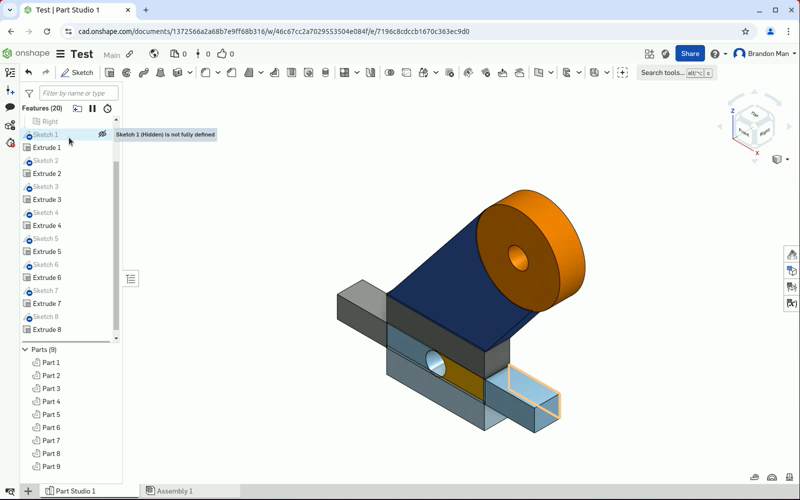
click(69, 137)